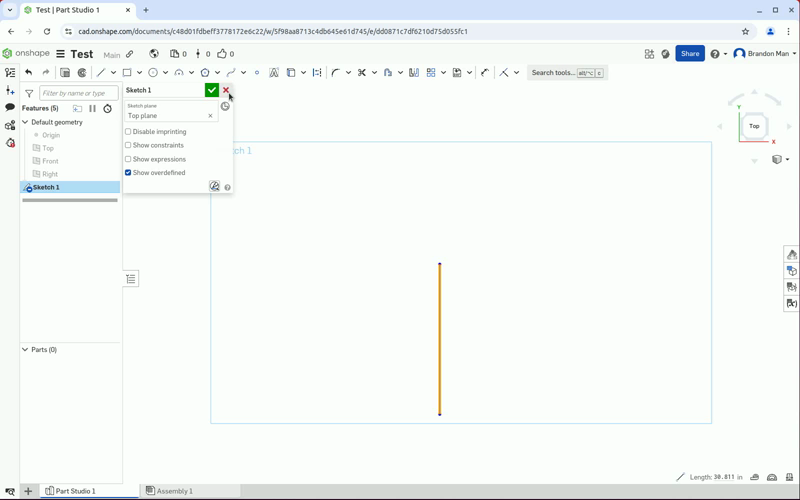
key(shift+h)
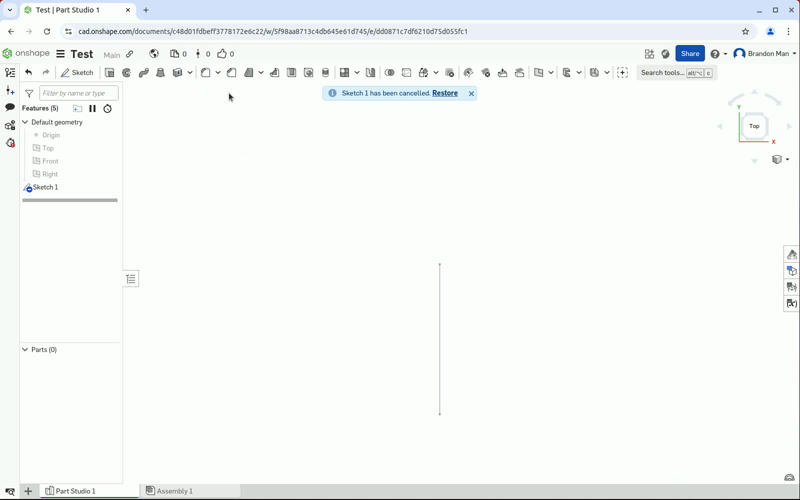
key(shift+s)
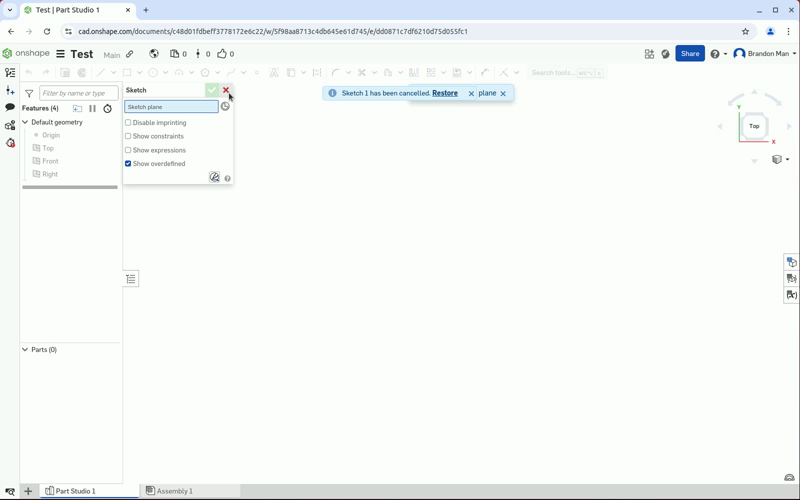
mouse_move(73, 150)
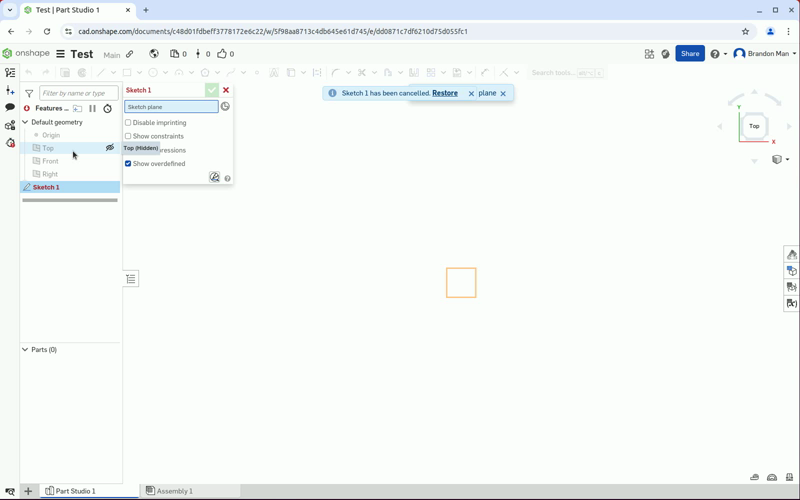
click(73, 150)
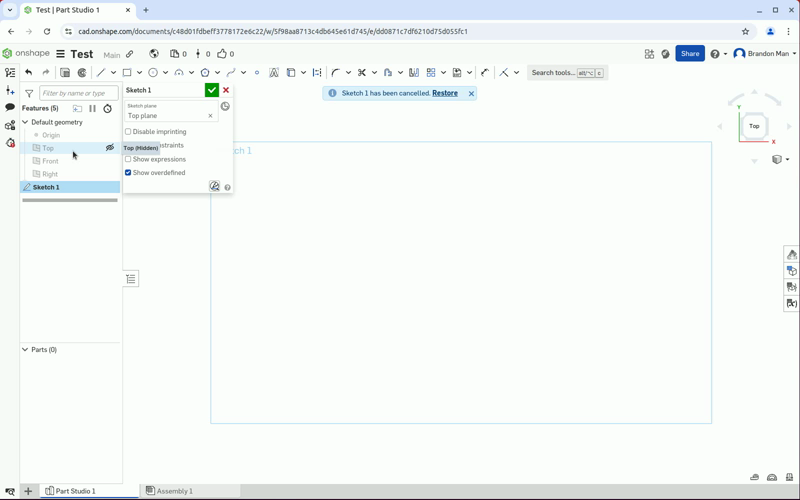
mouse_move(73, 352)
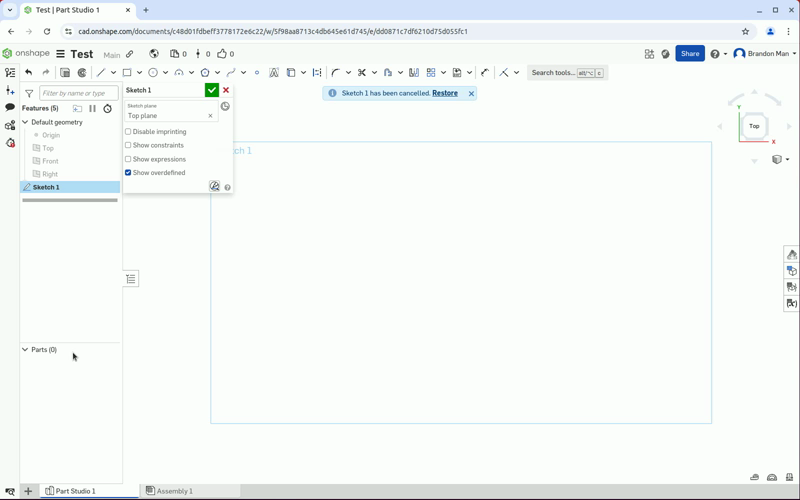
key(y)
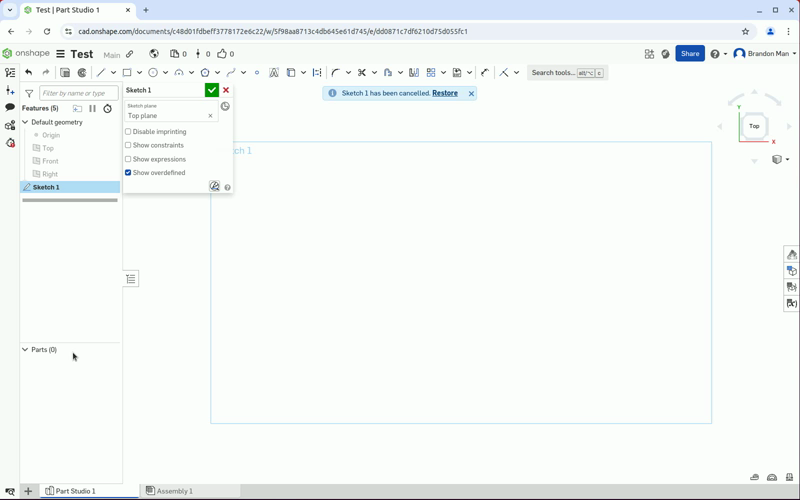
key(l)
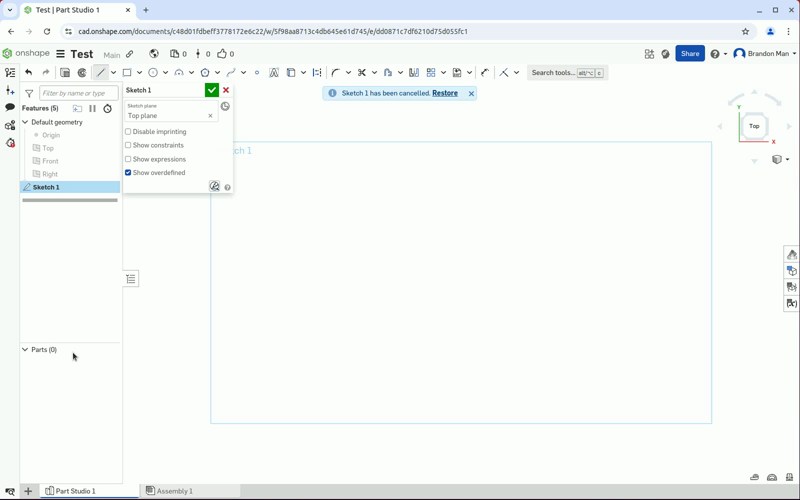
key_down(shift)
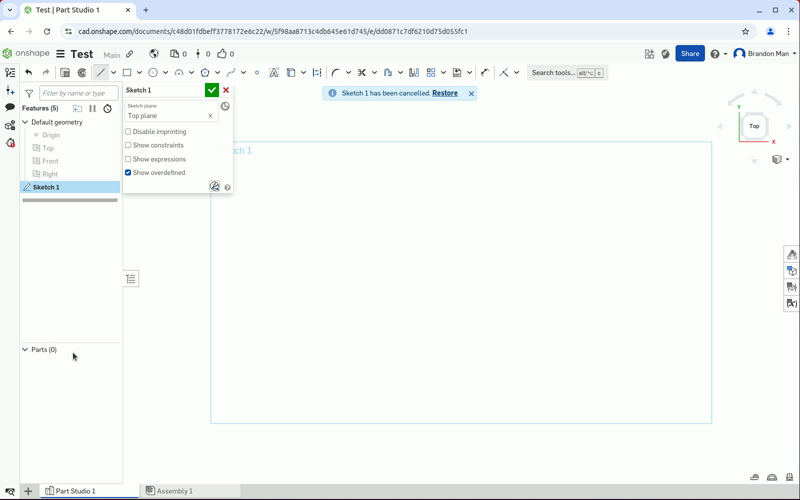
mouse_move(348, 381)
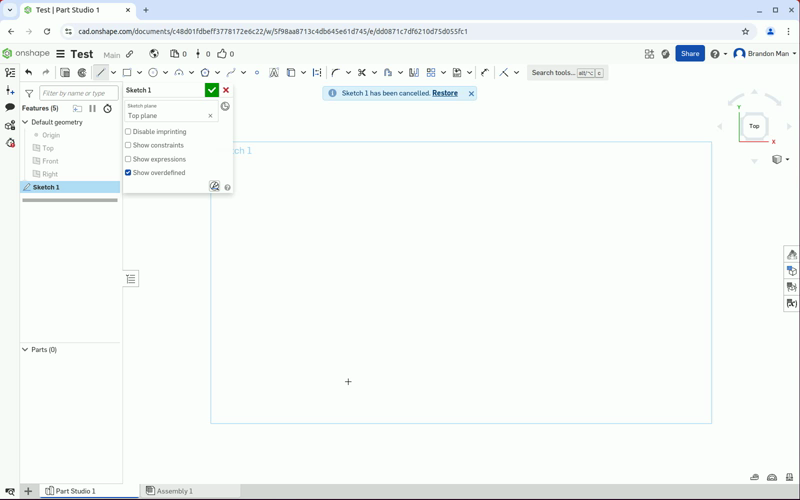
click(348, 381)
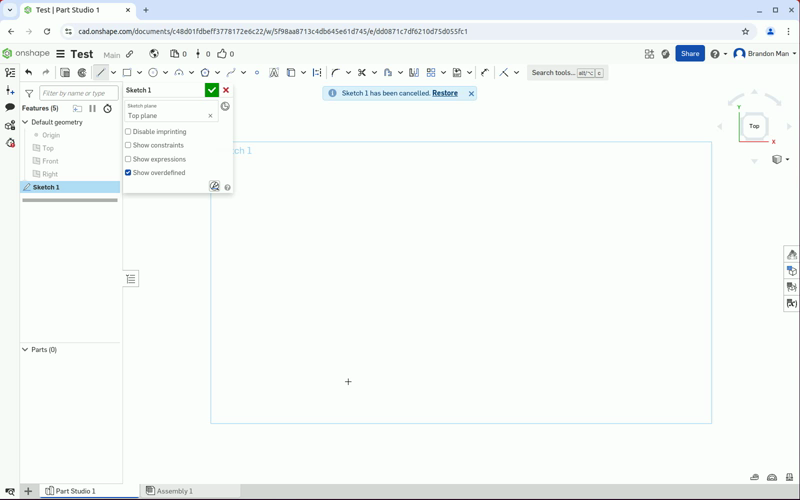
key_up(shift)
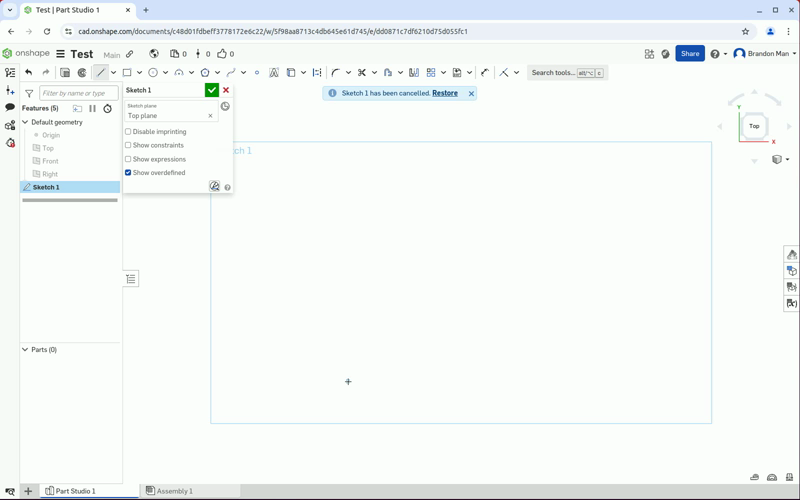
key_down(shift)
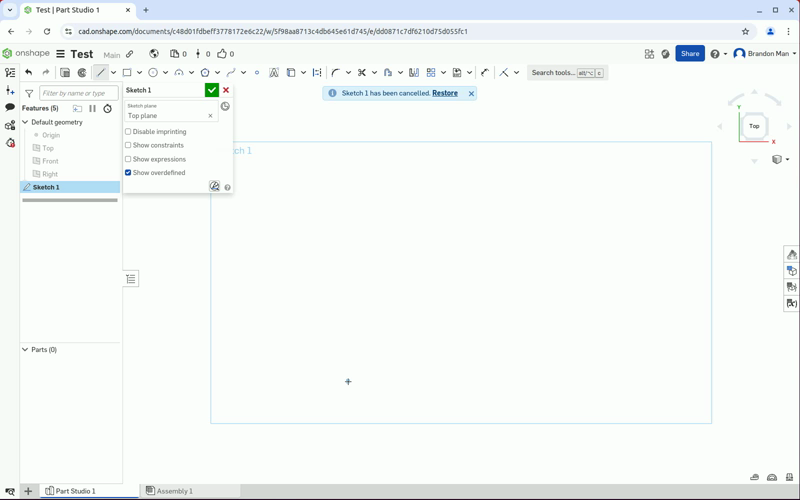
mouse_move(572, 381)
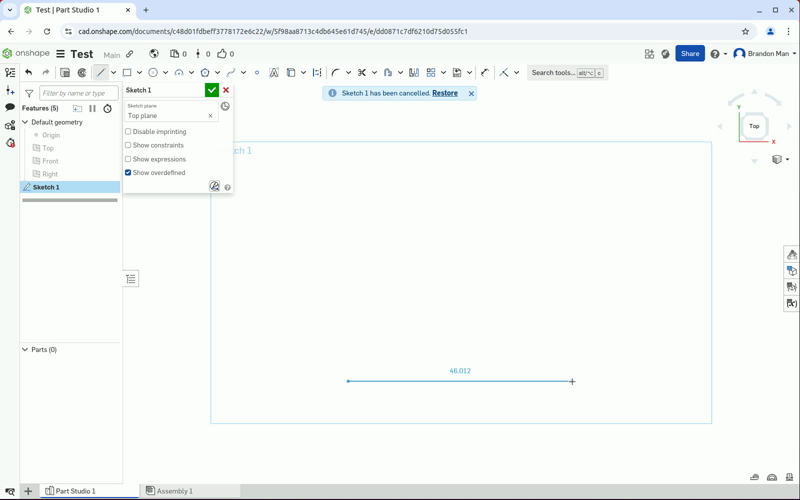
click(572, 381)
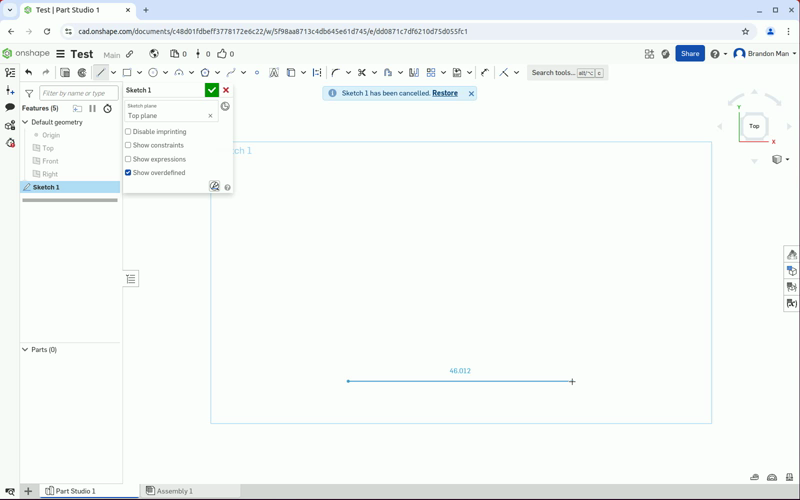
key_up(shift)
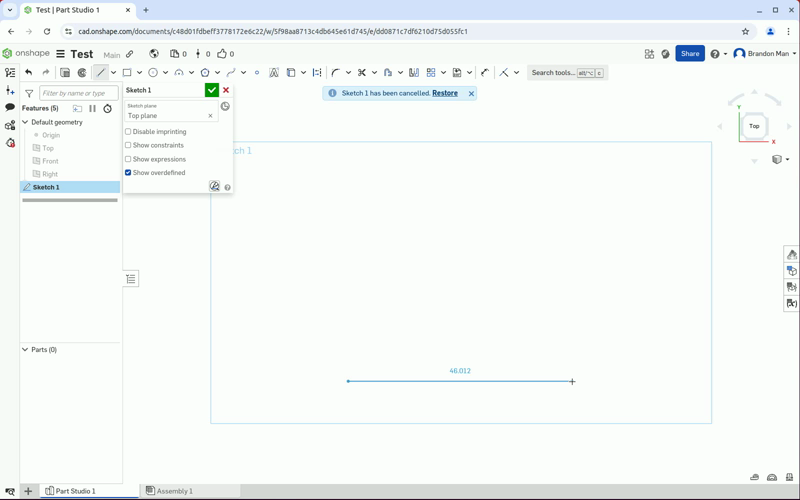
key_down(shift)
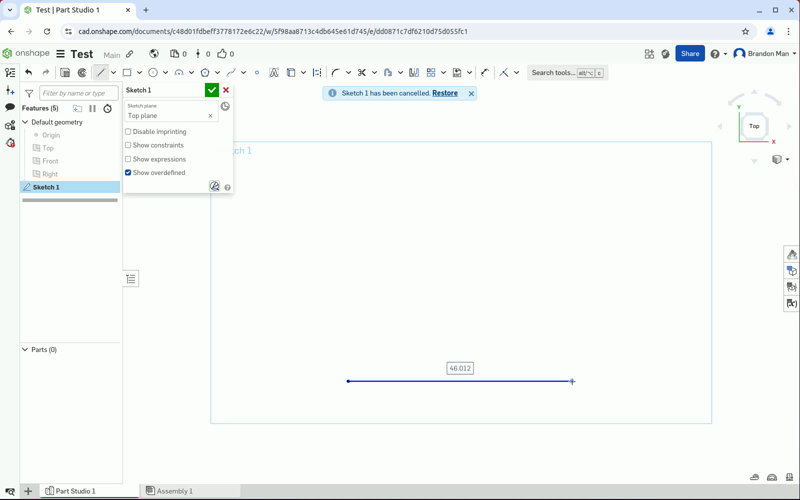
mouse_move(572, 185)
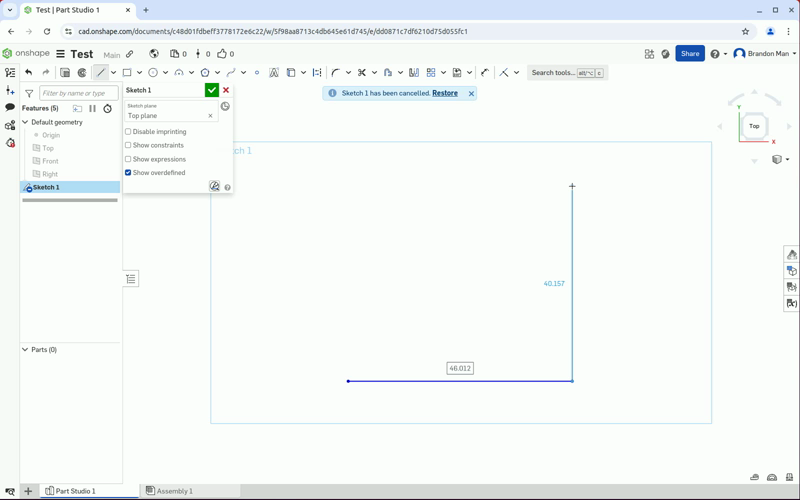
click(572, 185)
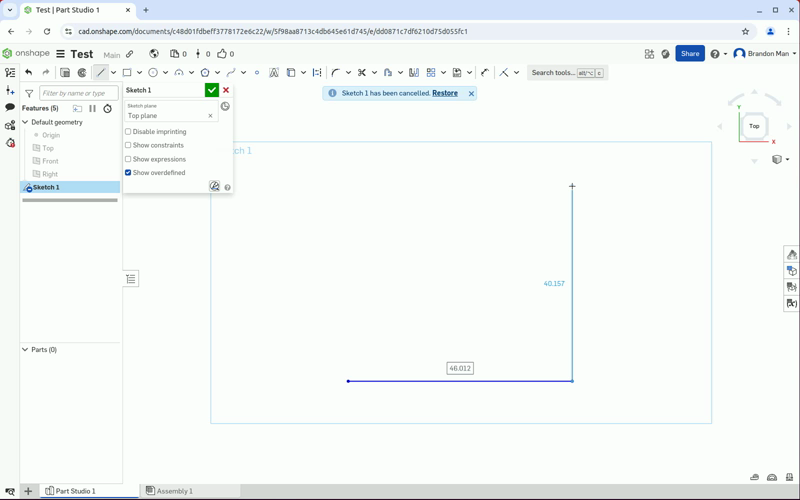
key_up(shift)
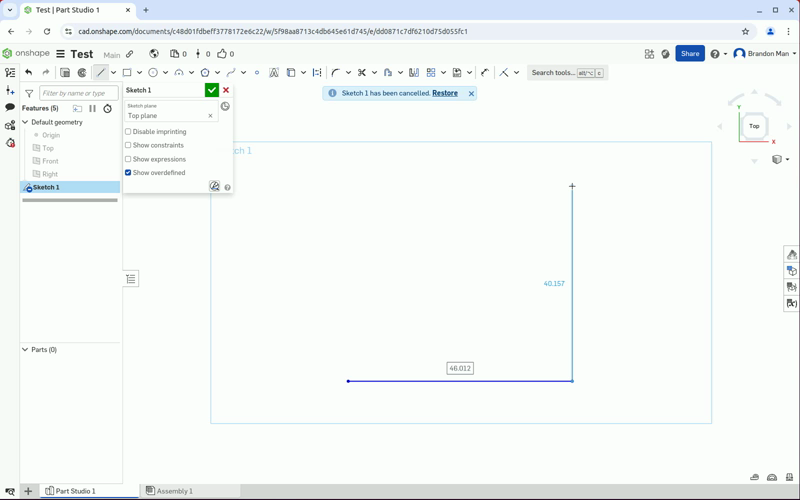
key_down(shift)
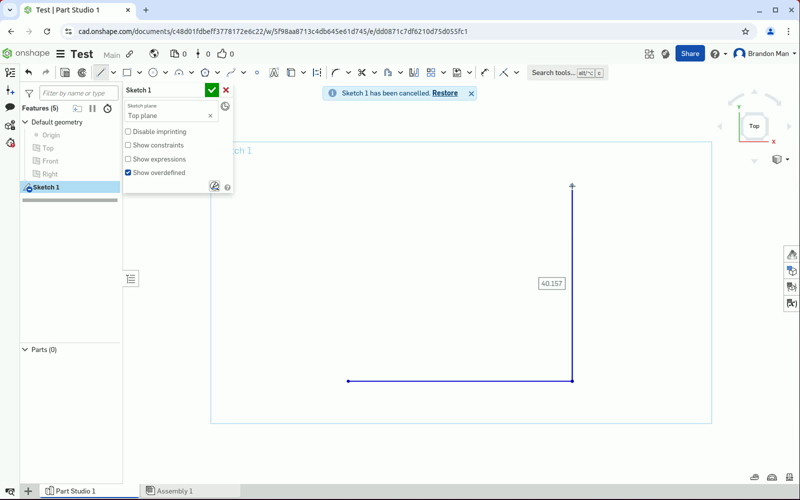
mouse_move(348, 185)
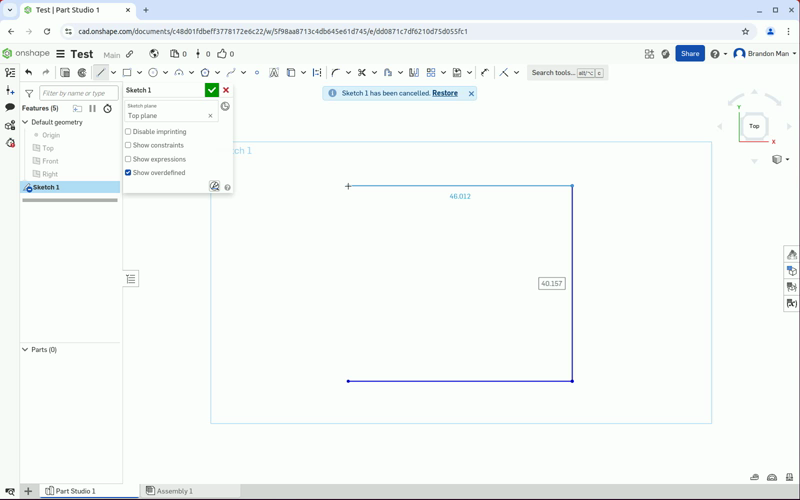
click(348, 185)
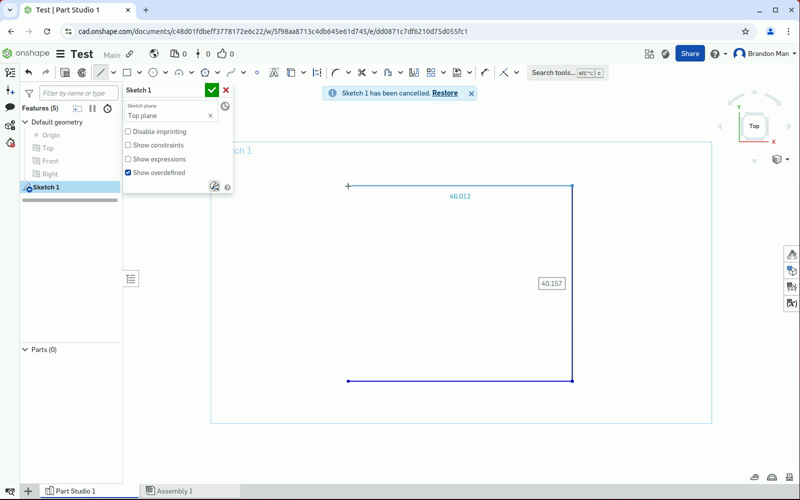
key_up(shift)
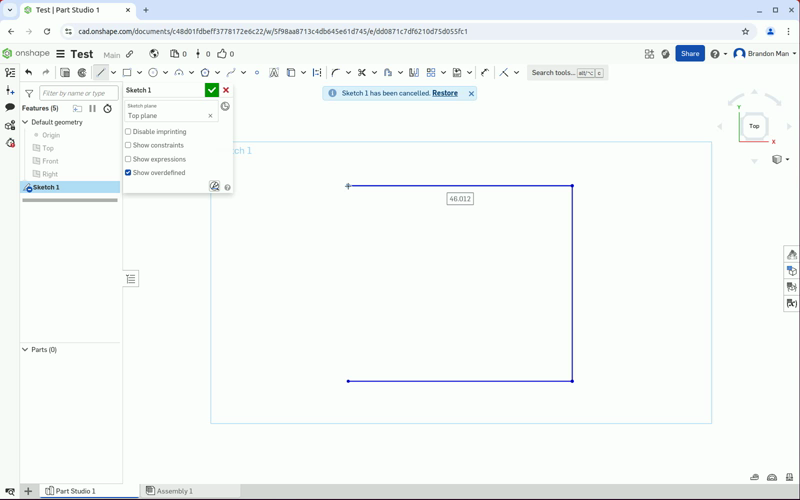
key_down(shift)
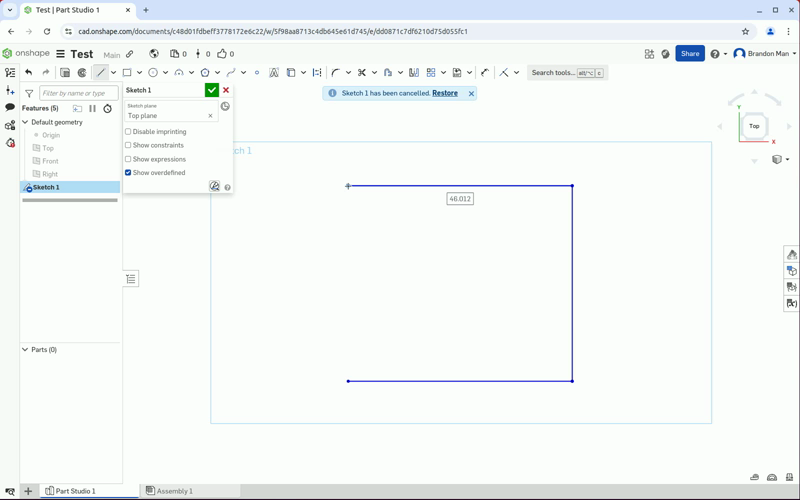
mouse_move(348, 381)
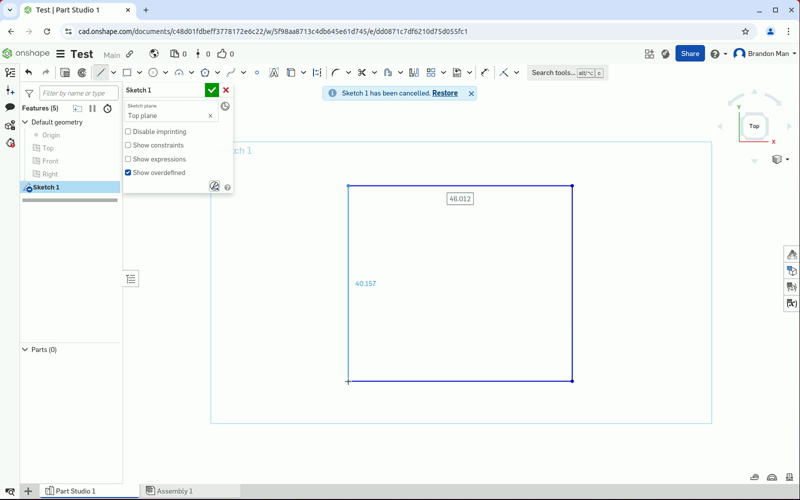
key_up(shift)
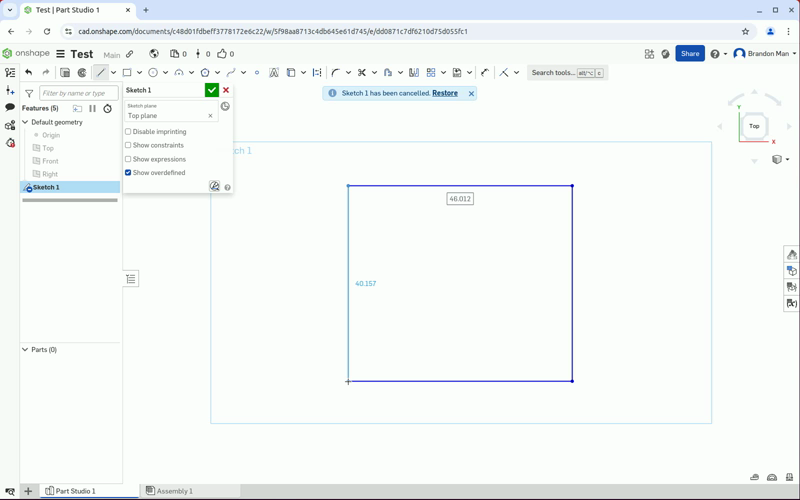
click(348, 381)
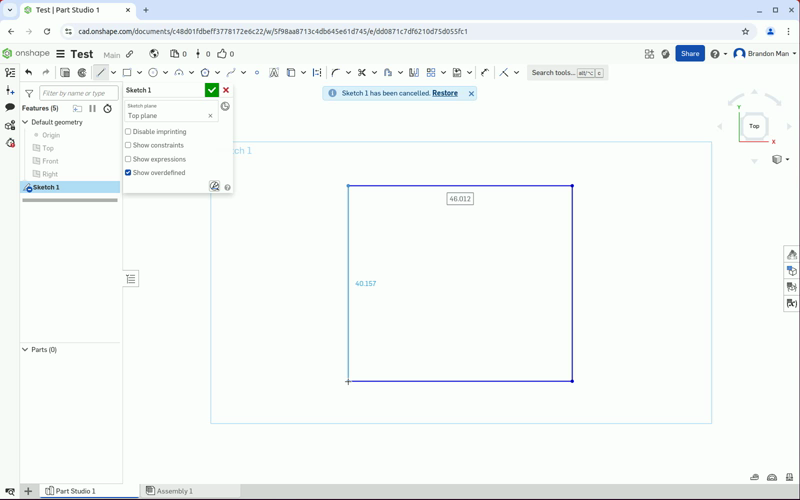
key(esc)
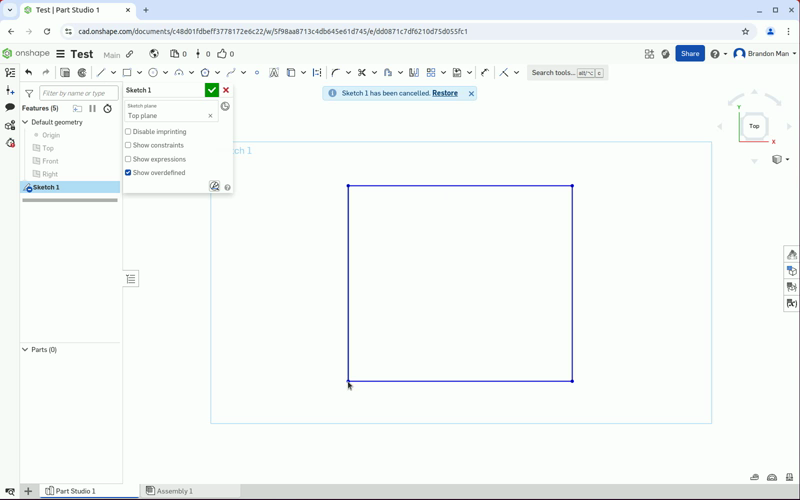
mouse_move(513, 286)
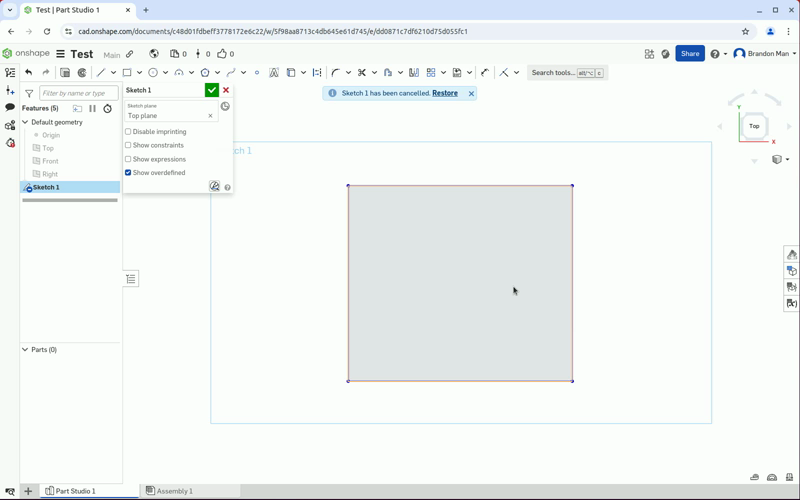
click(513, 286)
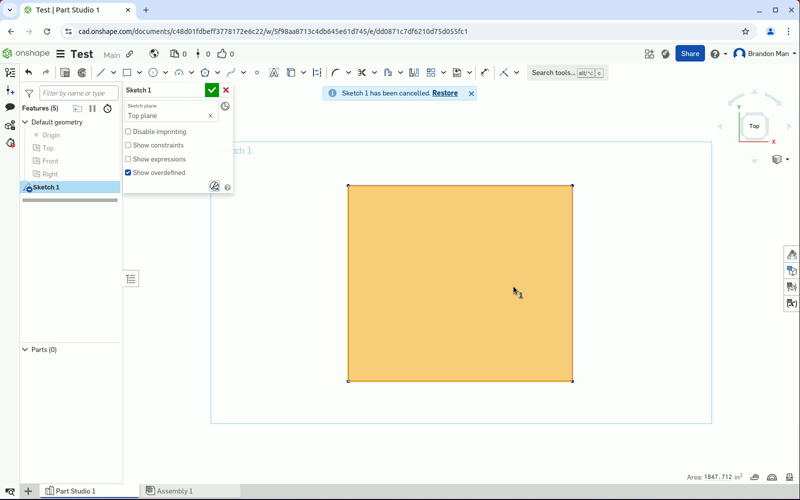
mouse_move(73, 352)
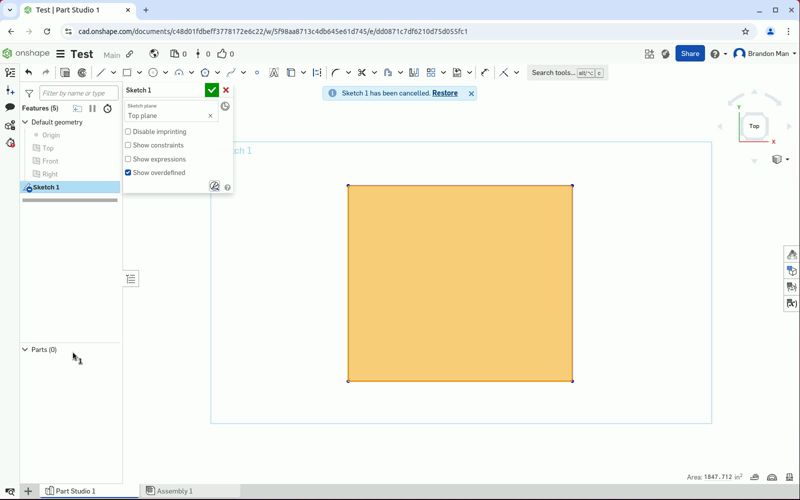
key(shift+y)
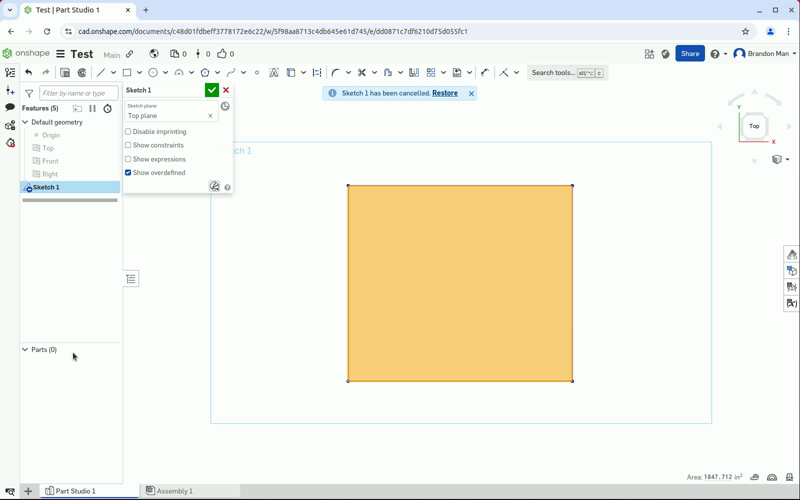
key(shift+e)
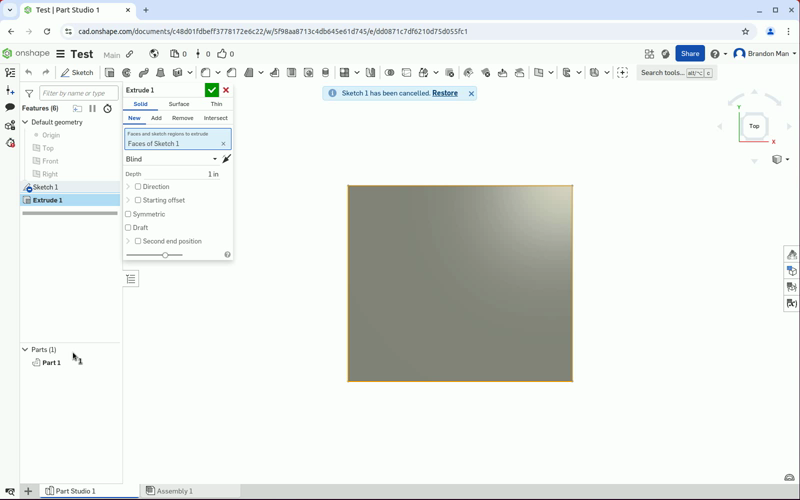
mouse_move(143, 106)
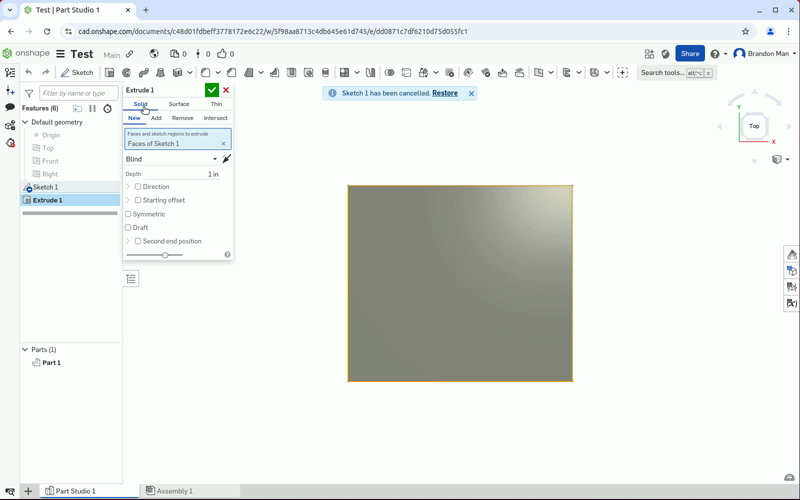
click(143, 106)
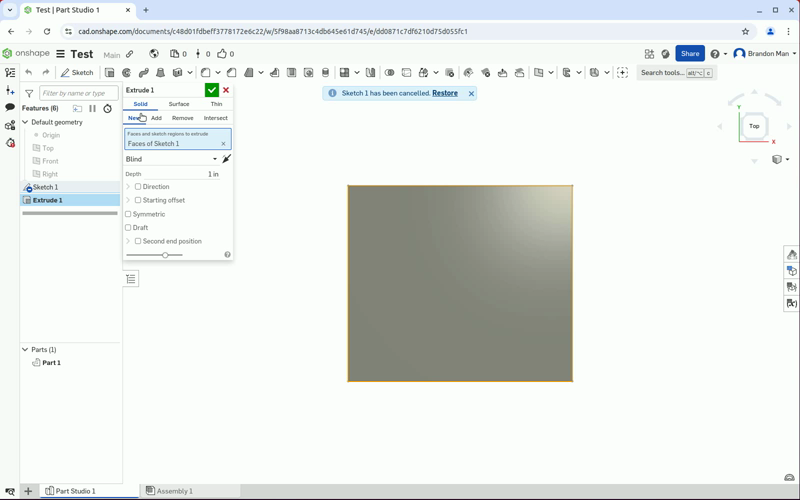
mouse_move(137, 120)
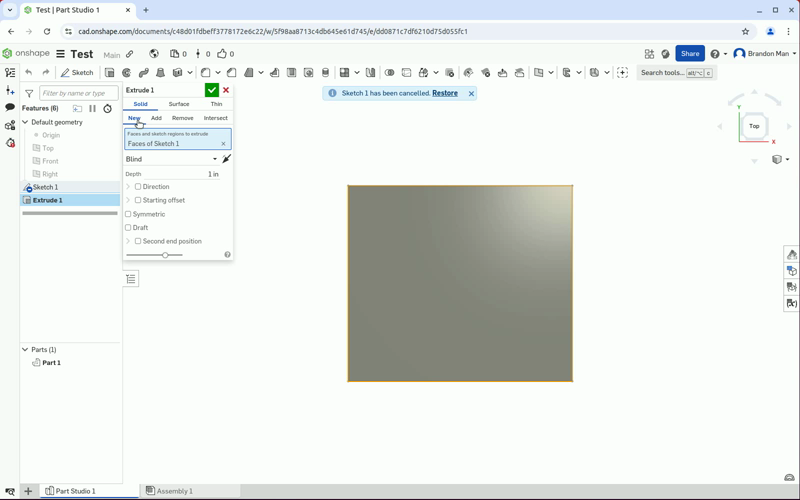
click(137, 120)
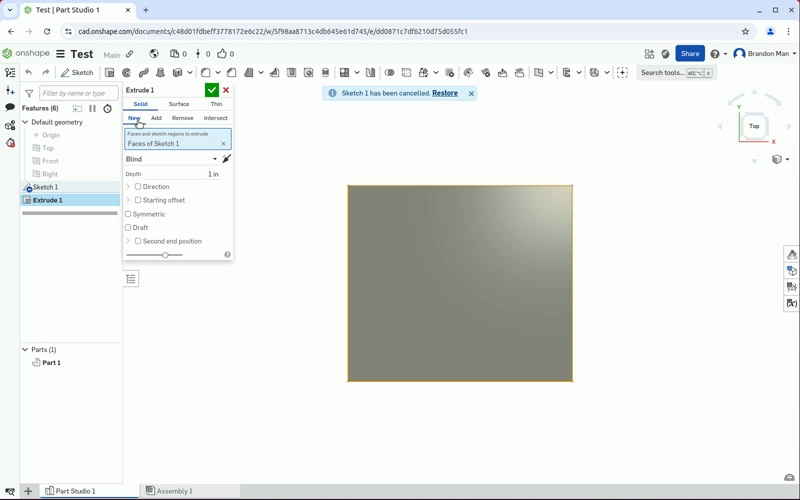
key(tab, 4)
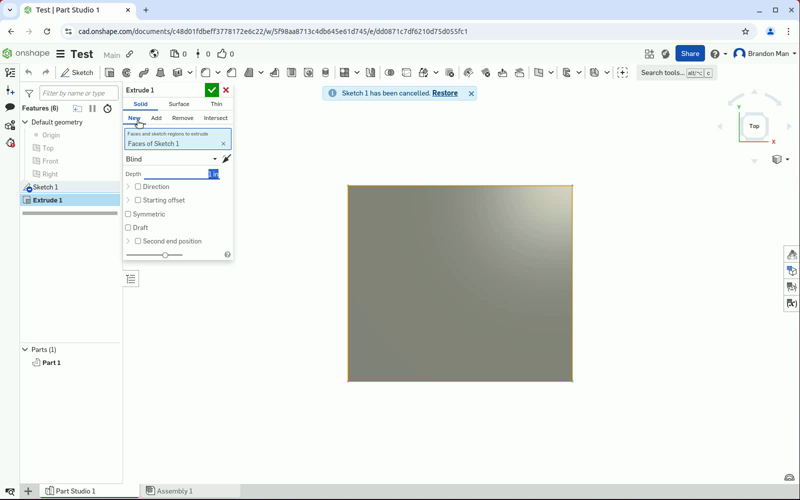
text(5.777)
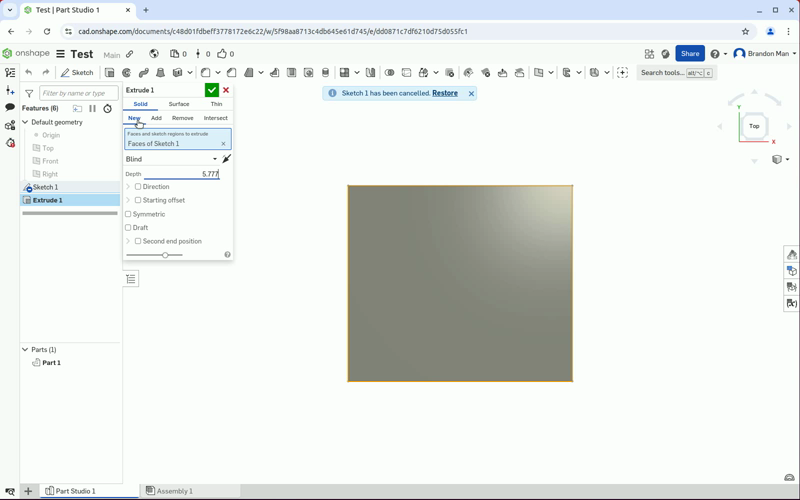
key(enter)
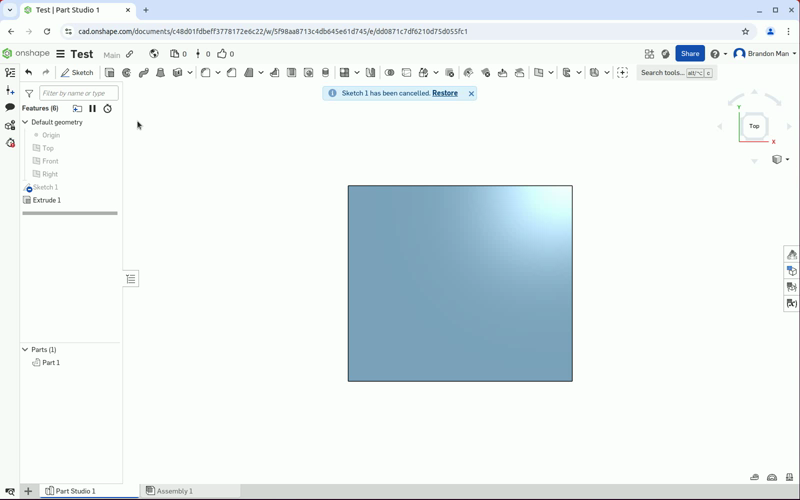
key(shift+h)
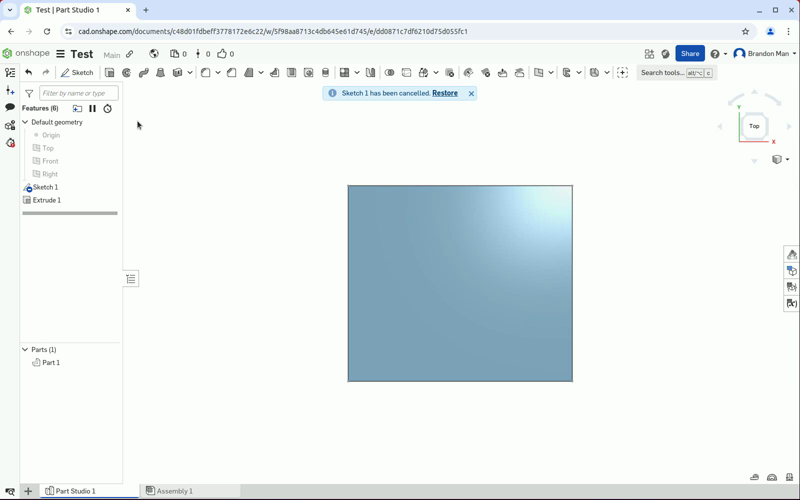
key(shift+h)
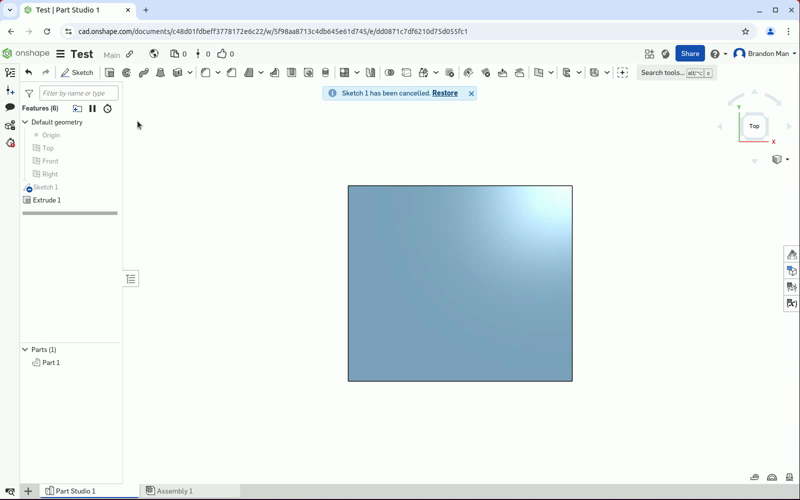
mouse_move(73, 189)
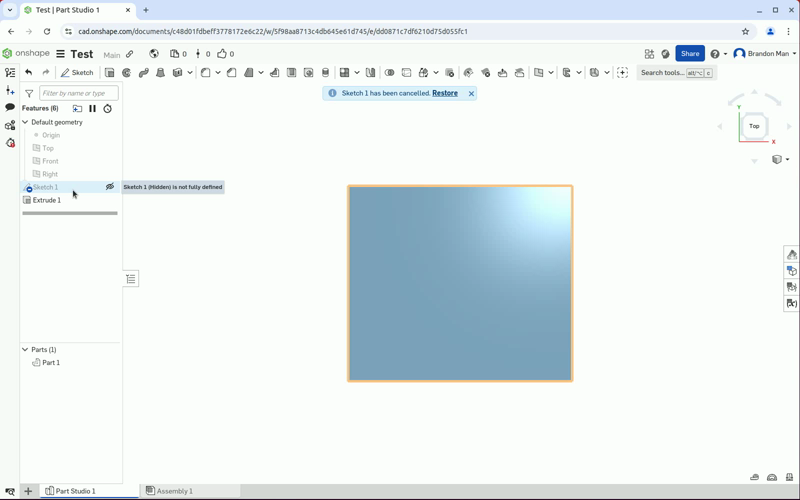
click(73, 189)
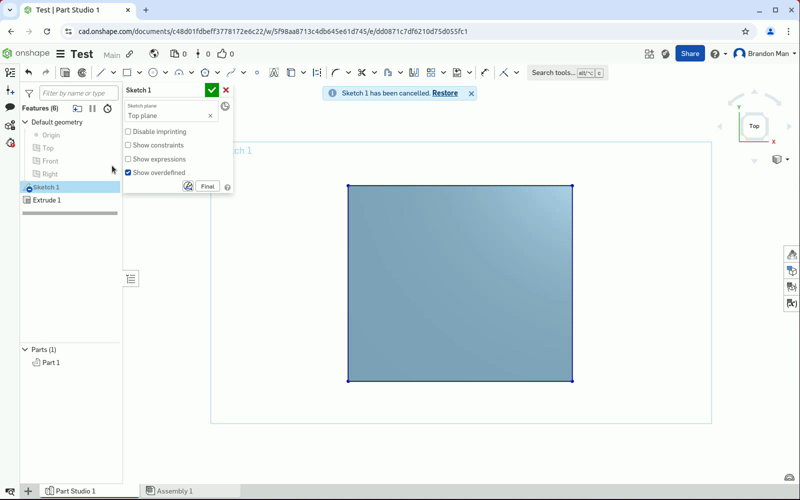
mouse_move(229, 92)
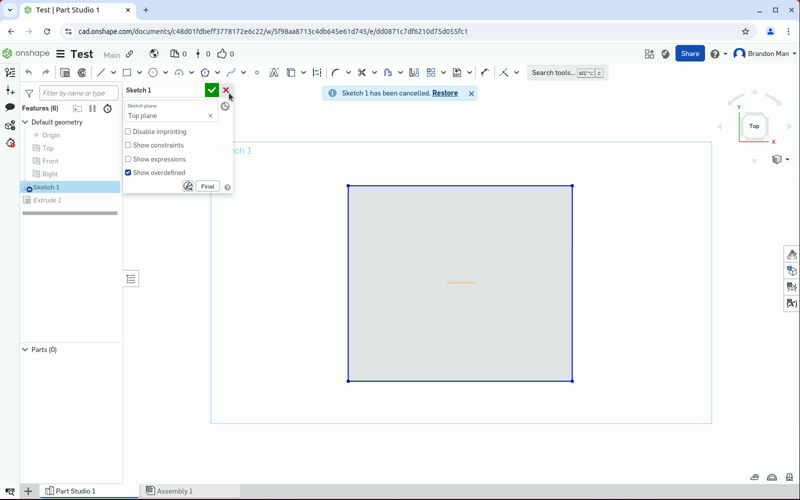
click(229, 92)
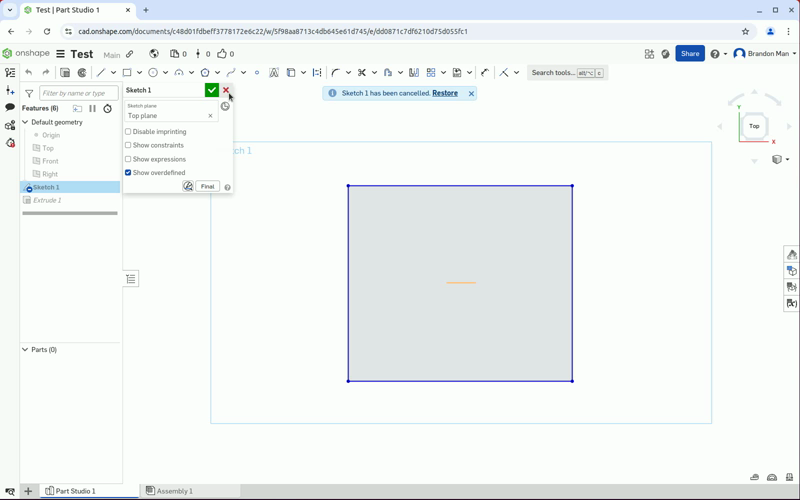
key(shift+s)
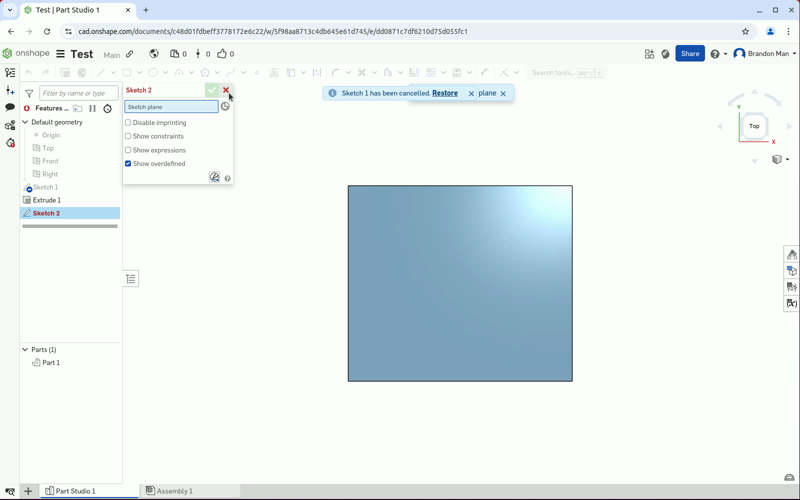
mouse_move(73, 150)
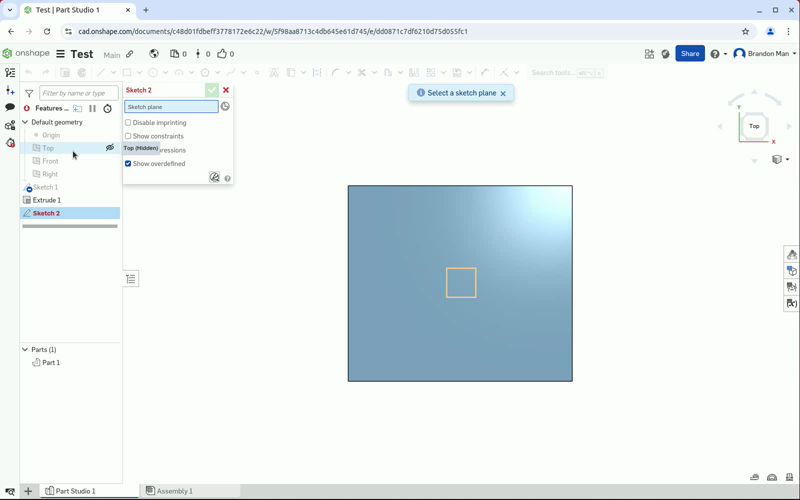
click(73, 150)
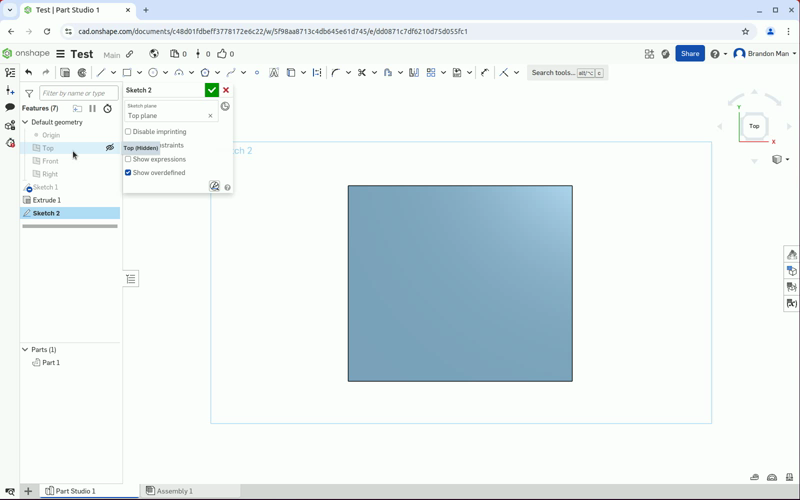
mouse_move(73, 352)
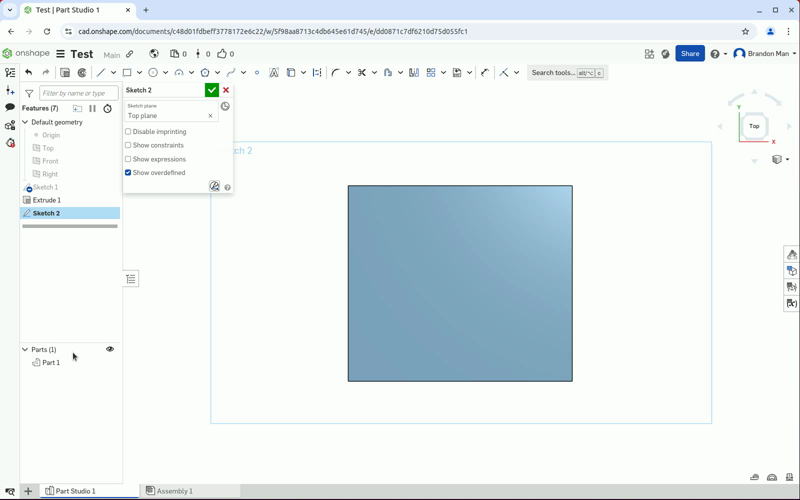
key(y)
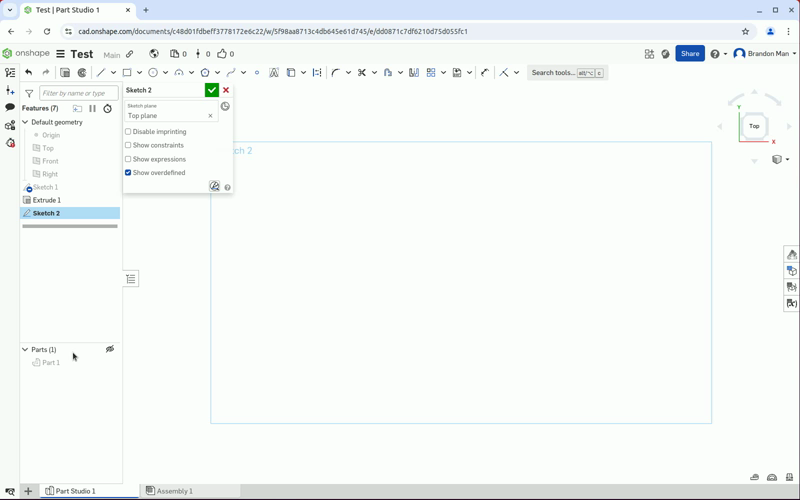
key(l)
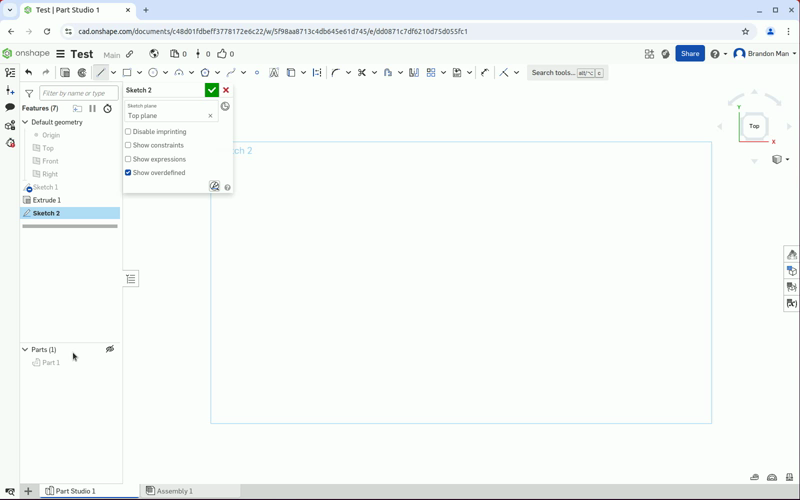
key_down(shift)
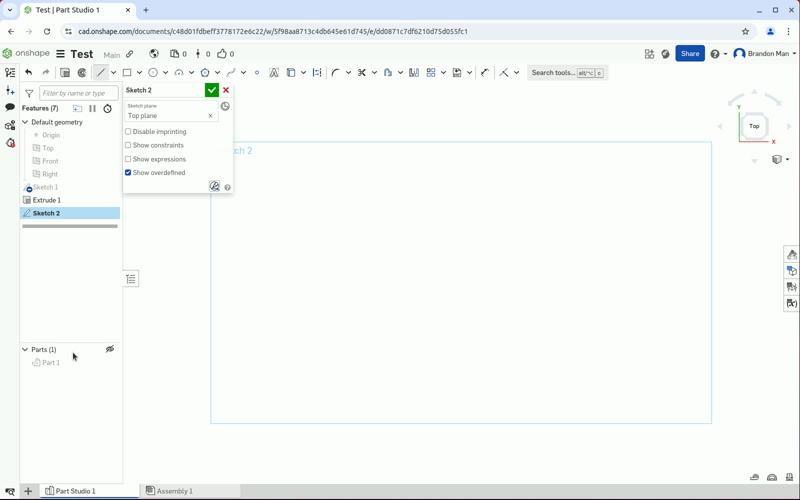
mouse_move(348, 381)
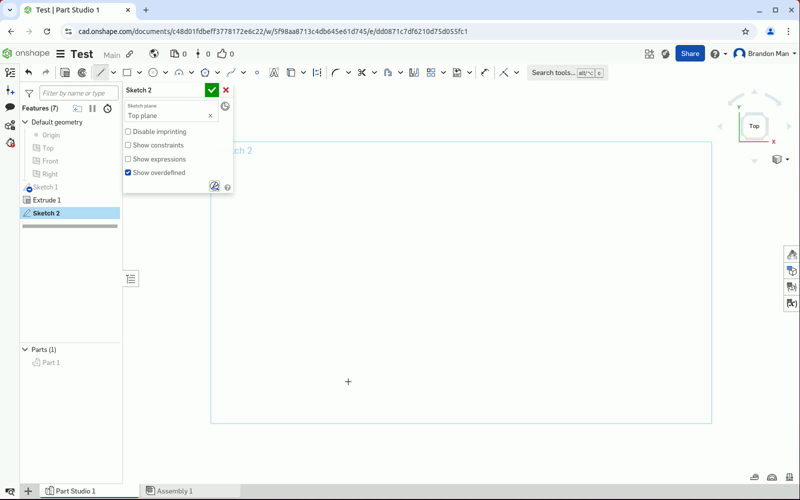
click(348, 381)
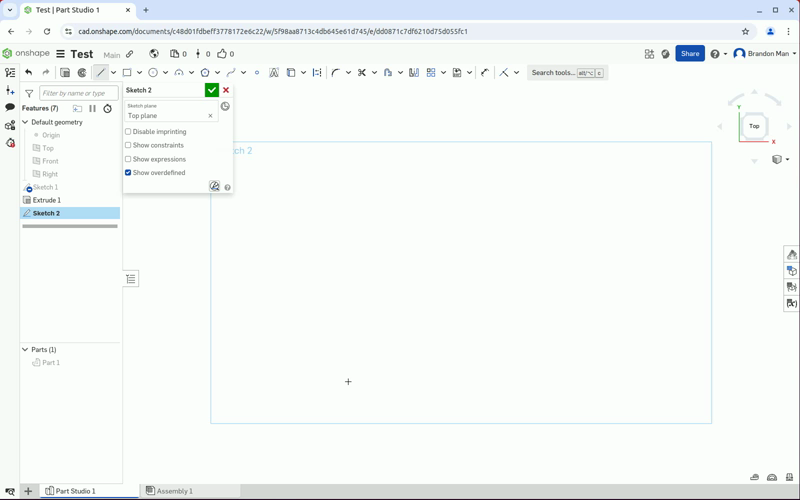
key_up(shift)
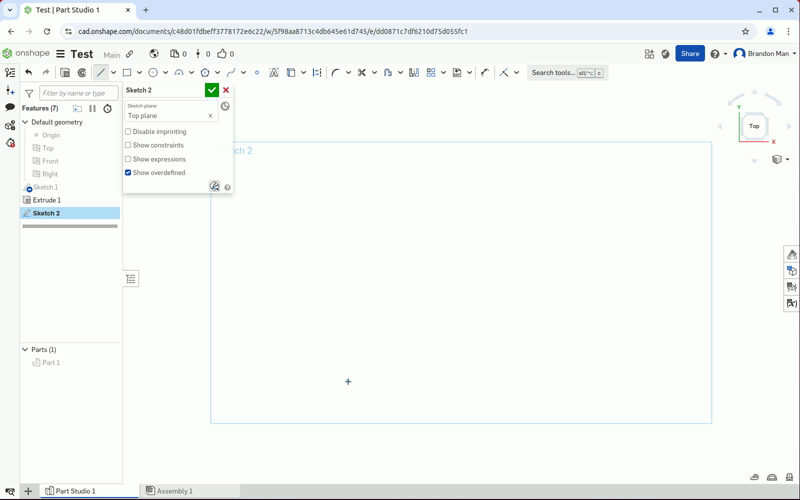
key_down(shift)
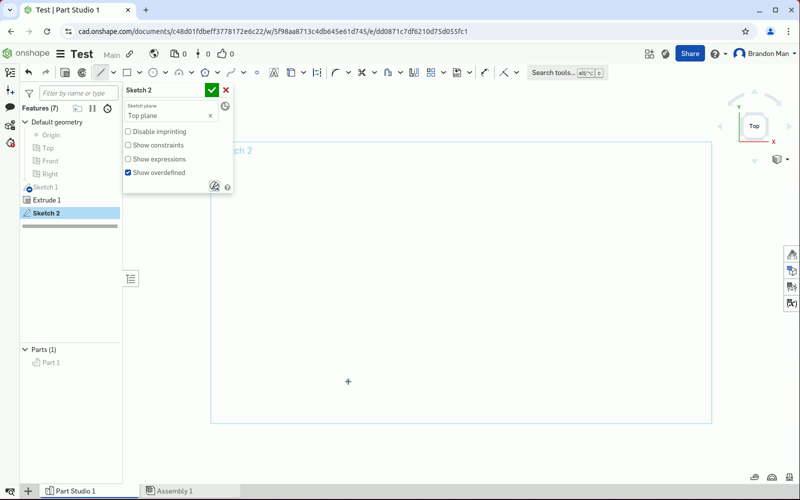
mouse_move(572, 381)
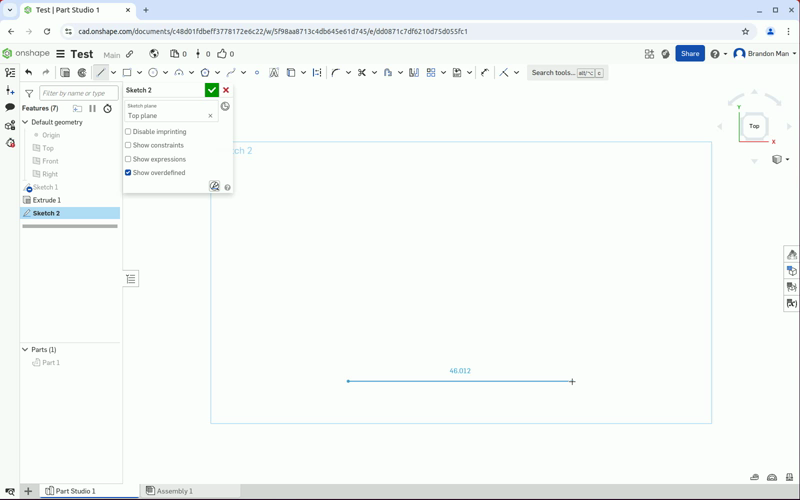
click(572, 381)
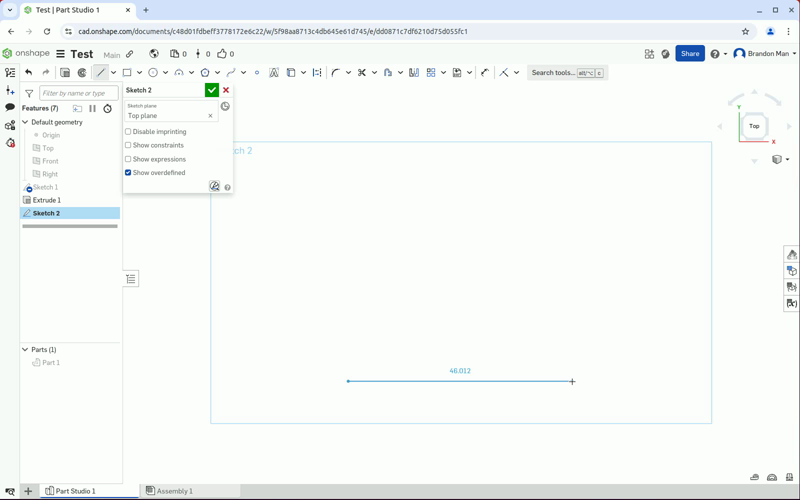
key_up(shift)
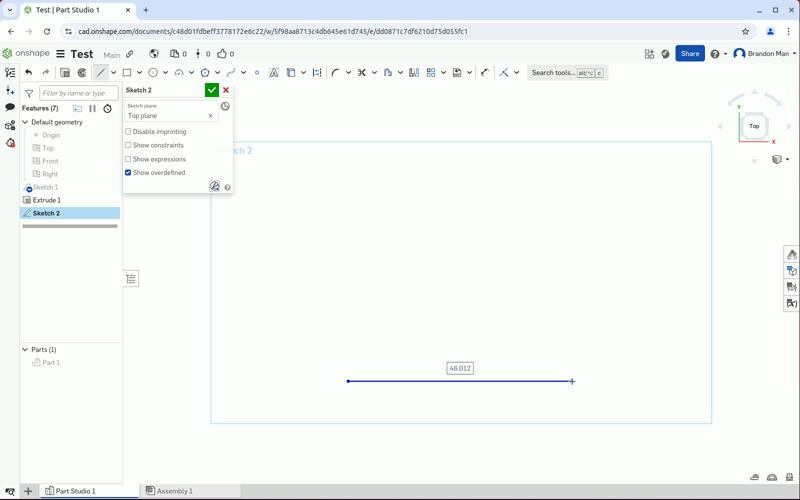
key_down(shift)
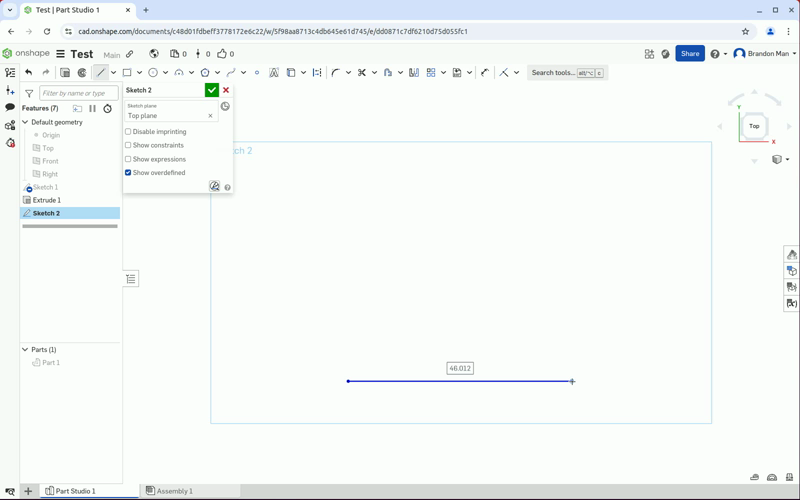
mouse_move(572, 185)
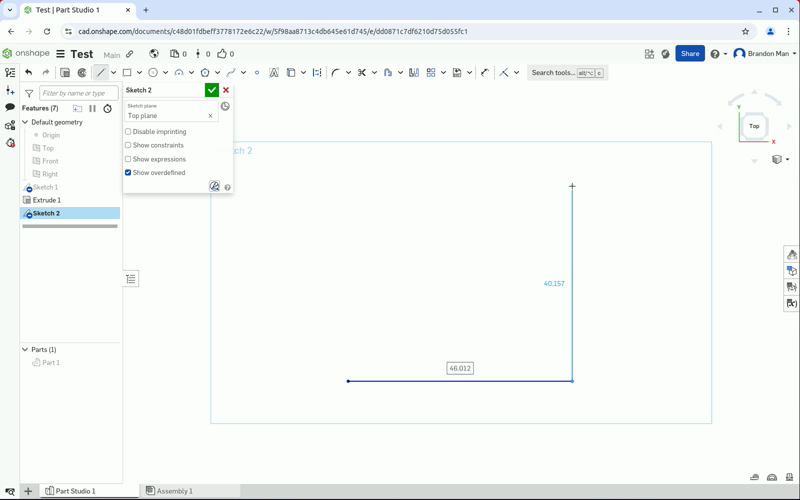
click(572, 185)
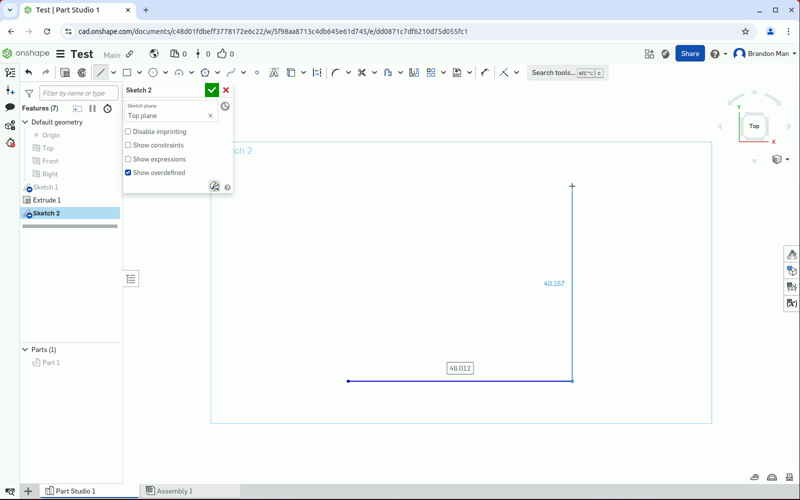
key_up(shift)
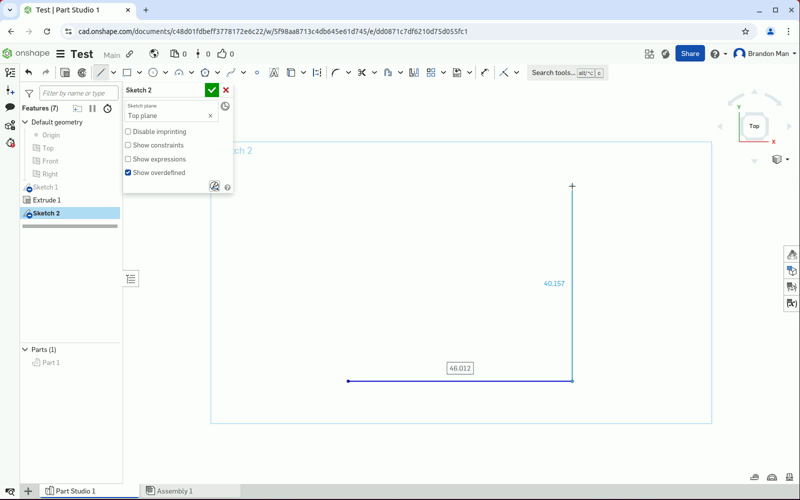
key_down(shift)
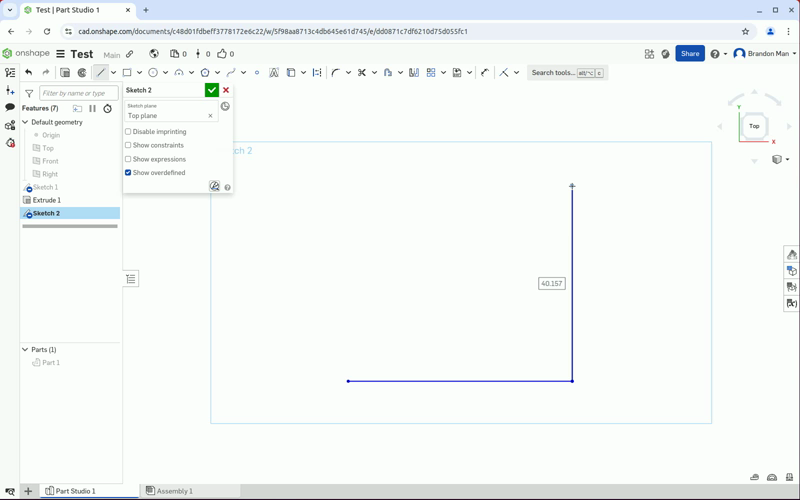
mouse_move(348, 185)
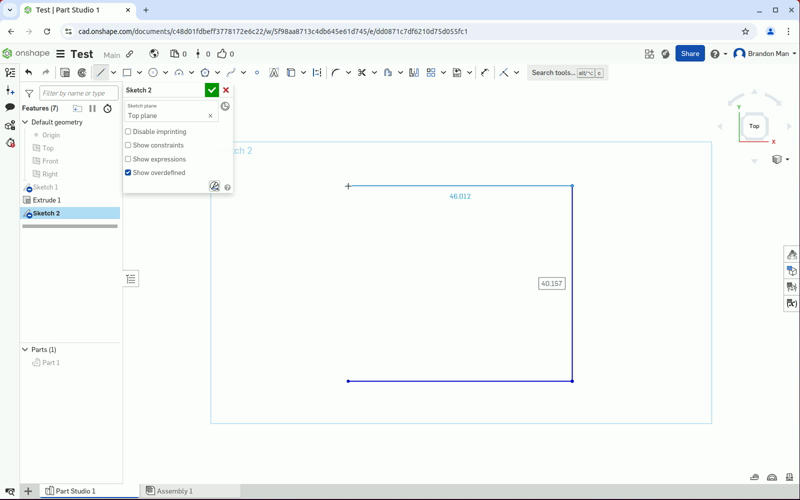
click(348, 185)
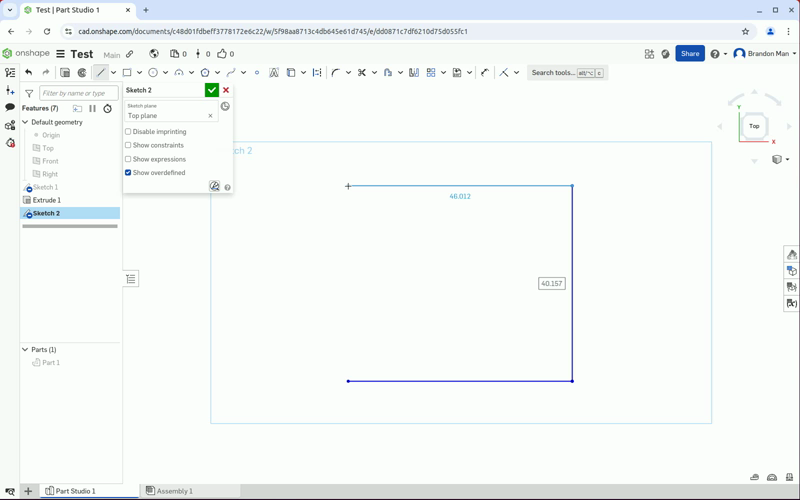
key_up(shift)
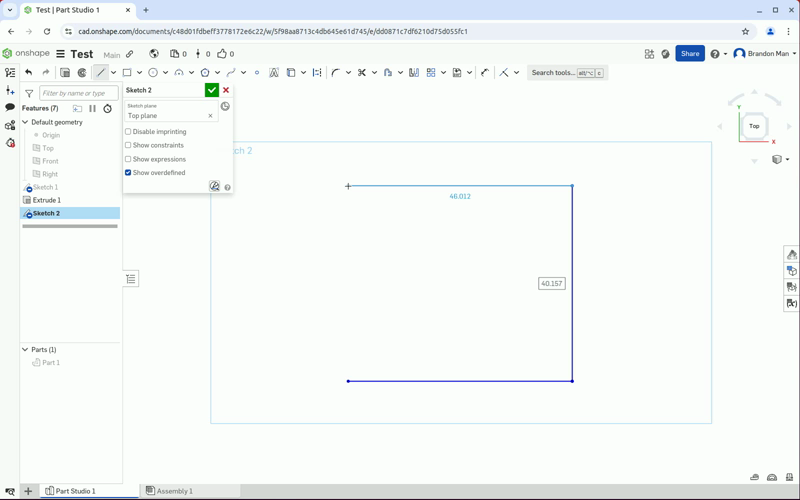
key_down(shift)
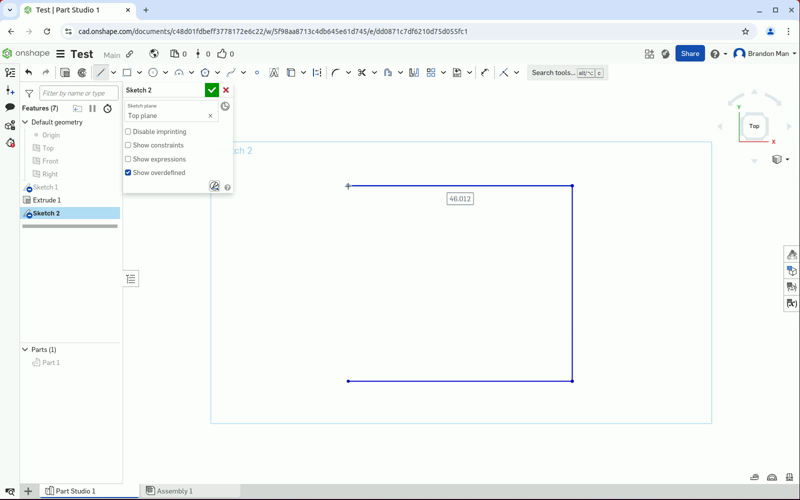
mouse_move(348, 381)
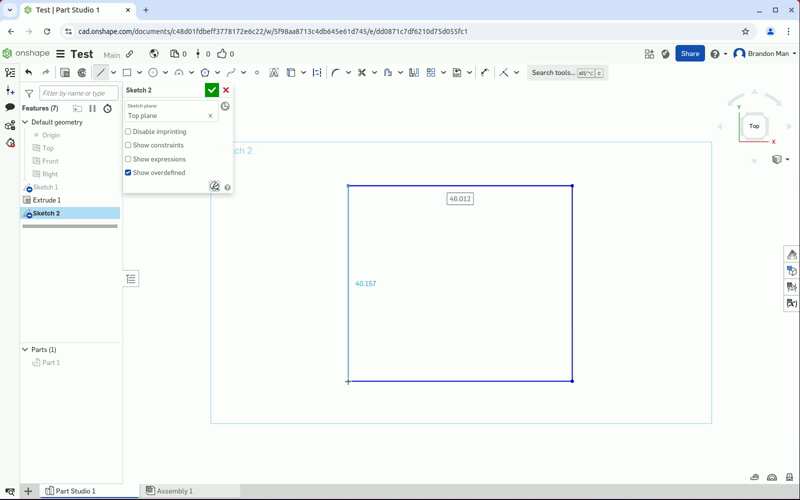
key_up(shift)
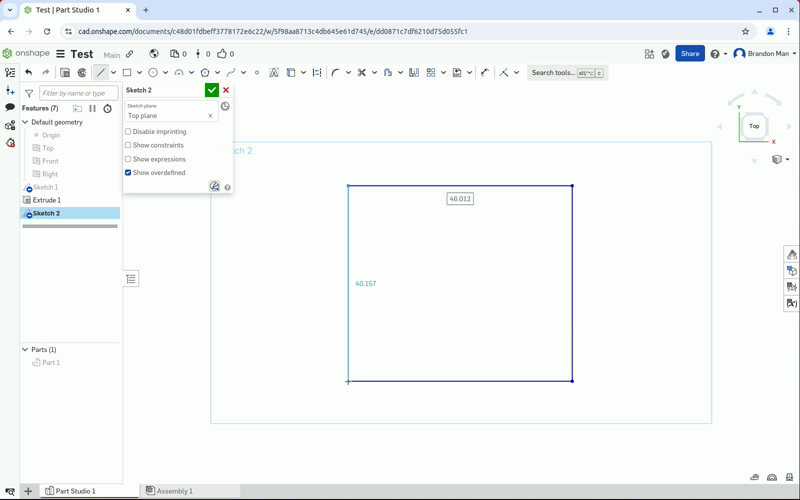
click(348, 381)
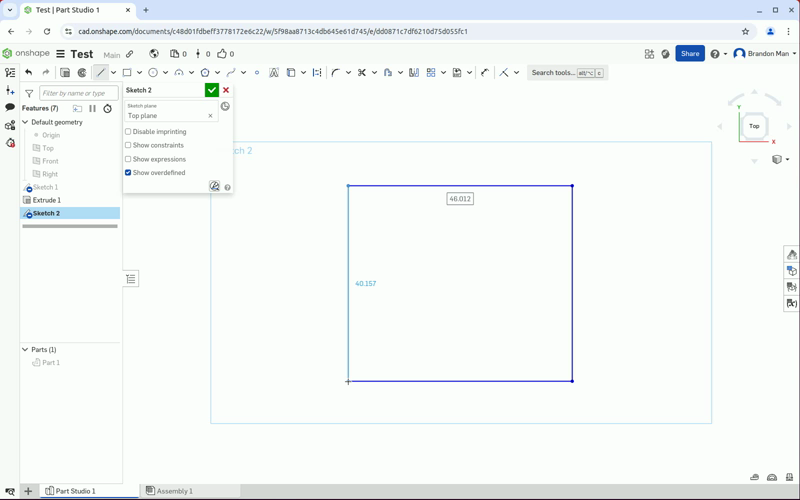
key(esc)
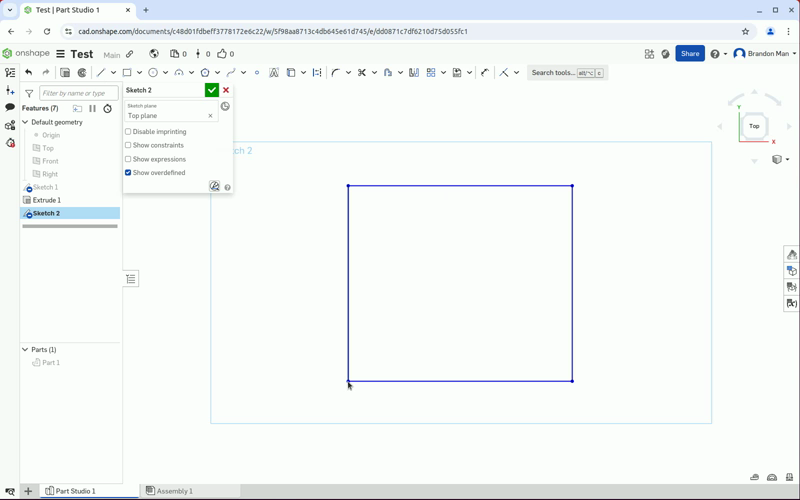
mouse_move(542, 258)
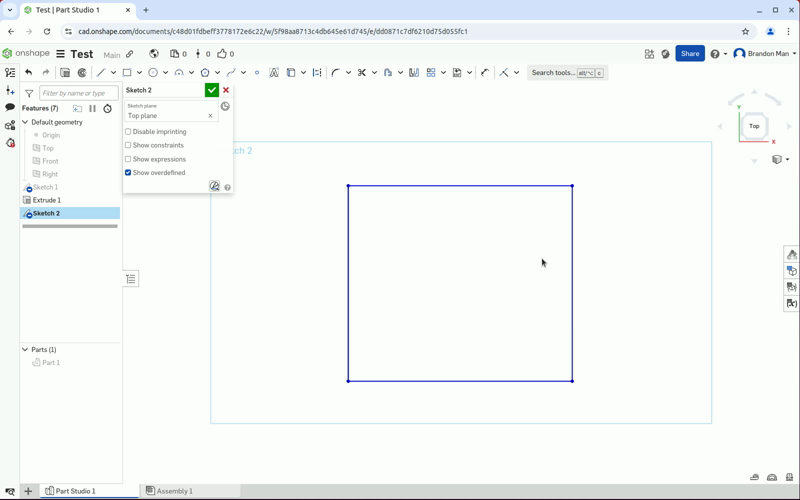
click(542, 258)
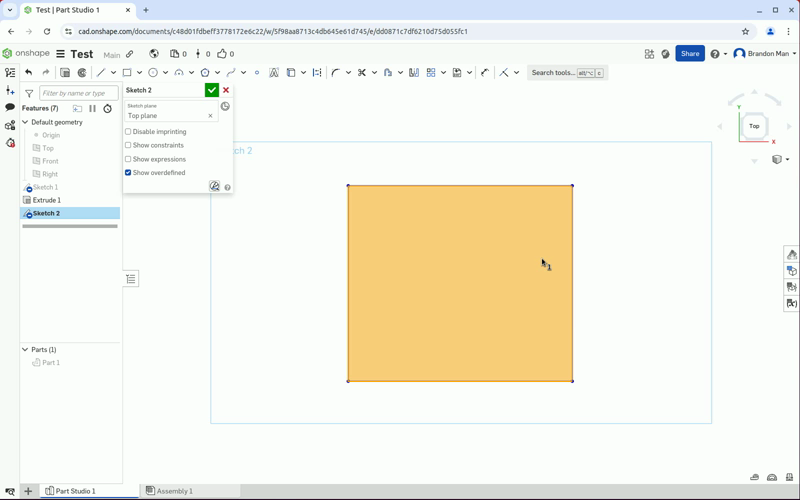
mouse_move(73, 352)
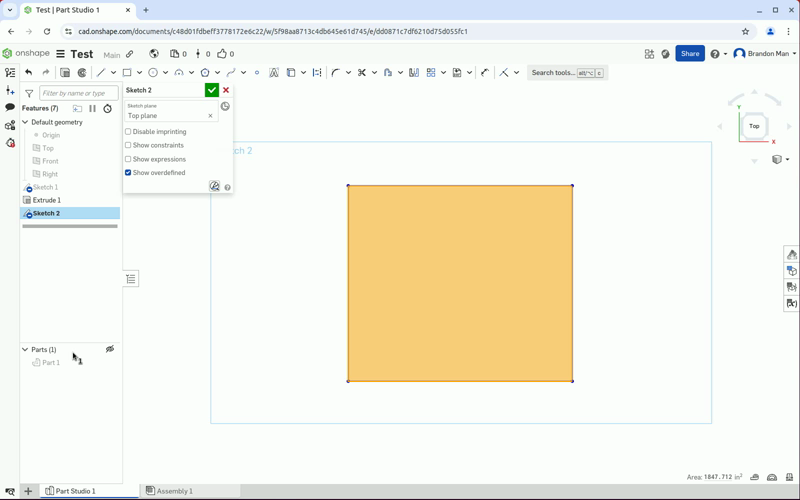
key(shift+y)
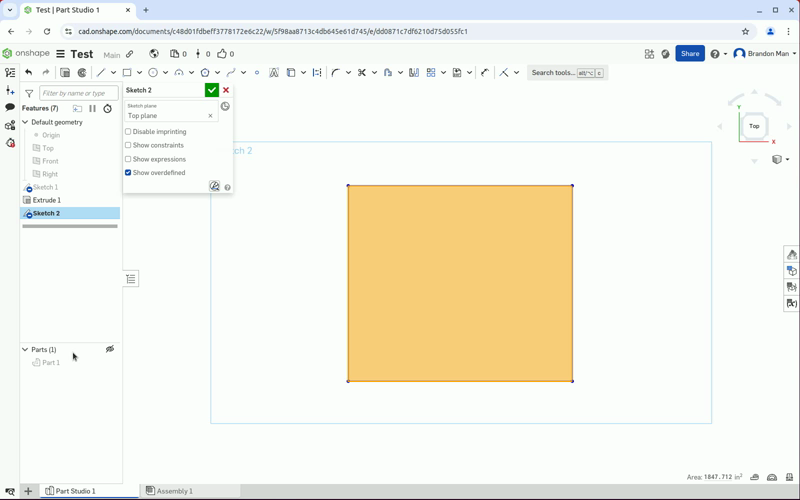
key(shift+e)
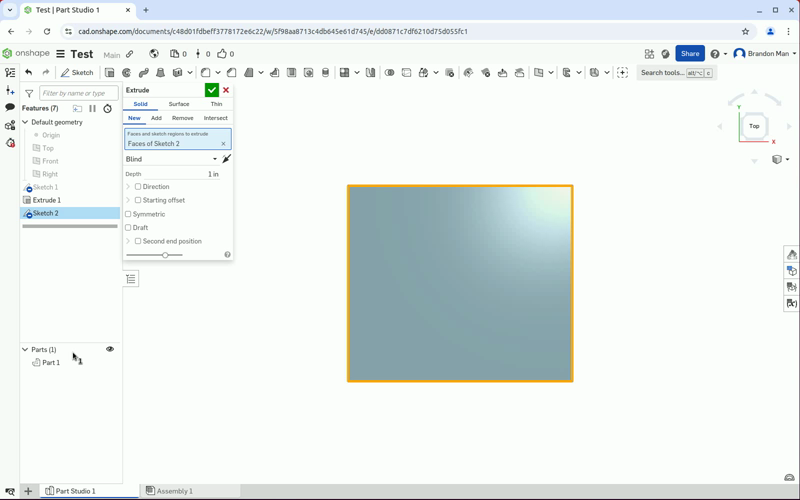
mouse_move(143, 106)
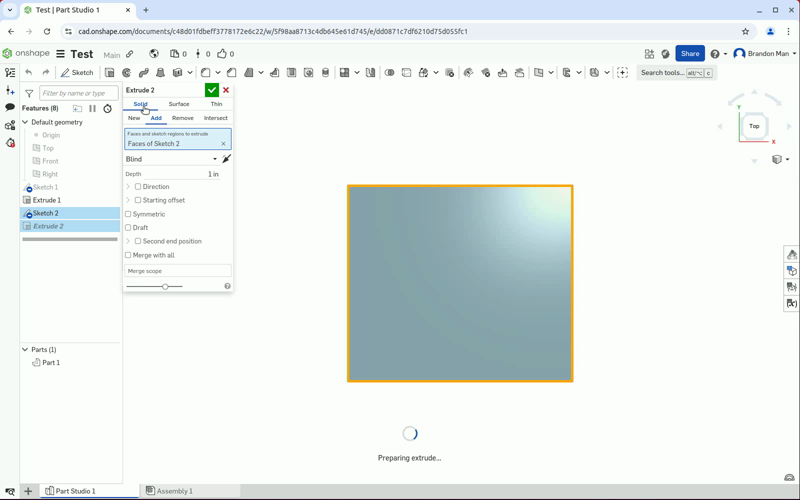
click(143, 106)
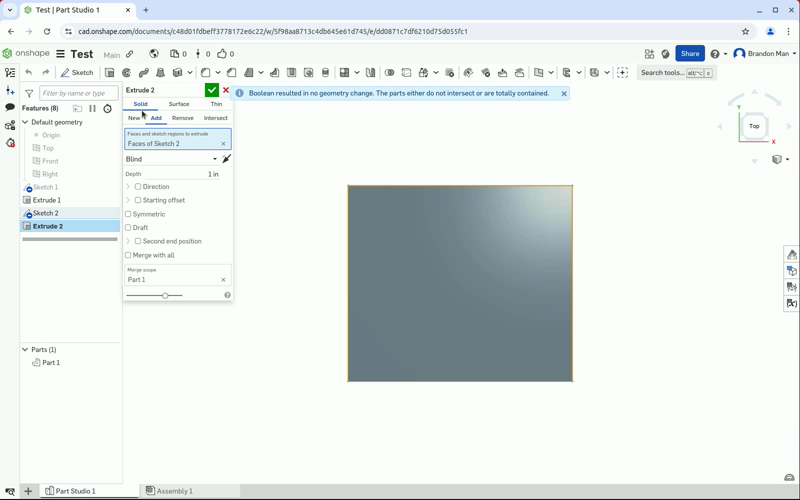
mouse_move(137, 120)
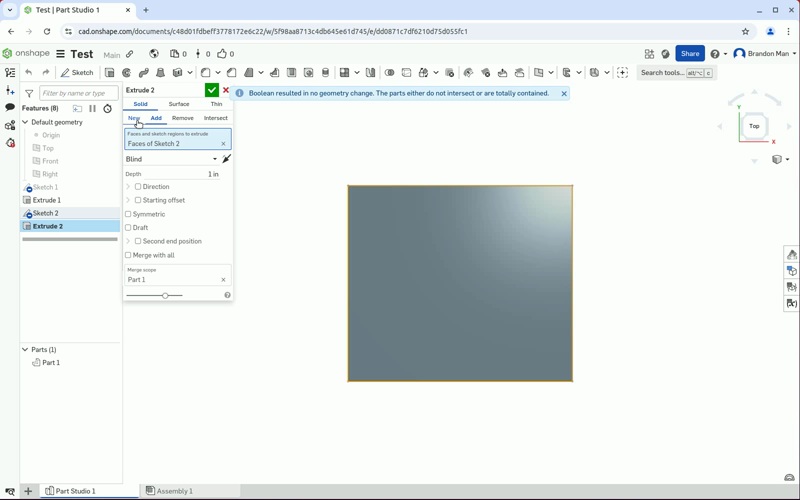
click(137, 120)
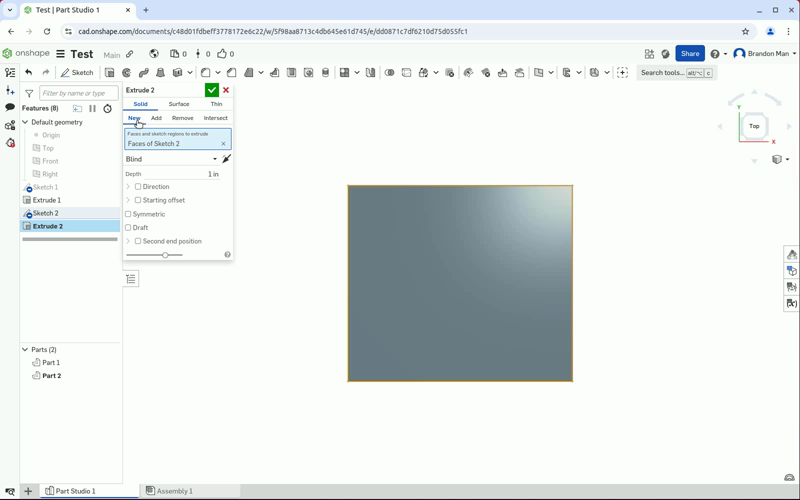
key(tab, 4)
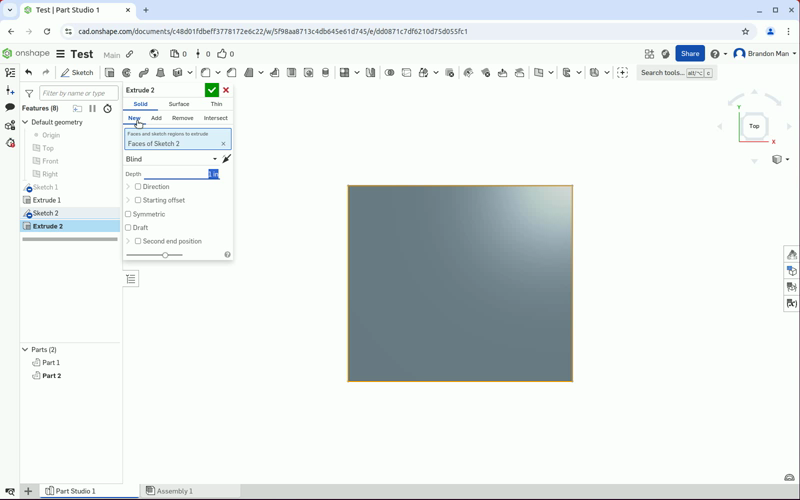
text(5.777)
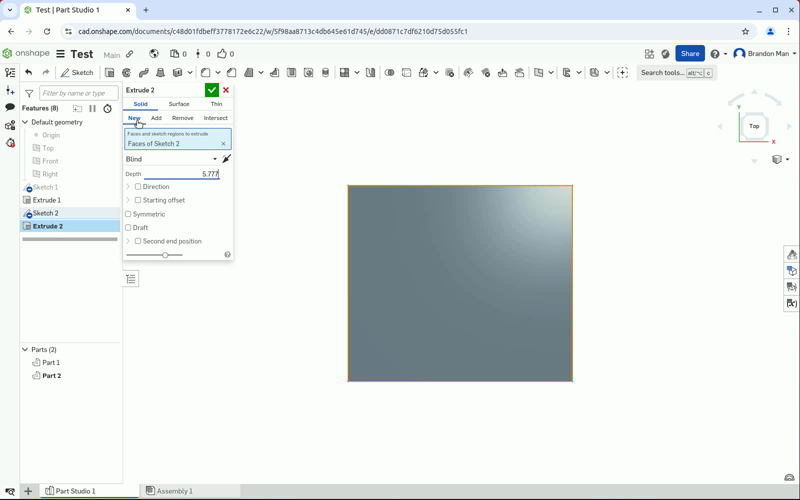
key(enter)
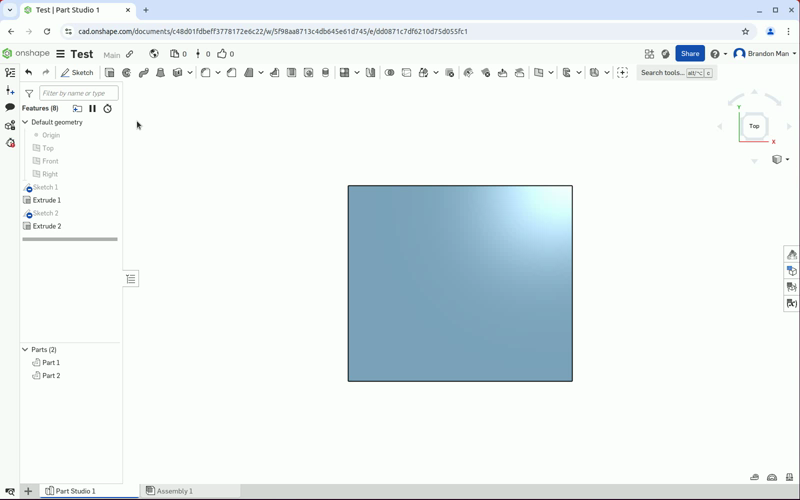
key(shift+h)
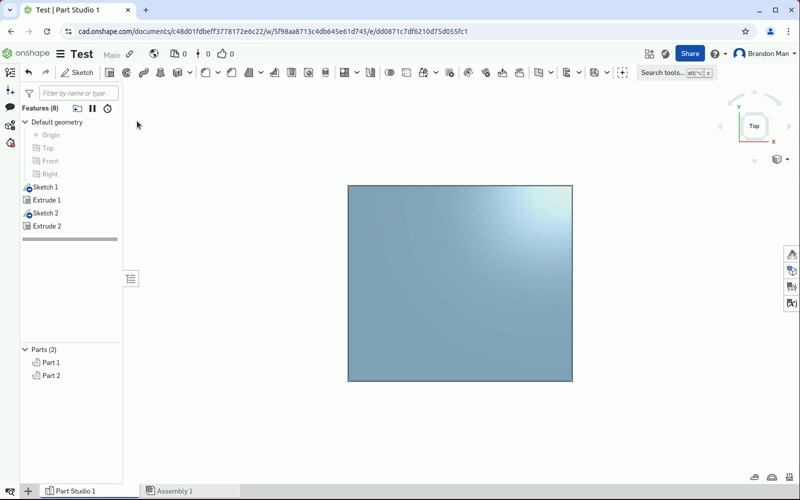
key(shift+h)
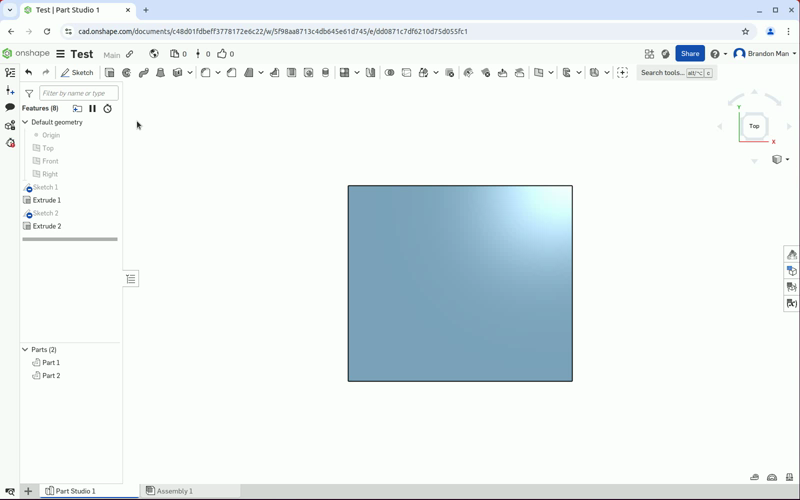
mouse_move(73, 189)
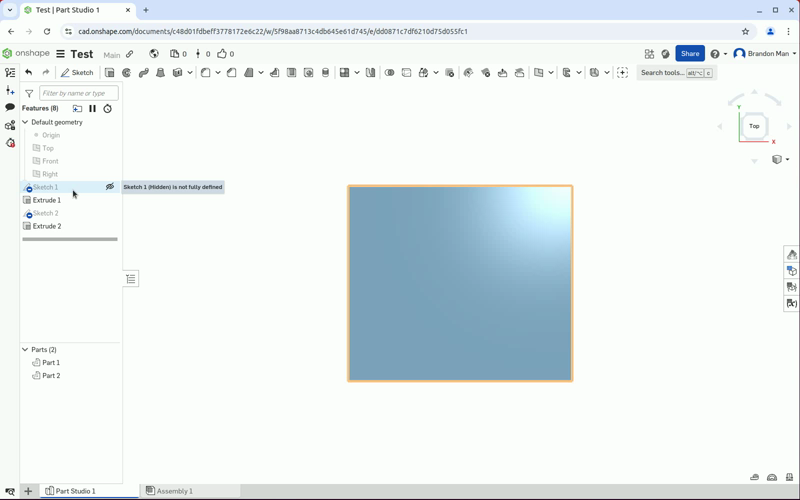
click(73, 189)
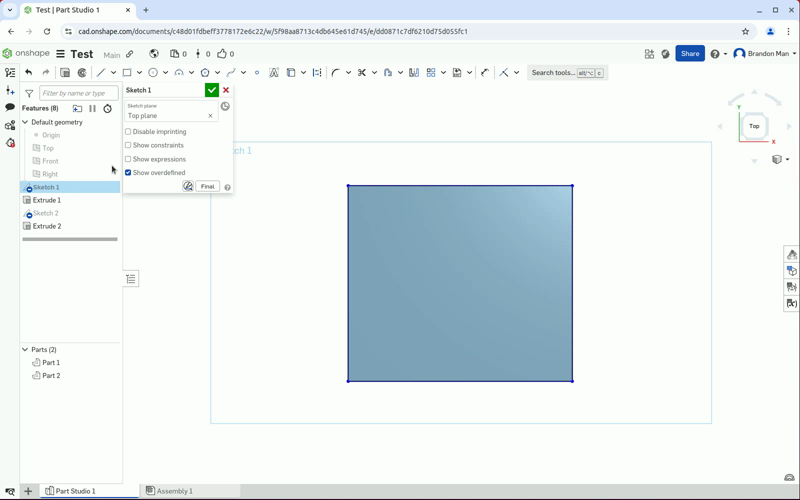
mouse_move(229, 92)
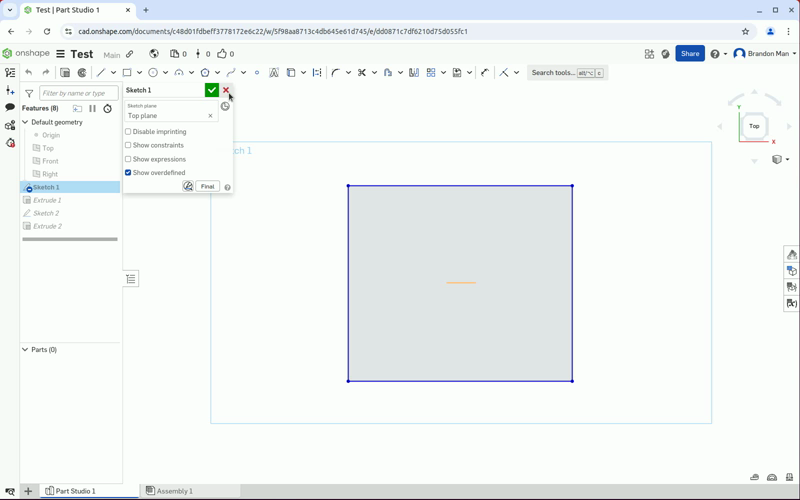
click(229, 92)
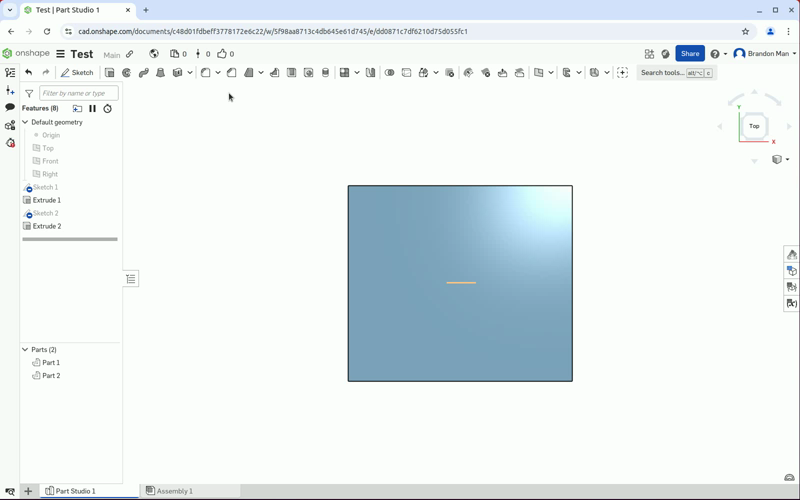
mouse_move(541, 75)
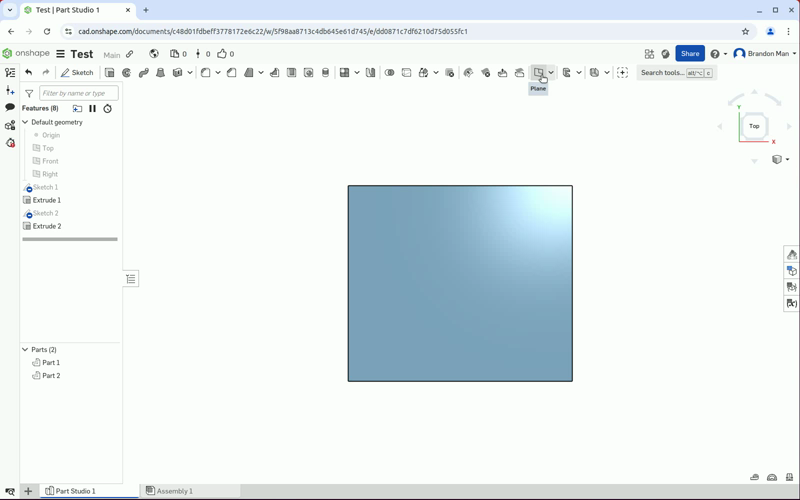
click(541, 75)
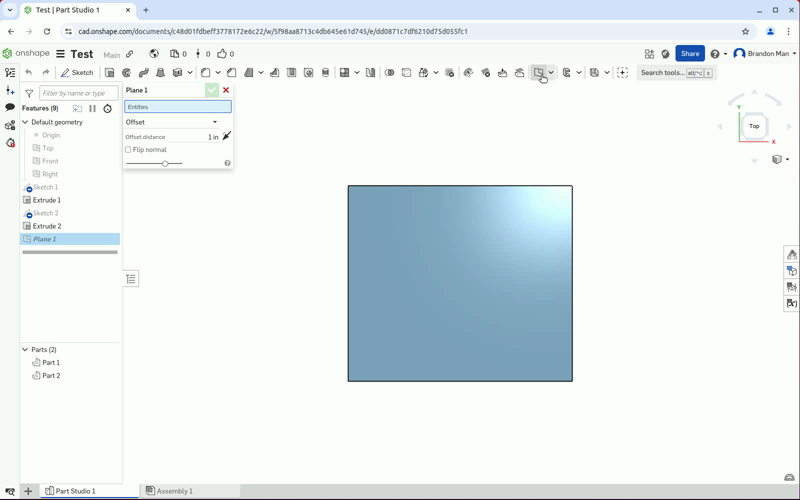
mouse_move(73, 150)
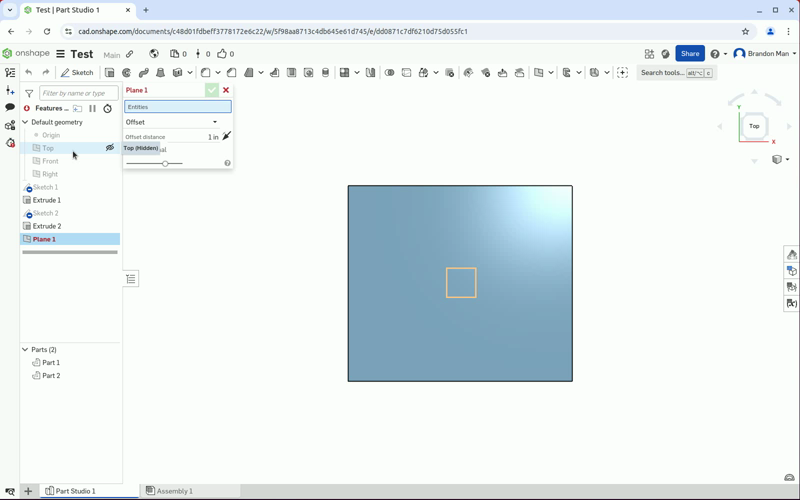
click(73, 150)
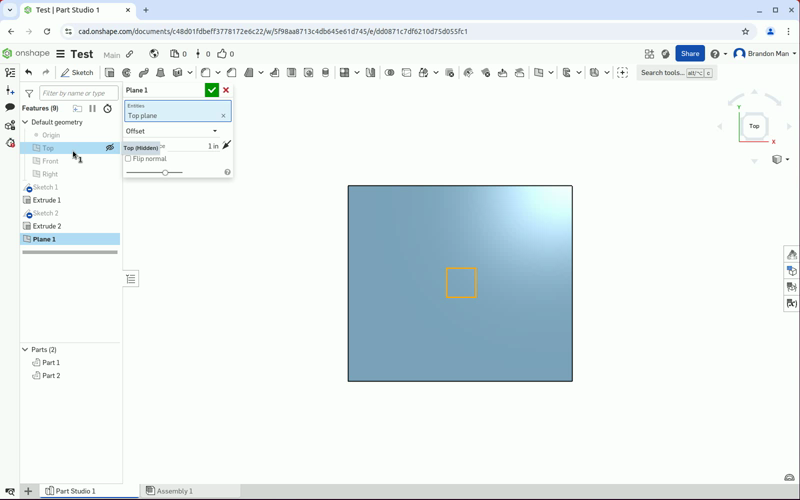
key(tab, 2)
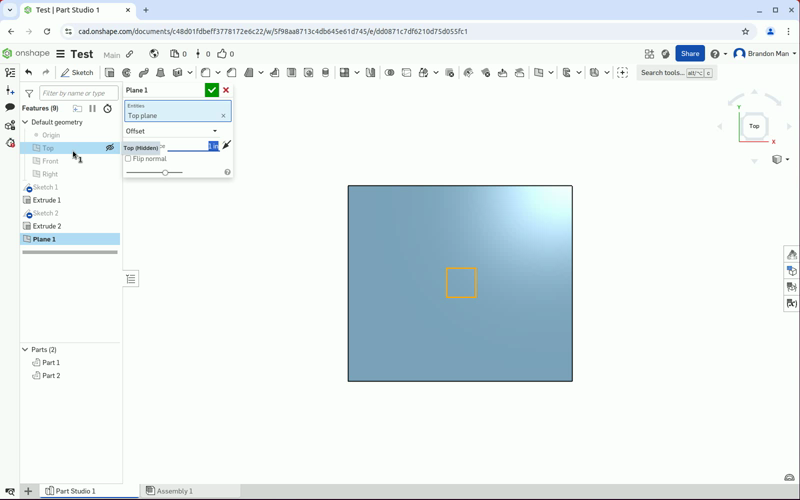
text(5.792)
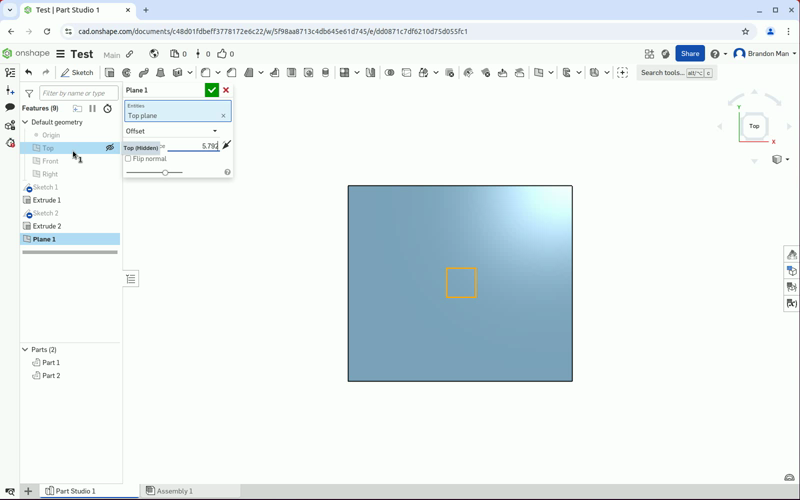
key(enter, 2)
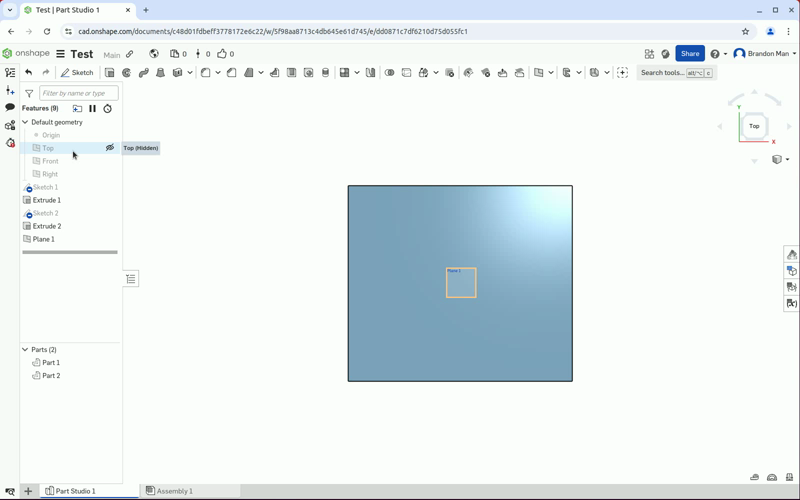
key(shift+s)
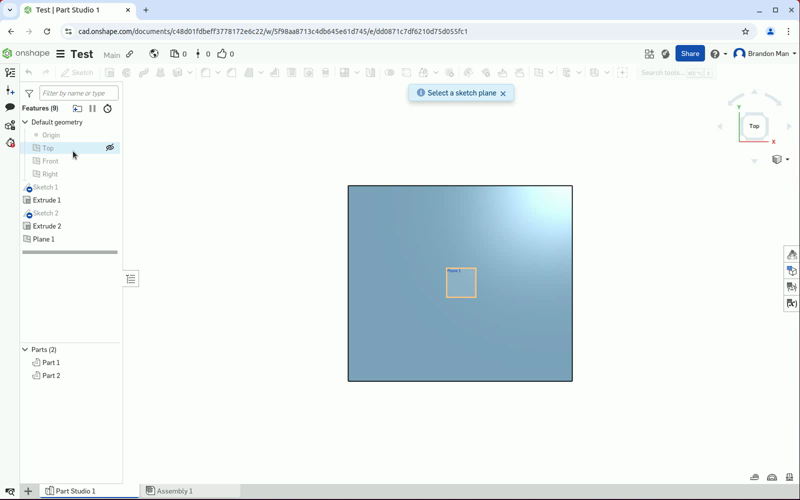
mouse_move(73, 241)
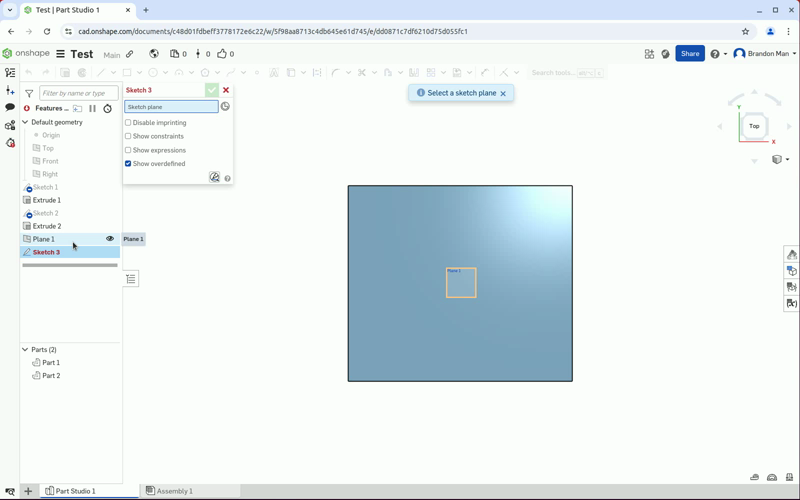
click(73, 241)
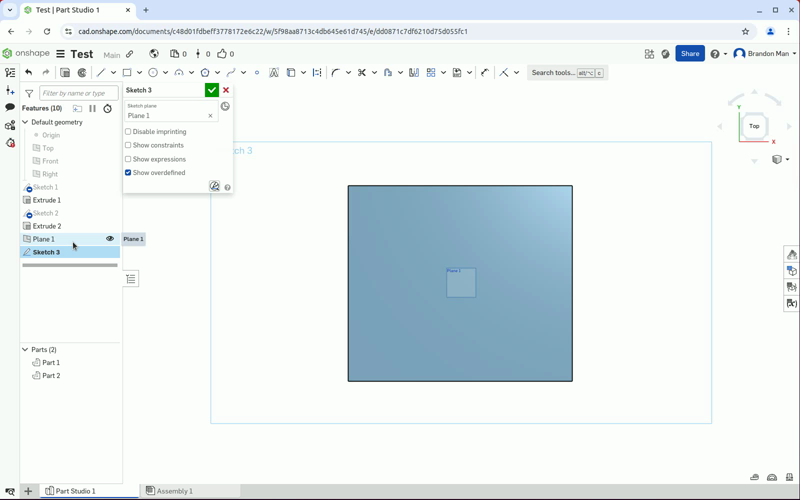
mouse_move(73, 352)
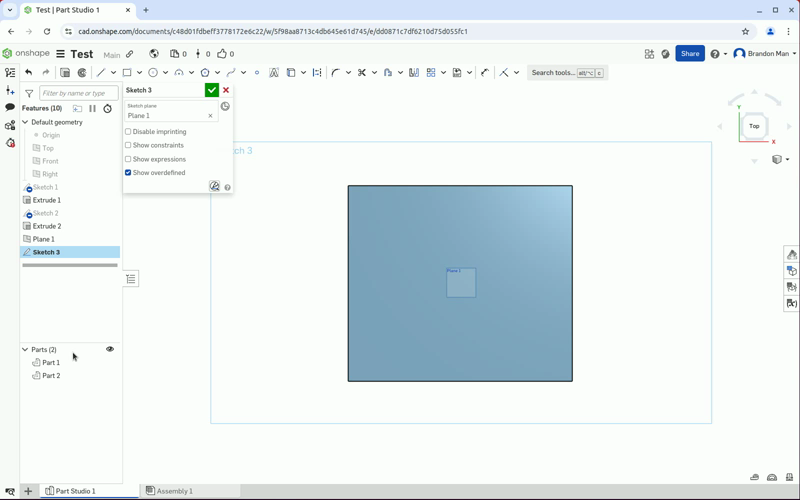
key(y)
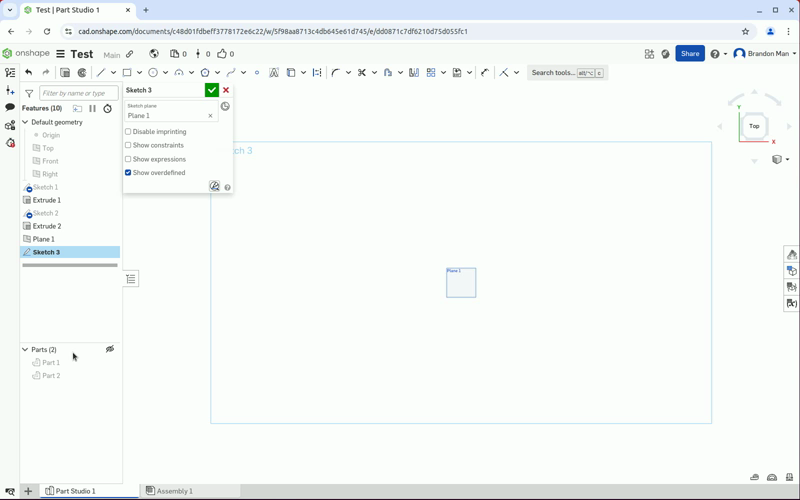
key(c)
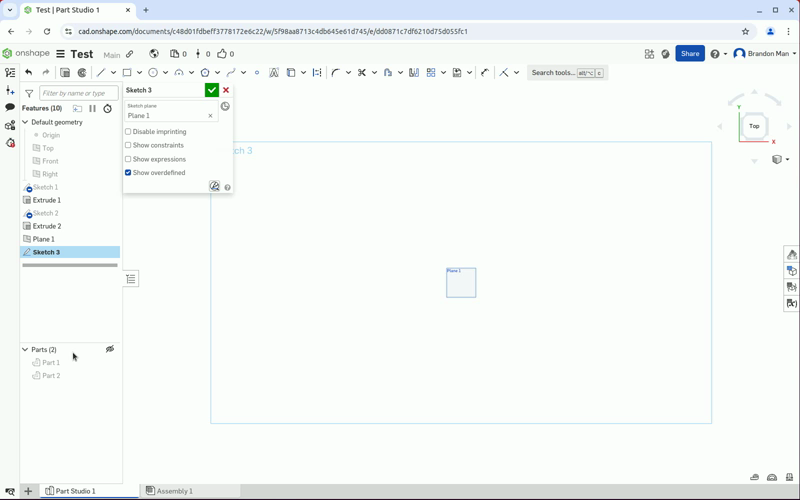
key_down(shift)
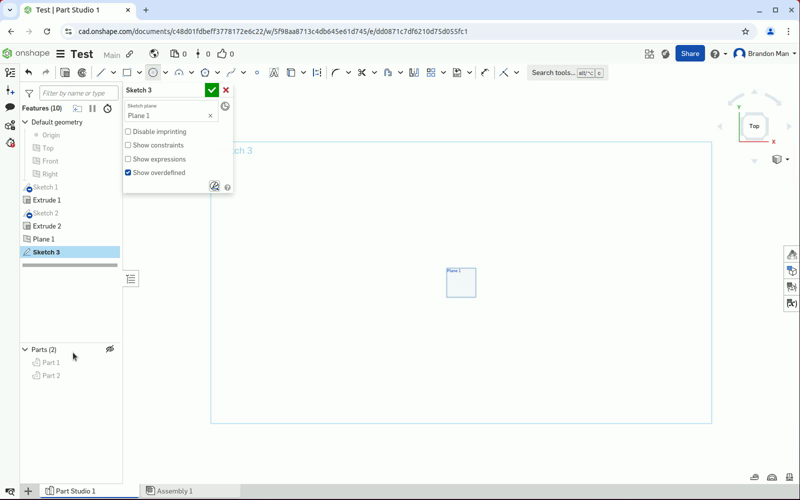
mouse_move(461, 282)
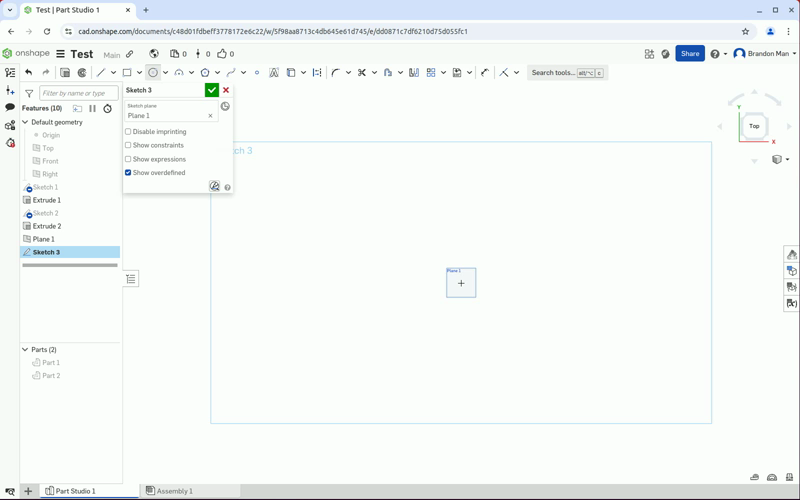
click(461, 282)
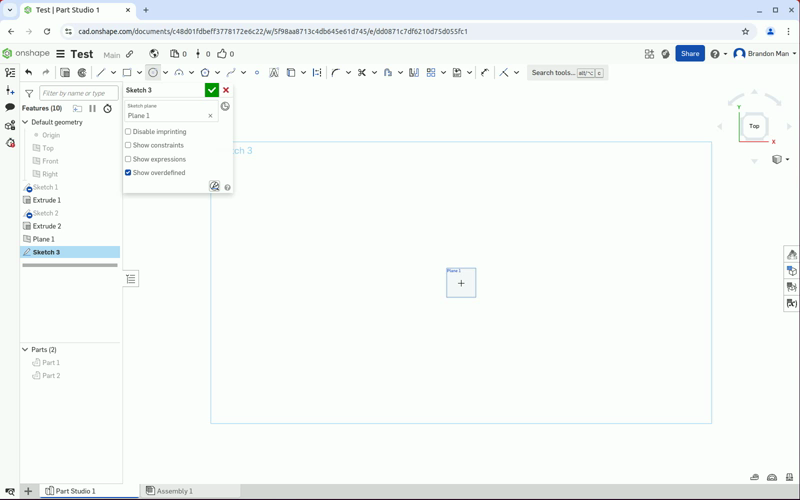
key_up(shift)
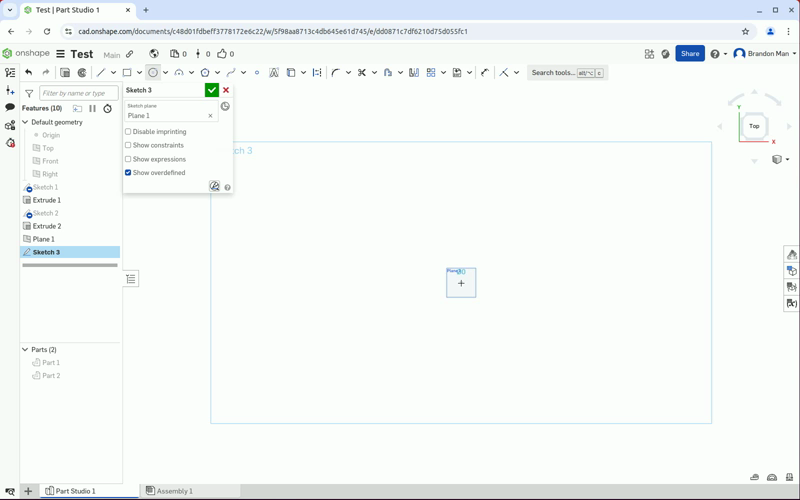
mouse_move(490, 282)
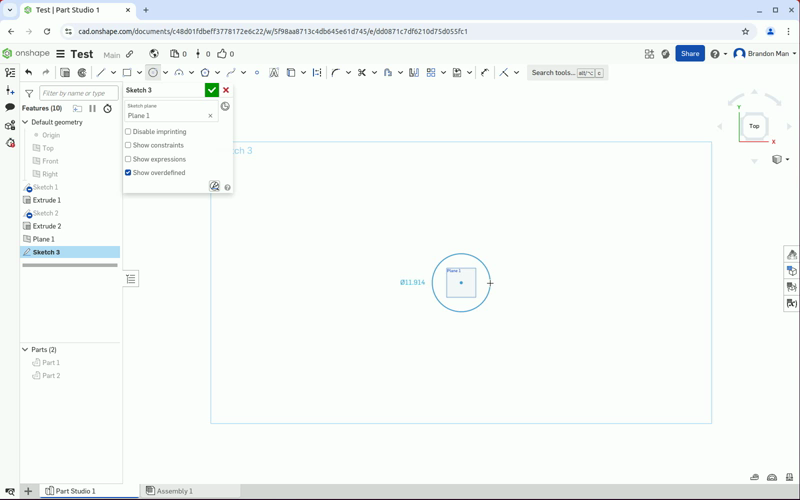
click(490, 282)
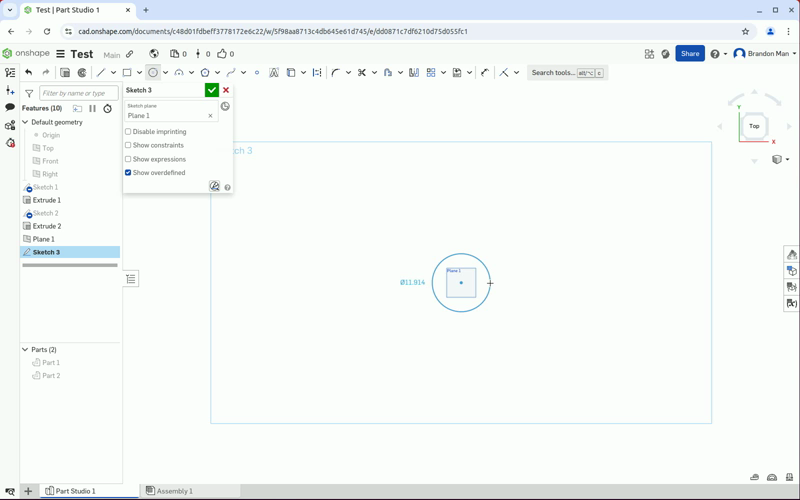
key(esc)
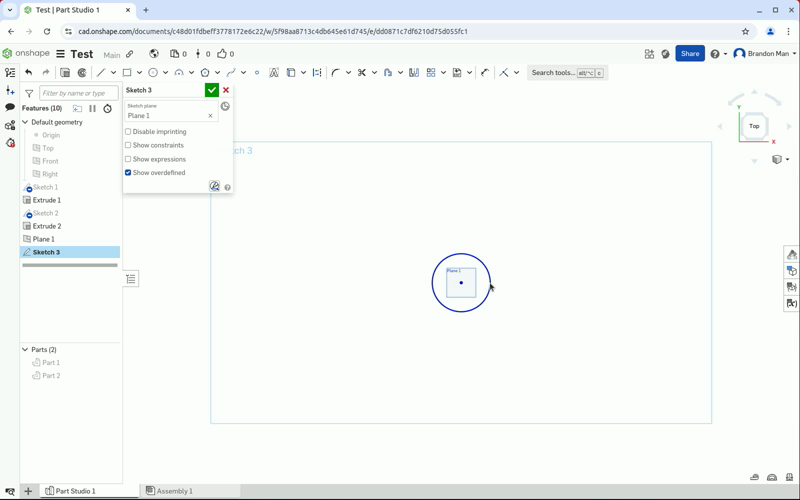
mouse_move(473, 275)
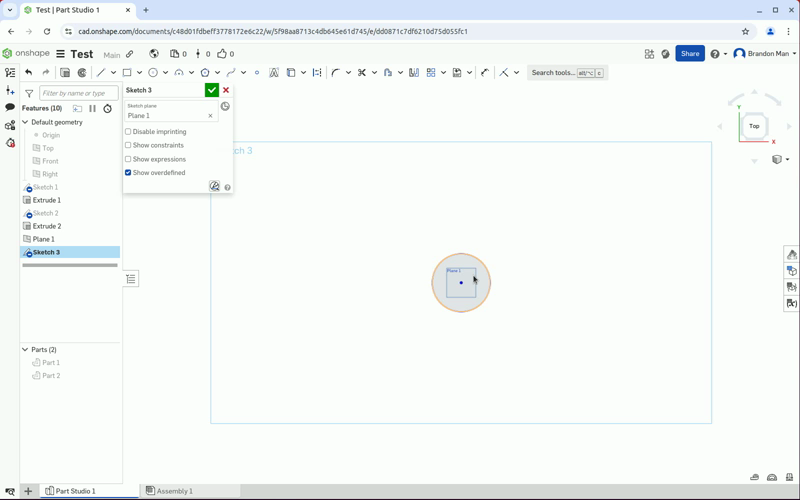
click(473, 275)
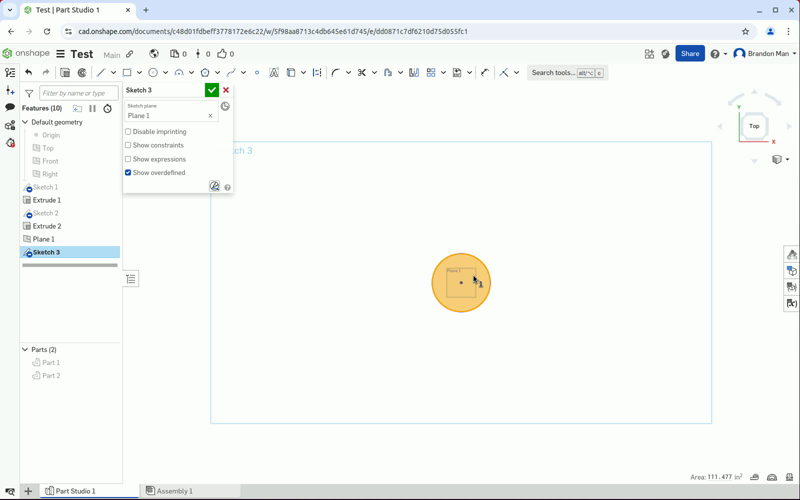
mouse_move(73, 352)
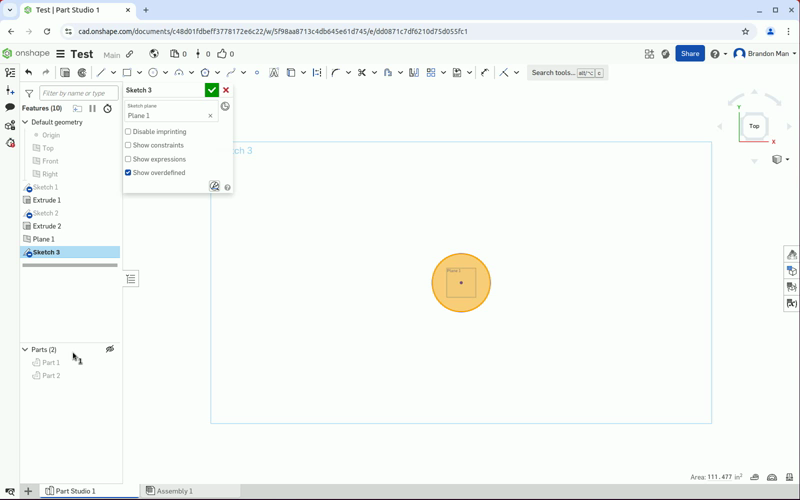
key(shift+y)
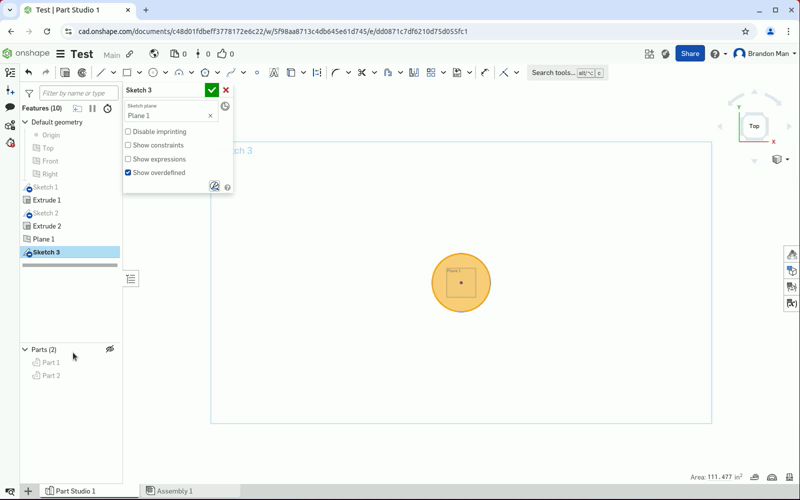
key(shift+e)
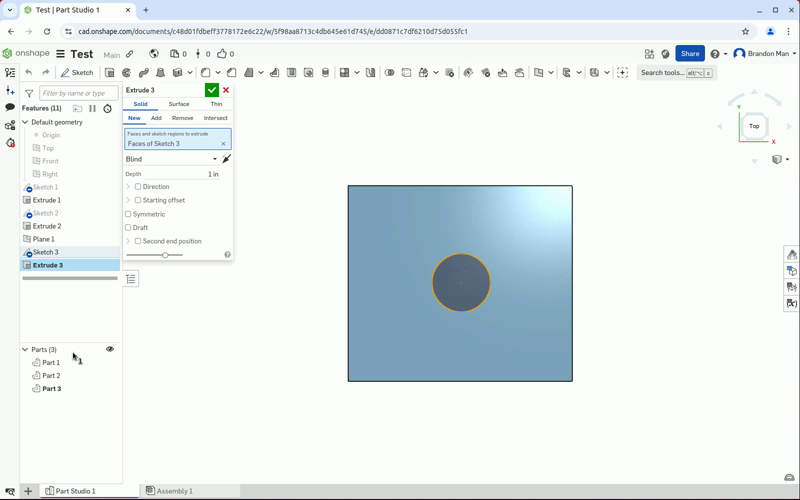
mouse_move(143, 106)
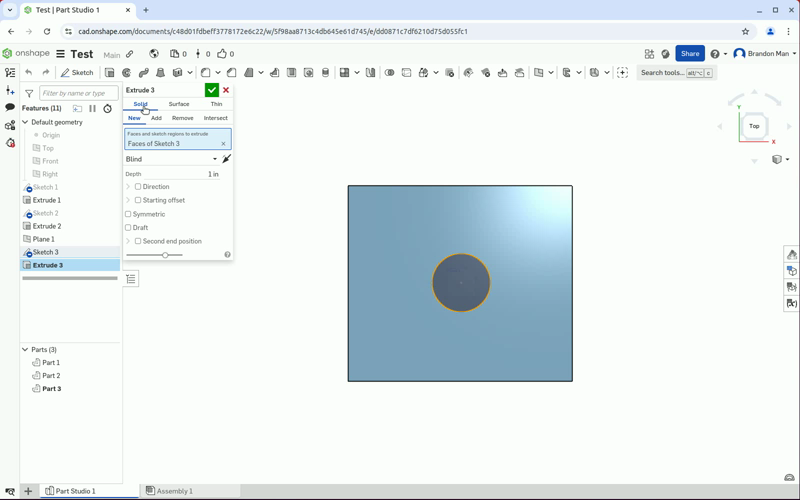
click(143, 106)
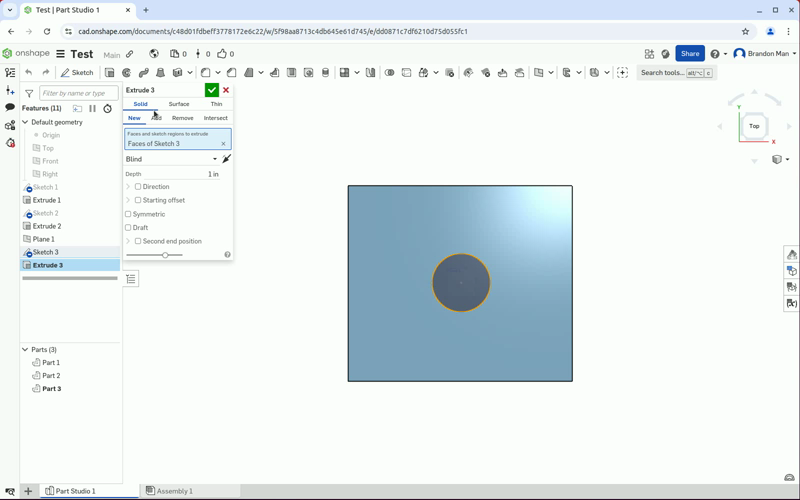
mouse_move(186, 120)
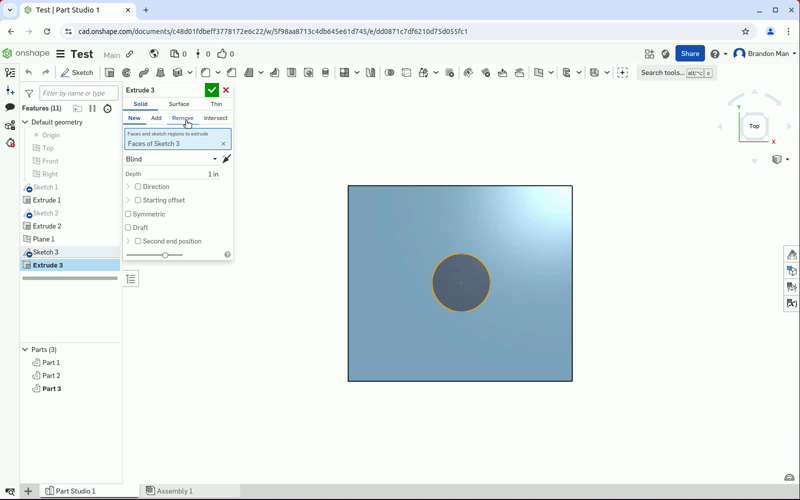
click(186, 120)
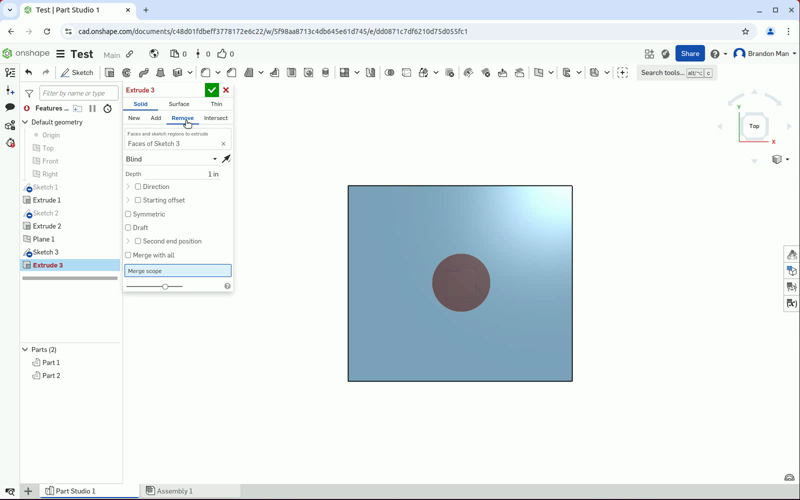
key(tab, 4)
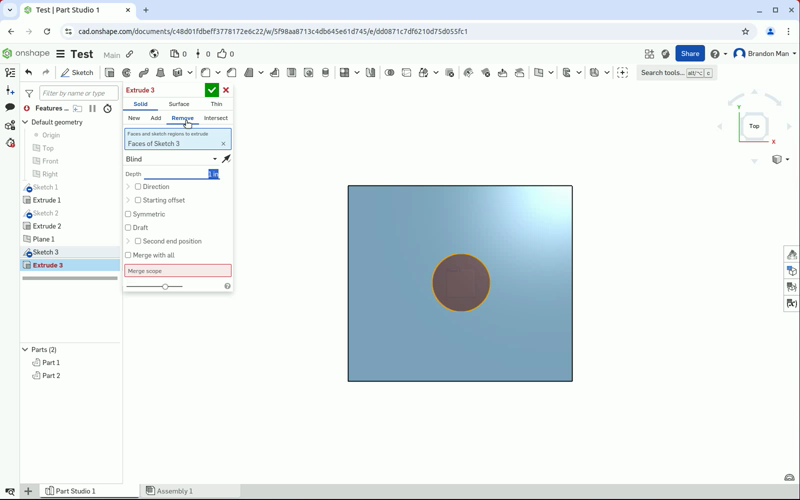
text(14.443)
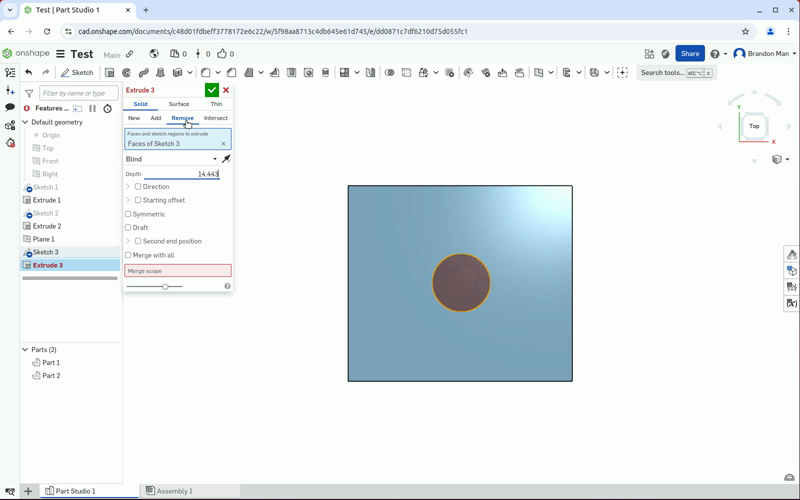
key(tab, 6)
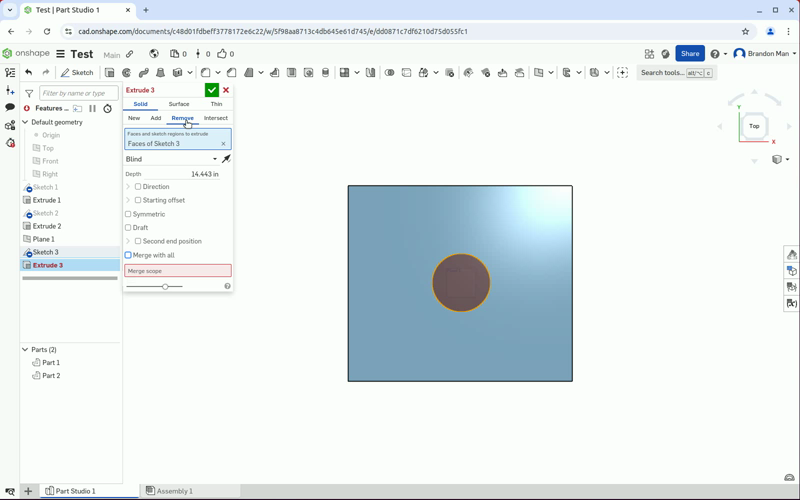
key(space)
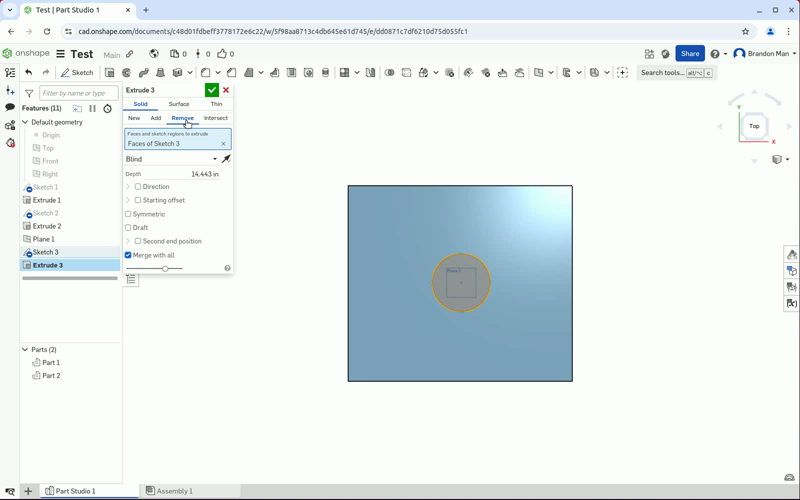
key(enter)
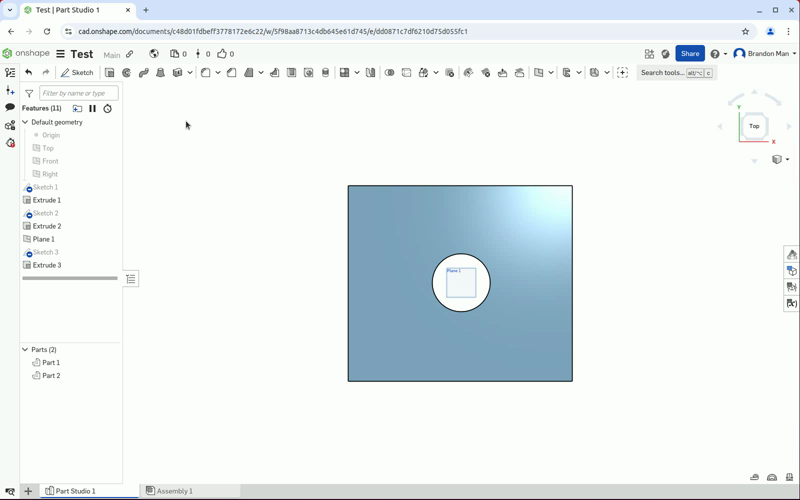
key(shift+h)
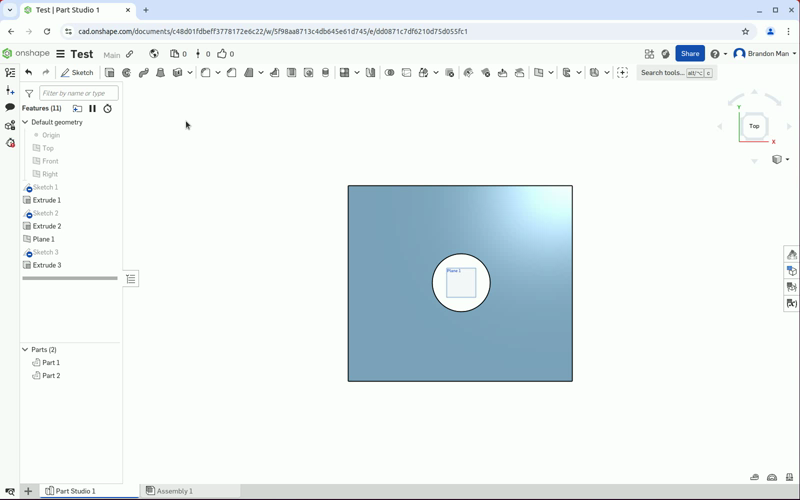
key(shift+h)
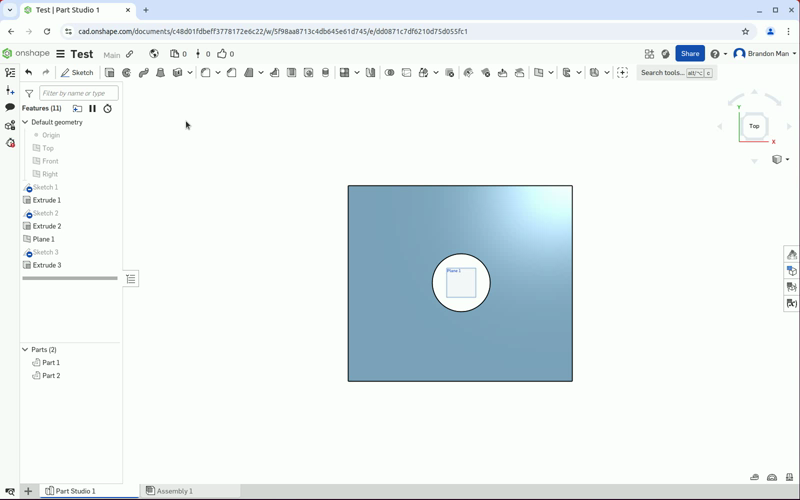
mouse_move(73, 189)
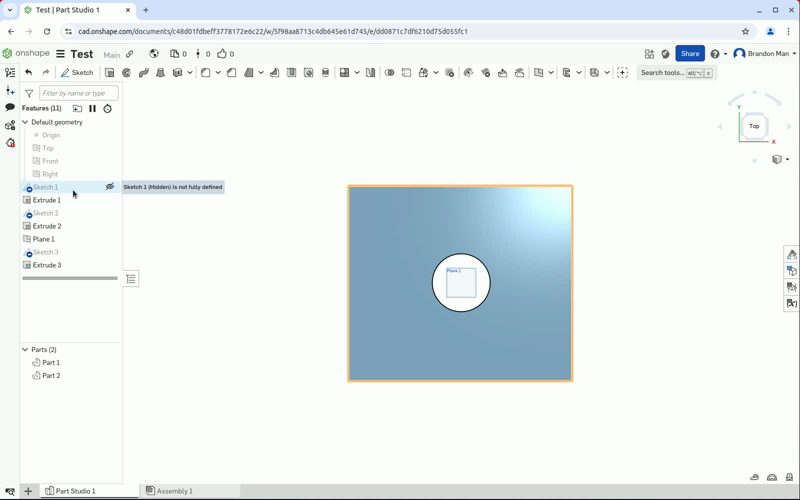
click(73, 189)
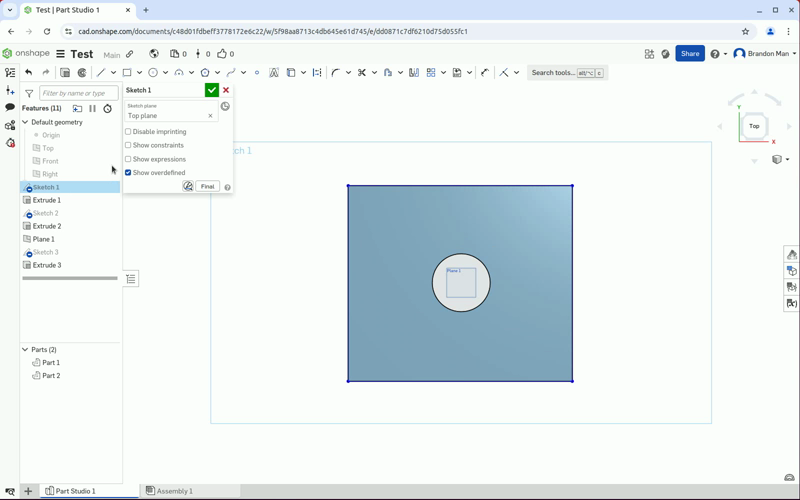
mouse_move(229, 92)
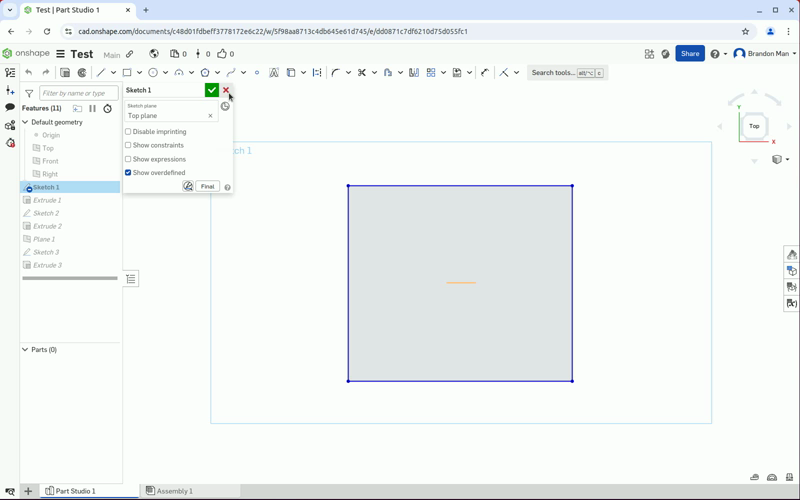
click(229, 92)
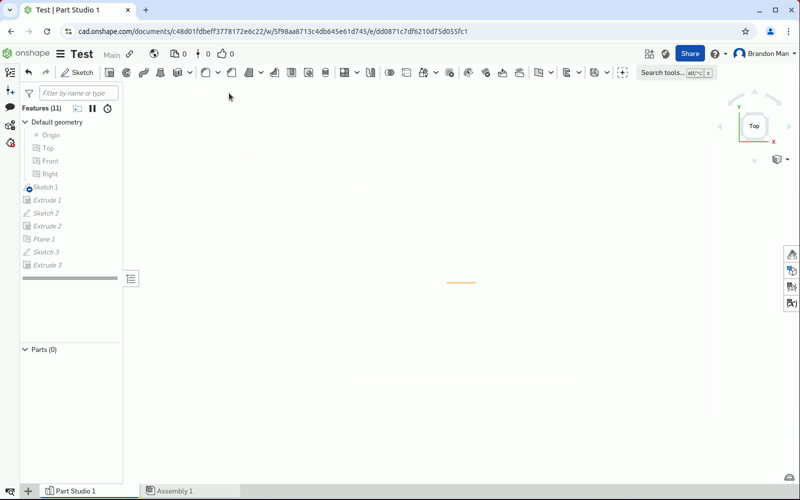
key(shift+s)
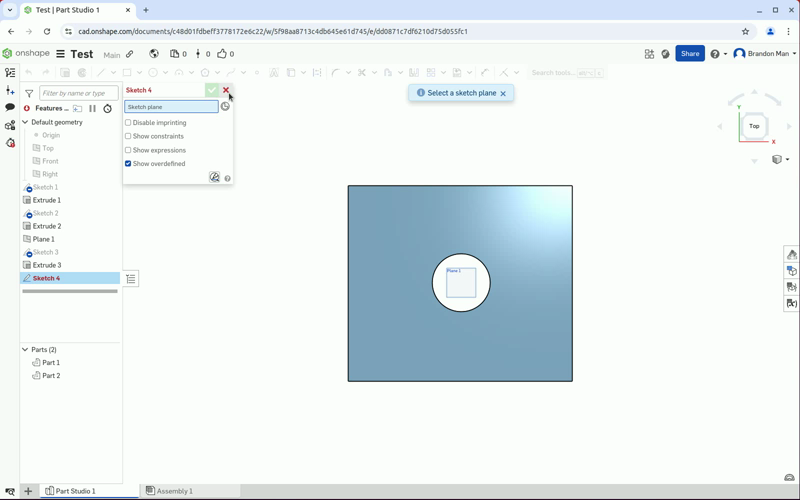
mouse_move(73, 241)
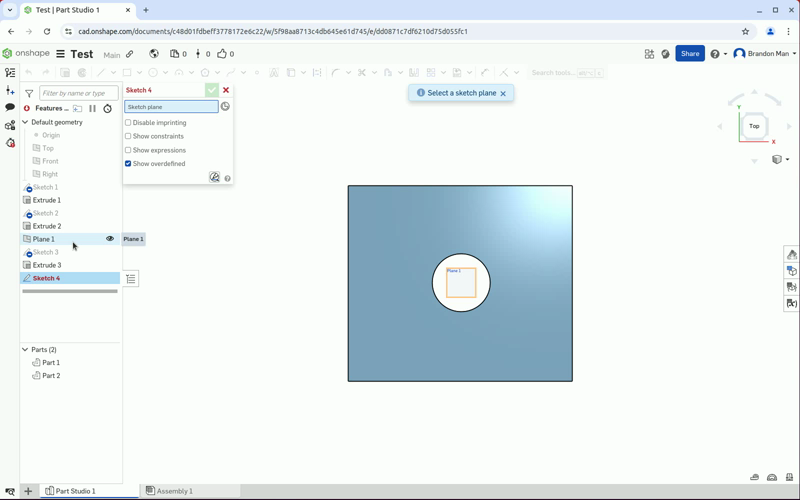
click(73, 241)
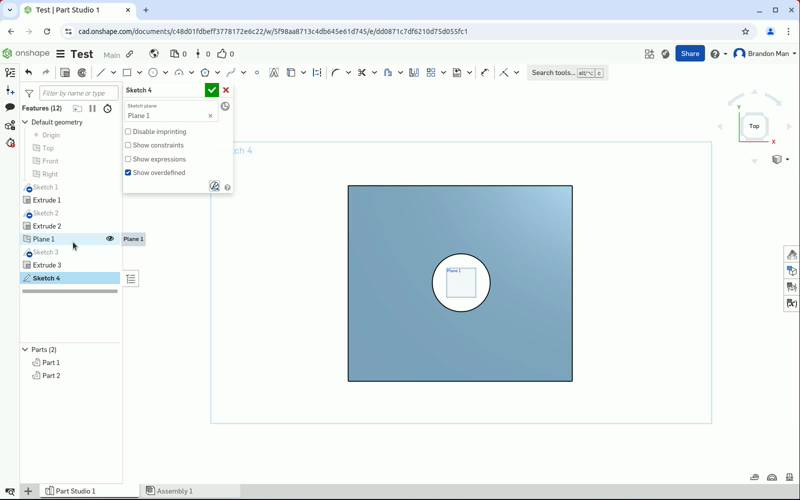
mouse_move(73, 352)
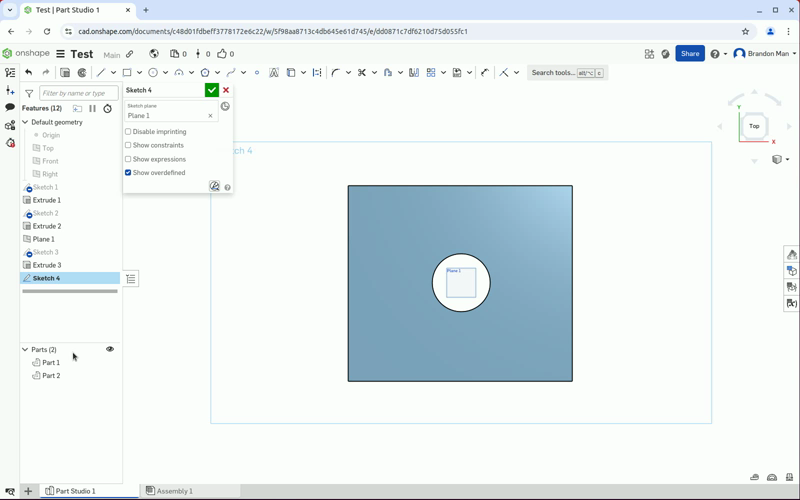
key(y)
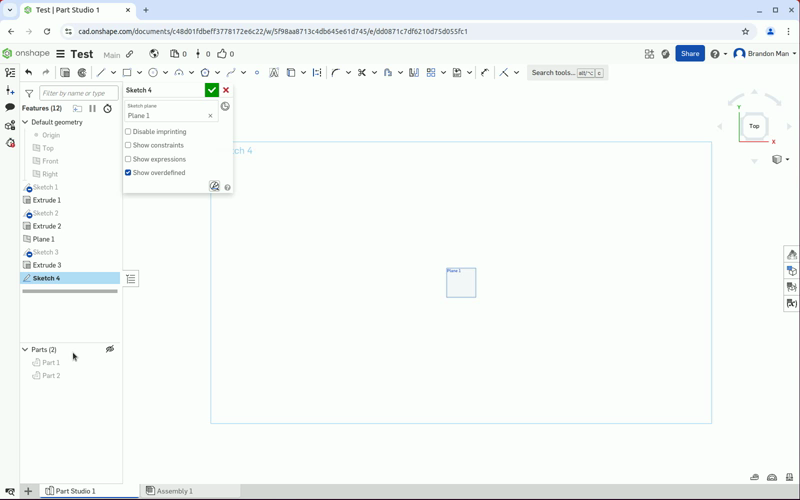
key(c)
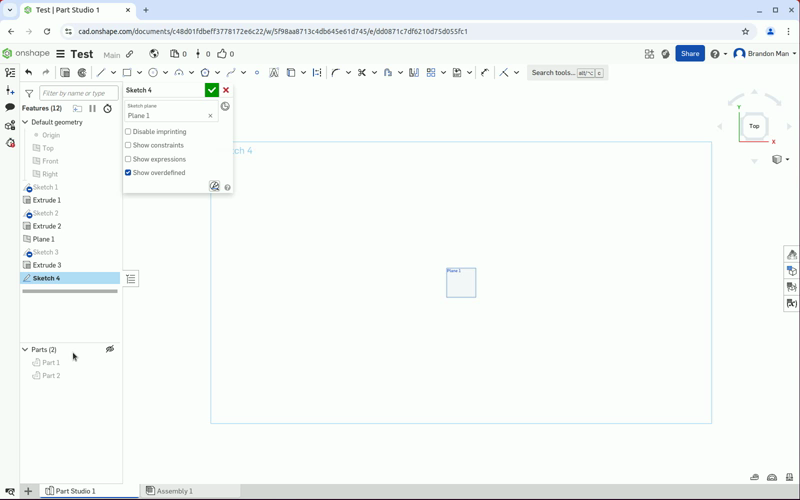
key_down(shift)
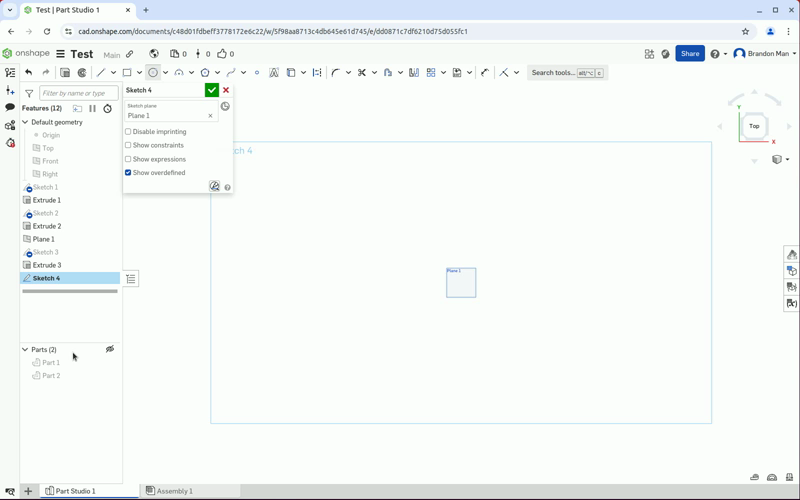
mouse_move(407, 282)
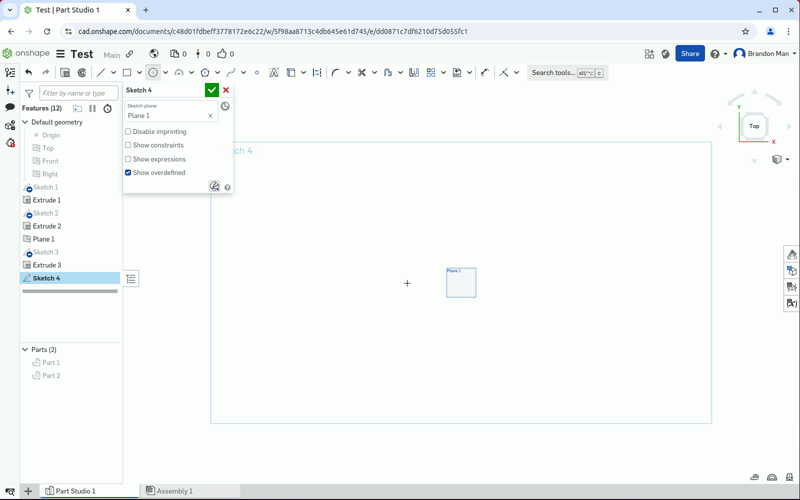
click(407, 282)
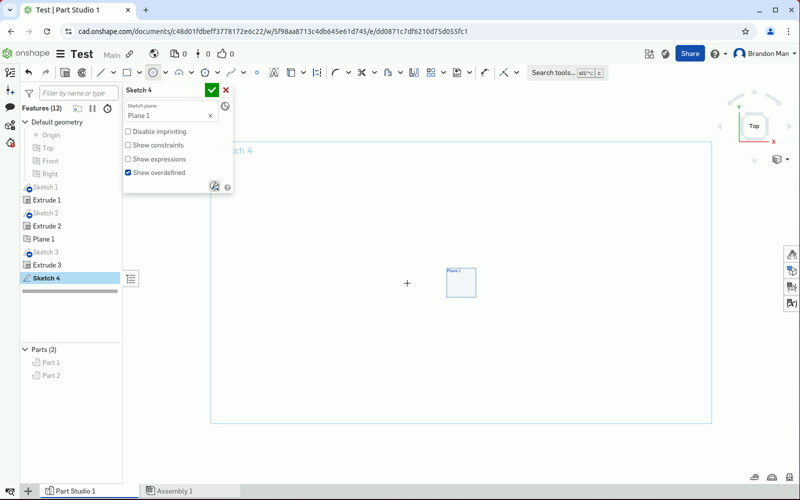
key_up(shift)
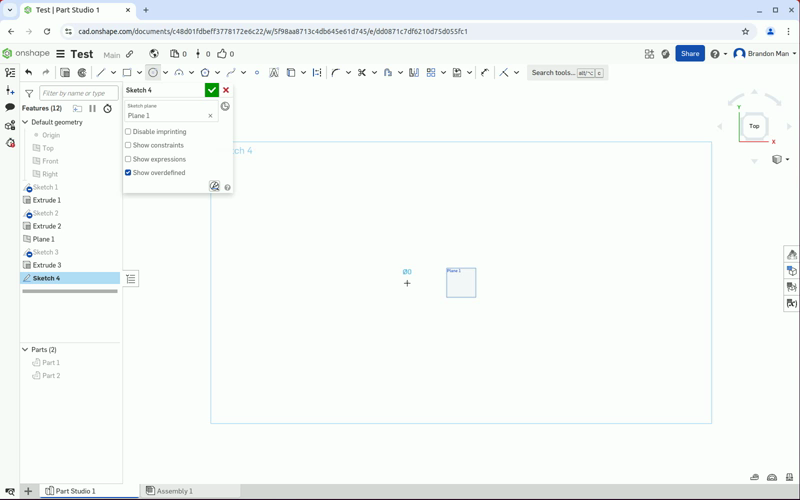
mouse_move(416, 282)
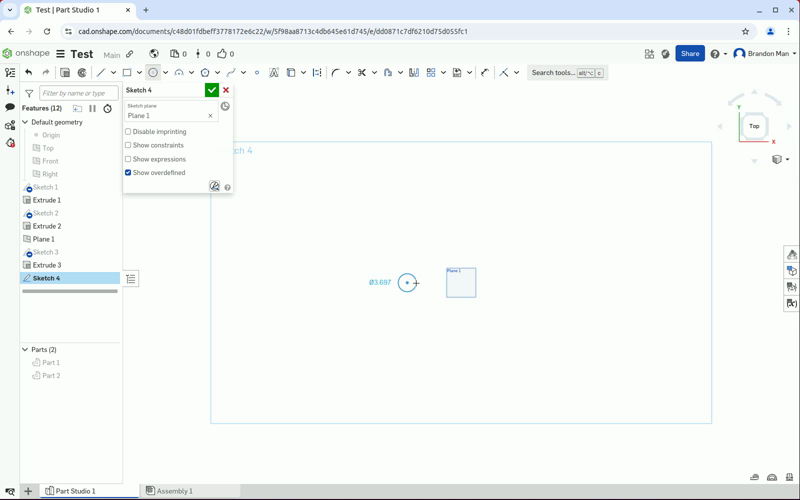
click(416, 282)
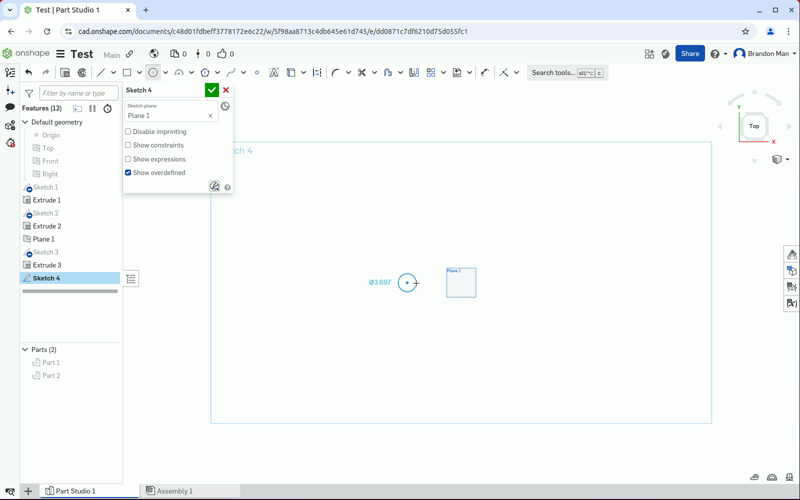
key(esc)
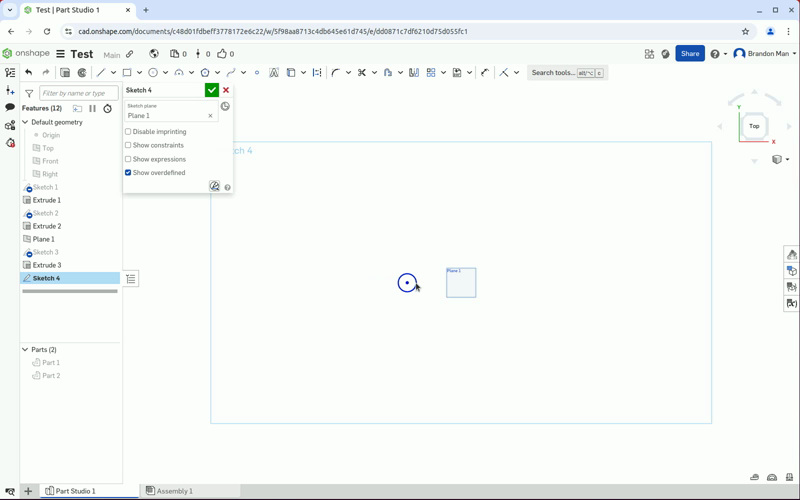
mouse_move(400, 286)
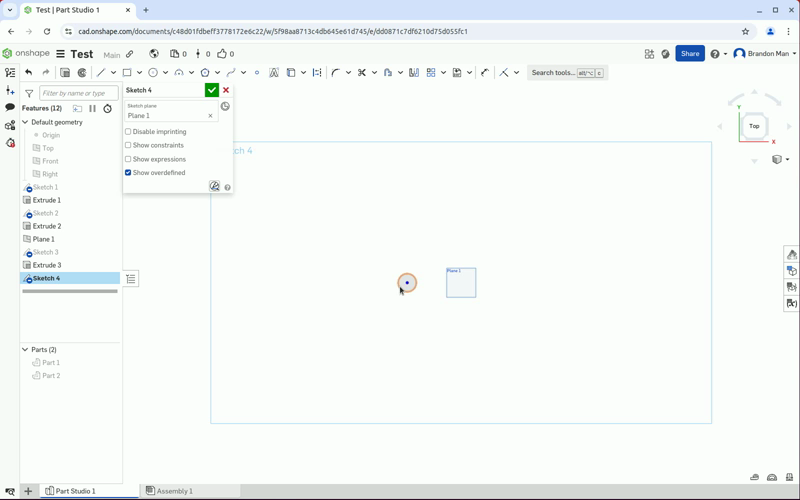
scroll(6)
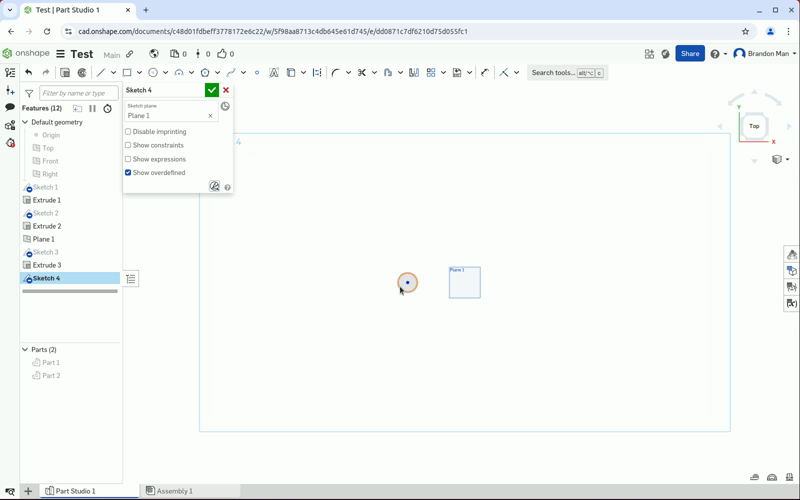
scroll(6)
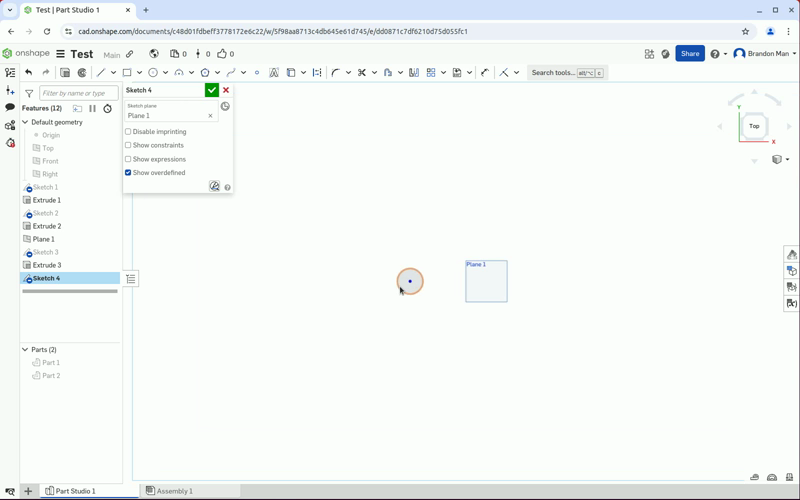
scroll(6)
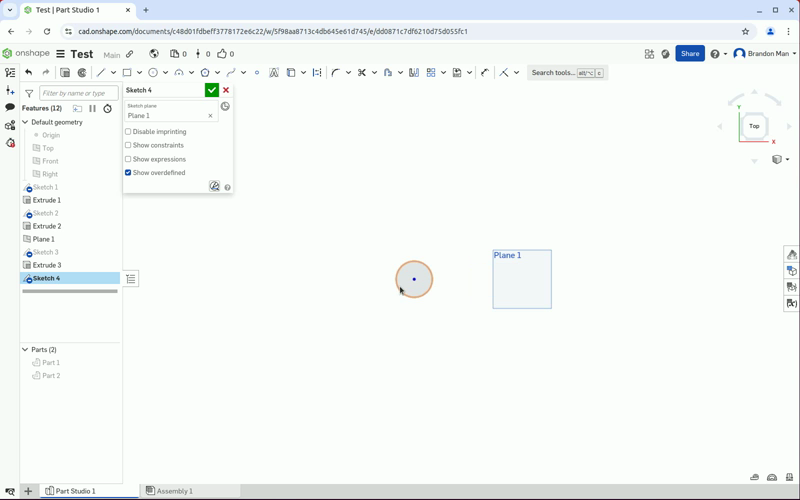
scroll(6)
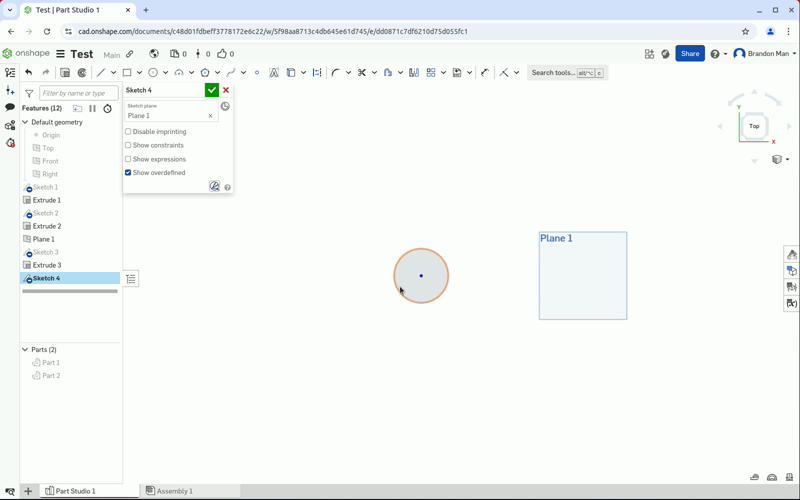
scroll(6)
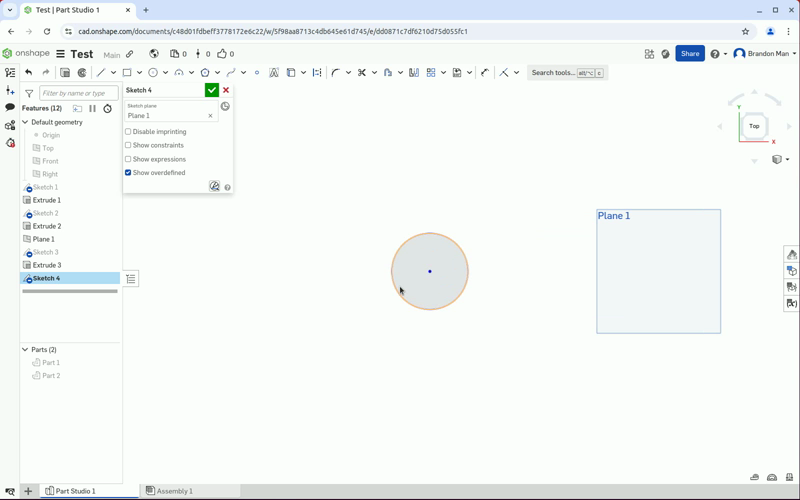
scroll(6)
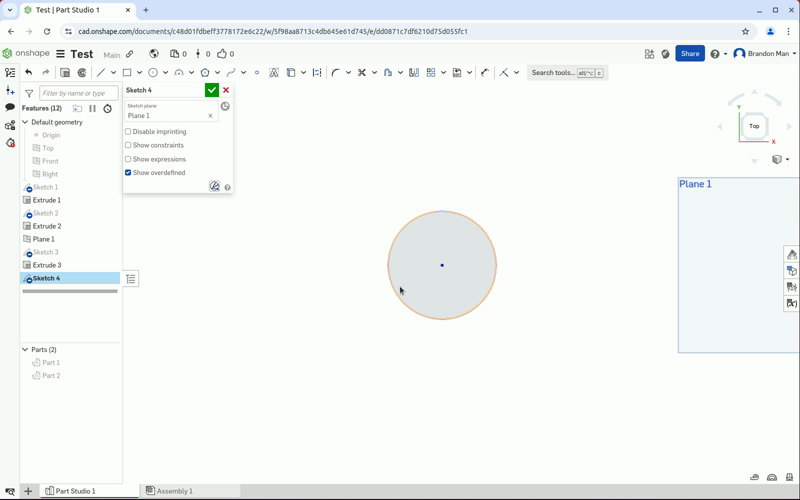
scroll(6)
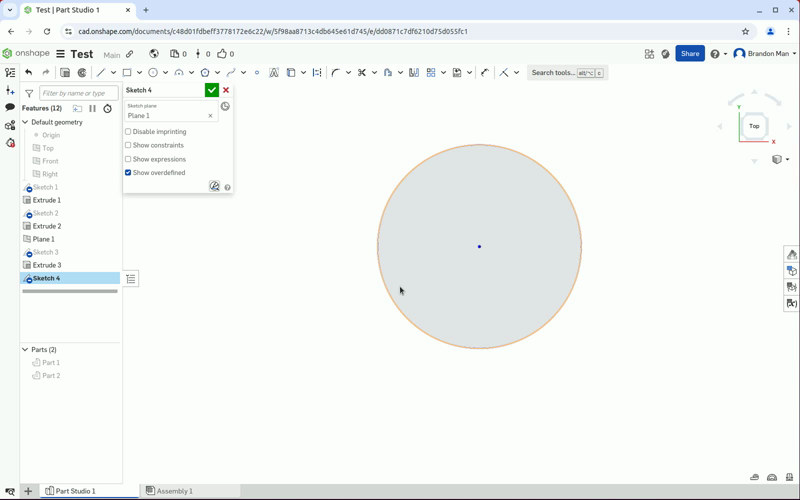
click(400, 286)
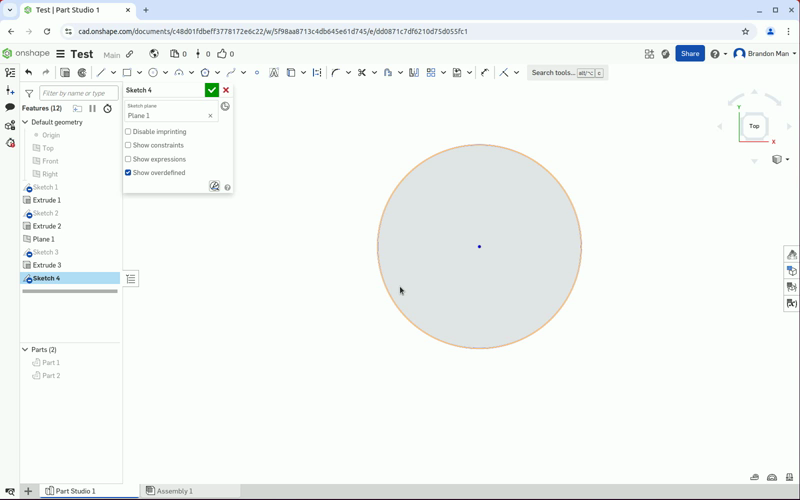
scroll(-6)
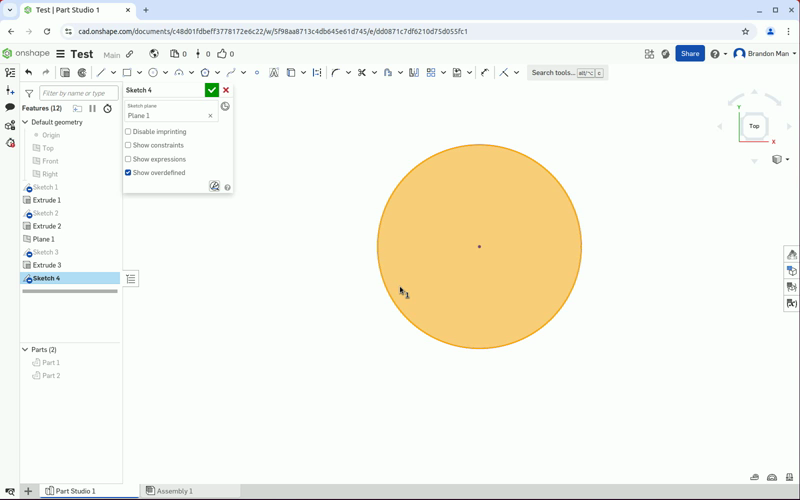
scroll(-6)
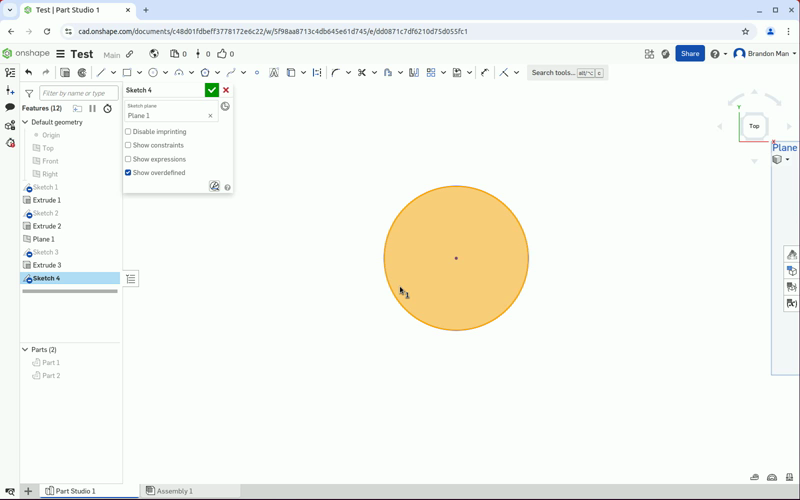
scroll(-6)
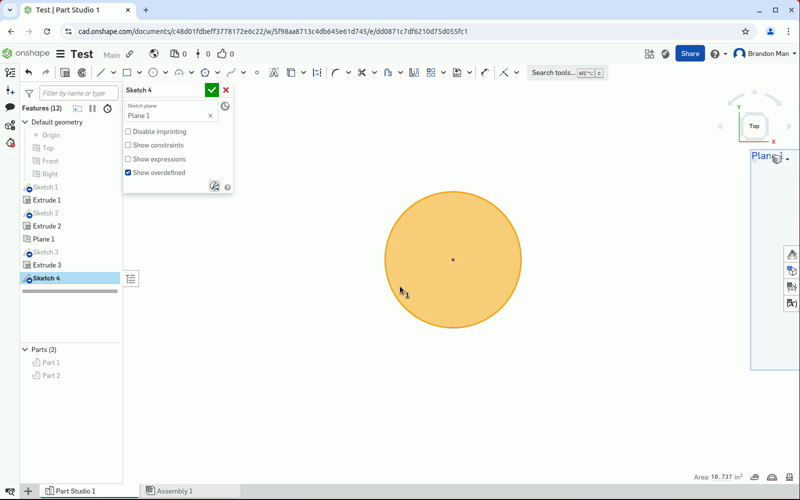
scroll(-6)
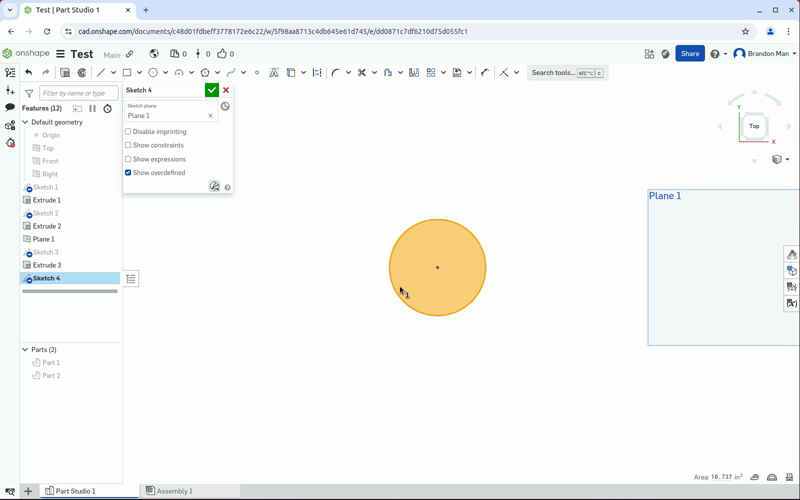
scroll(-6)
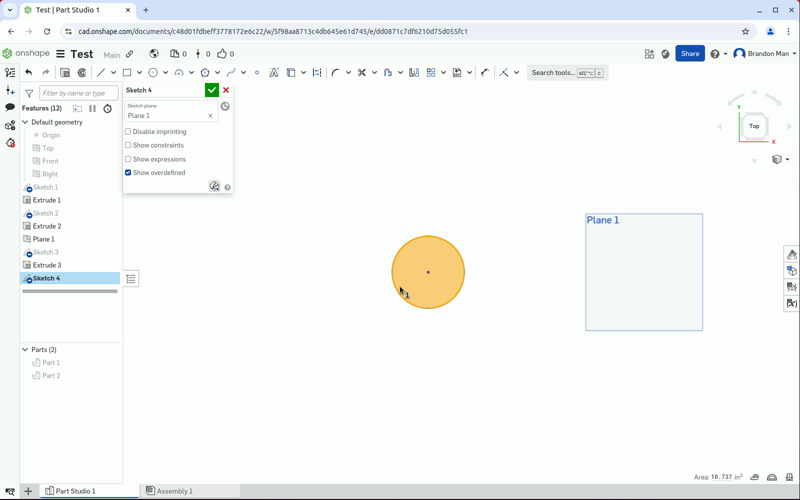
scroll(-6)
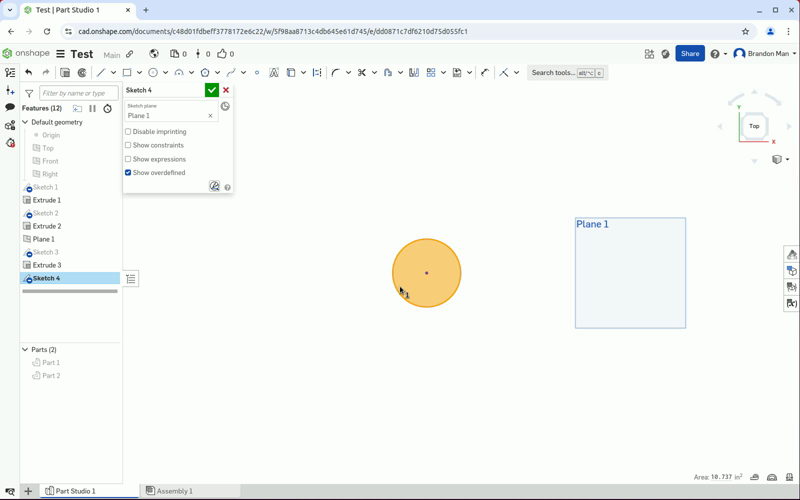
scroll(-6)
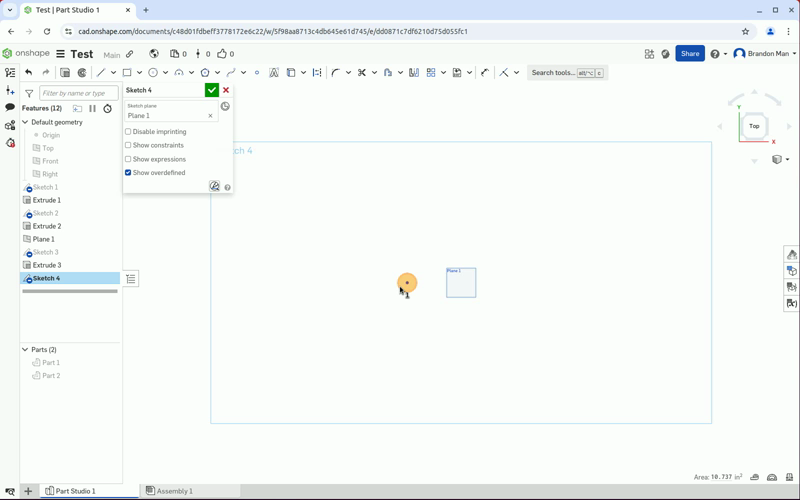
mouse_move(73, 352)
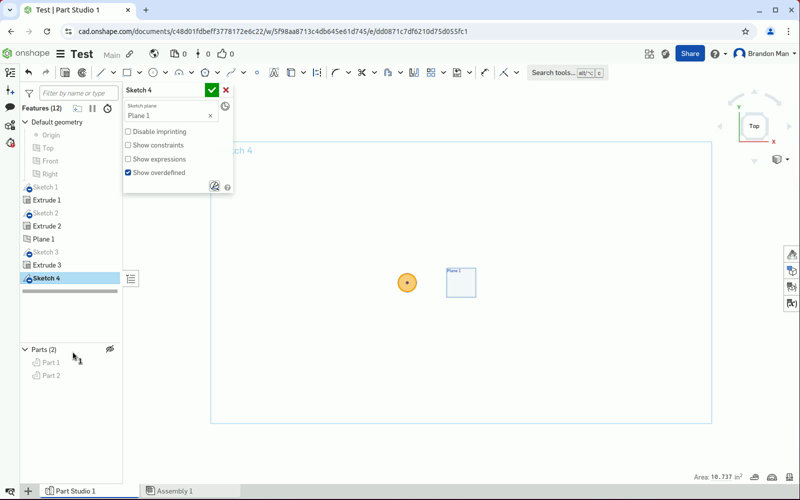
key(shift+y)
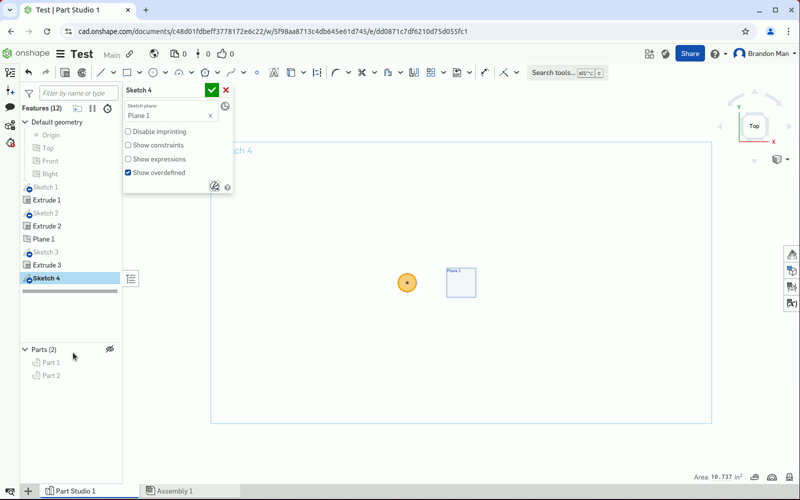
key(shift+e)
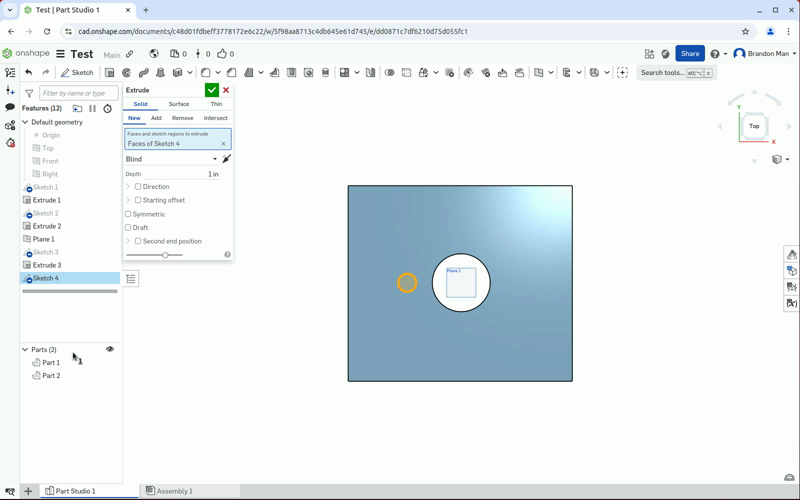
mouse_move(143, 106)
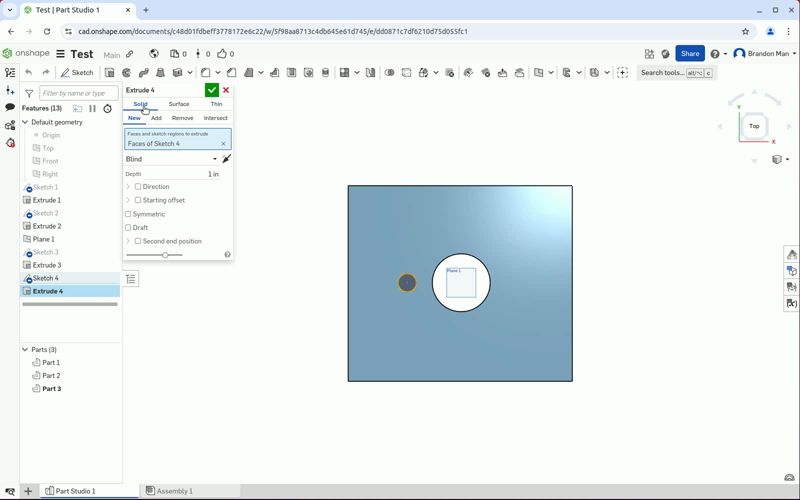
click(143, 106)
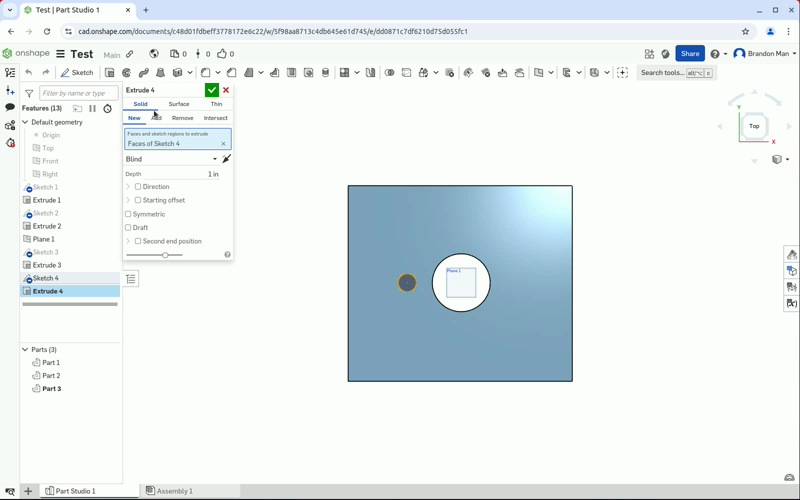
mouse_move(186, 120)
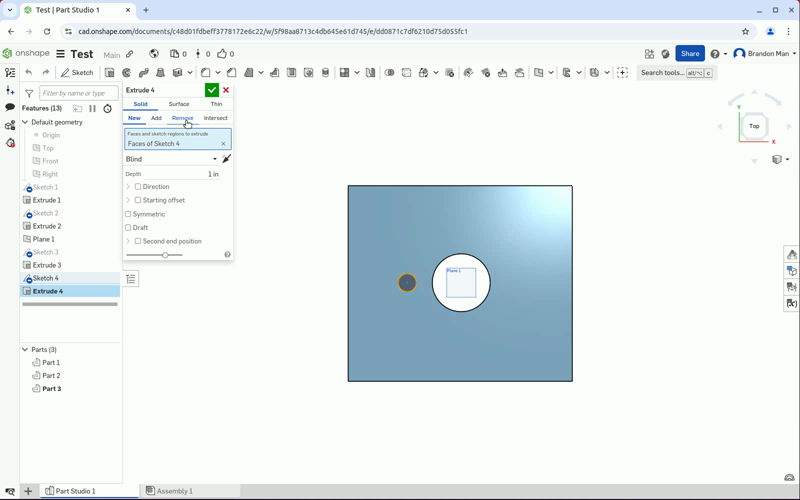
click(186, 120)
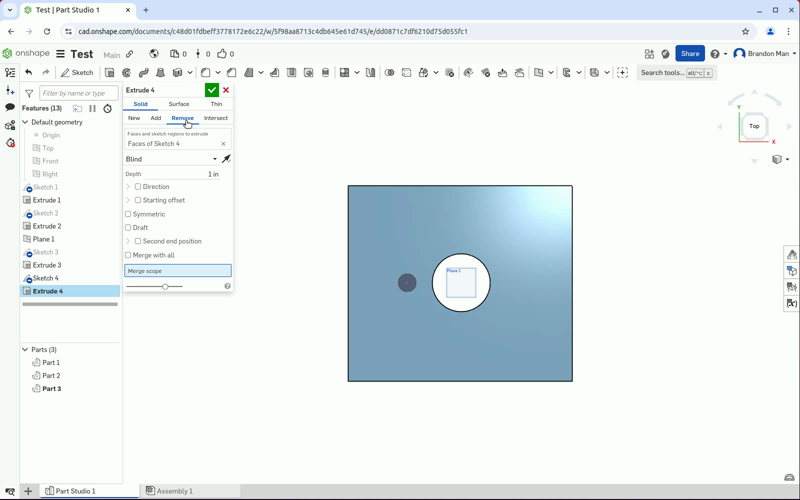
key(tab, 4)
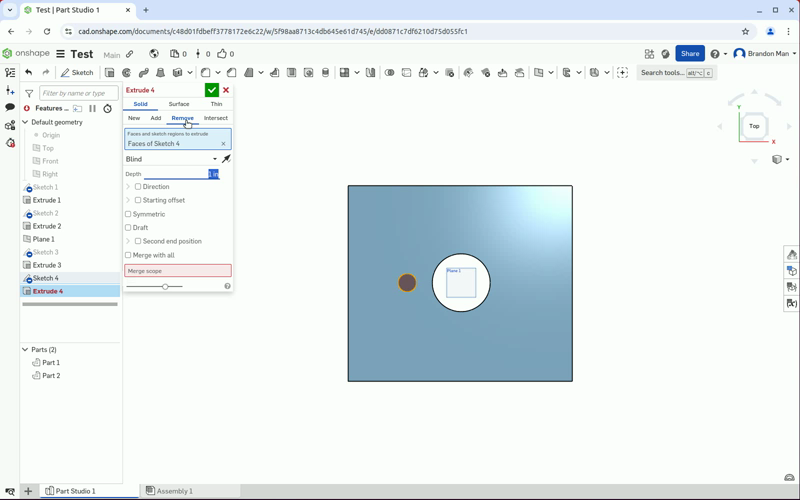
text(14.443)
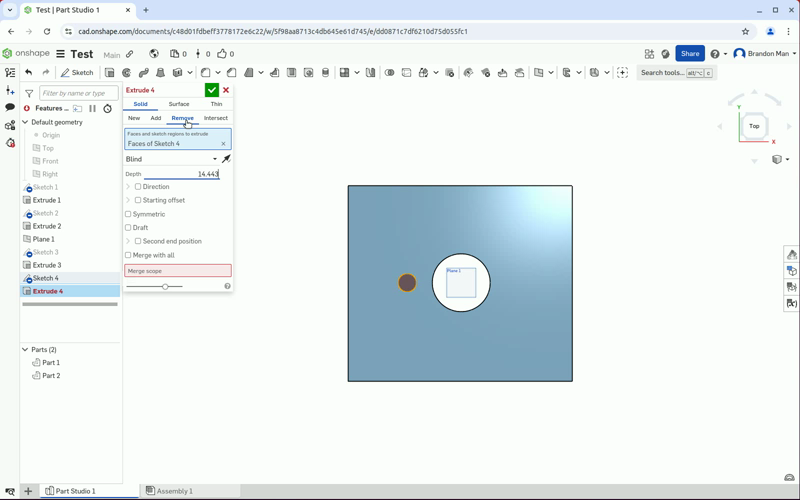
key(tab, 6)
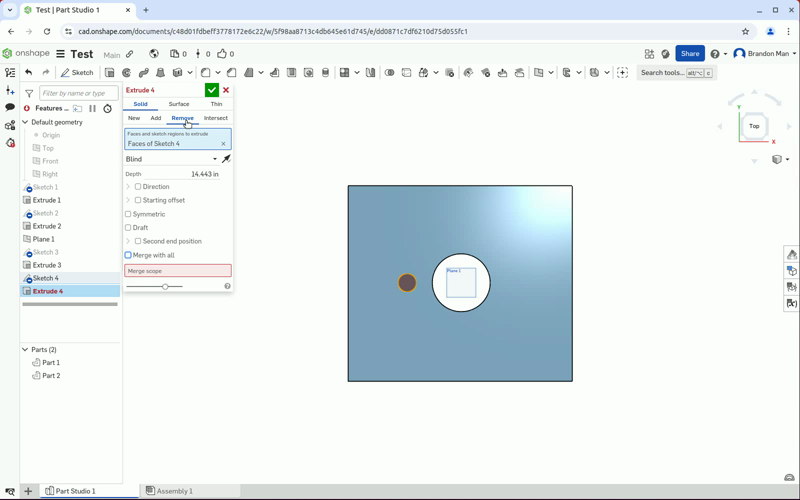
key(space)
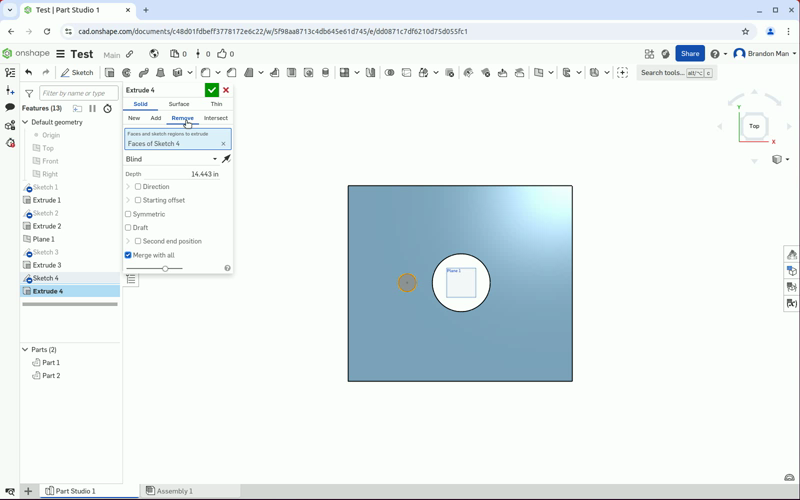
key(enter)
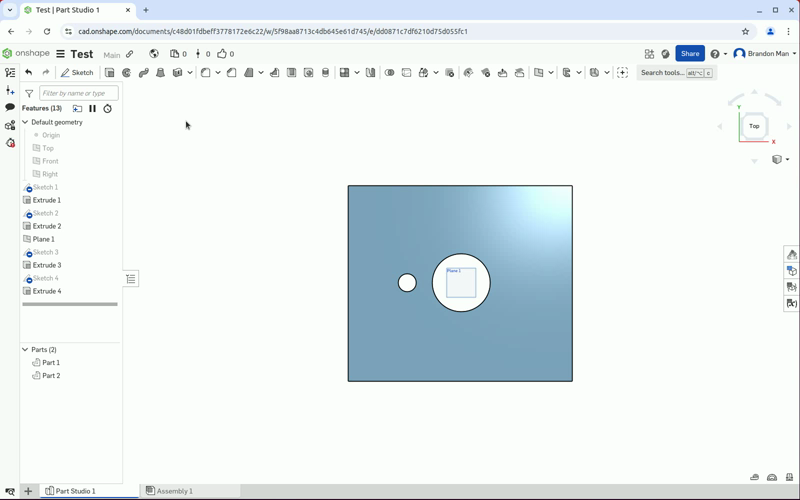
key(shift+h)
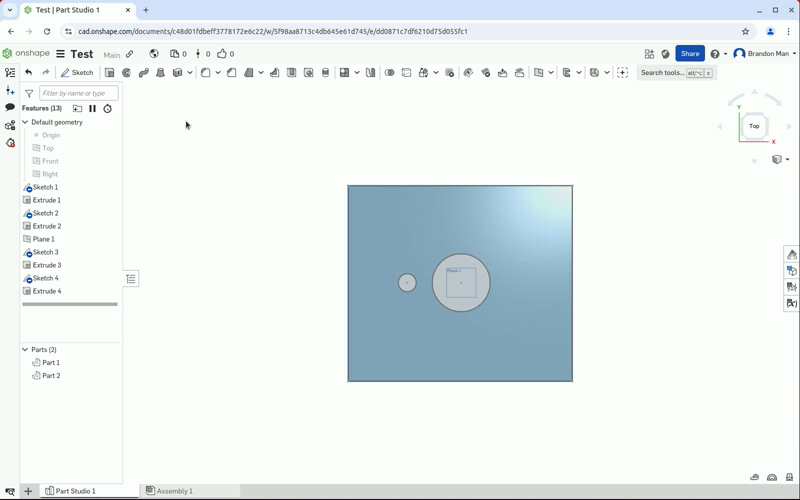
key(shift+h)
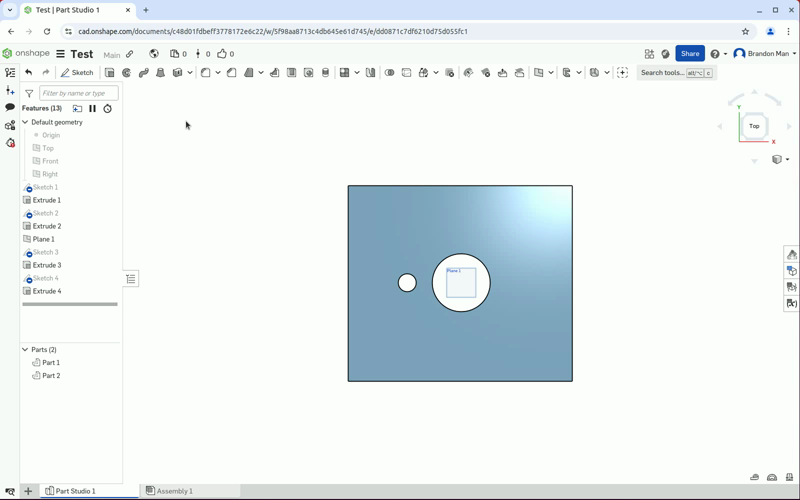
mouse_move(73, 189)
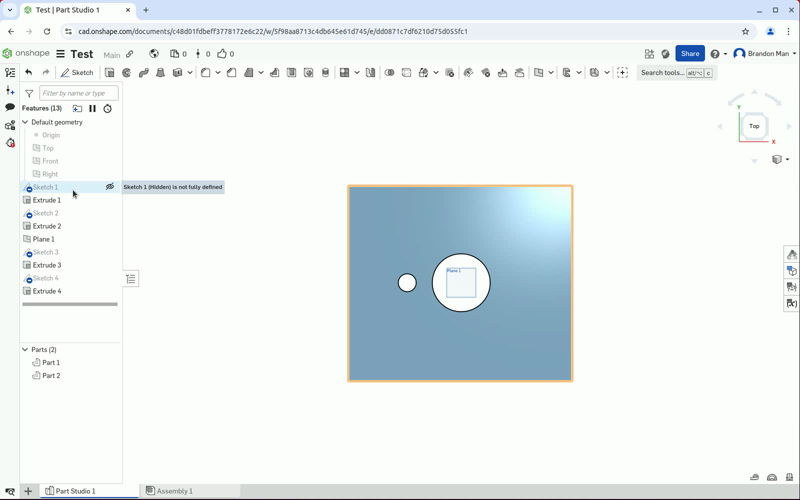
click(73, 189)
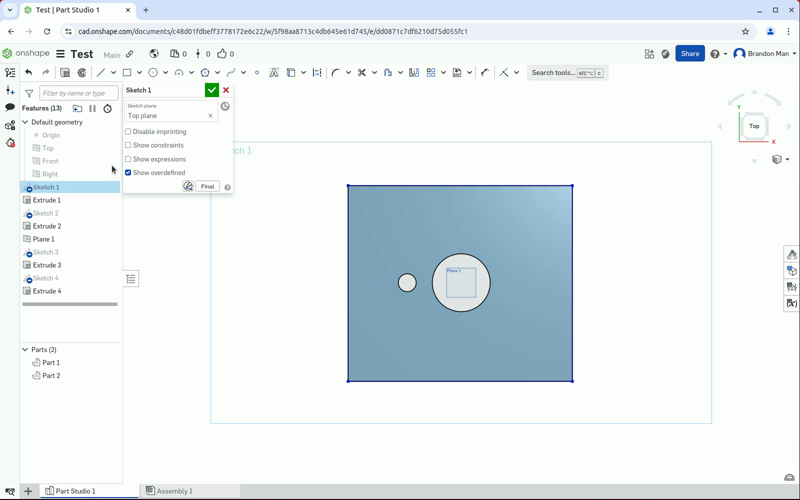
mouse_move(229, 92)
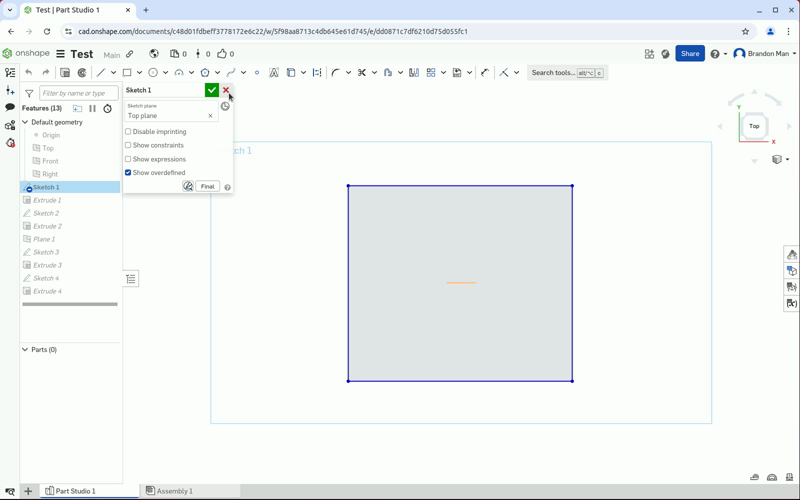
click(229, 92)
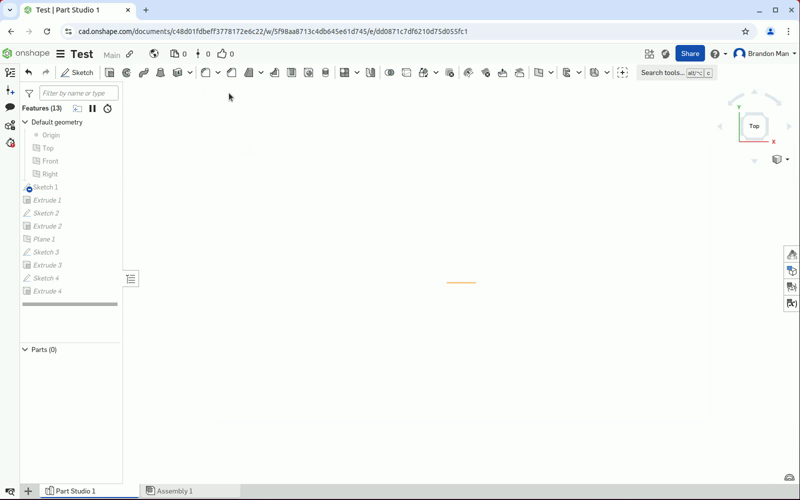
key(shift+s)
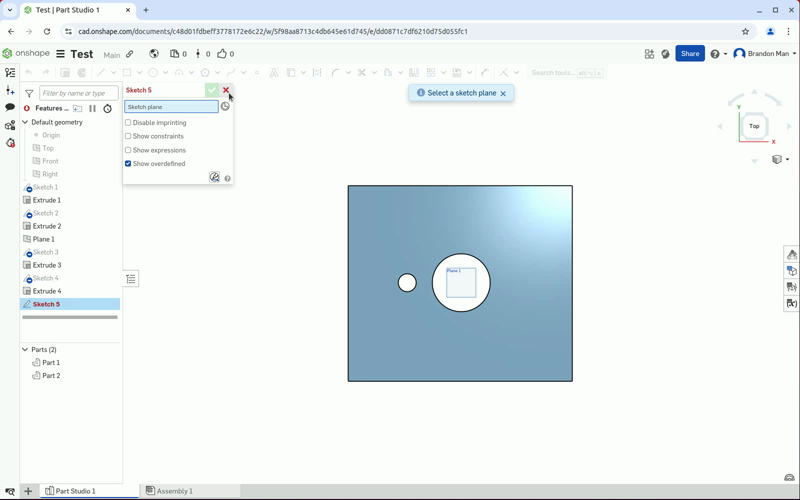
mouse_move(73, 241)
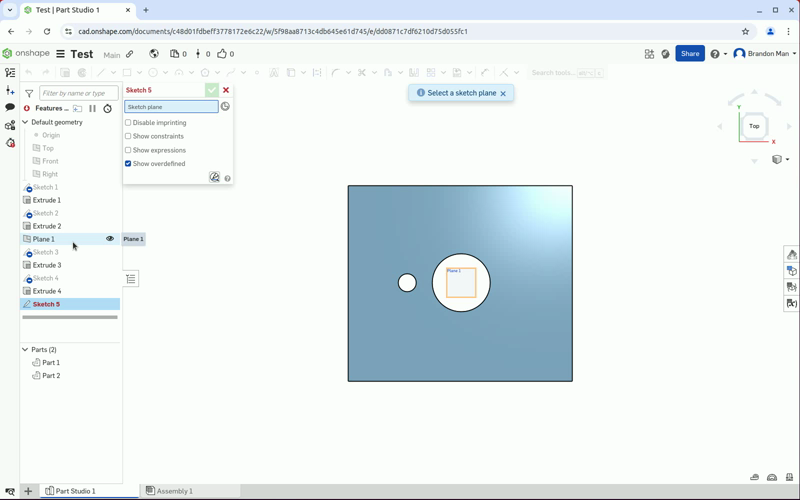
click(73, 241)
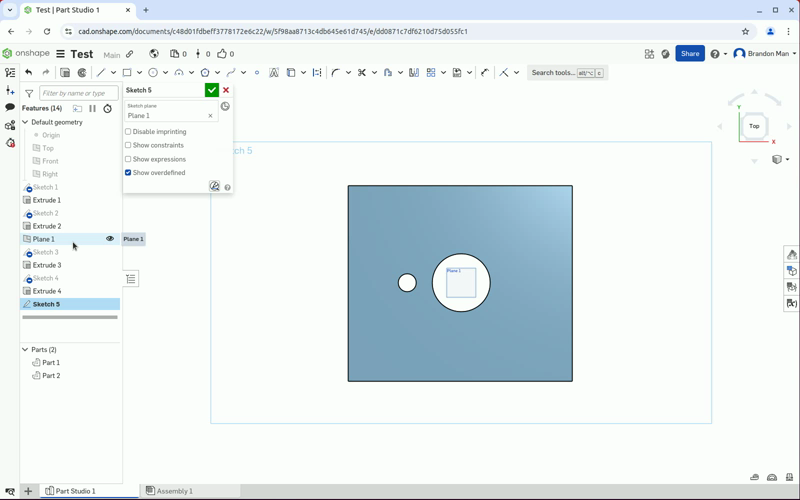
mouse_move(73, 352)
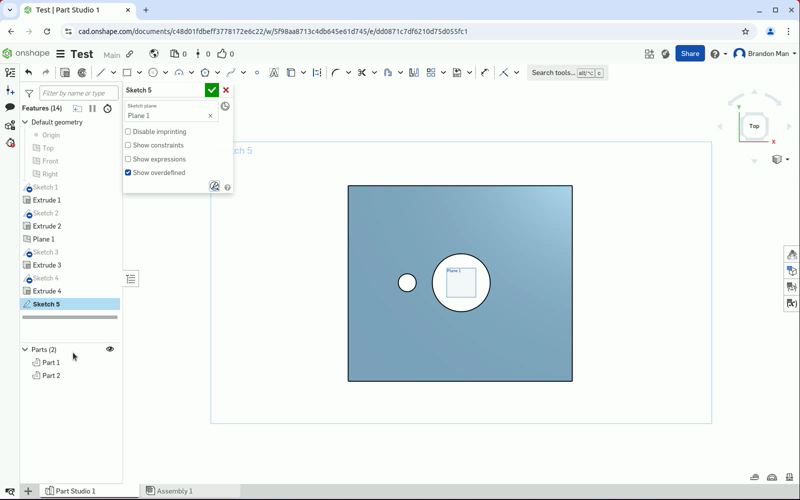
key(y)
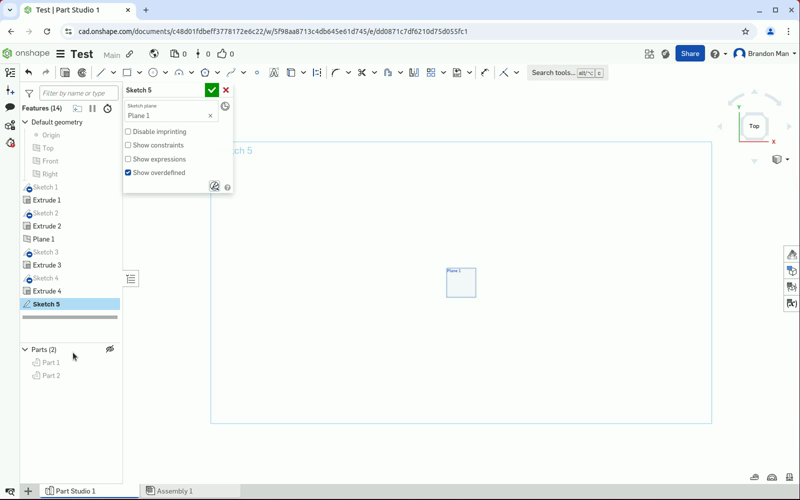
key(c)
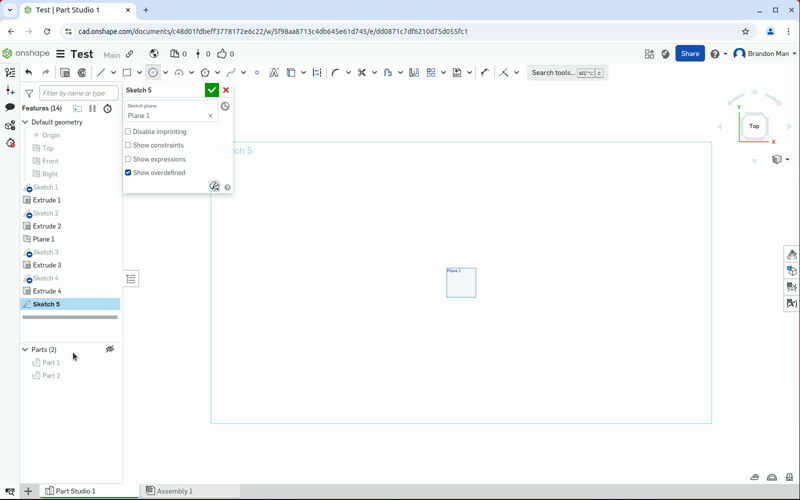
key_down(shift)
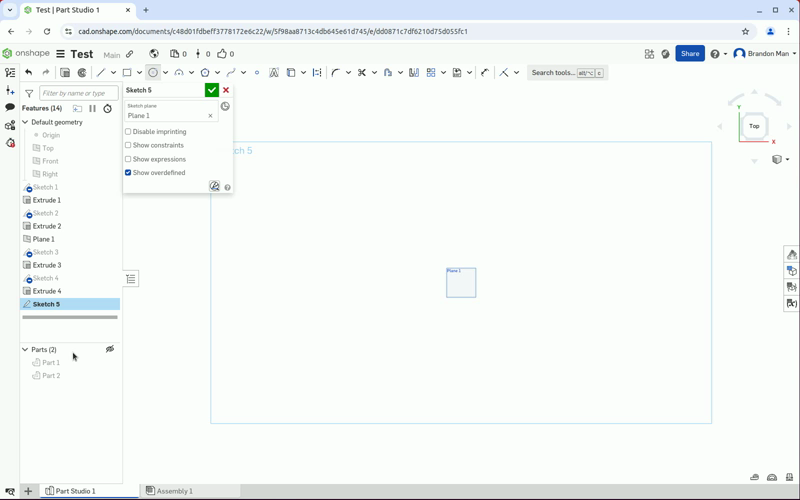
mouse_move(514, 282)
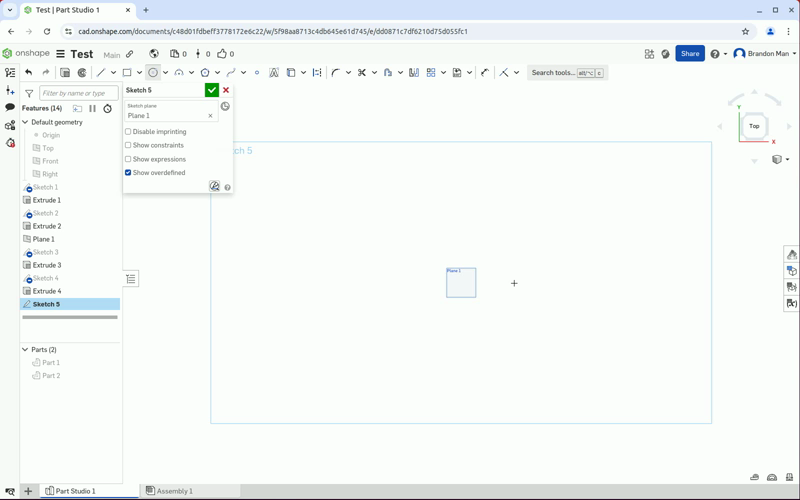
click(514, 282)
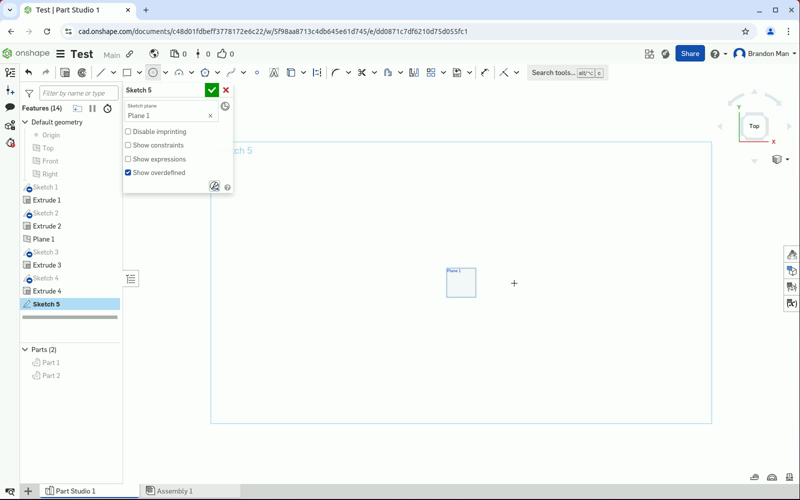
key_up(shift)
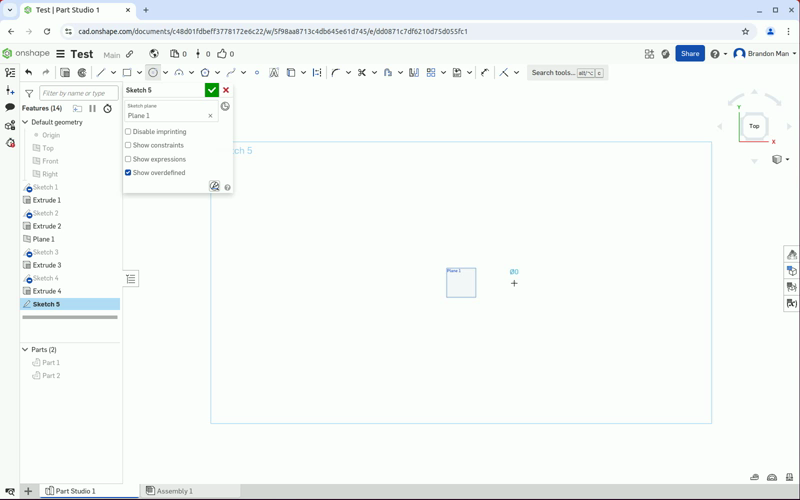
mouse_move(522, 282)
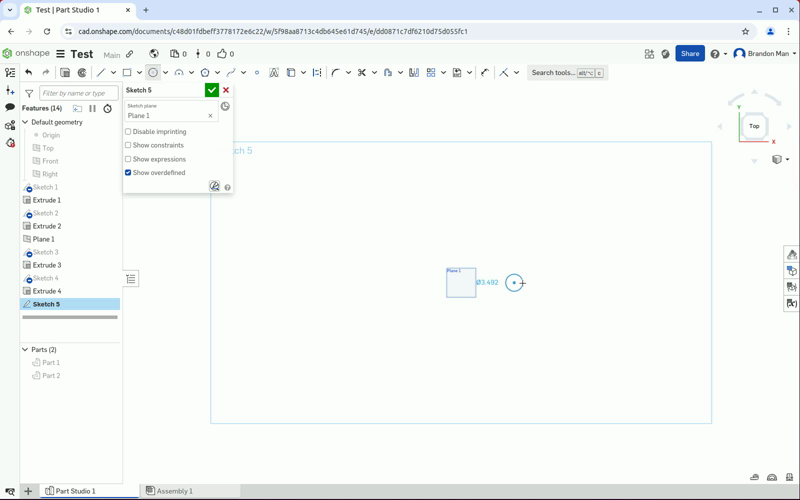
click(522, 282)
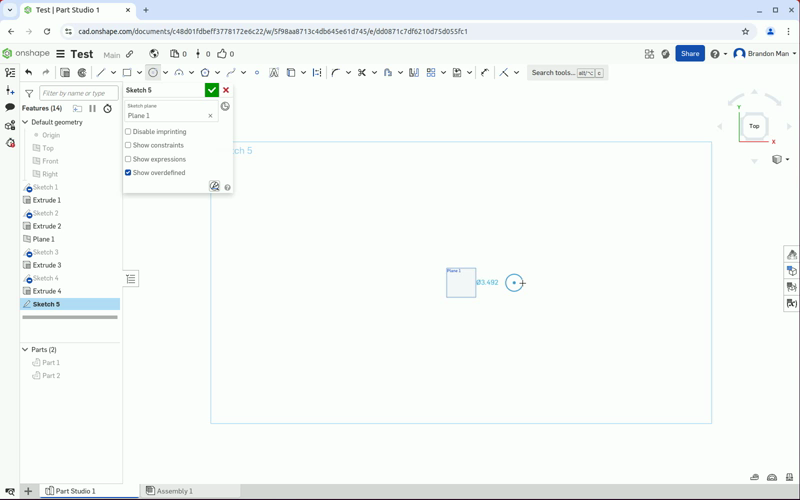
key(esc)
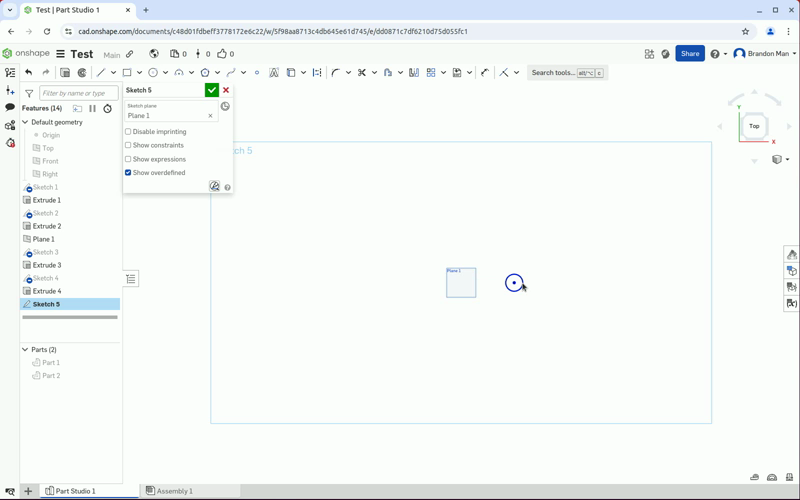
mouse_move(511, 278)
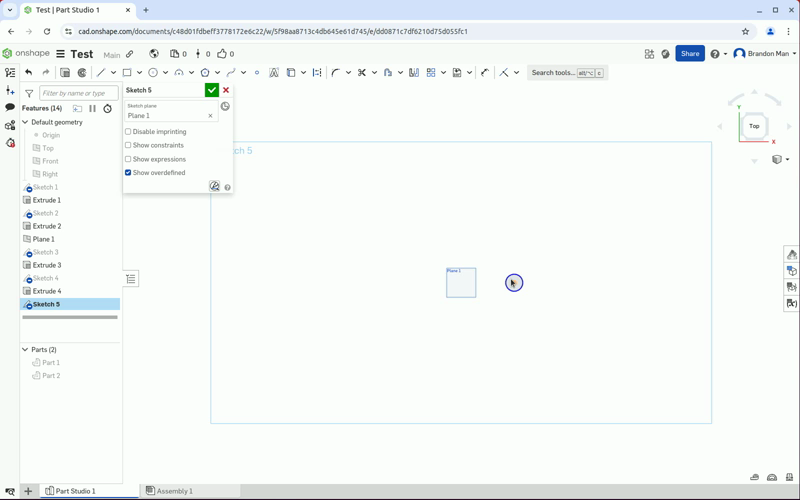
scroll(6)
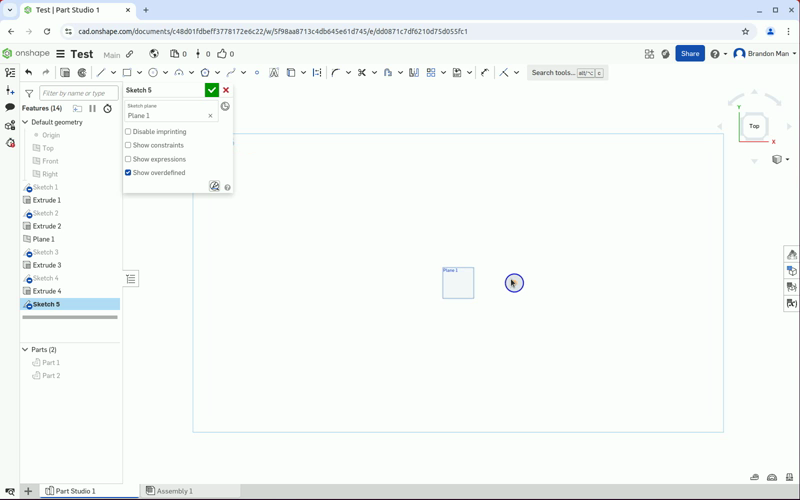
scroll(6)
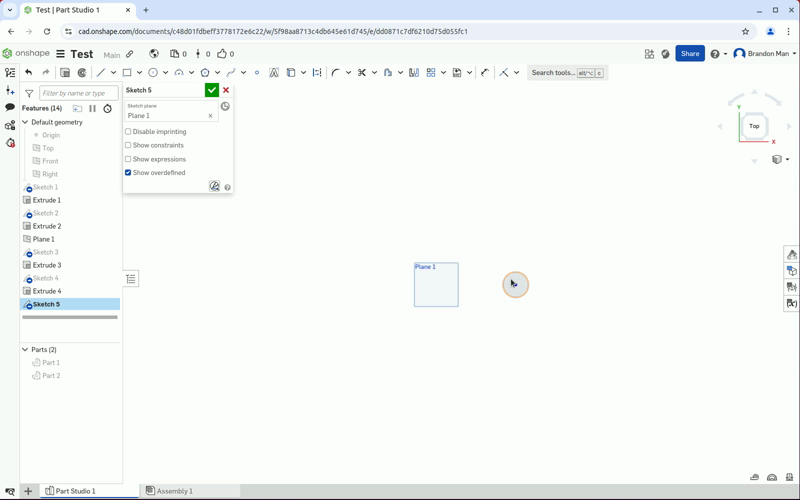
scroll(6)
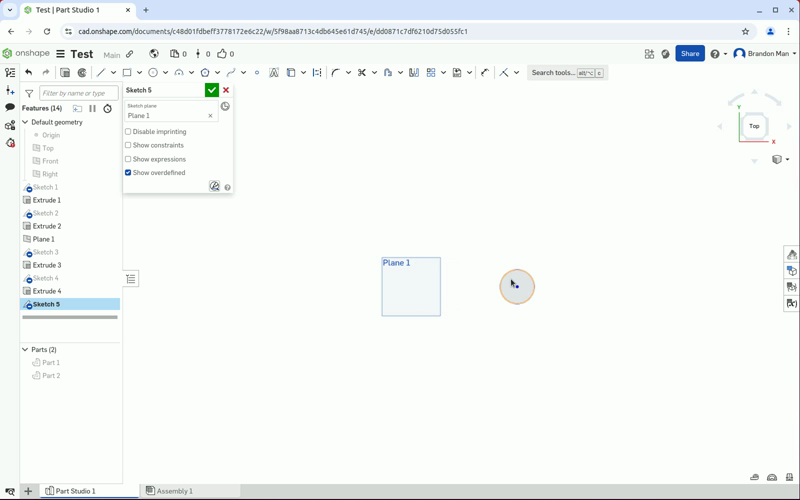
scroll(6)
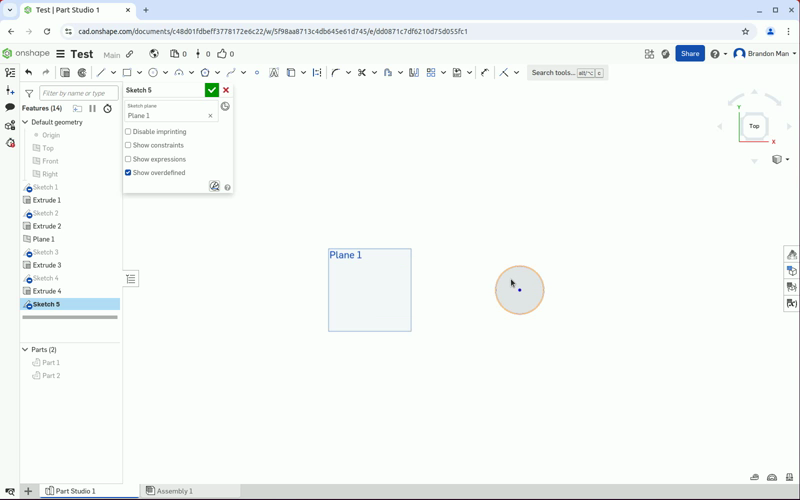
scroll(6)
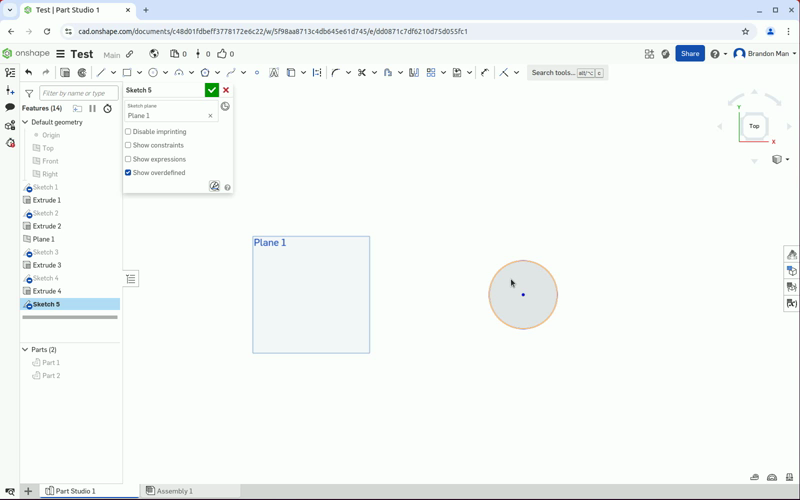
scroll(6)
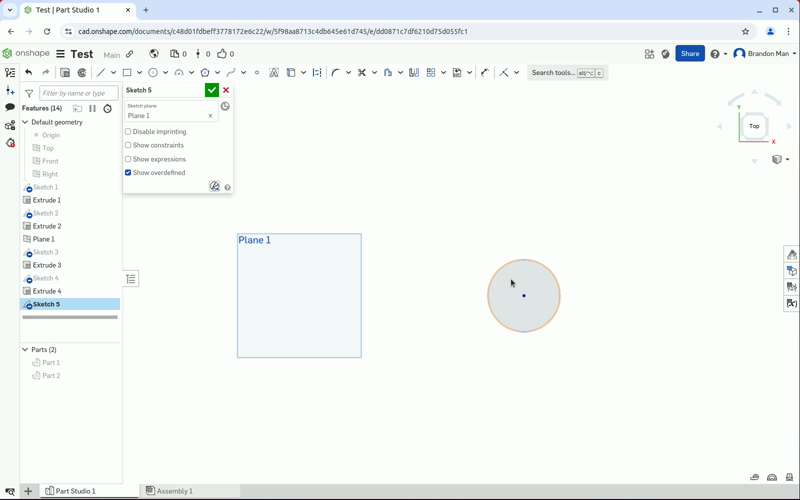
scroll(6)
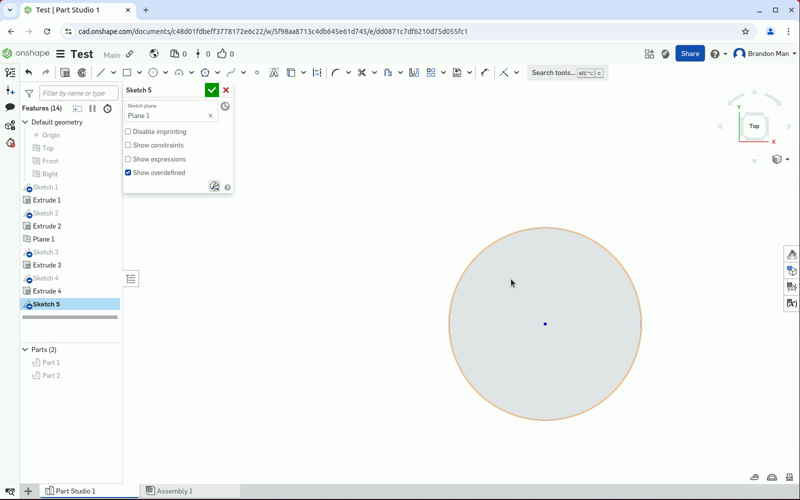
click(511, 278)
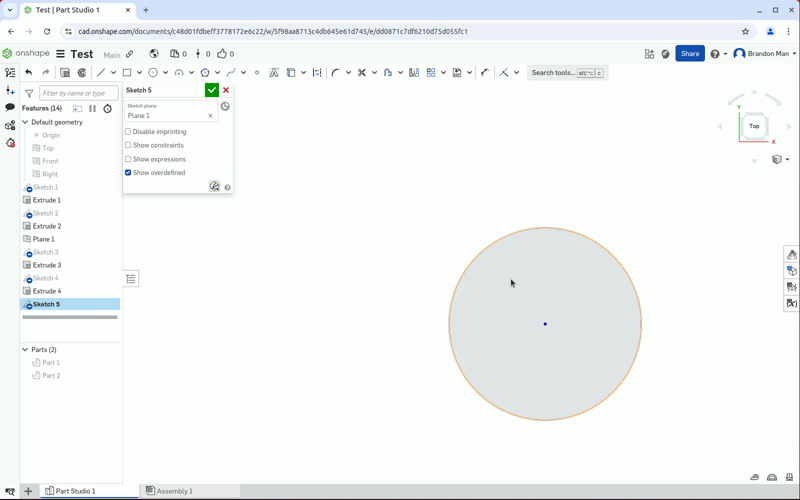
scroll(-6)
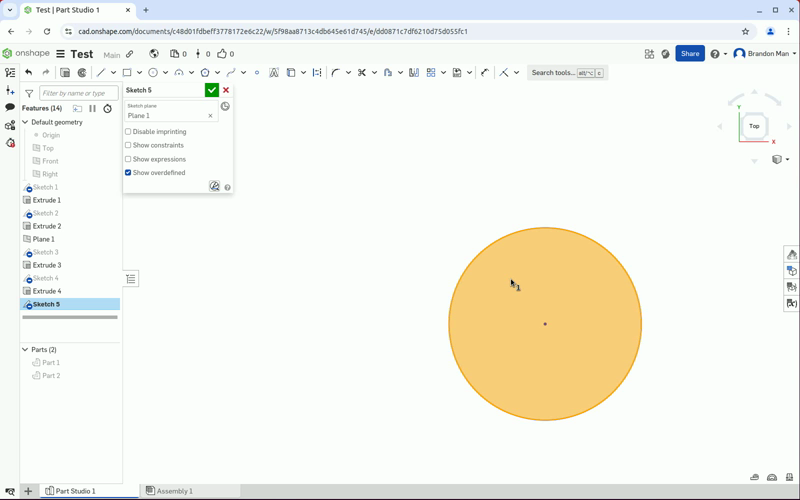
scroll(-6)
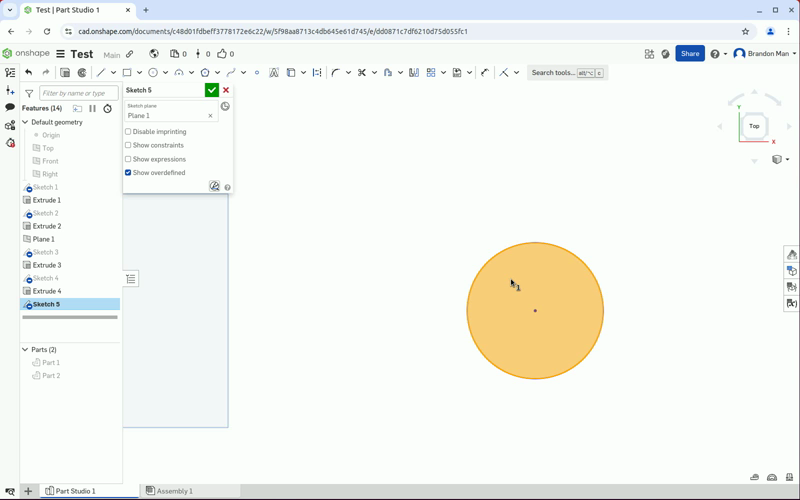
scroll(-6)
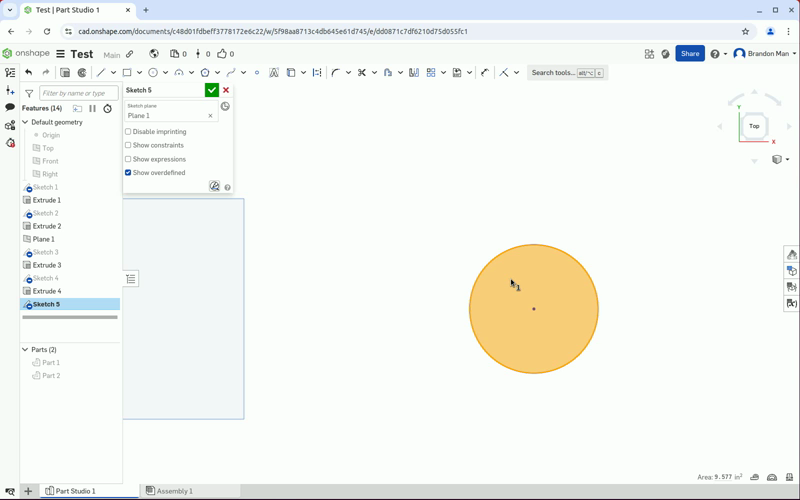
scroll(-6)
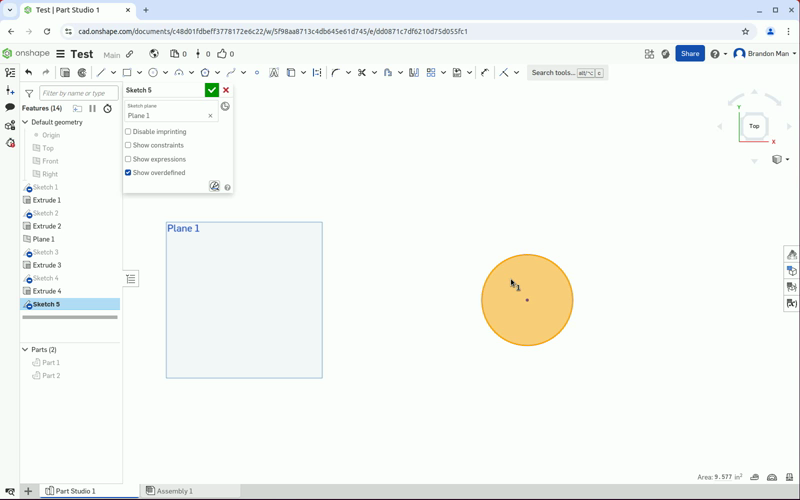
scroll(-6)
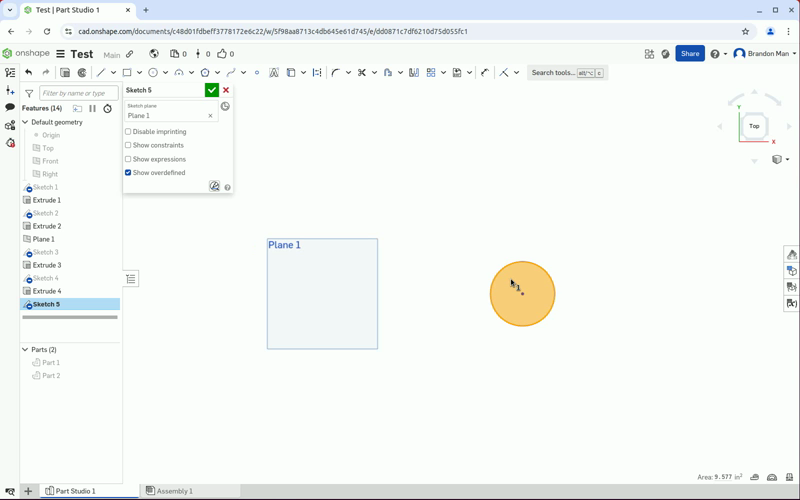
scroll(-6)
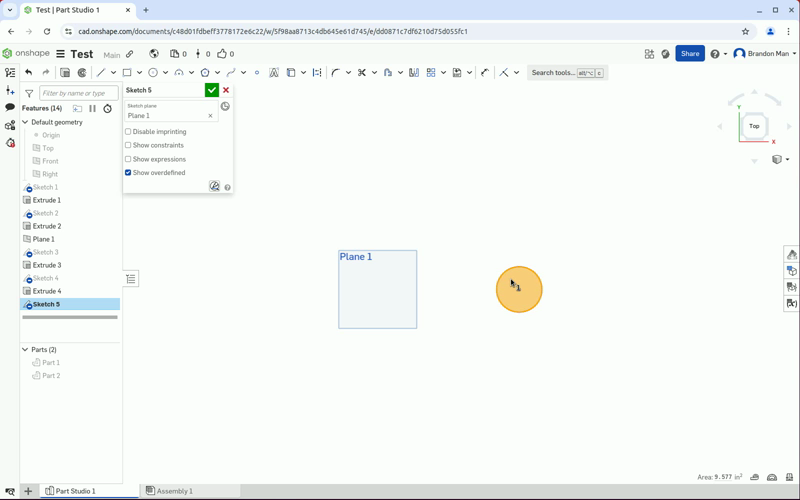
scroll(-6)
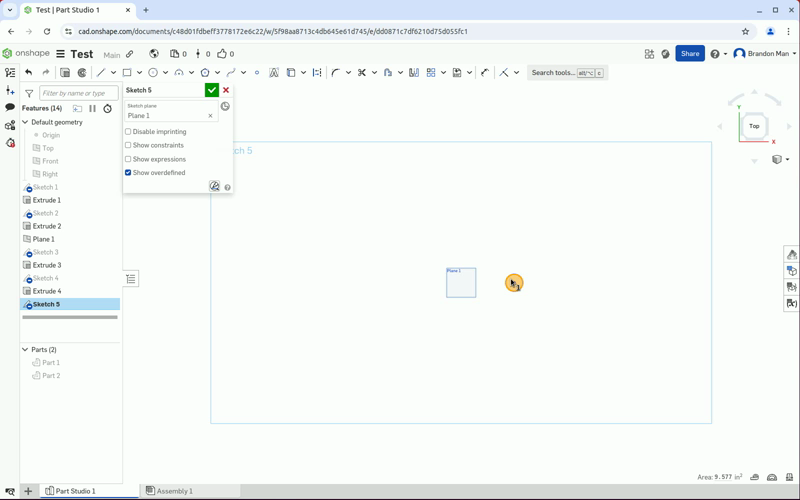
mouse_move(73, 352)
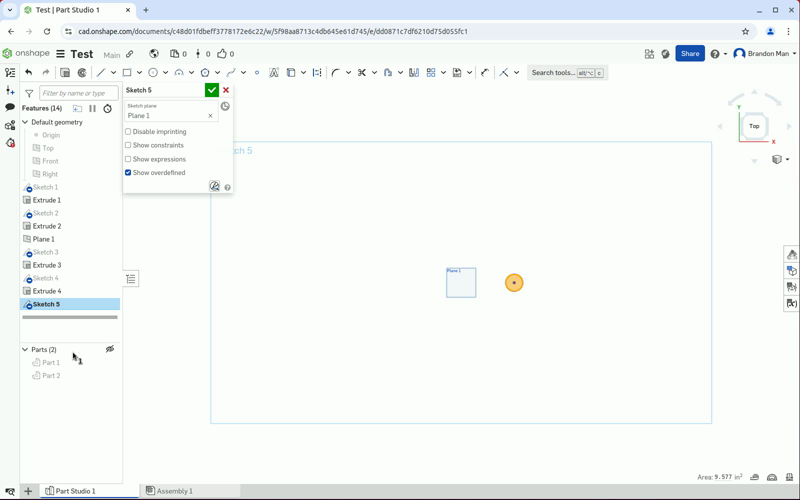
key(shift+y)
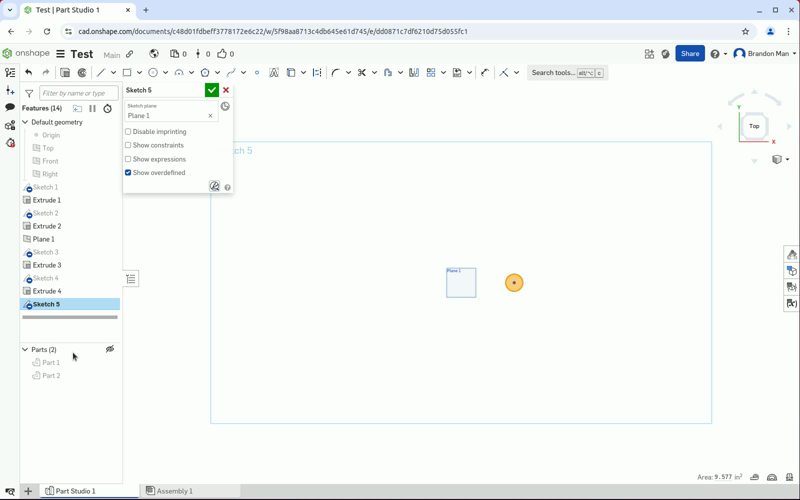
key(shift+e)
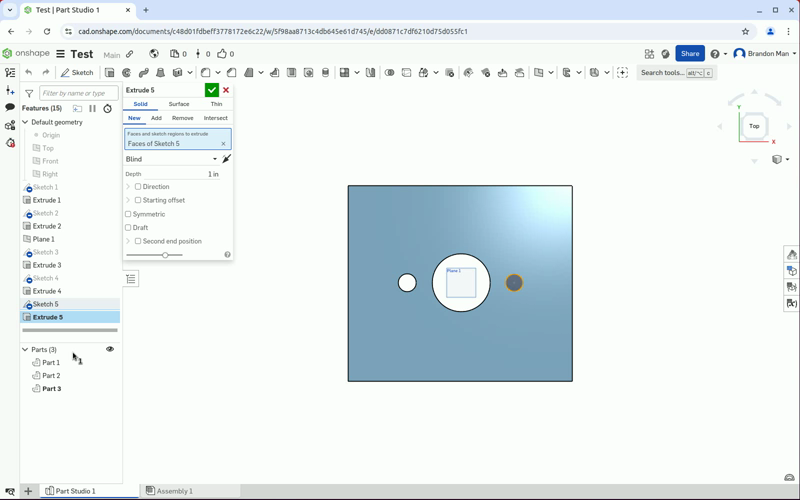
mouse_move(143, 106)
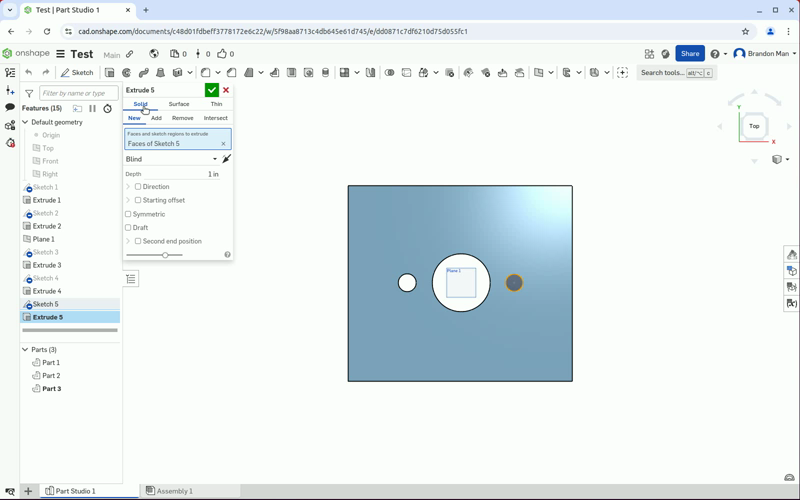
click(143, 106)
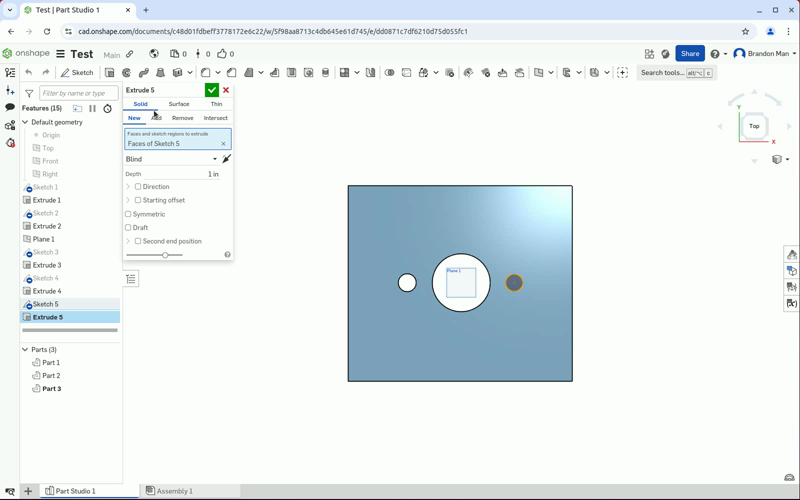
mouse_move(186, 120)
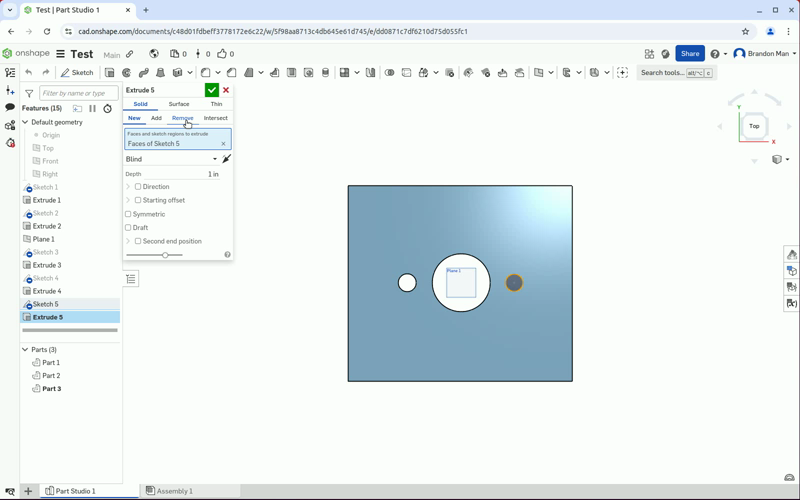
click(186, 120)
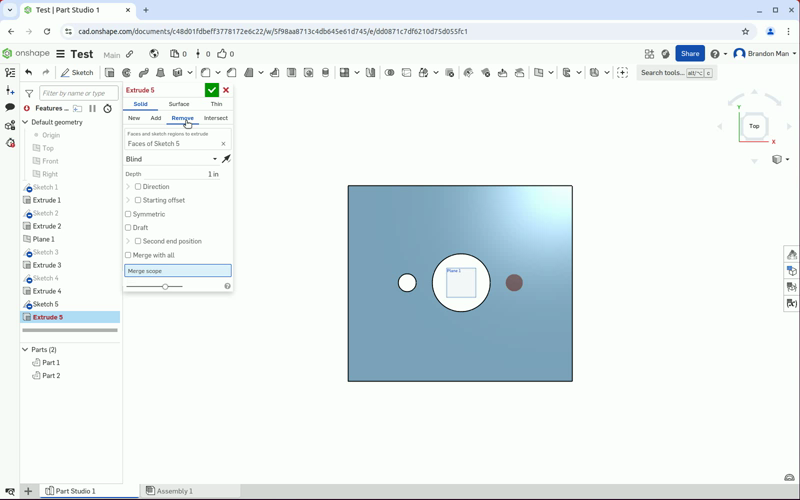
key(tab, 4)
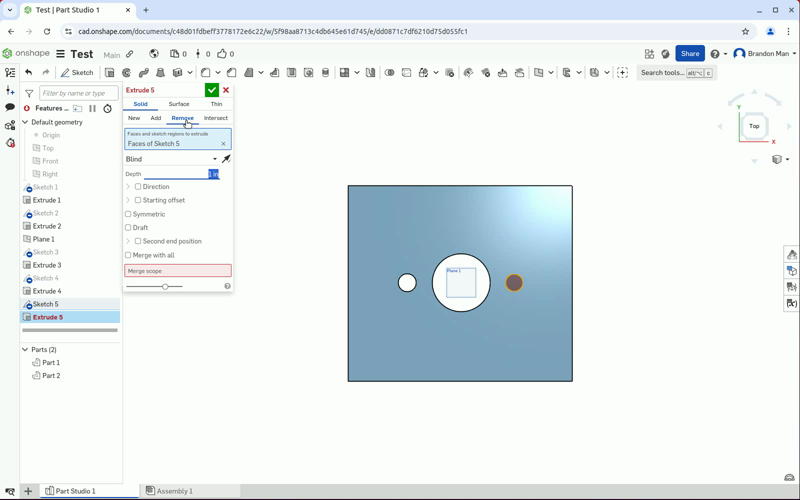
text(14.443)
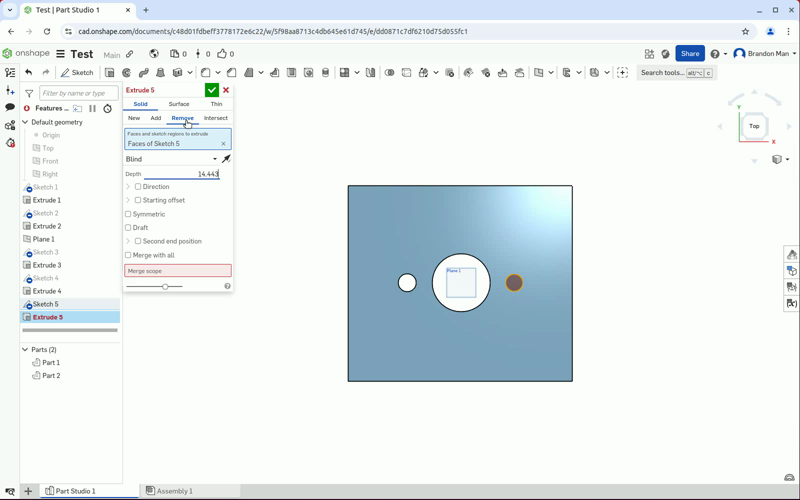
key(tab, 6)
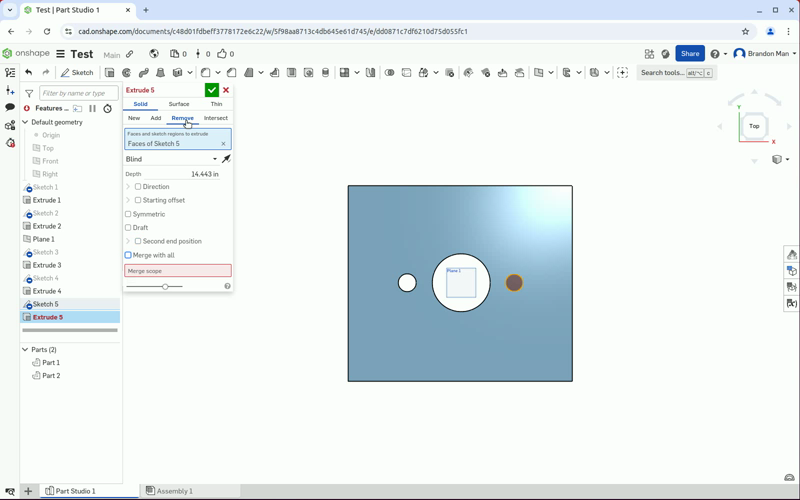
key(space)
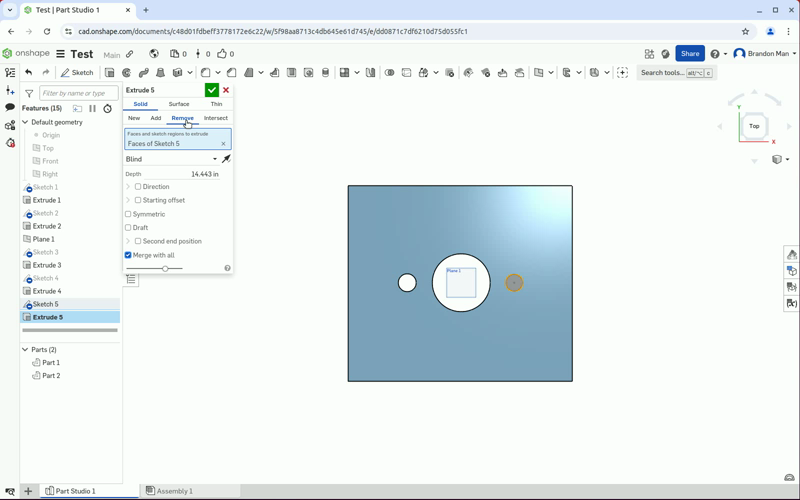
key(enter)
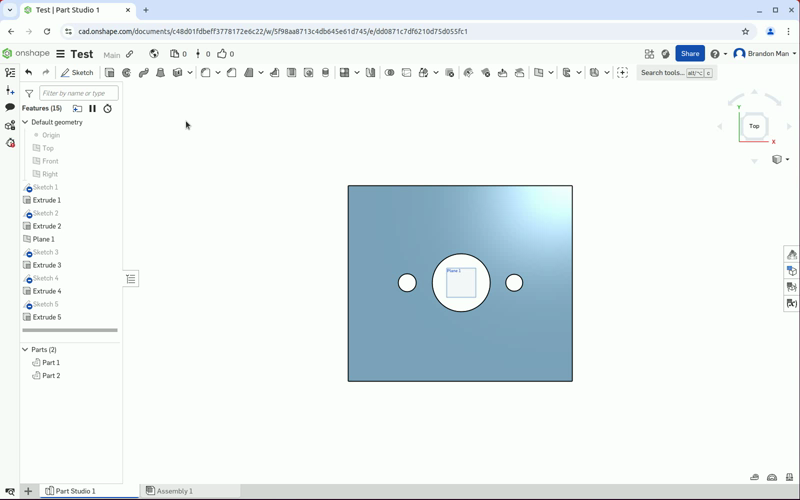
key(shift+h)
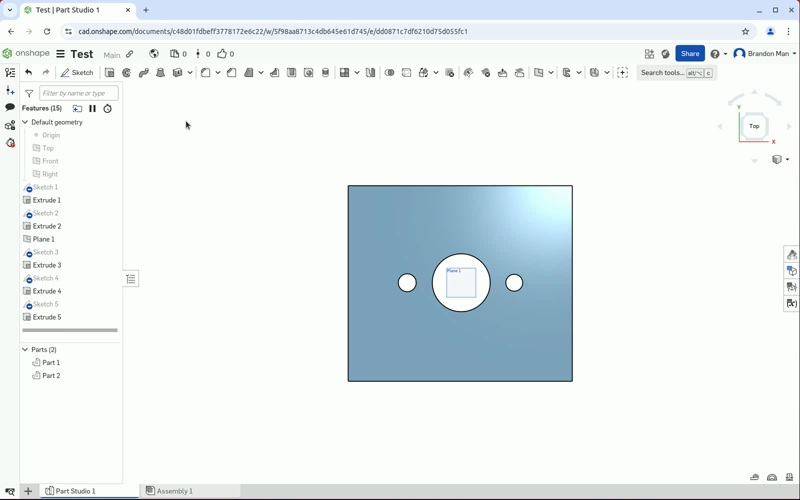
key(shift+h)
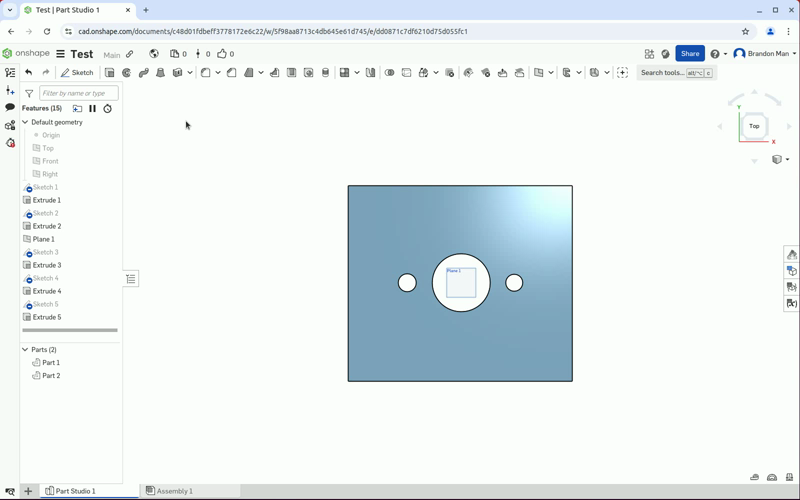
mouse_move(73, 189)
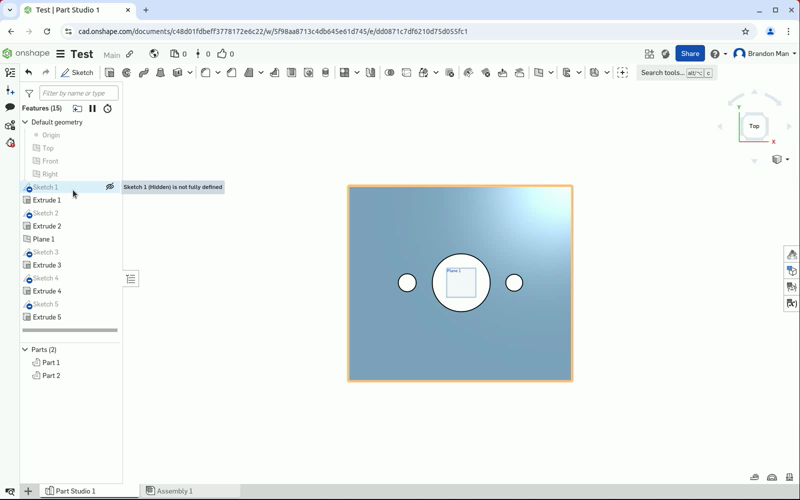
click(73, 189)
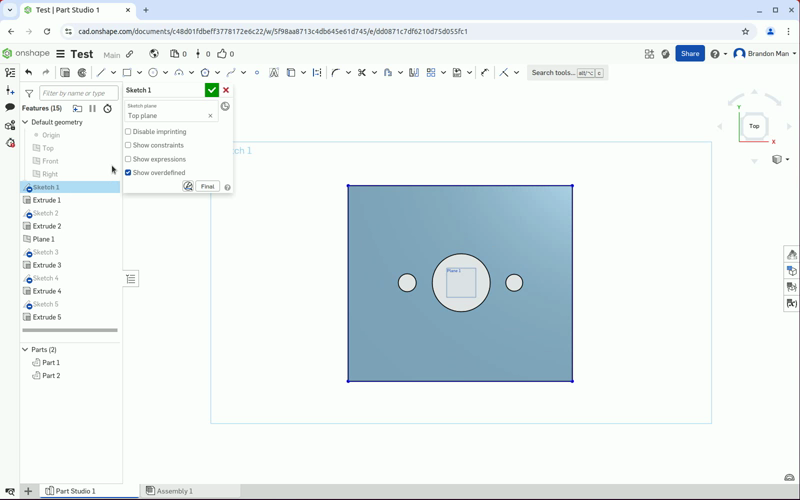
mouse_move(229, 92)
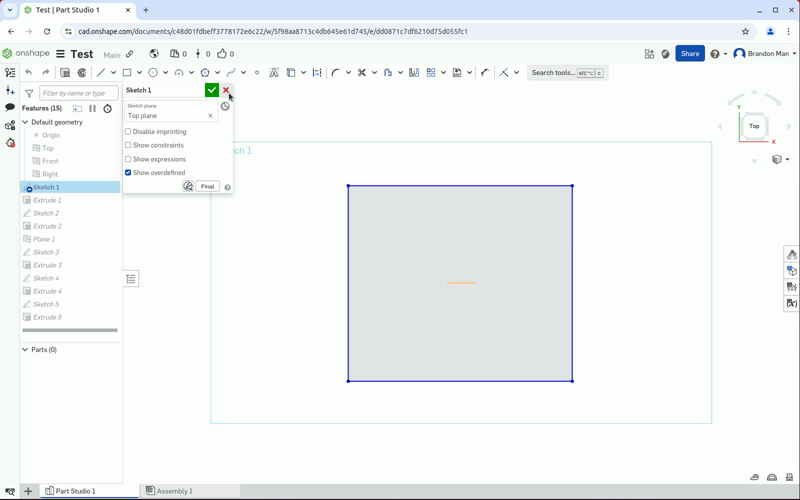
click(229, 92)
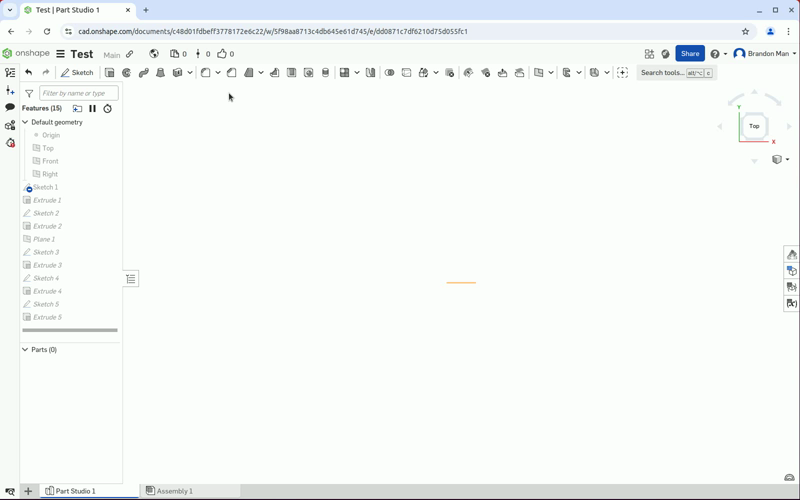
key(shift+s)
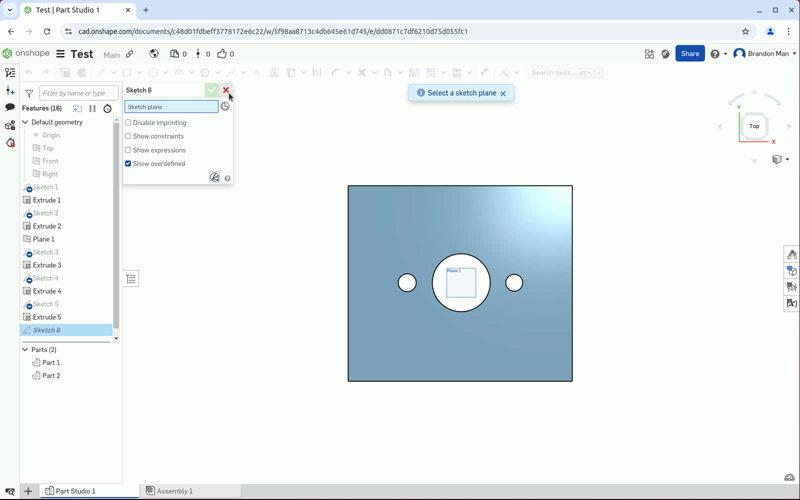
mouse_move(69, 241)
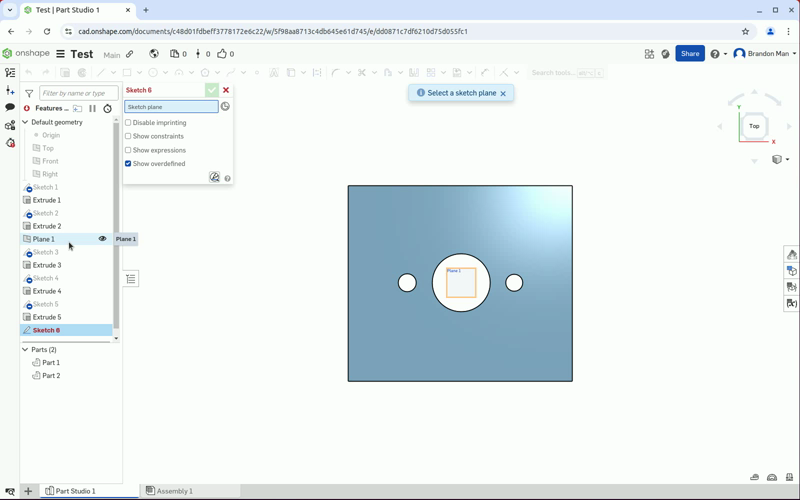
click(69, 241)
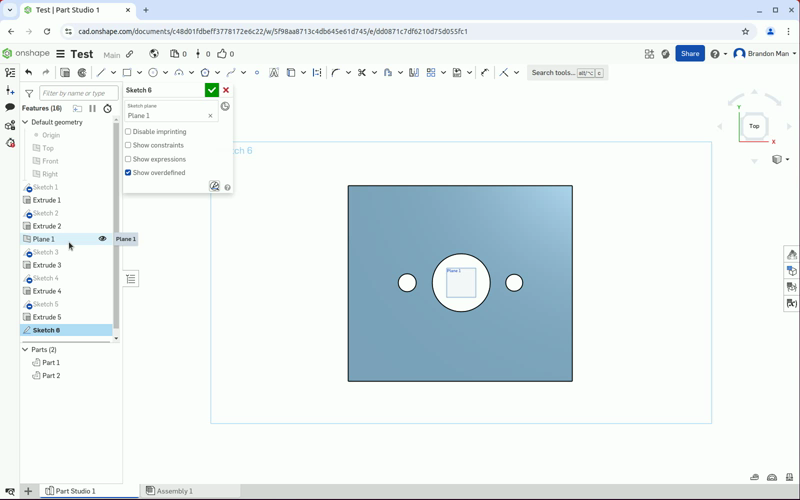
mouse_move(73, 352)
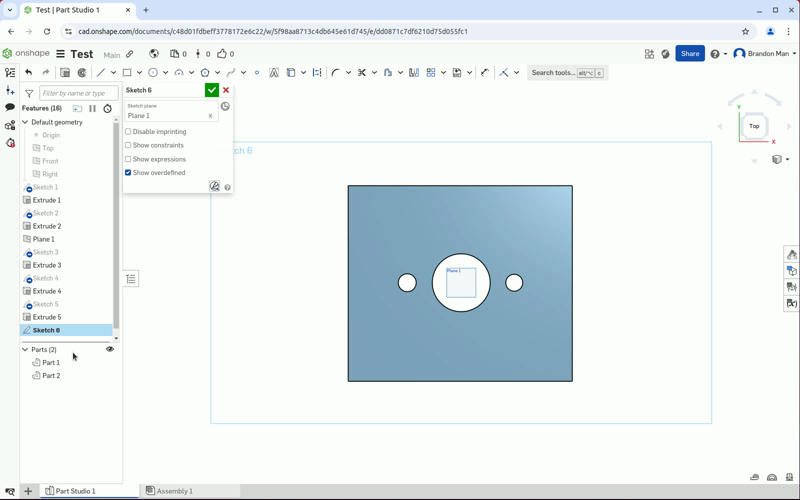
key(y)
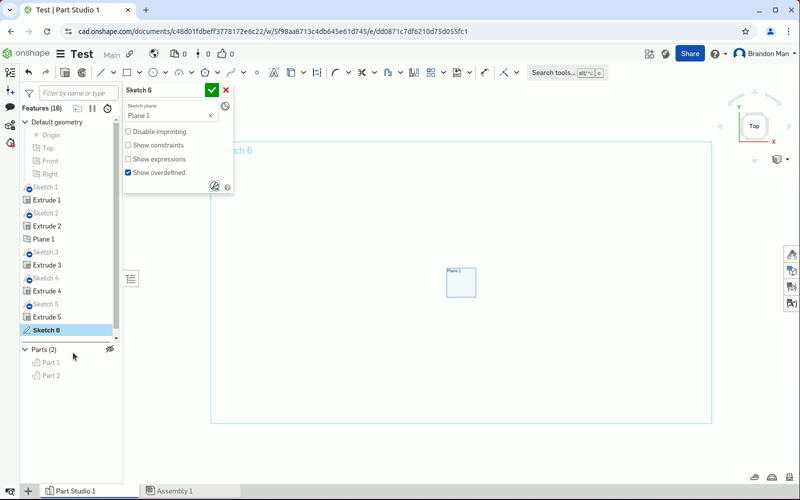
key(c)
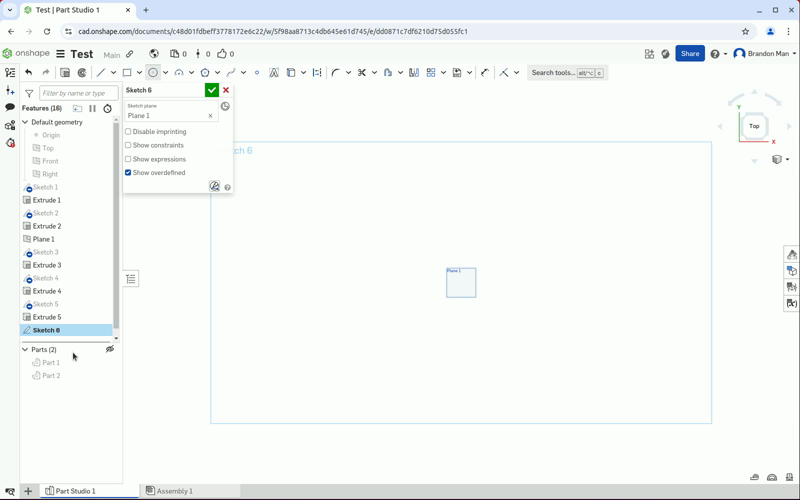
key_down(shift)
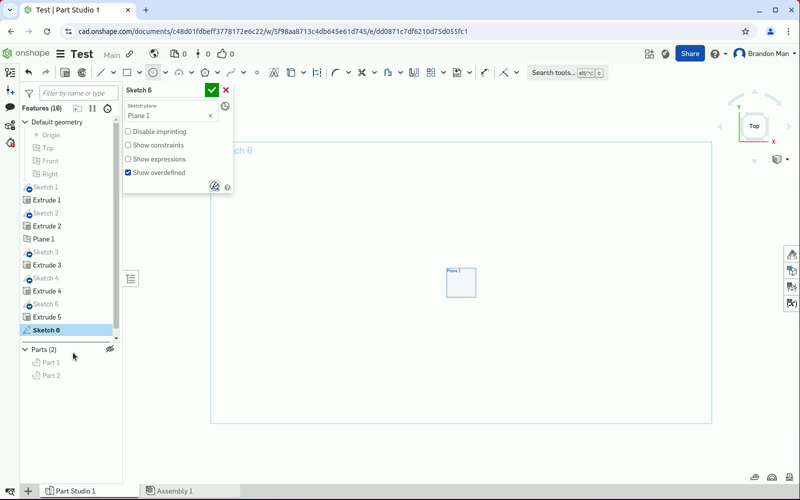
mouse_move(423, 320)
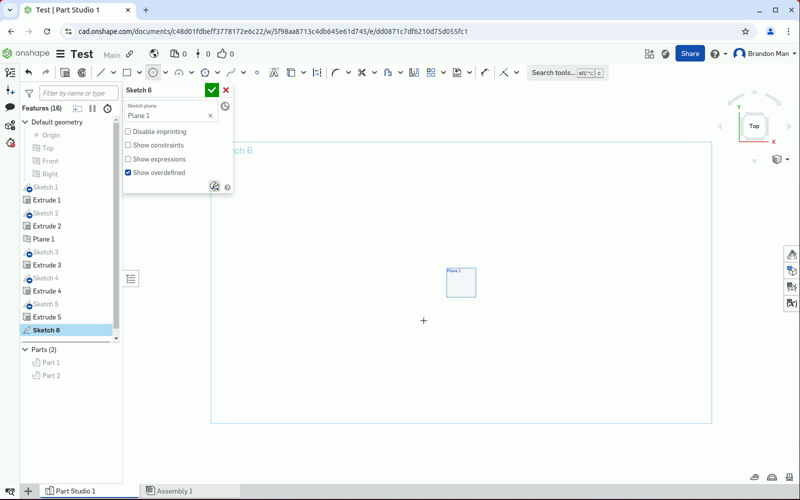
click(423, 320)
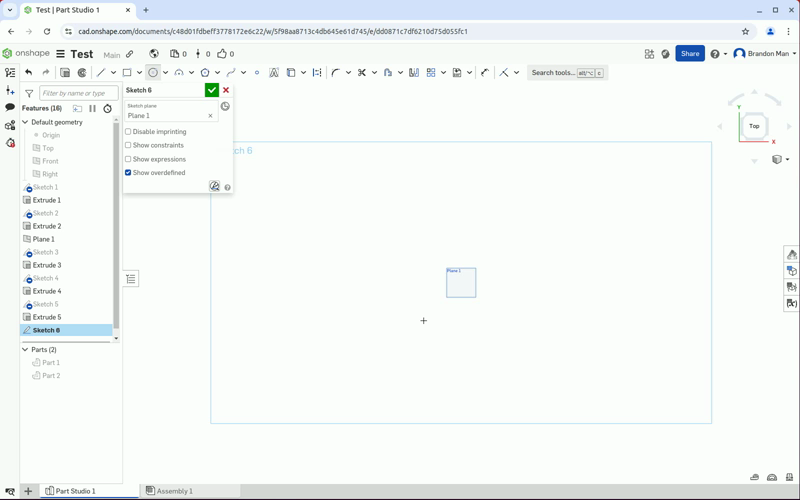
key_up(shift)
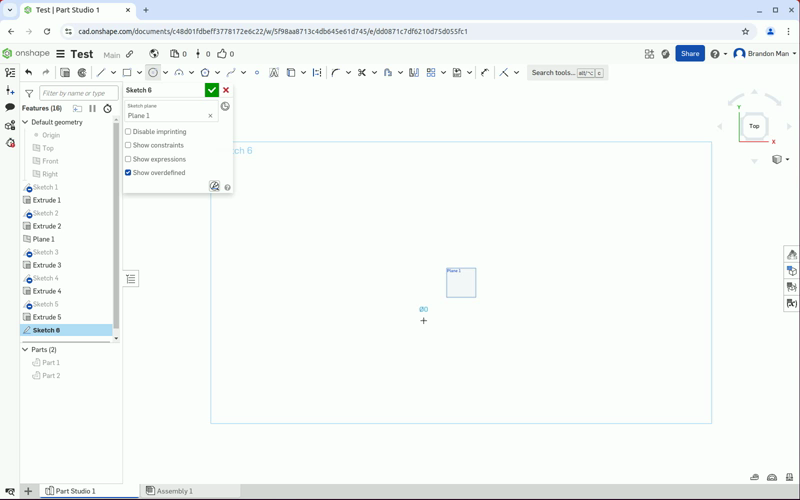
mouse_move(432, 320)
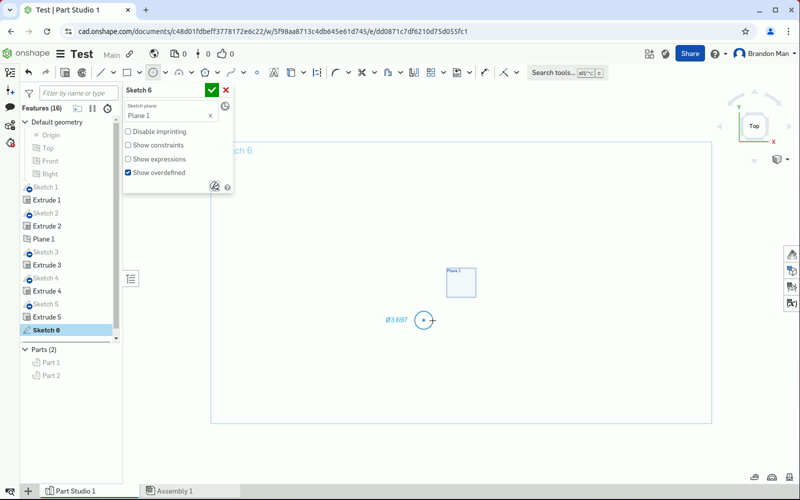
click(432, 320)
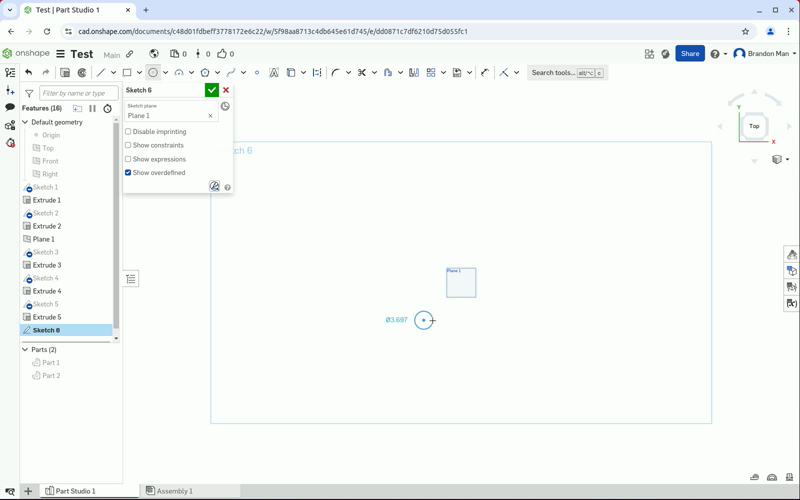
key(esc)
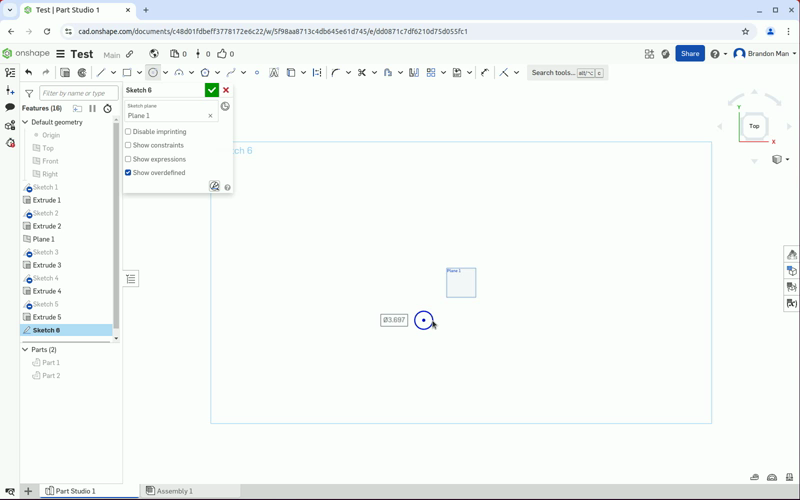
mouse_move(427, 320)
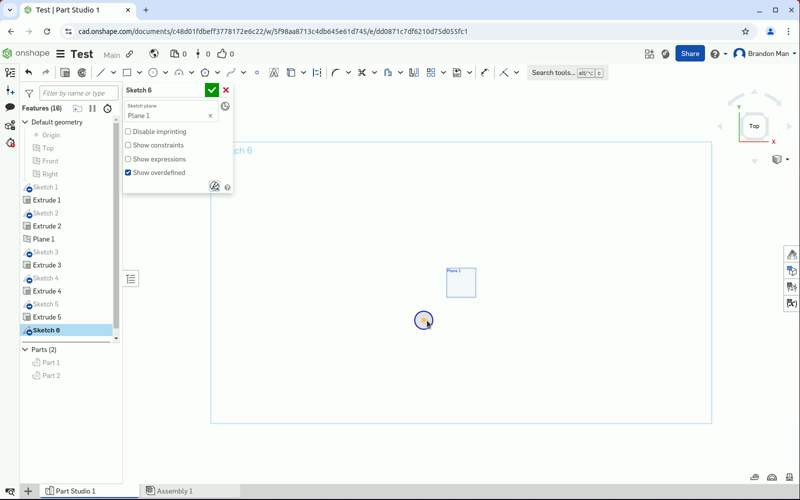
scroll(6)
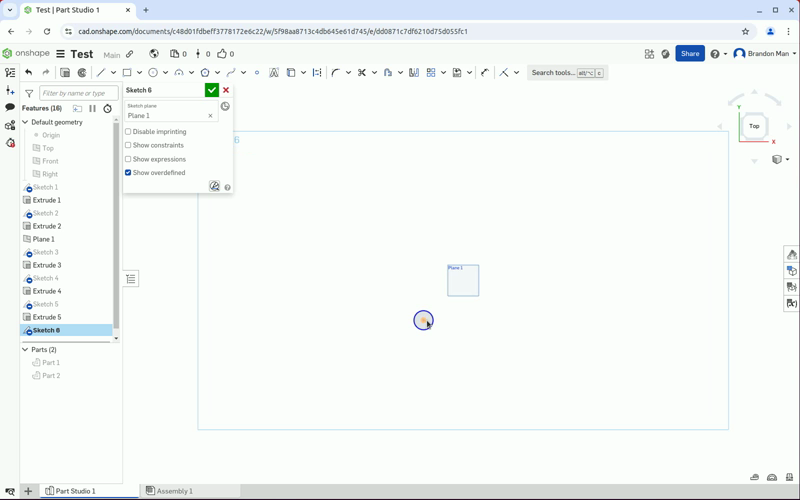
scroll(6)
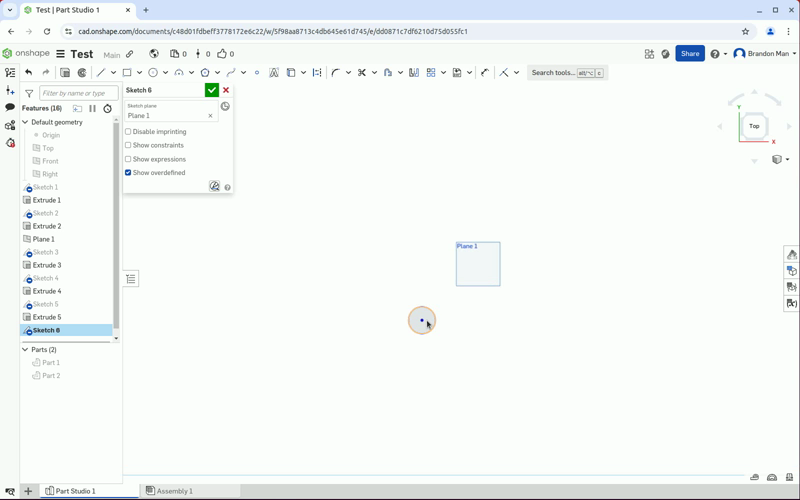
scroll(6)
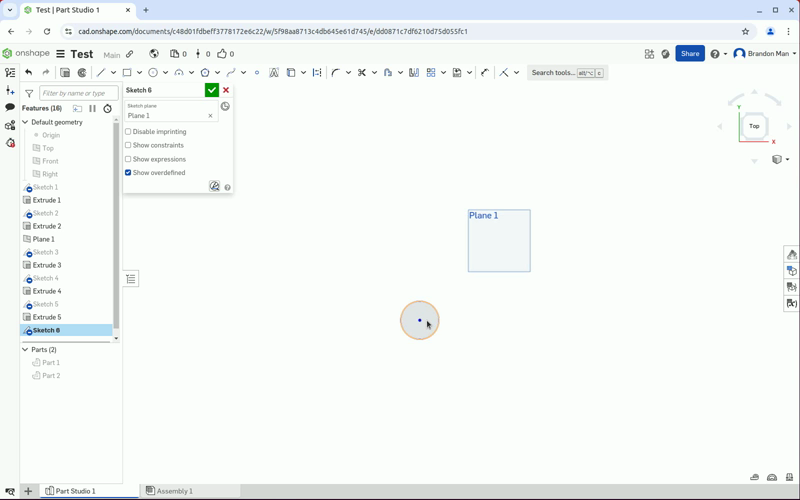
scroll(6)
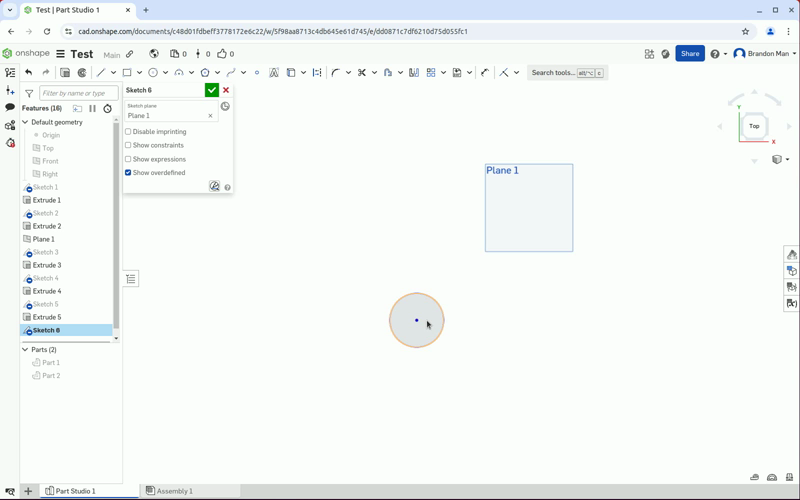
scroll(6)
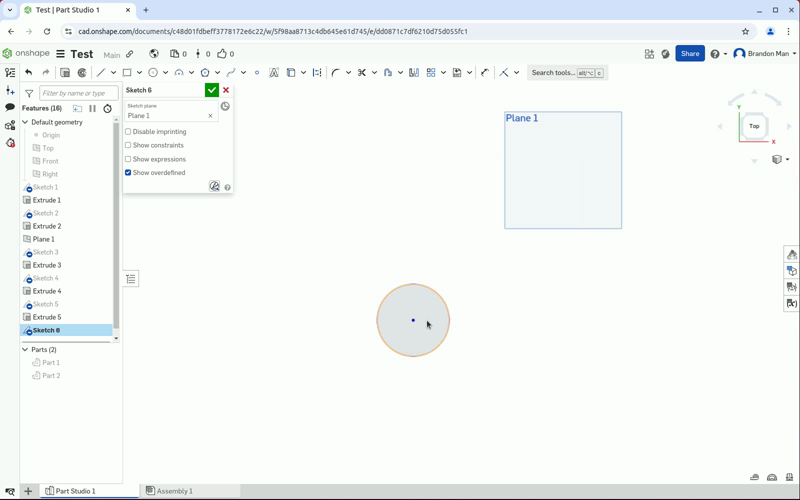
scroll(6)
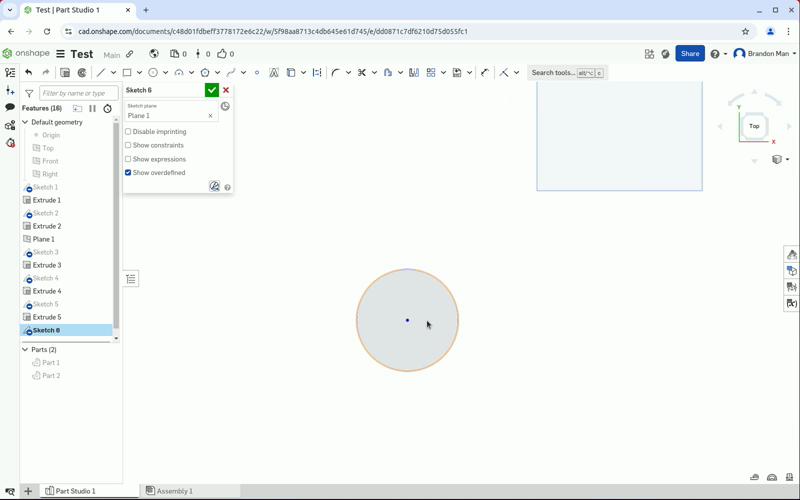
scroll(6)
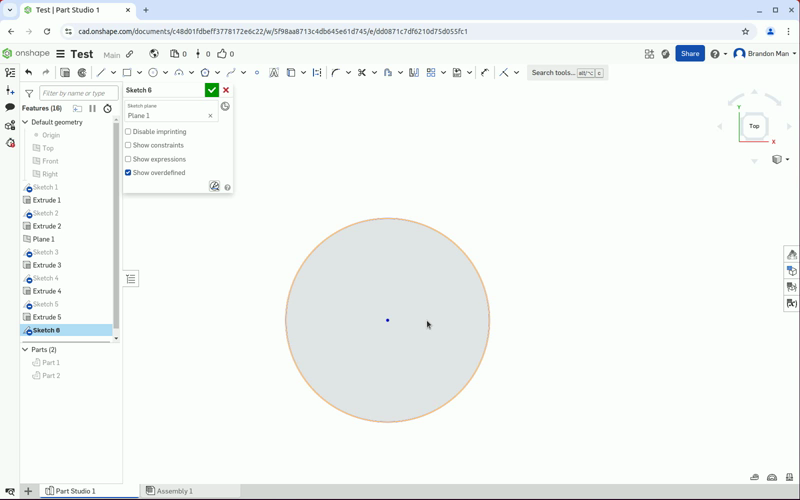
click(427, 320)
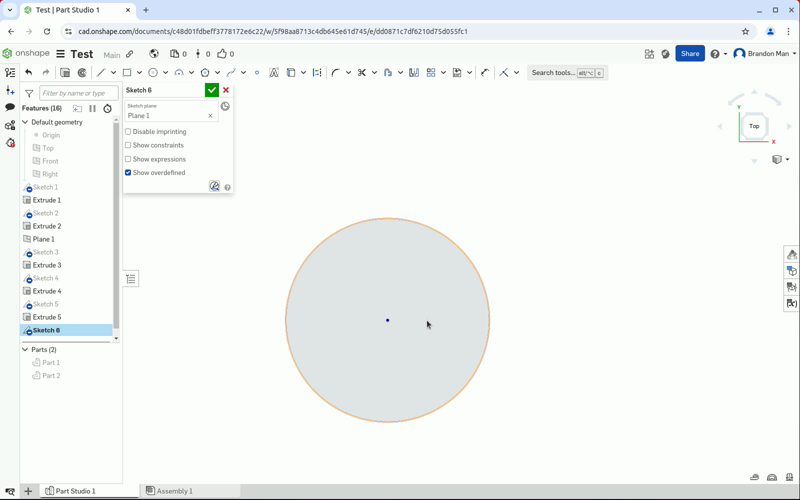
scroll(-6)
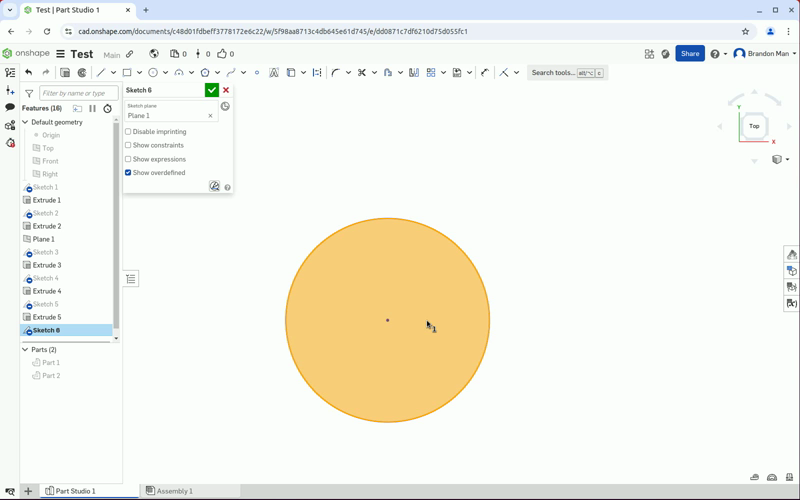
scroll(-6)
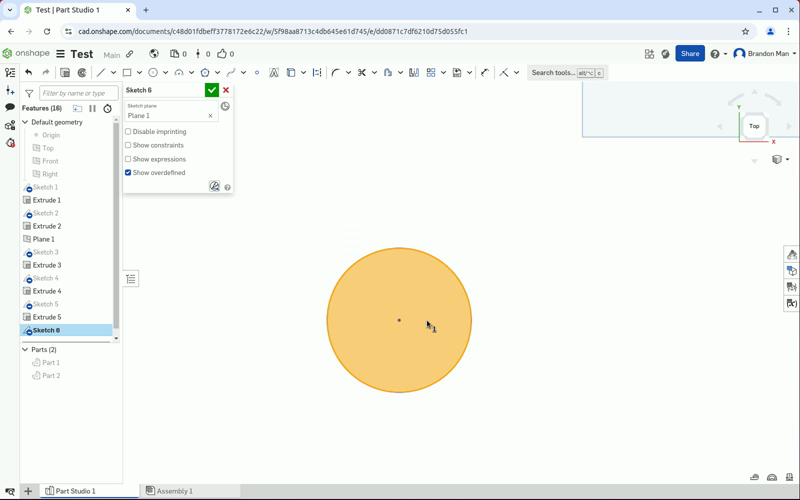
scroll(-6)
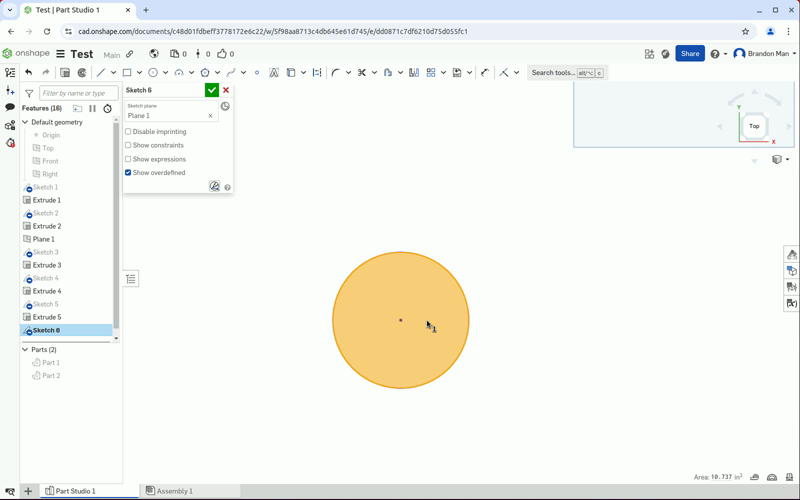
scroll(-6)
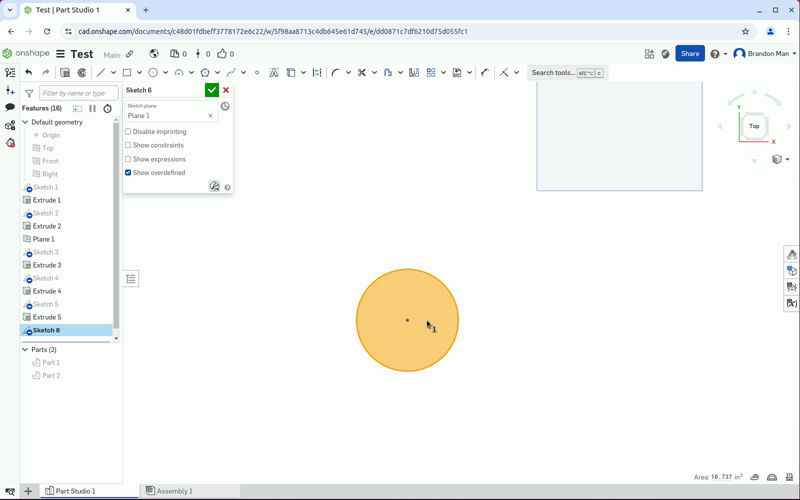
scroll(-6)
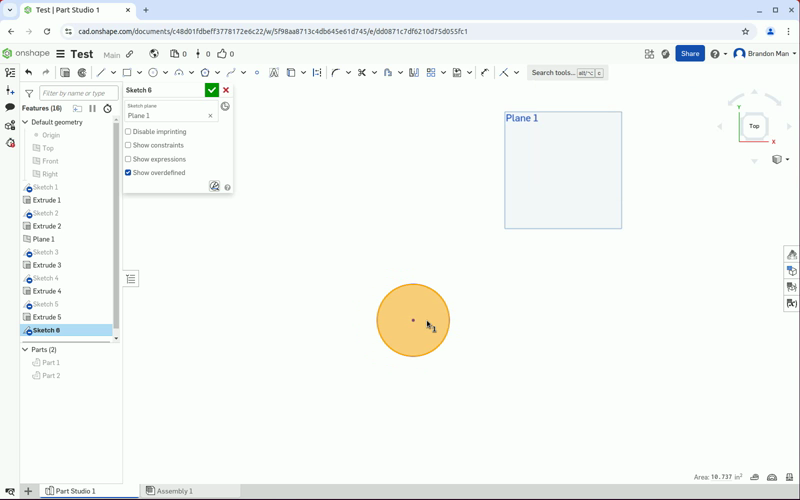
scroll(-6)
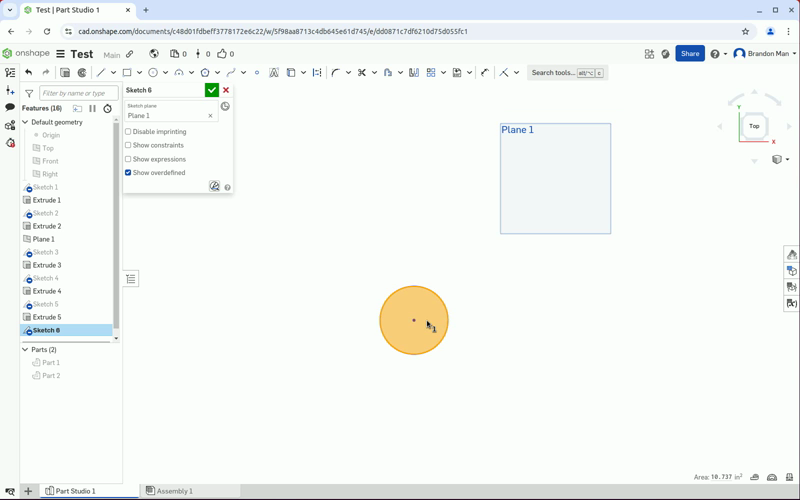
scroll(-6)
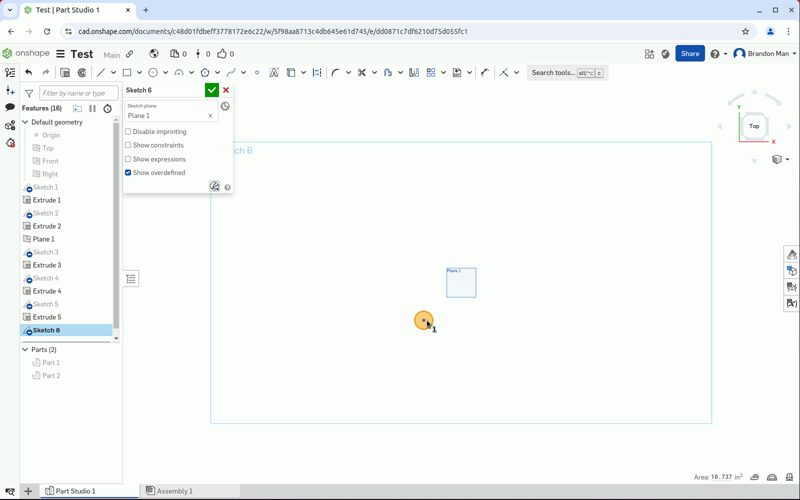
mouse_move(73, 352)
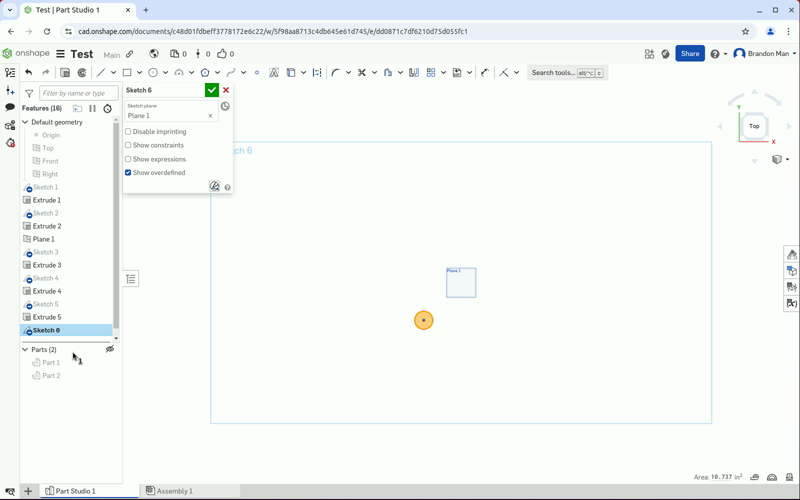
key(shift+y)
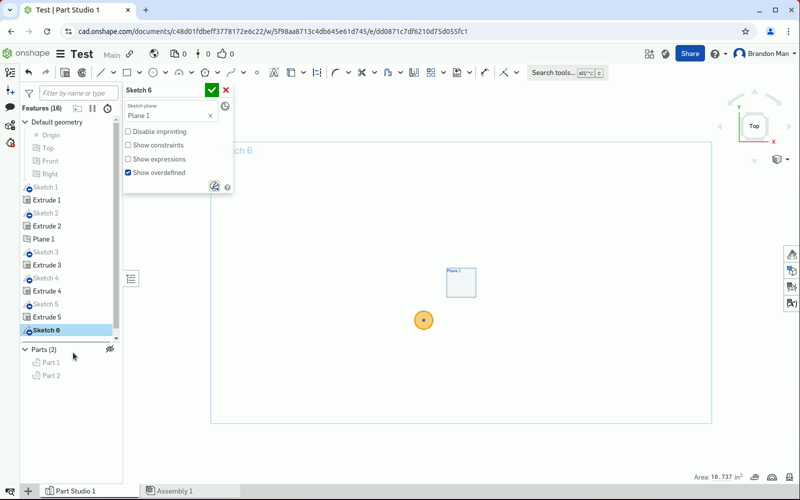
key(shift+e)
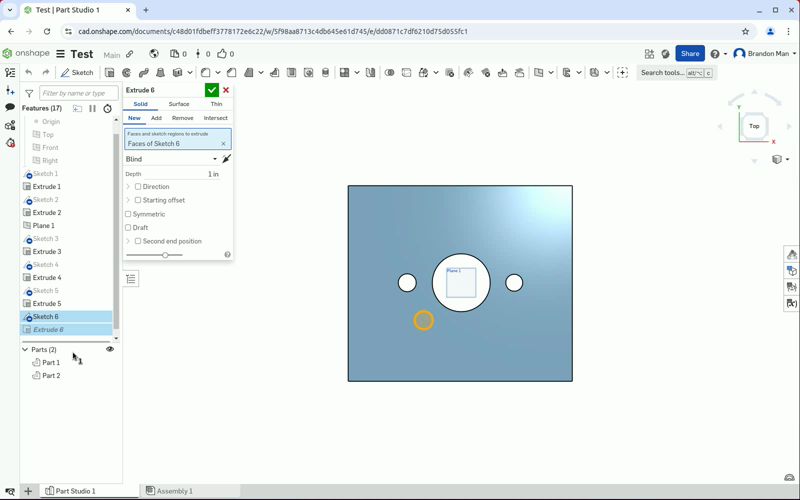
mouse_move(143, 106)
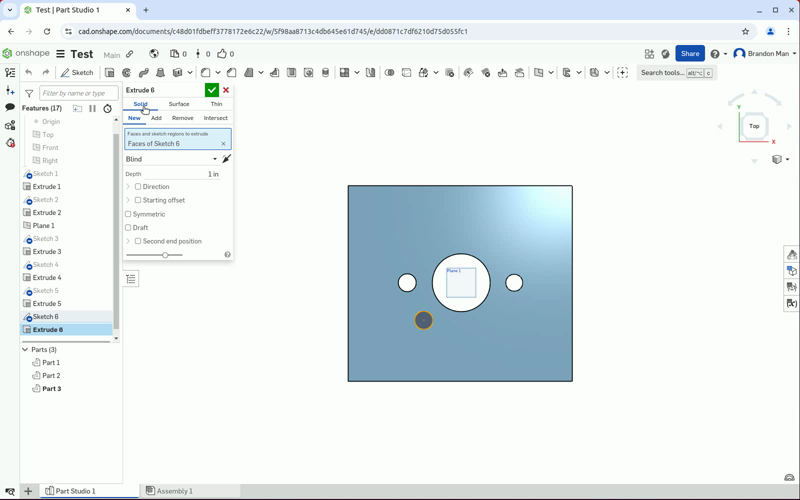
click(143, 106)
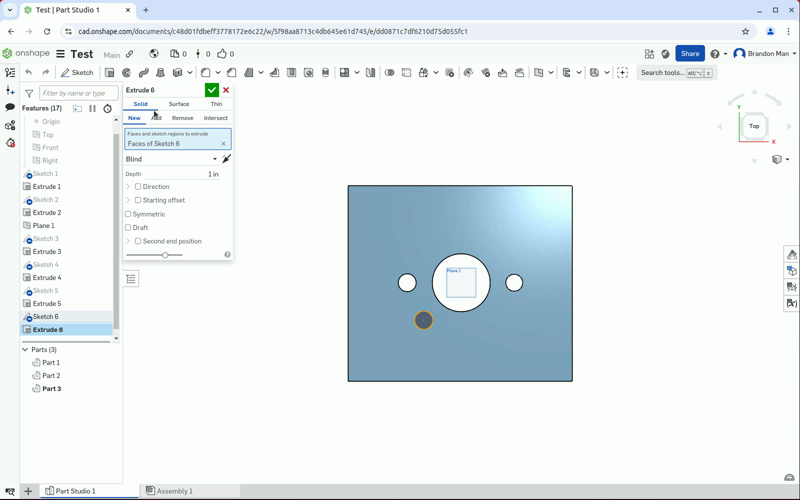
mouse_move(186, 120)
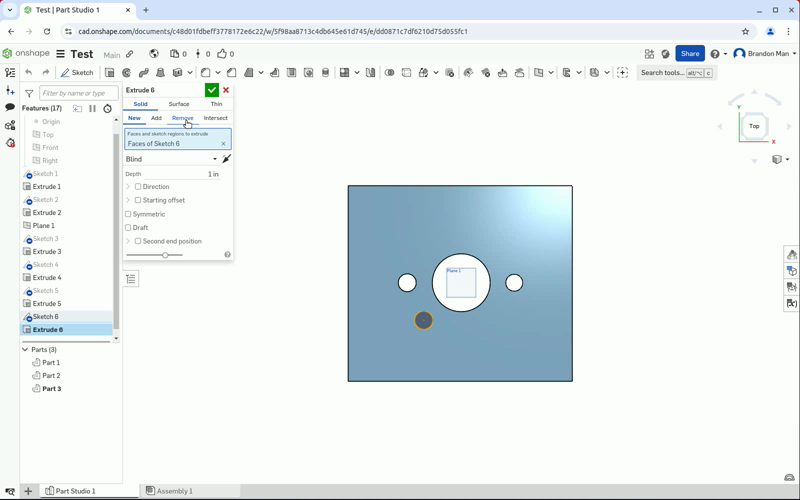
click(186, 120)
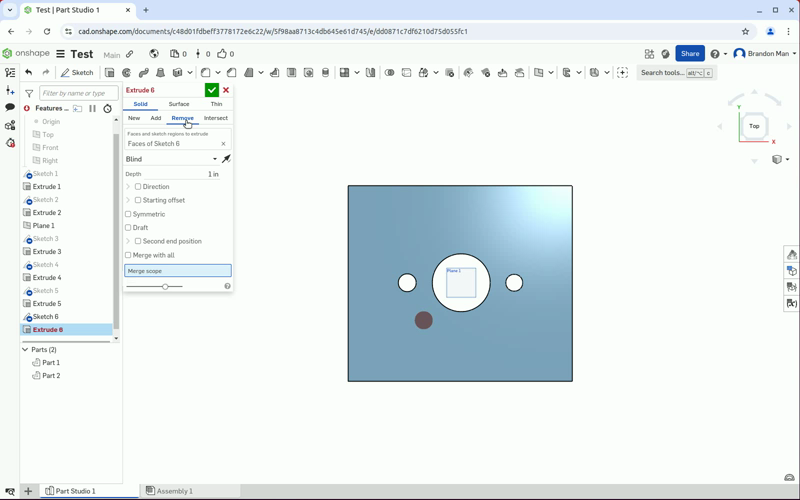
key(tab, 4)
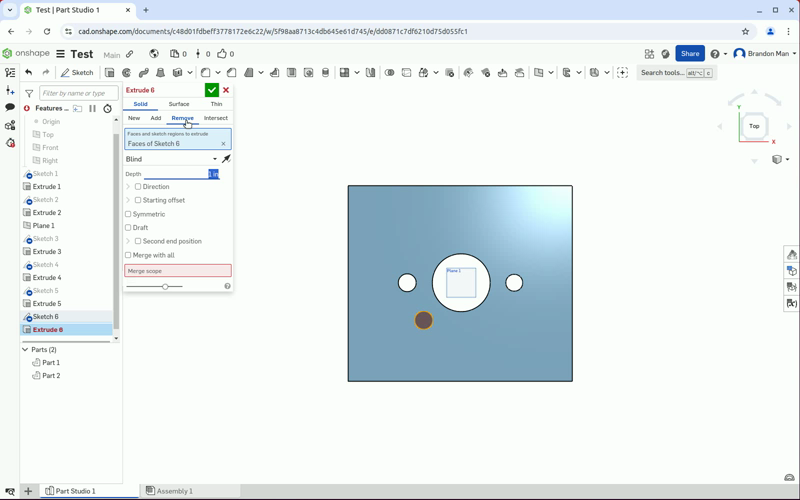
text(14.443)
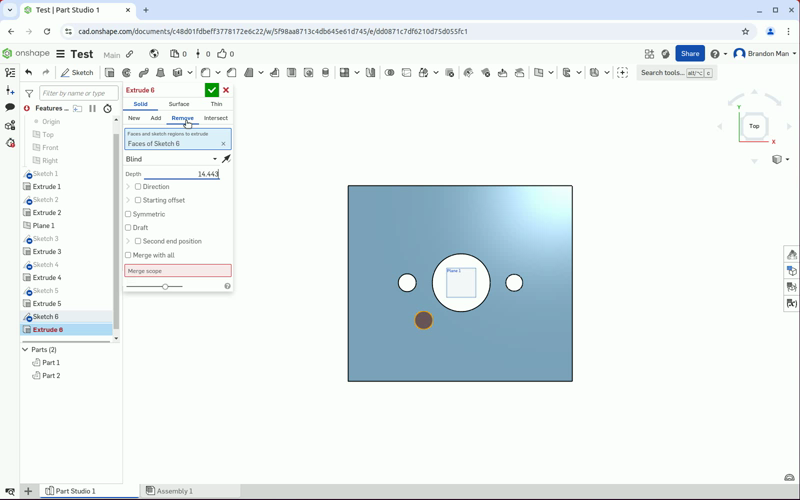
key(tab, 6)
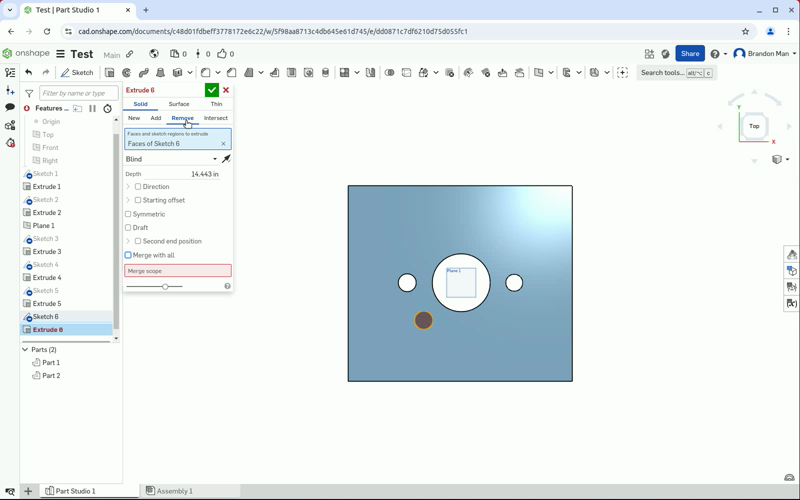
key(space)
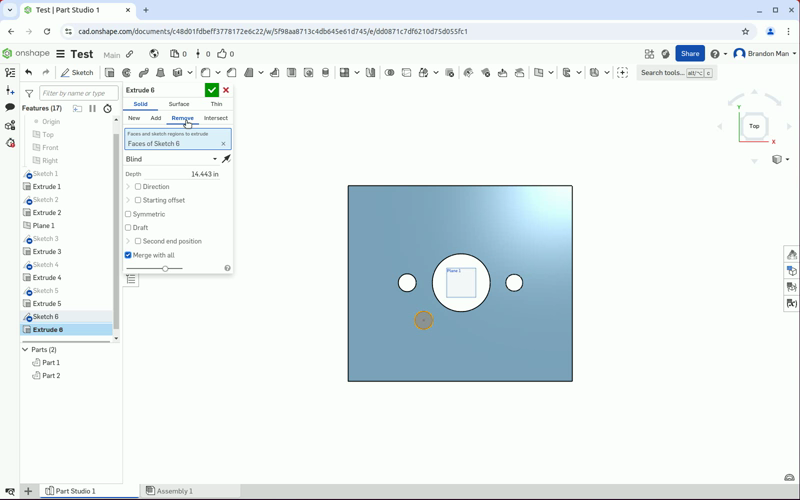
key(enter)
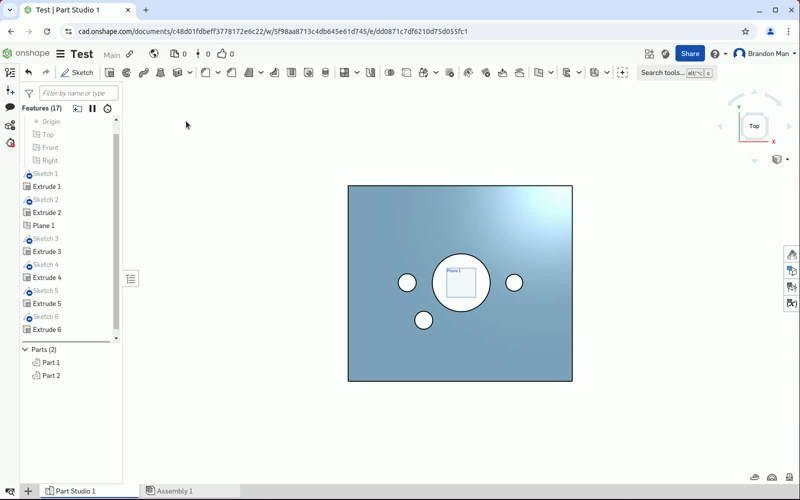
key(shift+h)
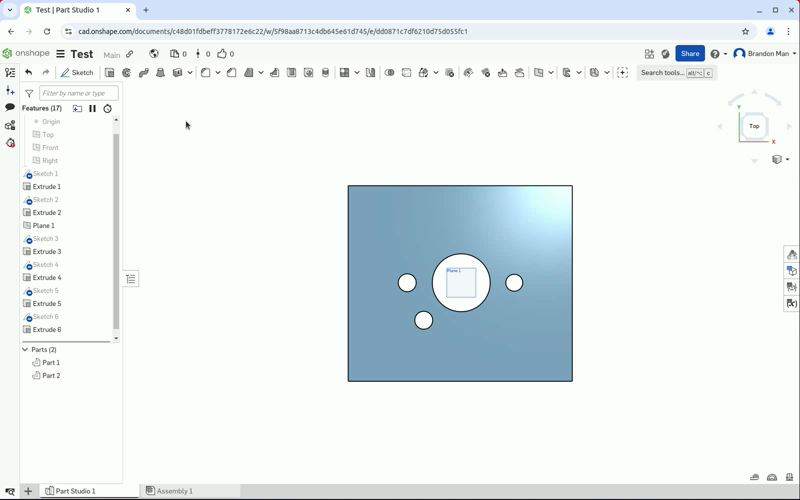
key(shift+h)
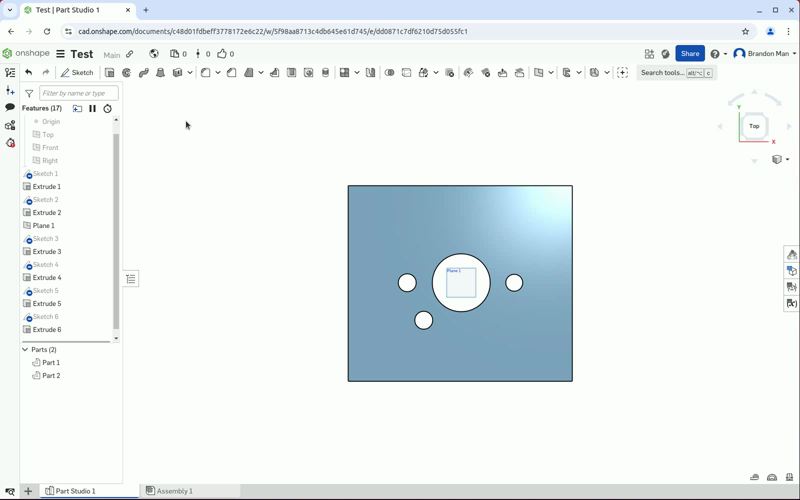
mouse_move(69, 176)
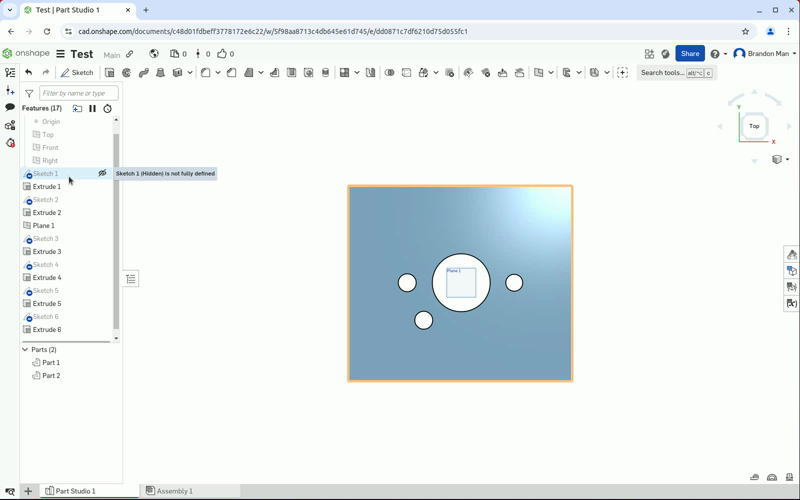
click(69, 176)
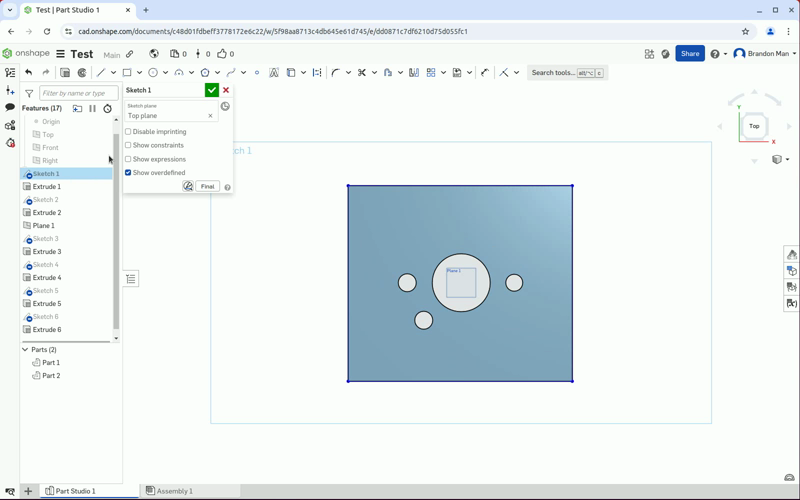
mouse_move(229, 92)
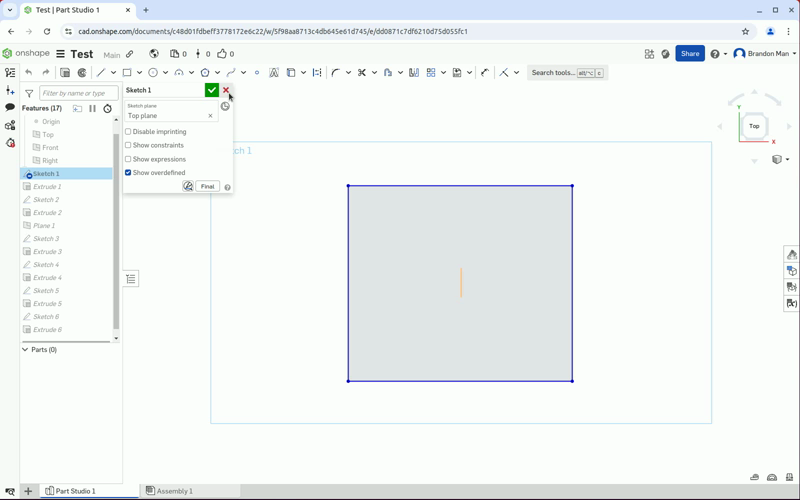
click(229, 92)
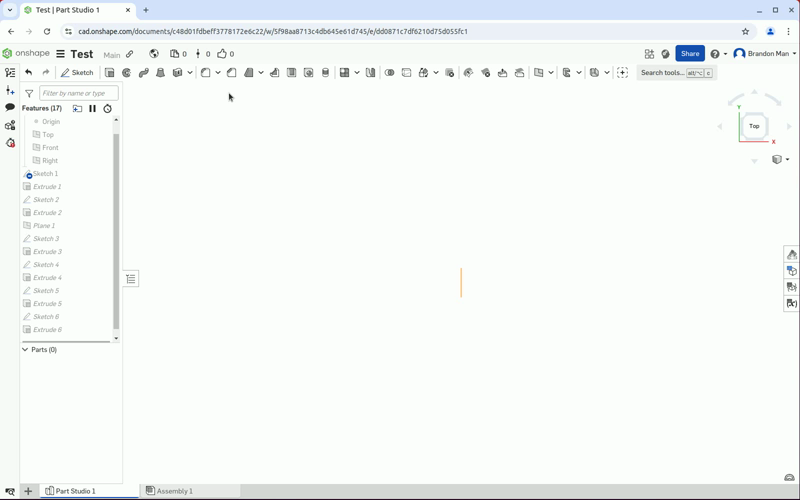
key(shift+s)
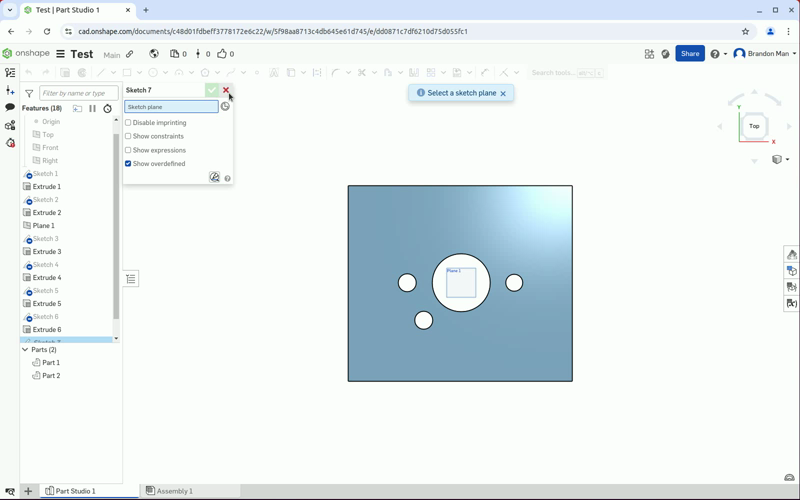
mouse_move(69, 215)
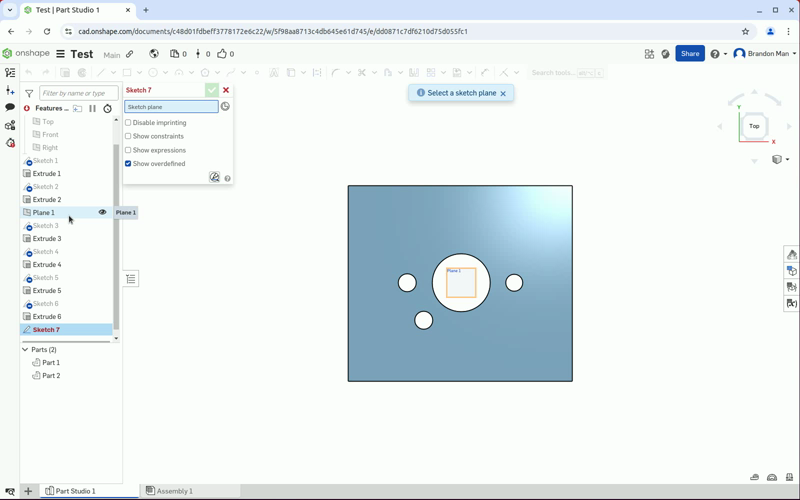
click(69, 215)
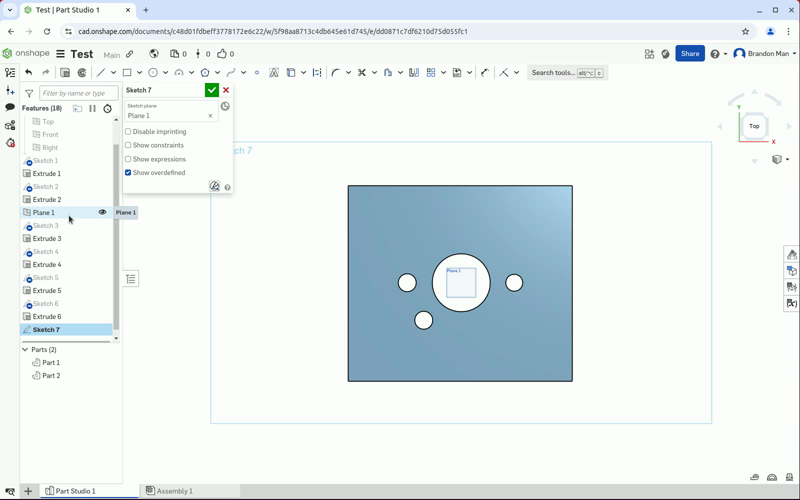
mouse_move(73, 352)
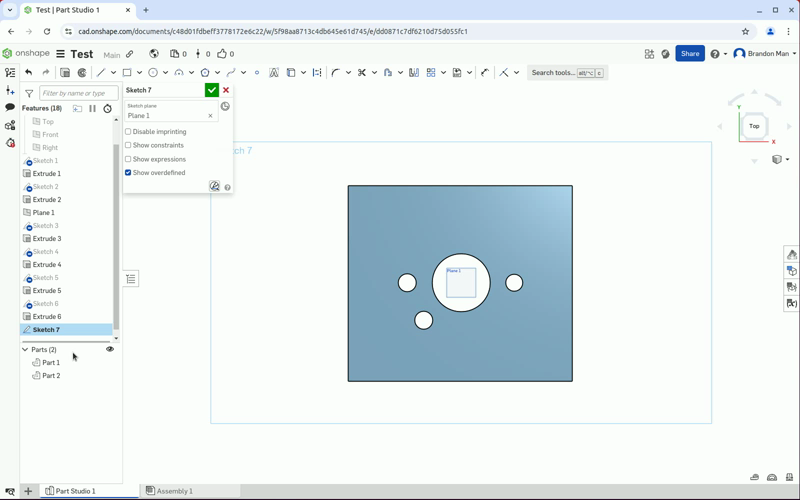
key(y)
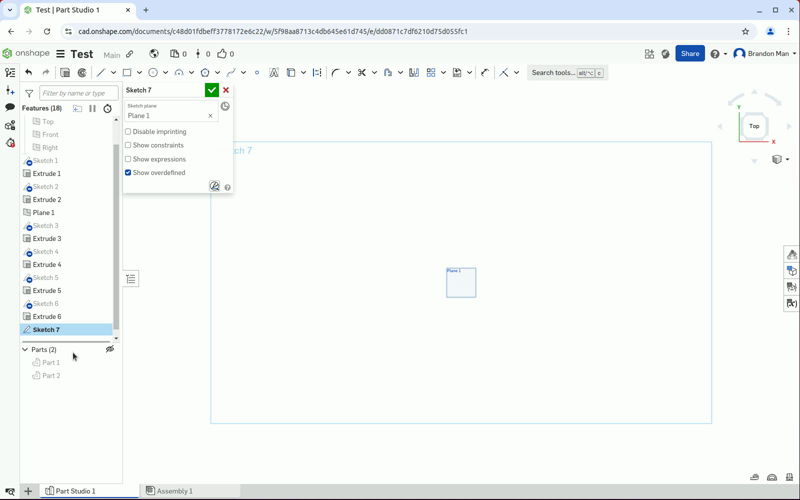
key(c)
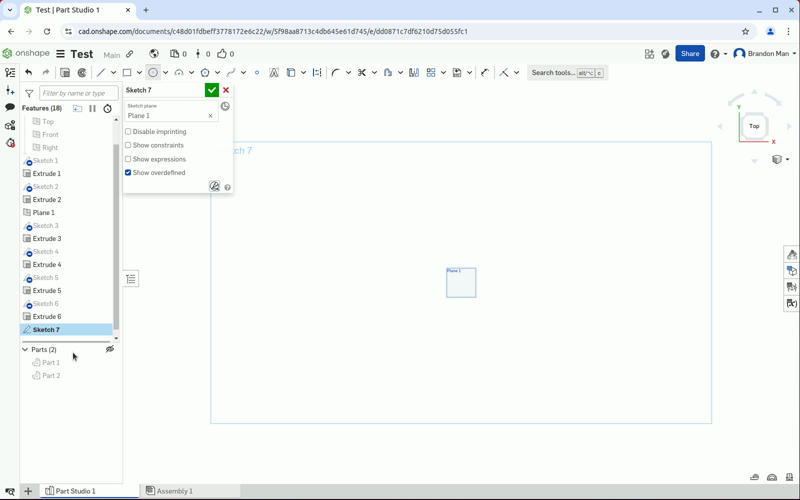
key_down(shift)
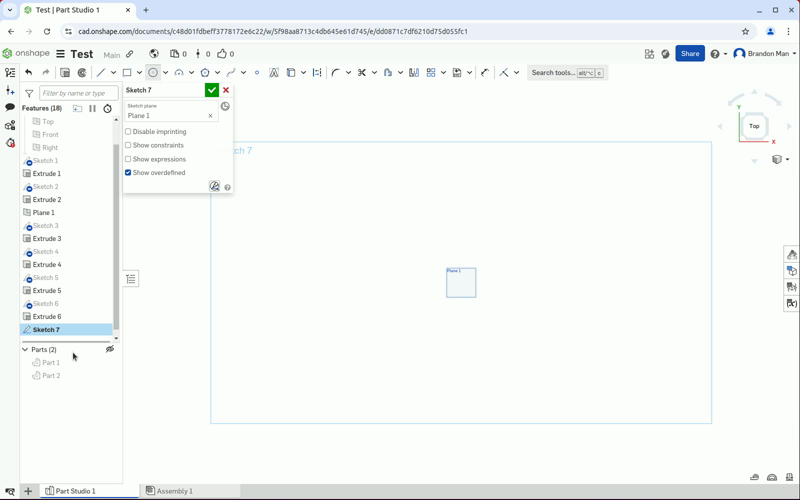
mouse_move(498, 320)
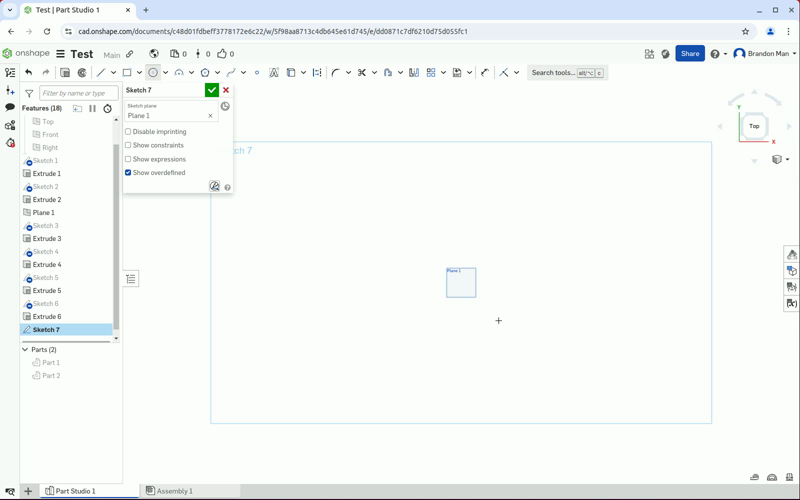
click(498, 320)
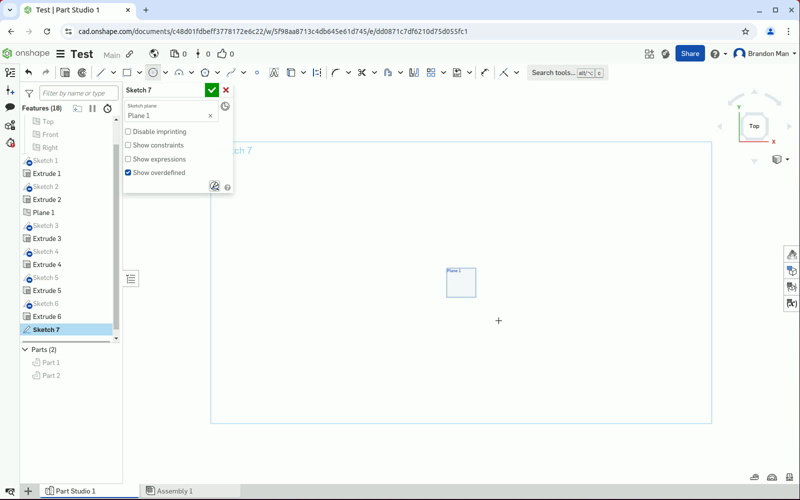
key_up(shift)
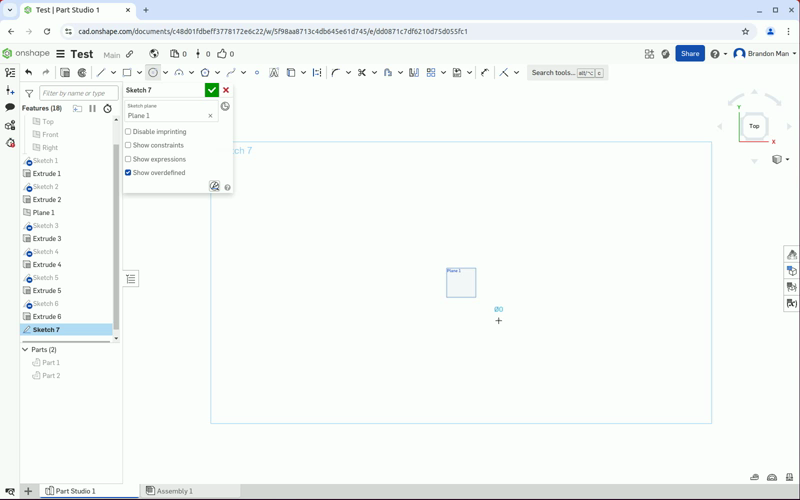
mouse_move(507, 320)
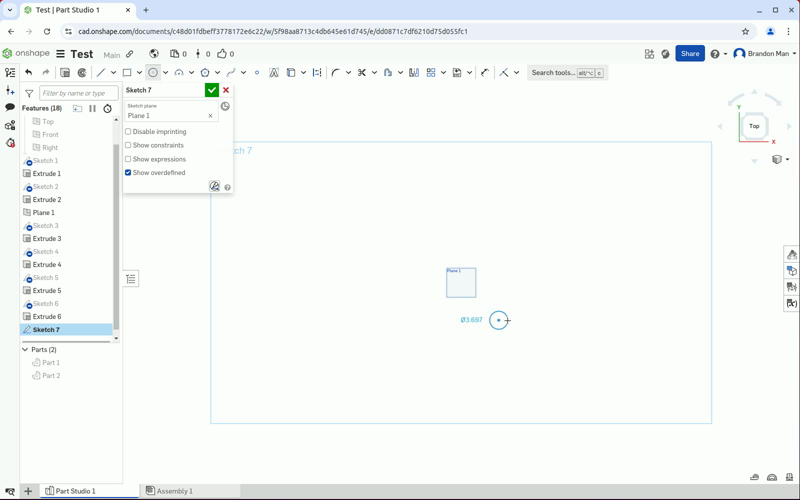
click(507, 320)
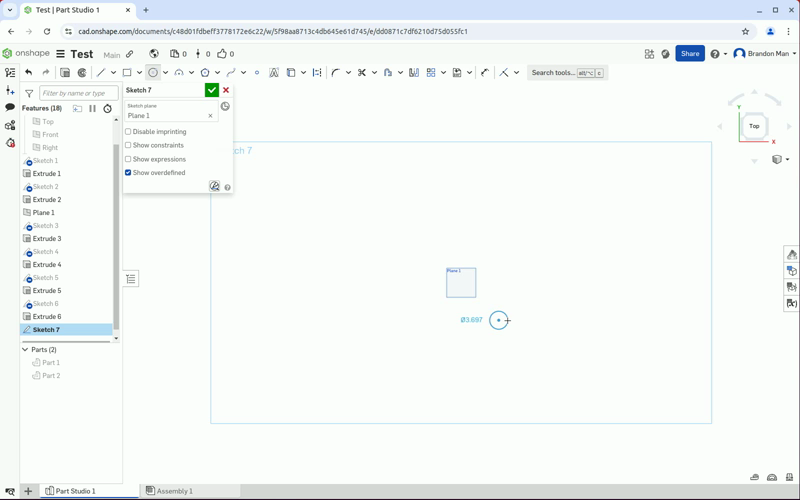
key(esc)
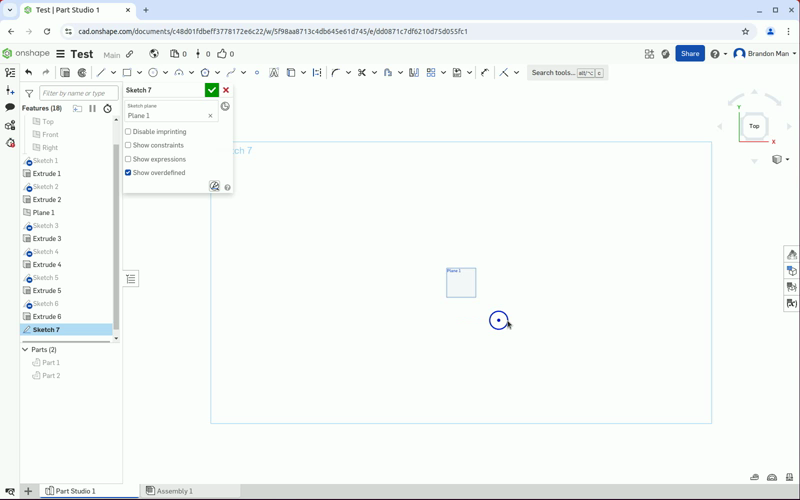
mouse_move(494, 319)
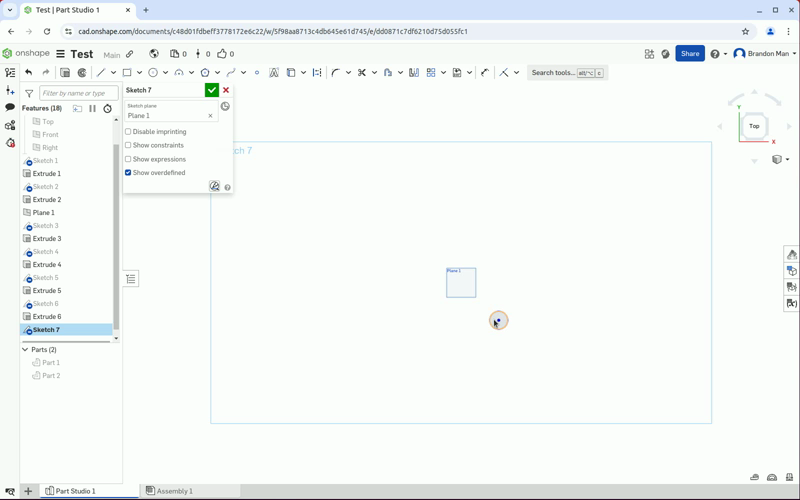
scroll(6)
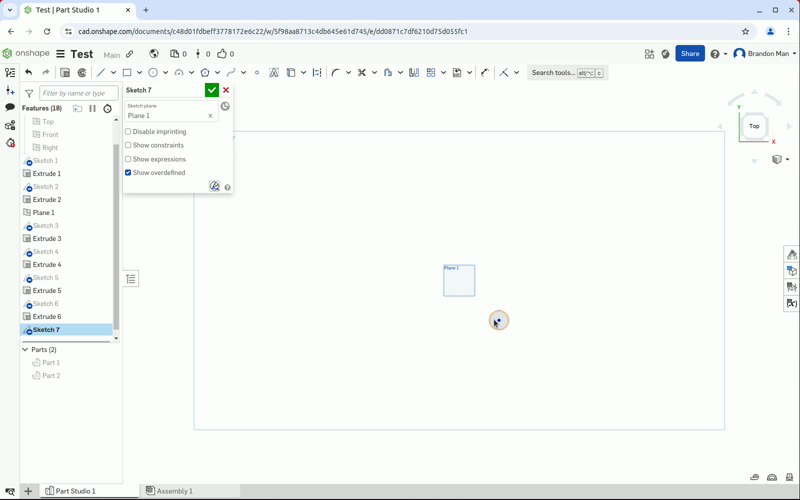
scroll(6)
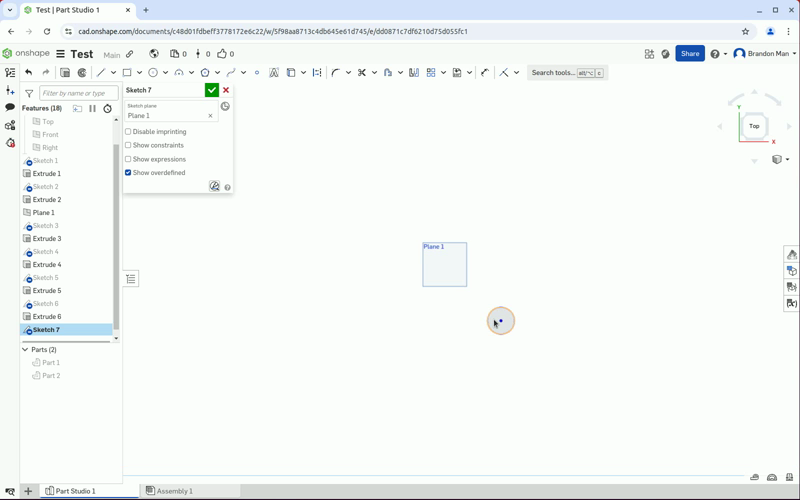
scroll(6)
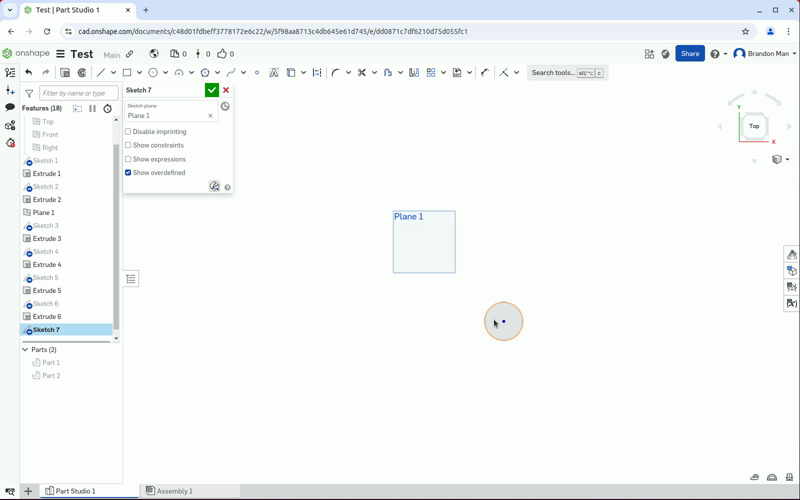
scroll(6)
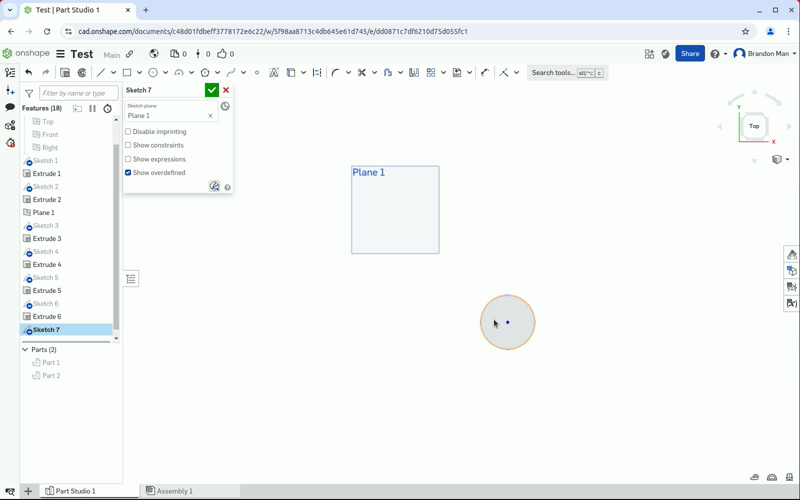
scroll(6)
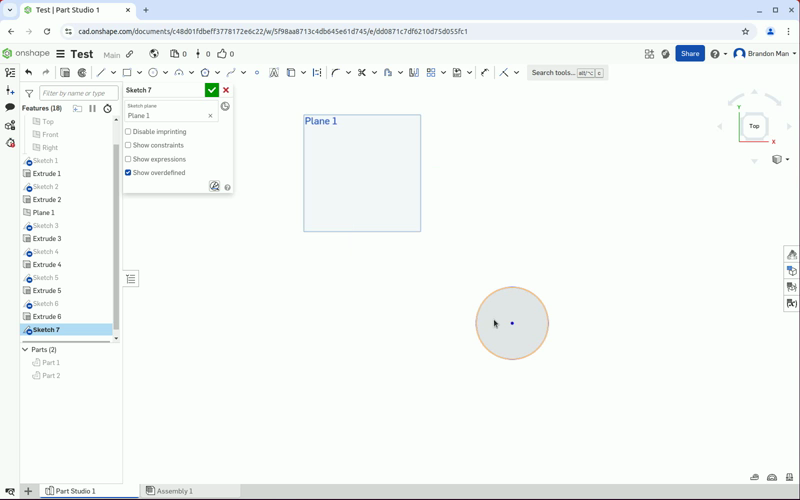
scroll(6)
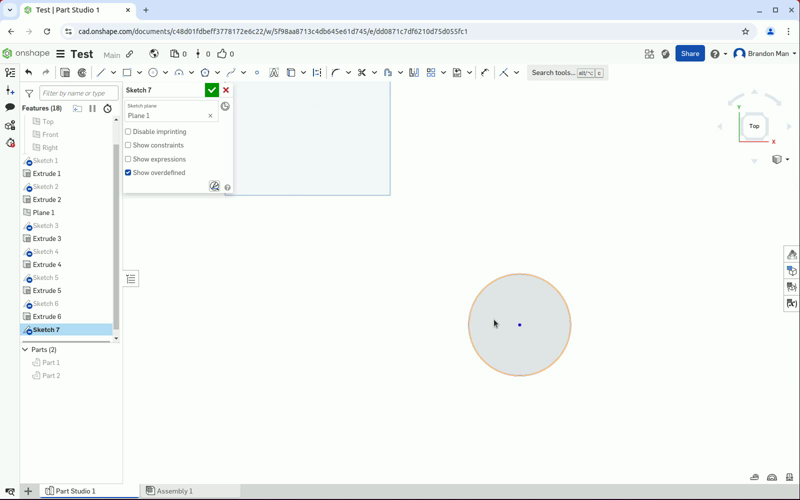
scroll(6)
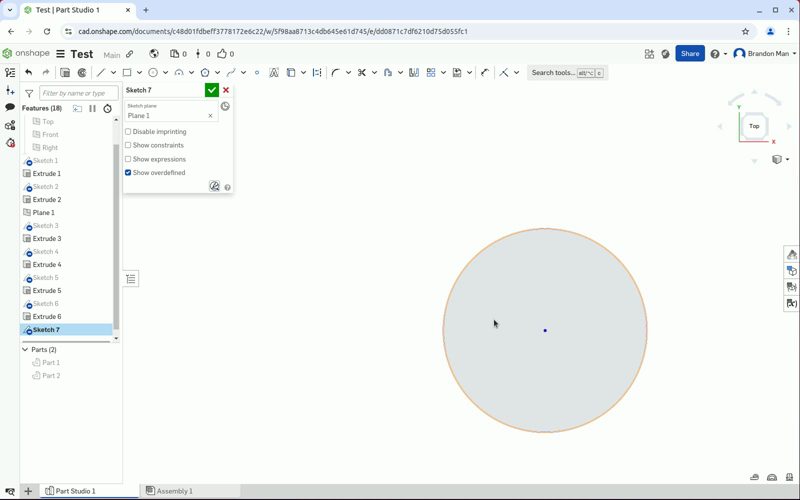
click(494, 319)
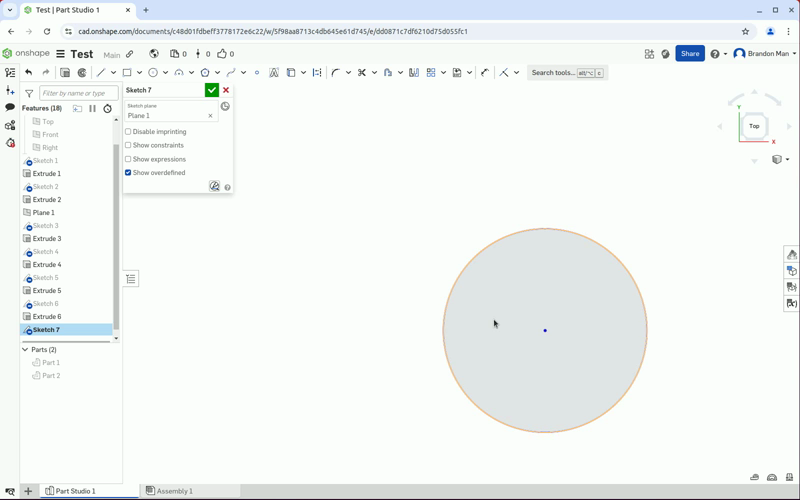
scroll(-6)
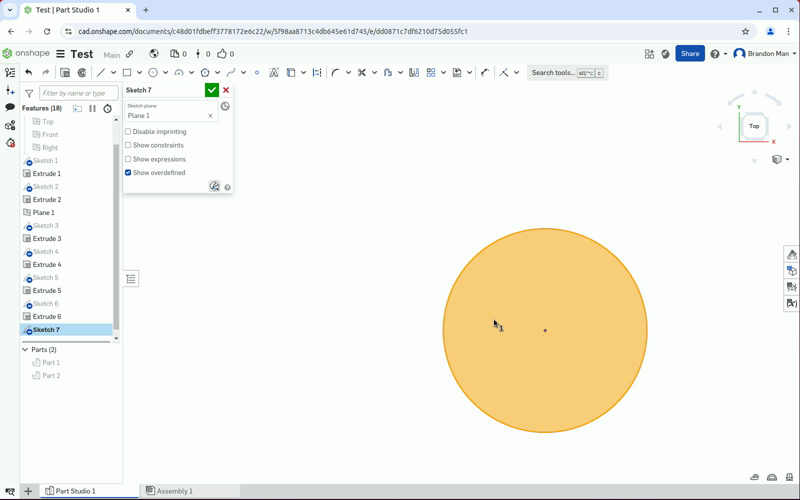
scroll(-6)
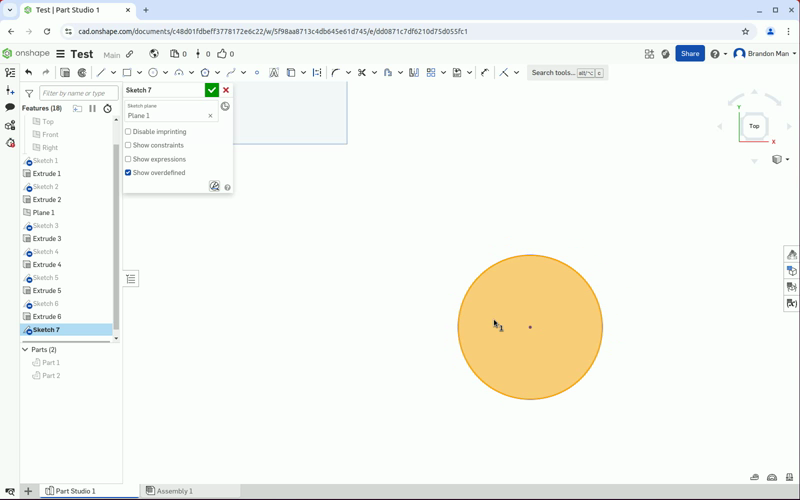
scroll(-6)
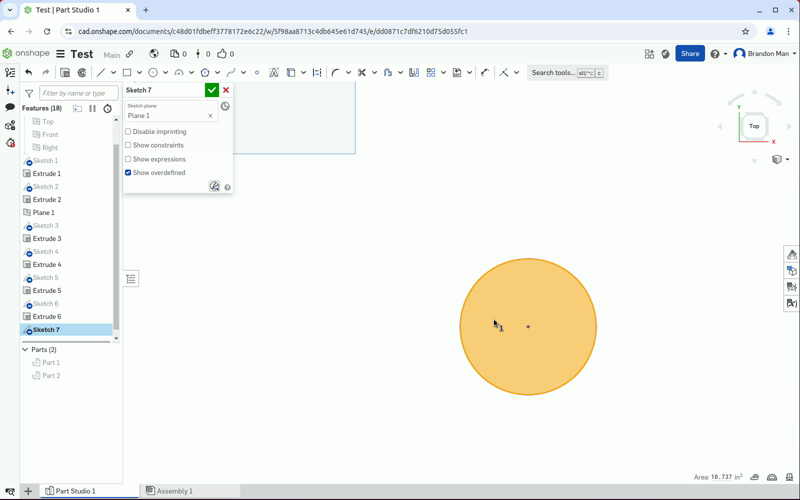
scroll(-6)
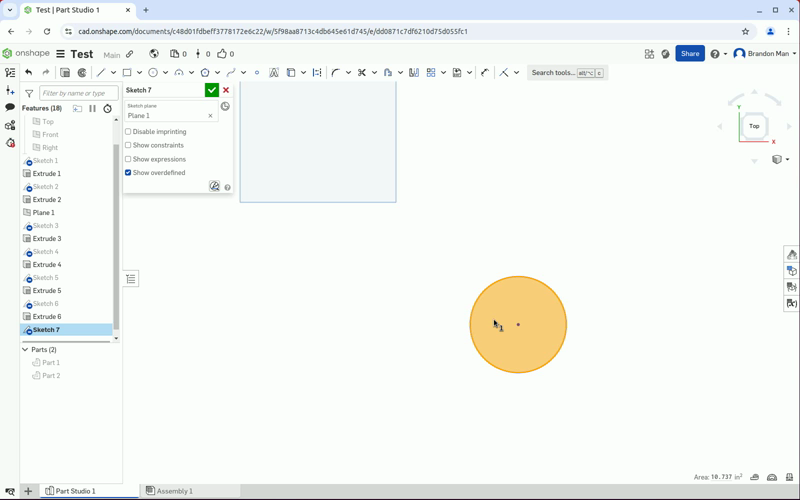
scroll(-6)
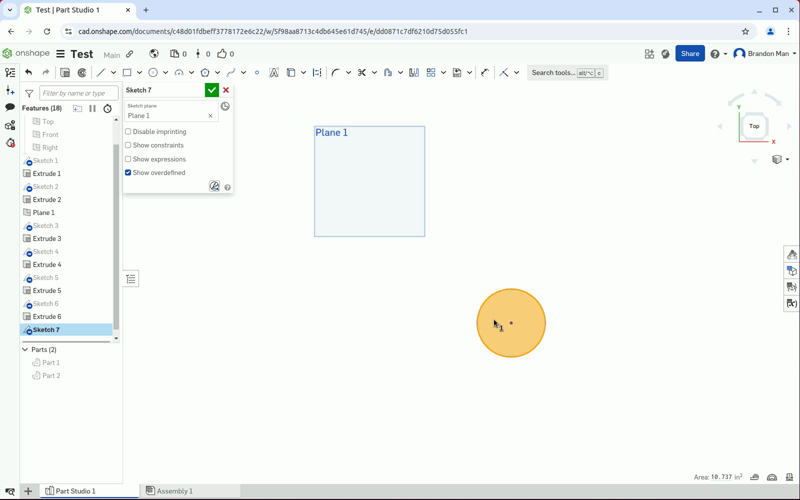
scroll(-6)
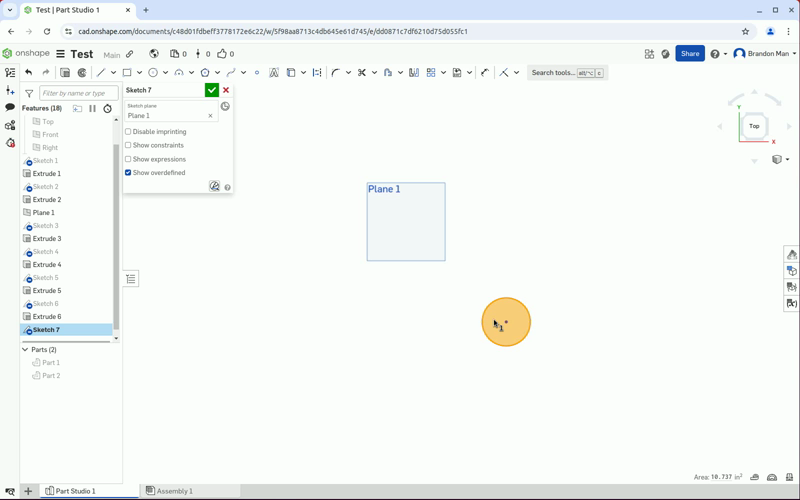
scroll(-6)
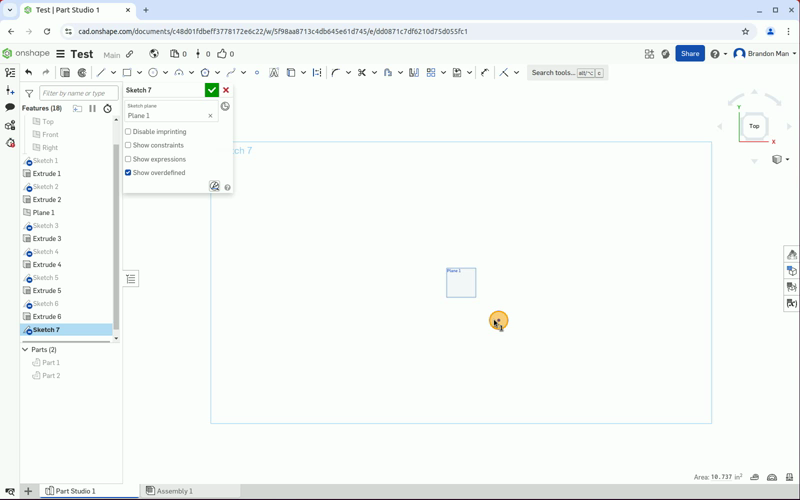
mouse_move(73, 352)
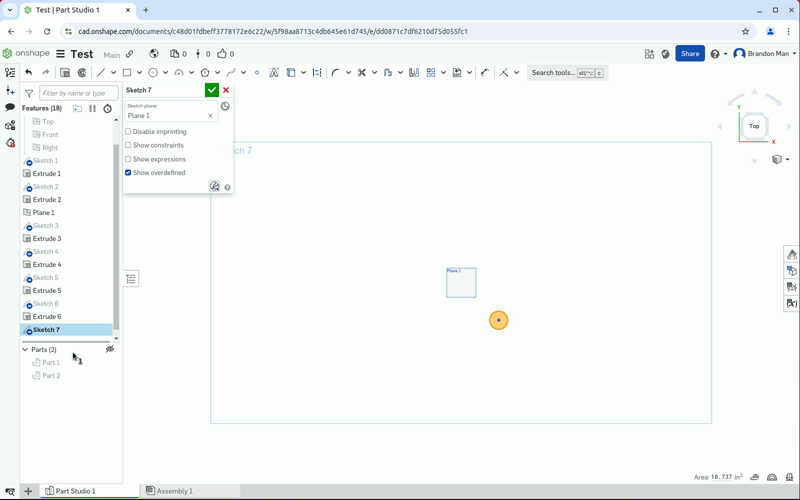
key(shift+y)
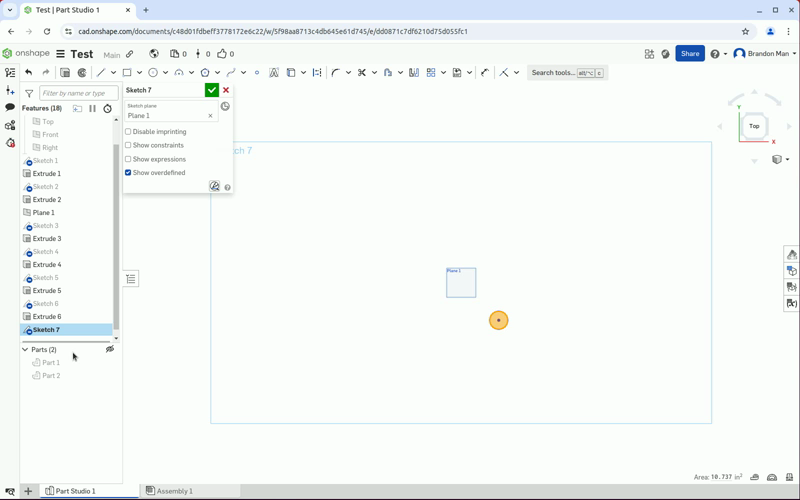
key(shift+e)
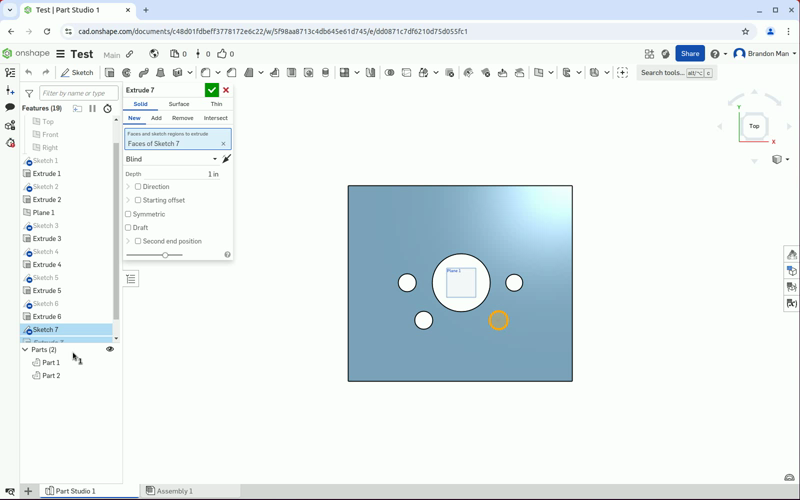
mouse_move(143, 106)
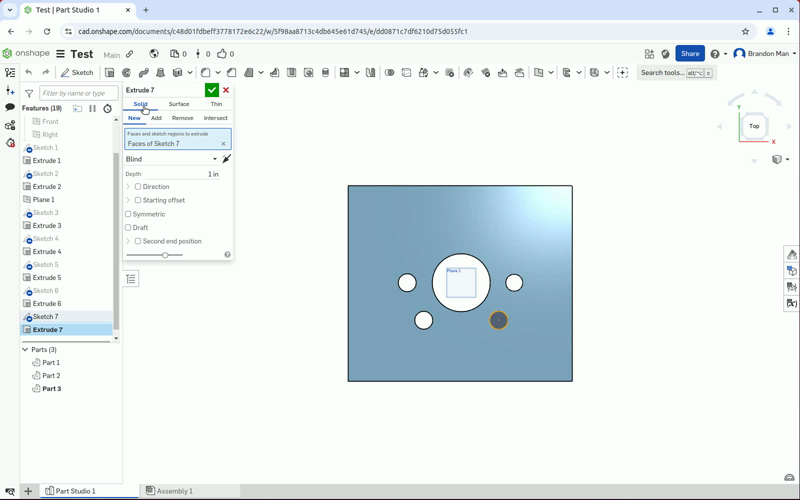
click(143, 106)
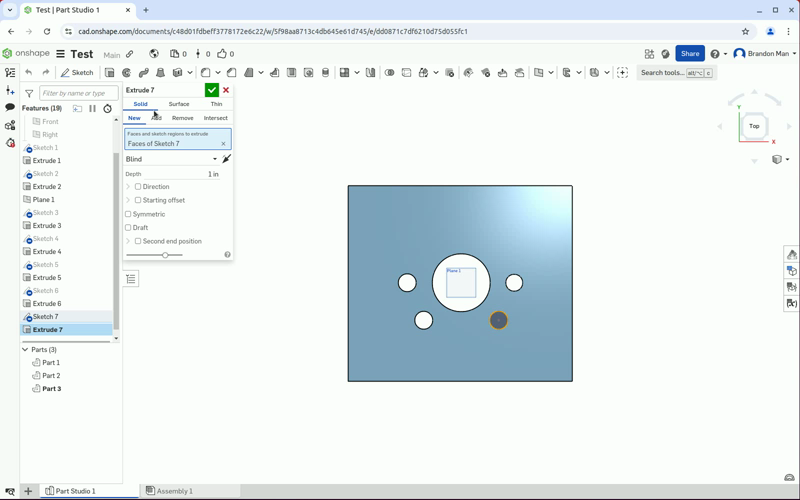
mouse_move(186, 120)
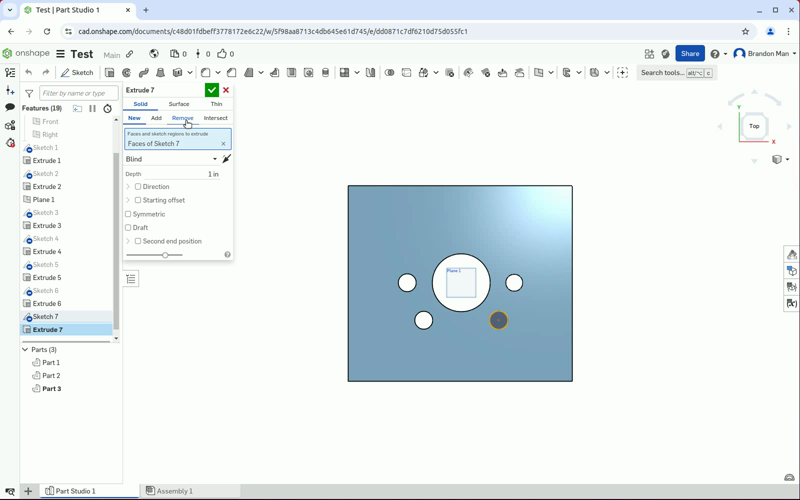
click(186, 120)
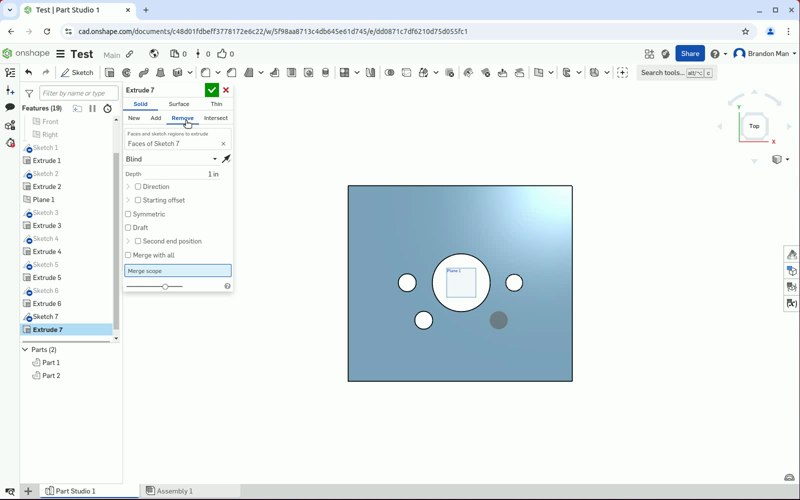
key(tab, 4)
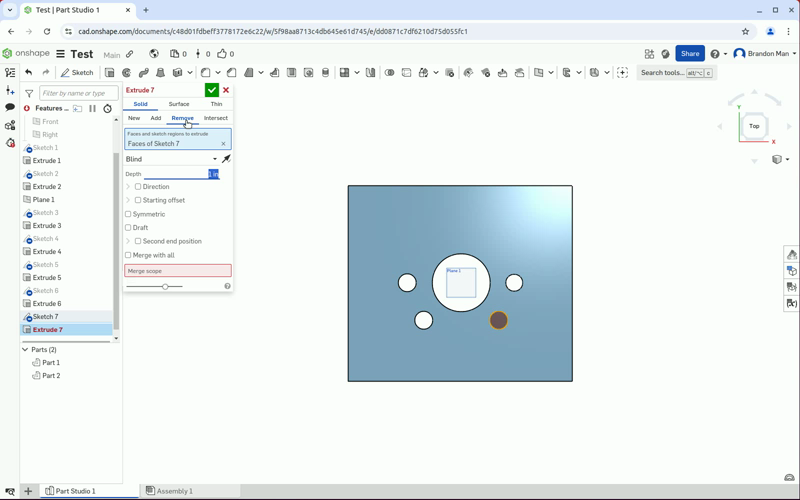
text(14.443)
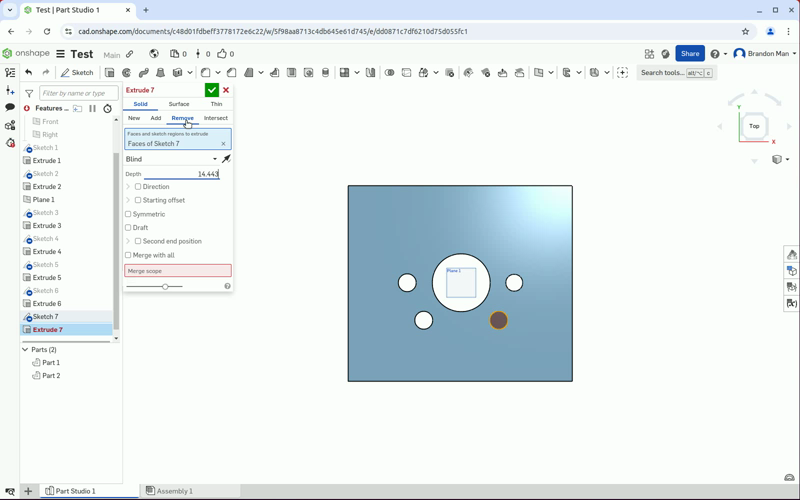
key(tab, 6)
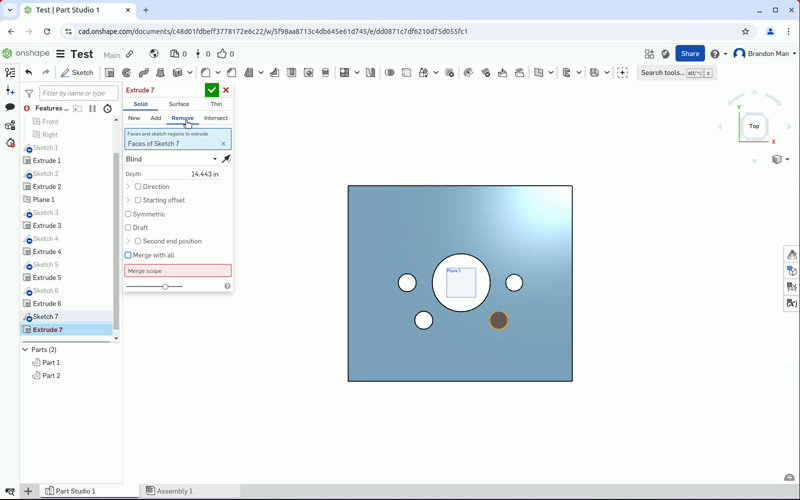
key(space)
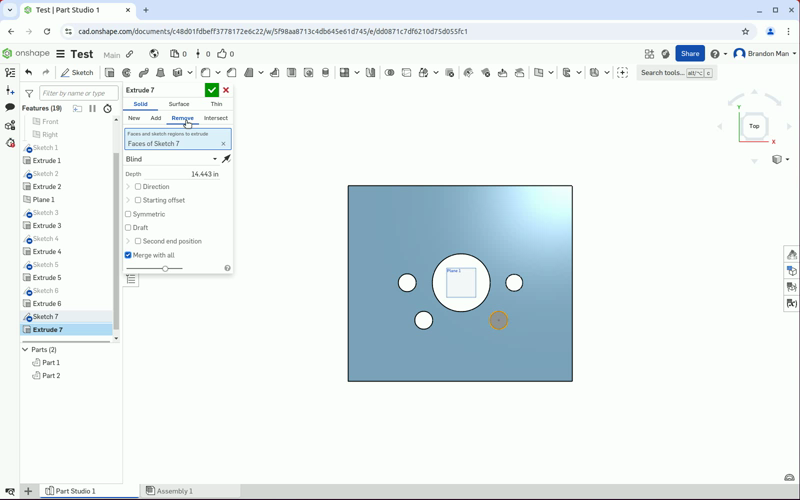
key(enter)
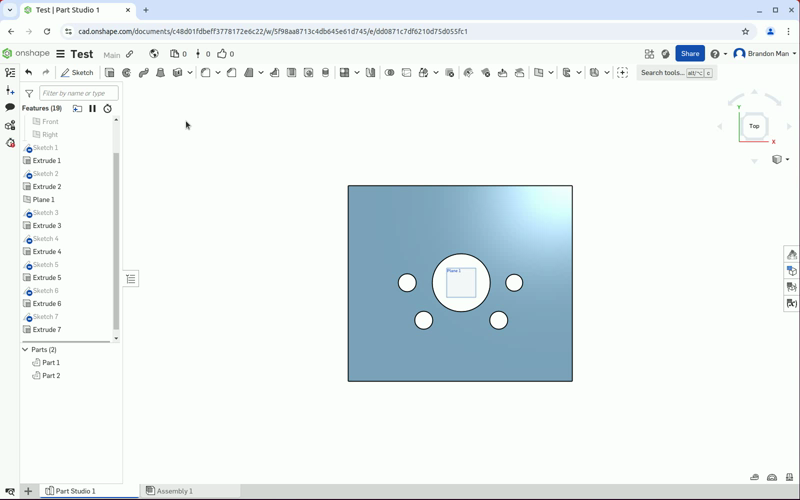
key(shift+h)
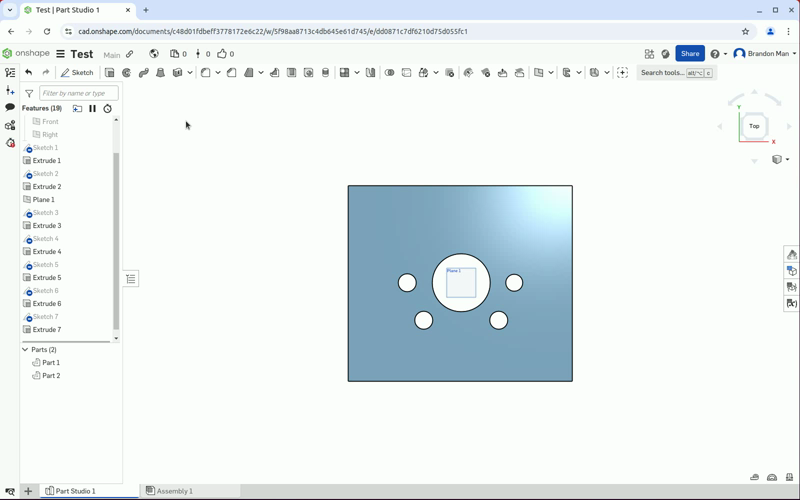
key(shift+h)
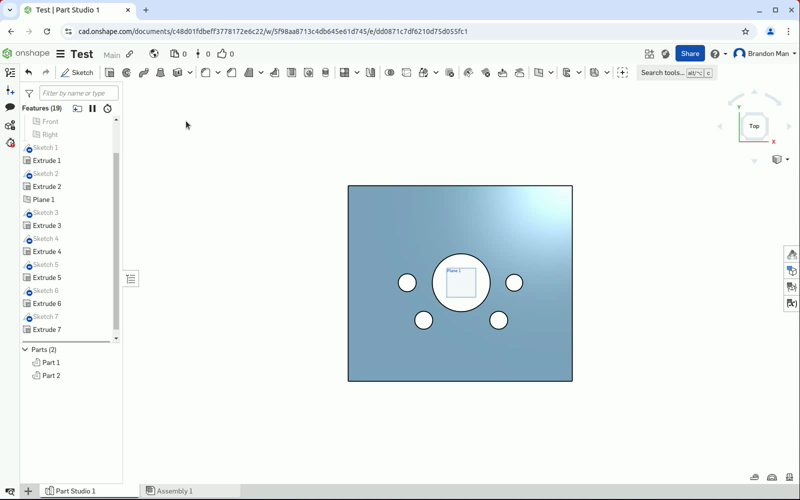
mouse_move(69, 150)
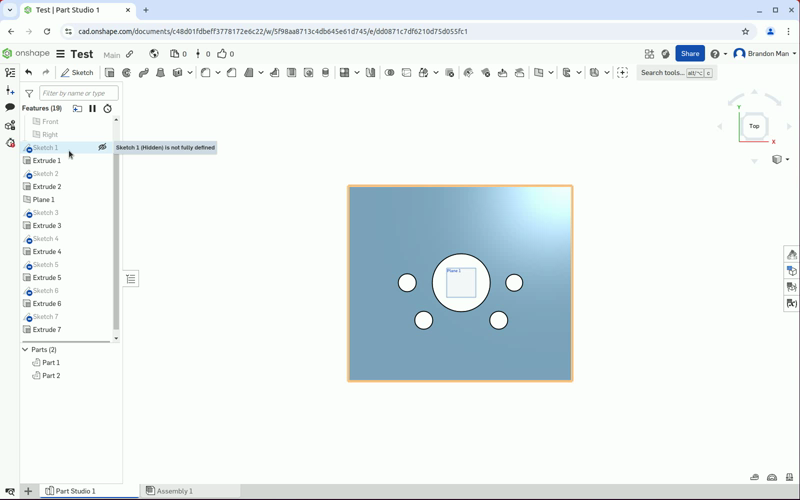
click(69, 150)
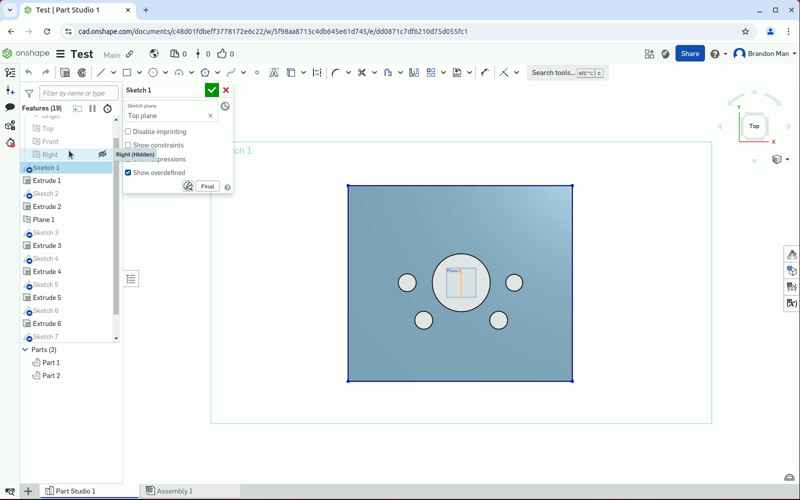
mouse_move(229, 92)
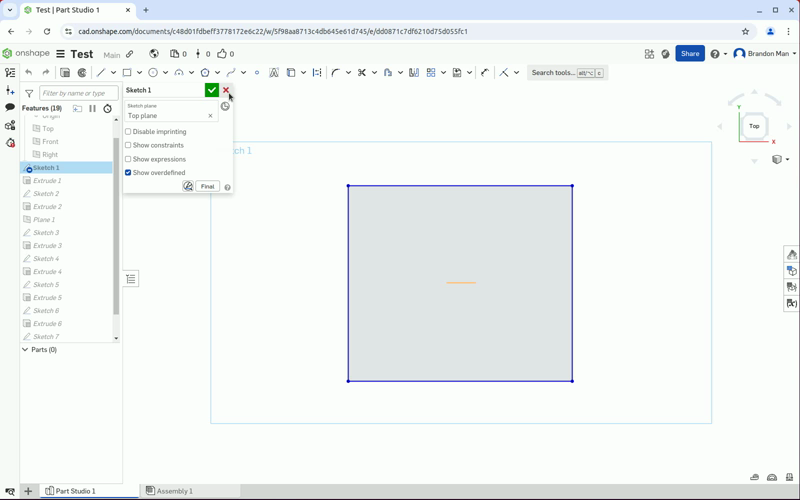
click(229, 92)
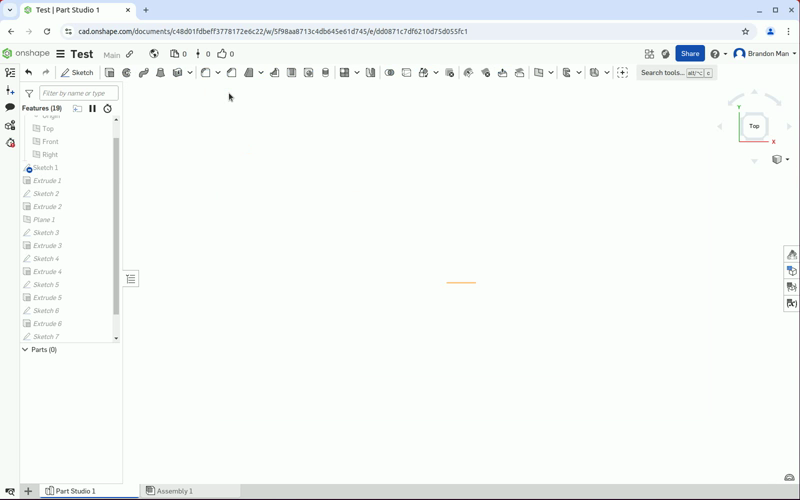
key(shift+s)
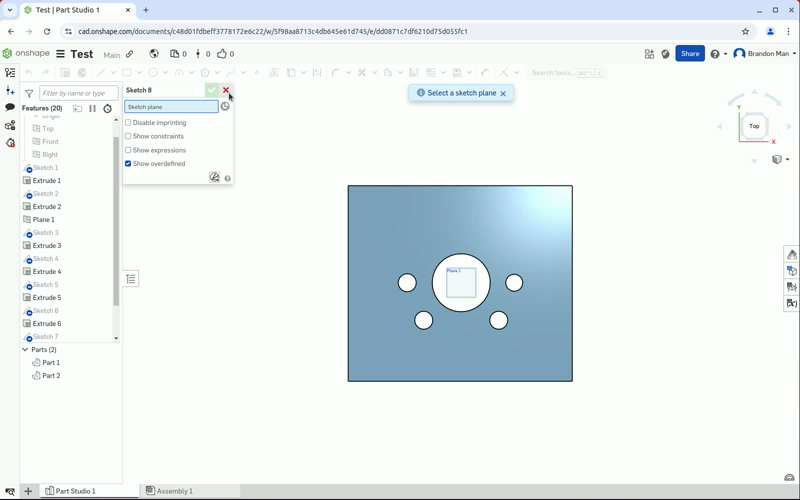
mouse_move(69, 189)
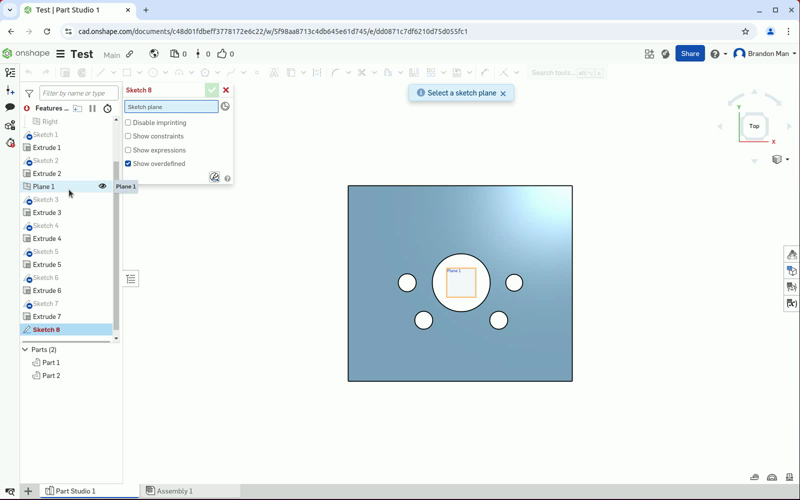
click(69, 189)
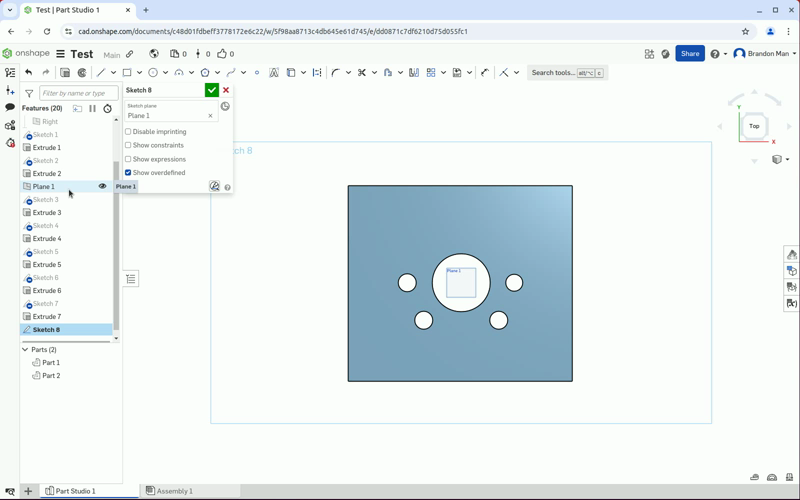
mouse_move(73, 352)
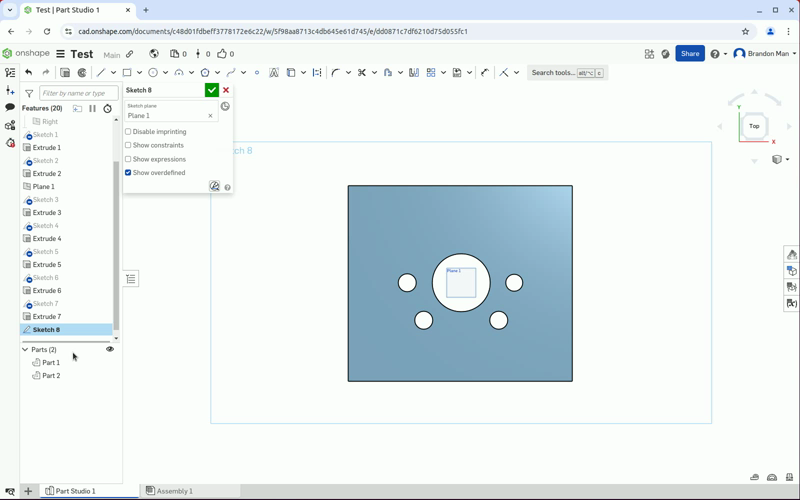
key(y)
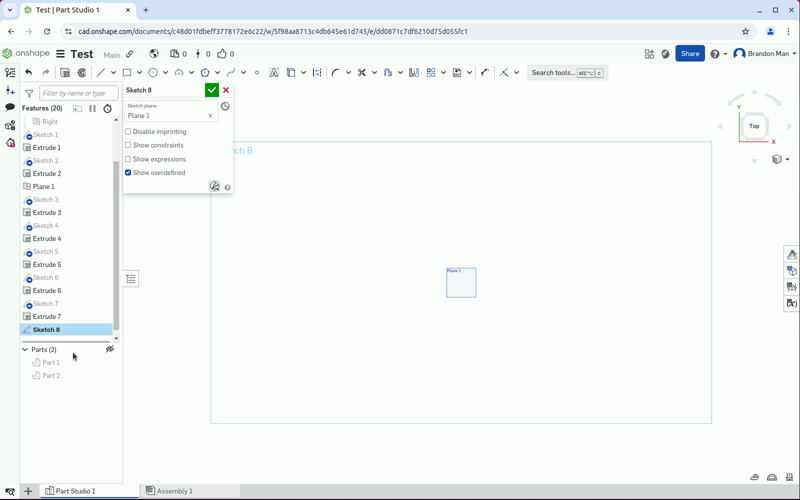
key(c)
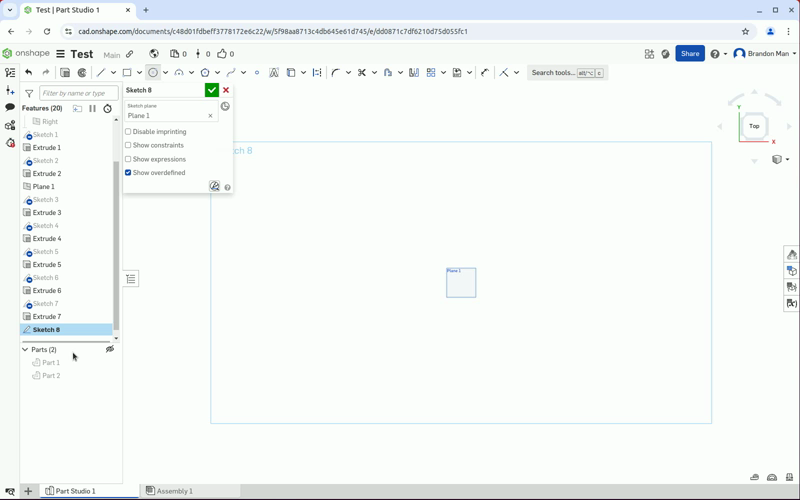
key_down(shift)
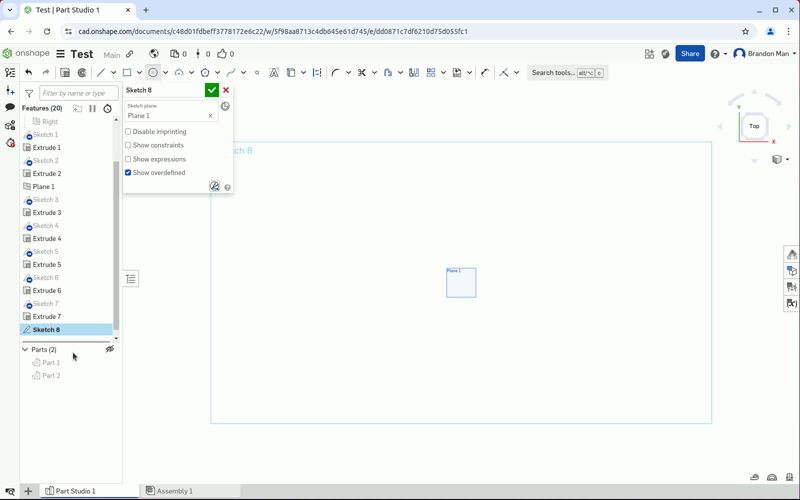
mouse_move(498, 245)
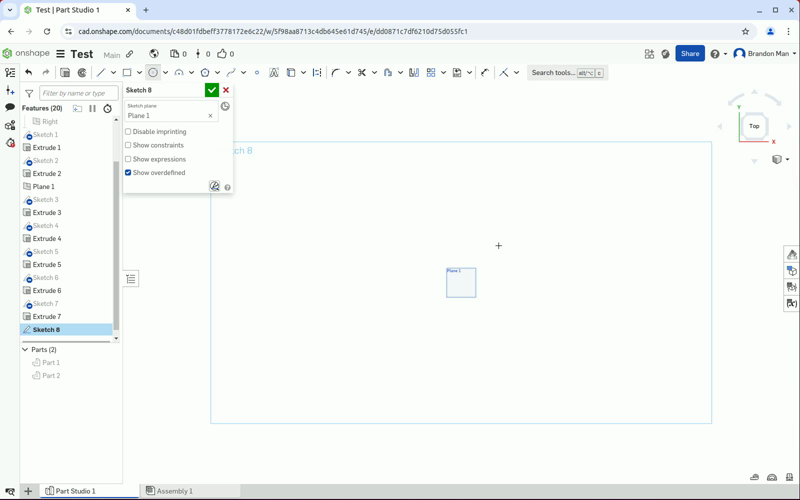
click(498, 245)
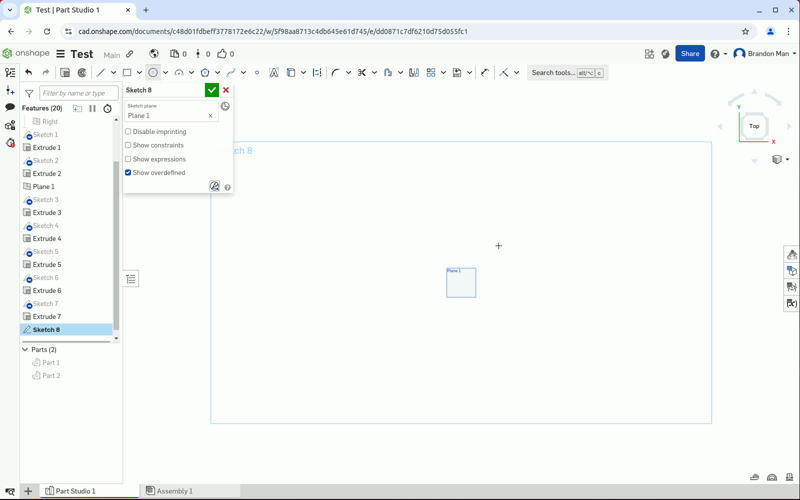
key_up(shift)
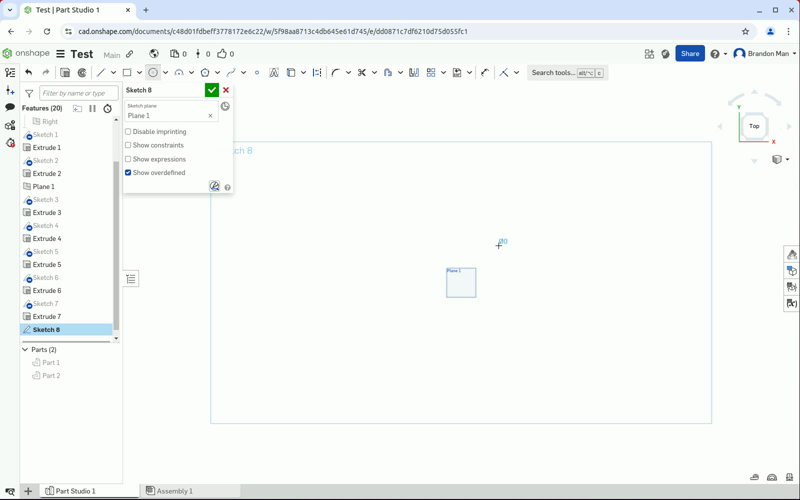
mouse_move(507, 245)
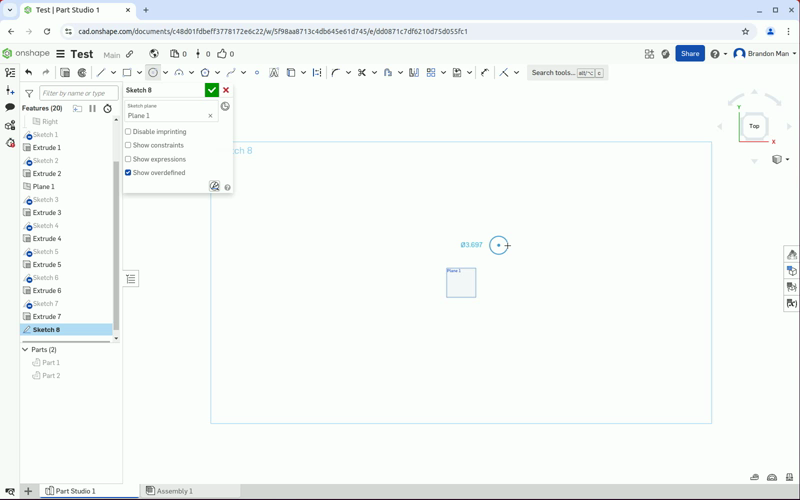
click(507, 245)
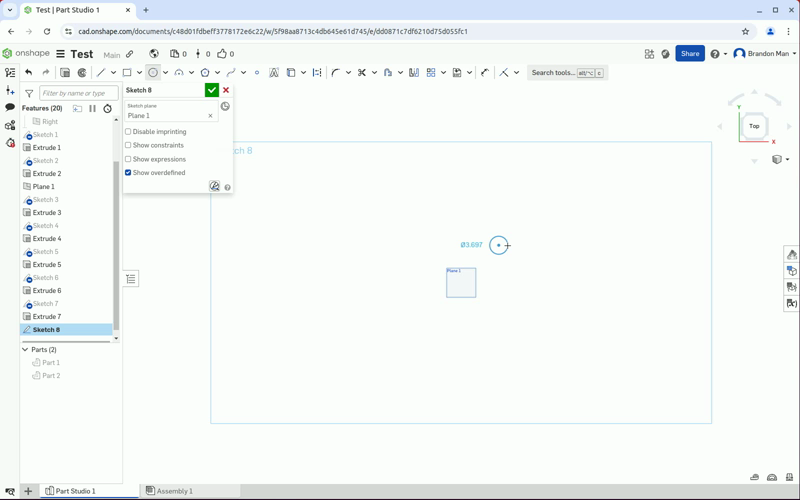
key(esc)
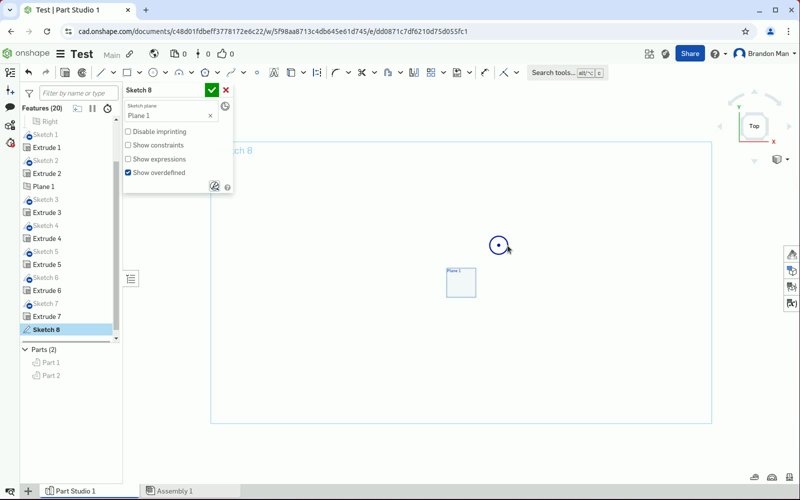
mouse_move(502, 245)
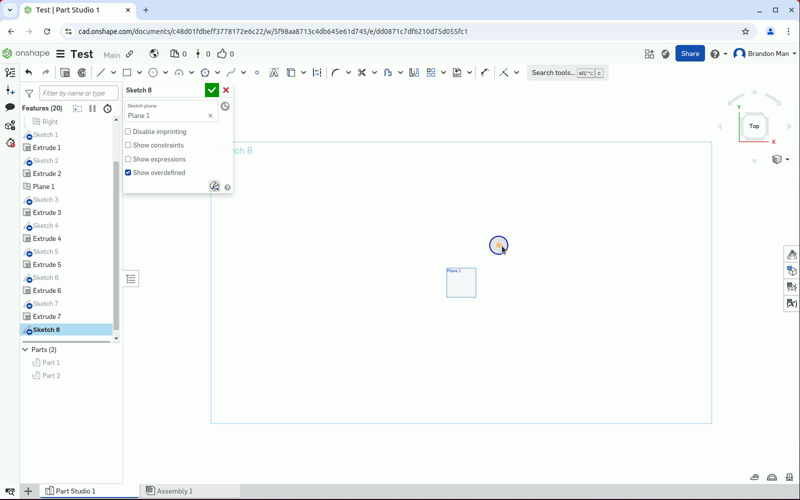
scroll(6)
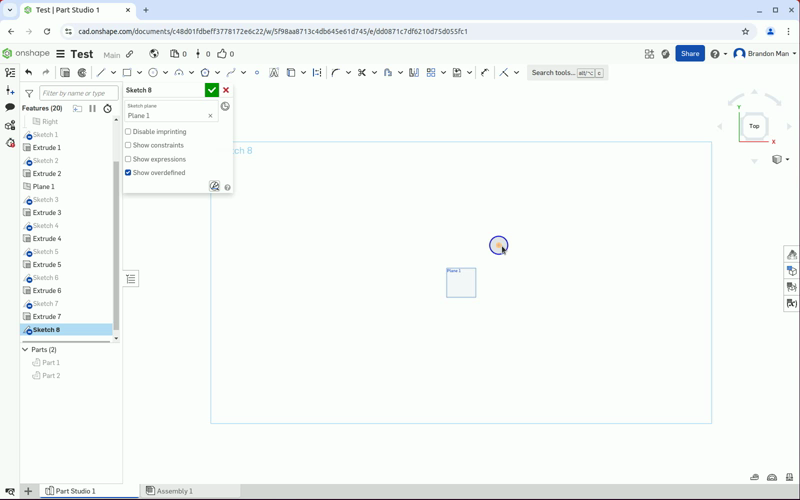
scroll(6)
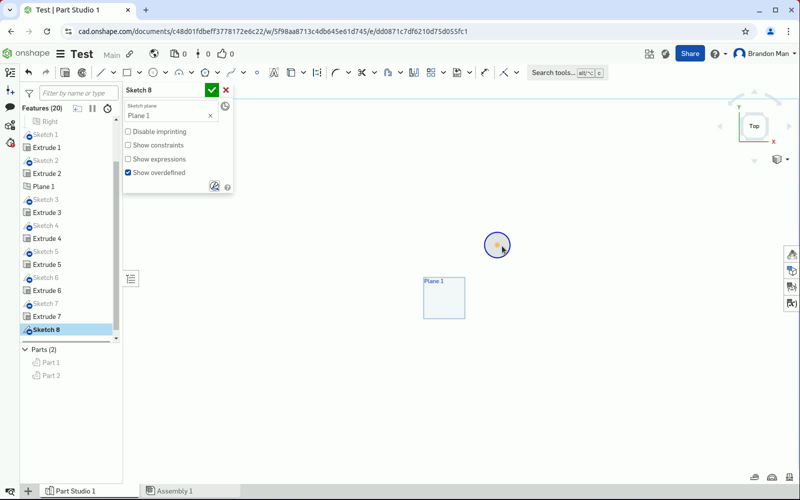
scroll(6)
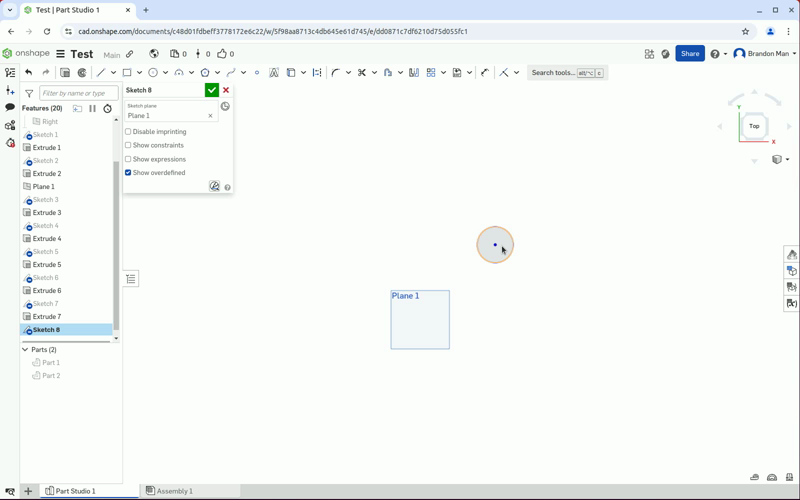
scroll(6)
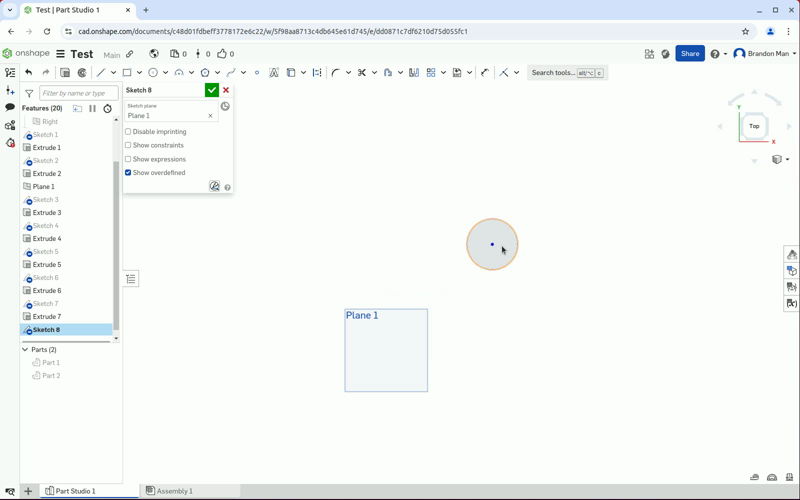
scroll(6)
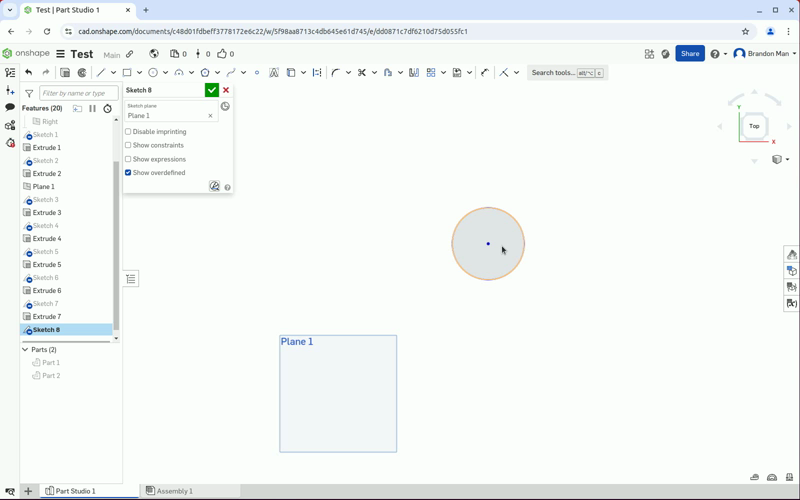
scroll(6)
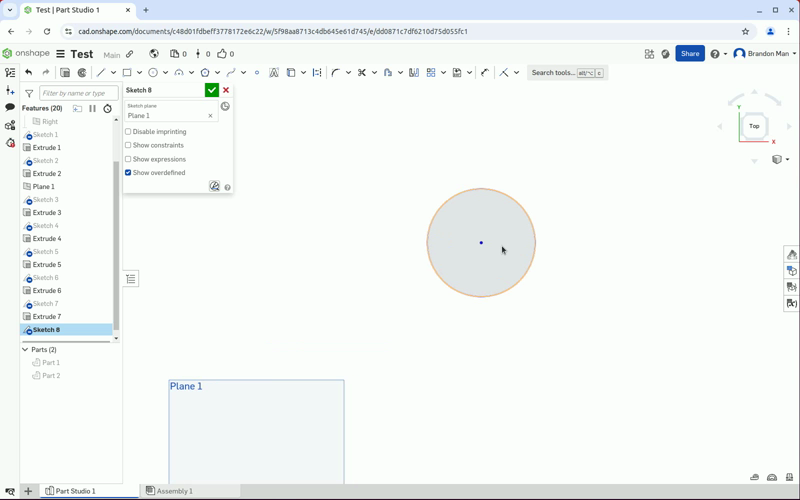
scroll(6)
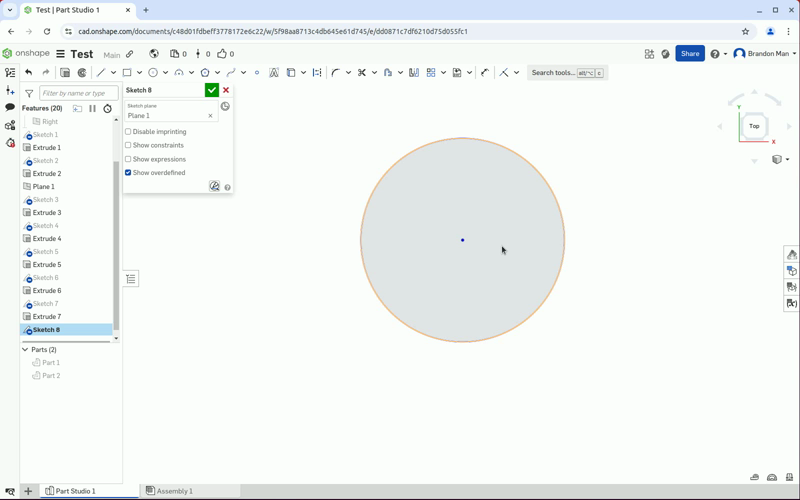
click(502, 245)
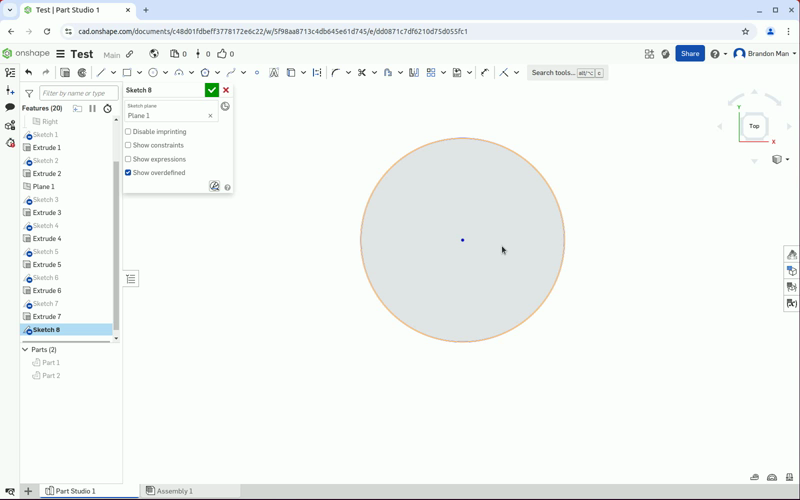
scroll(-6)
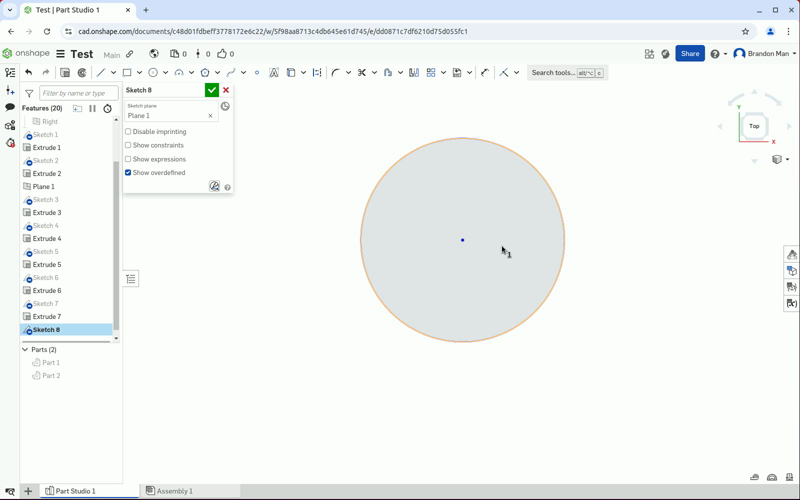
scroll(-6)
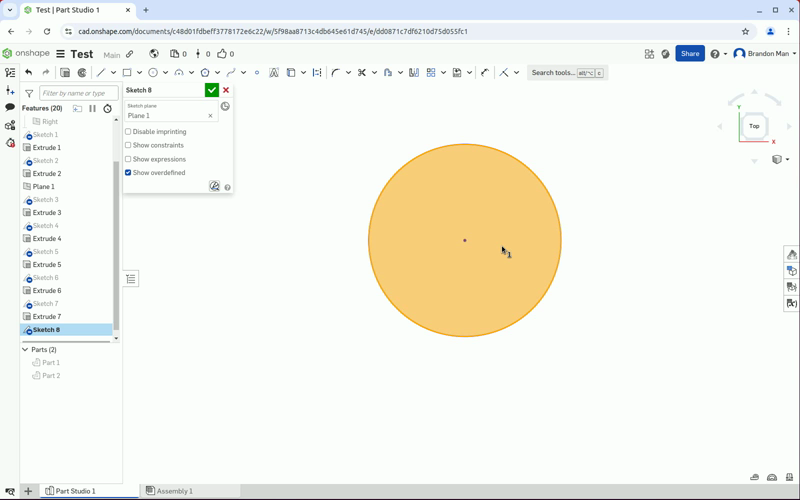
scroll(-6)
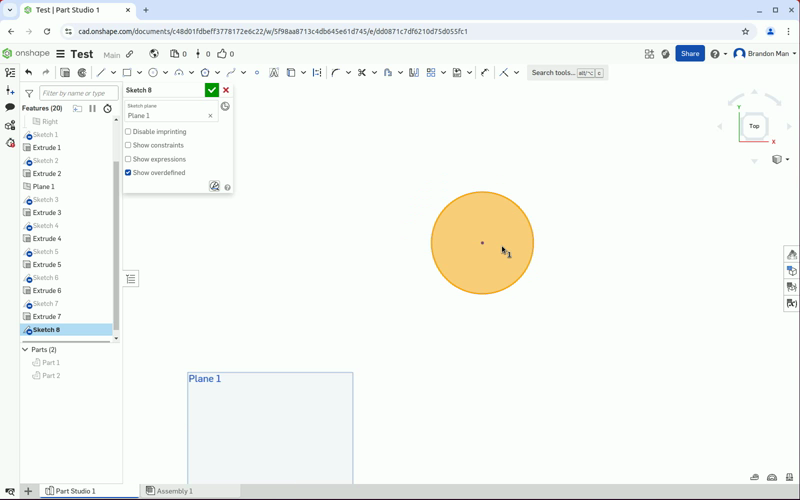
scroll(-6)
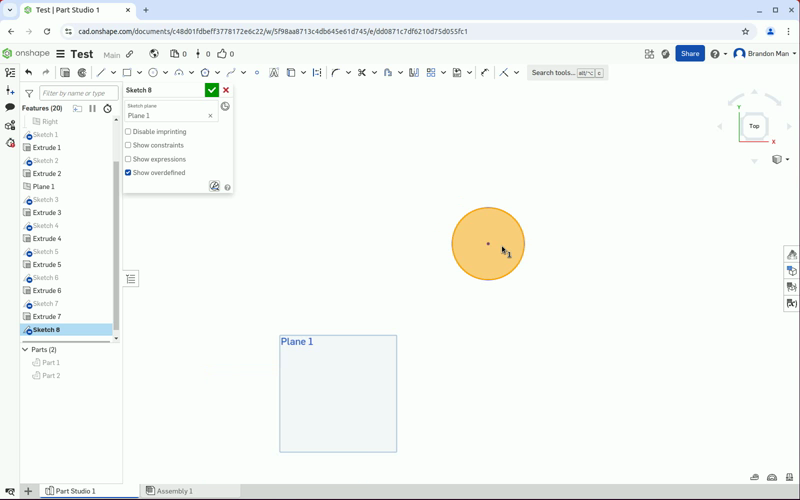
scroll(-6)
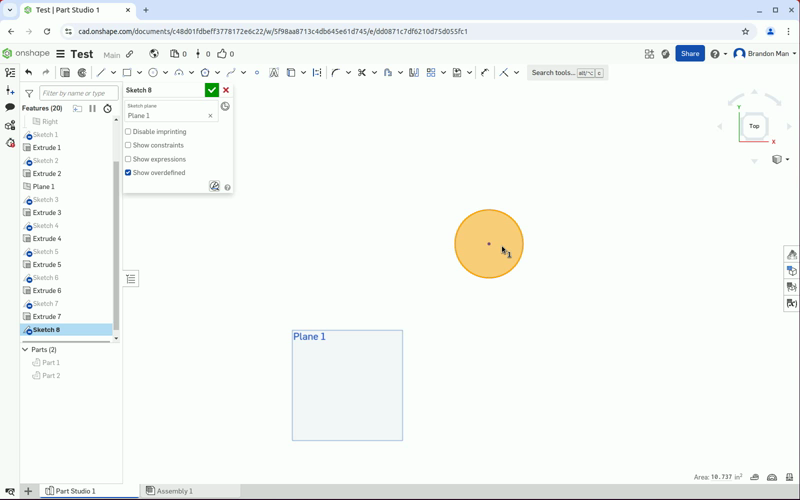
scroll(-6)
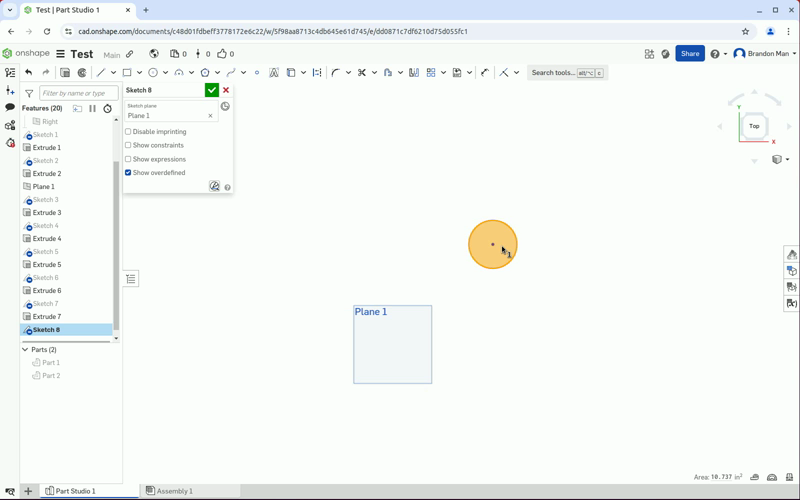
scroll(-6)
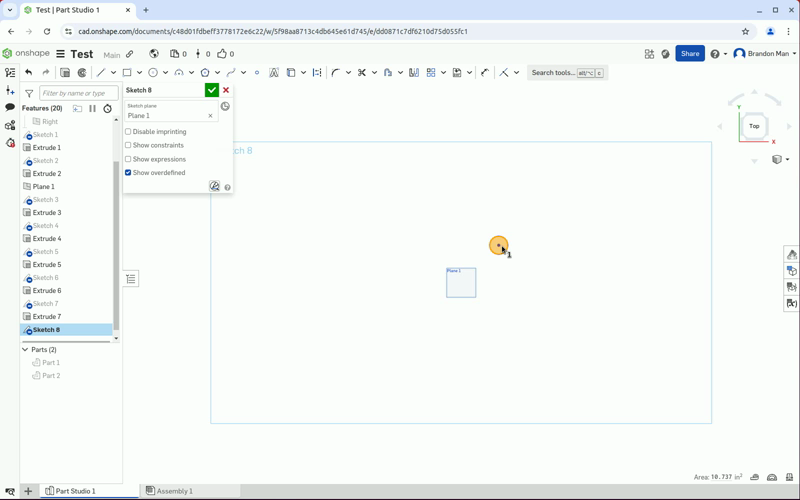
mouse_move(73, 352)
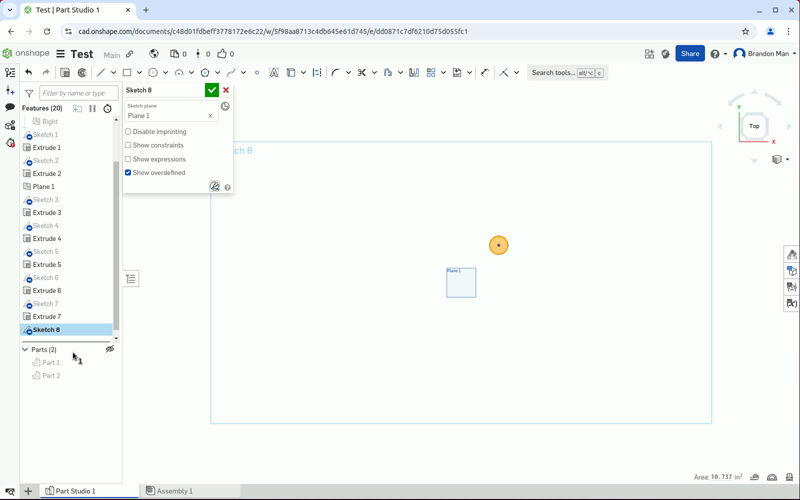
key(shift+y)
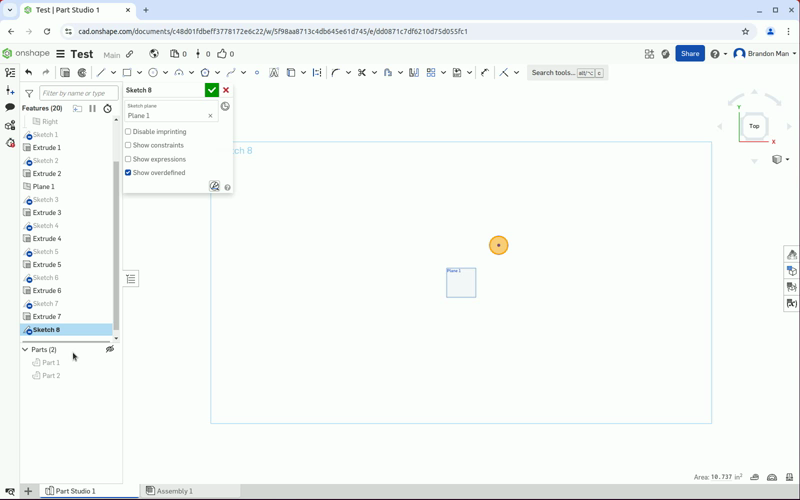
key(shift+e)
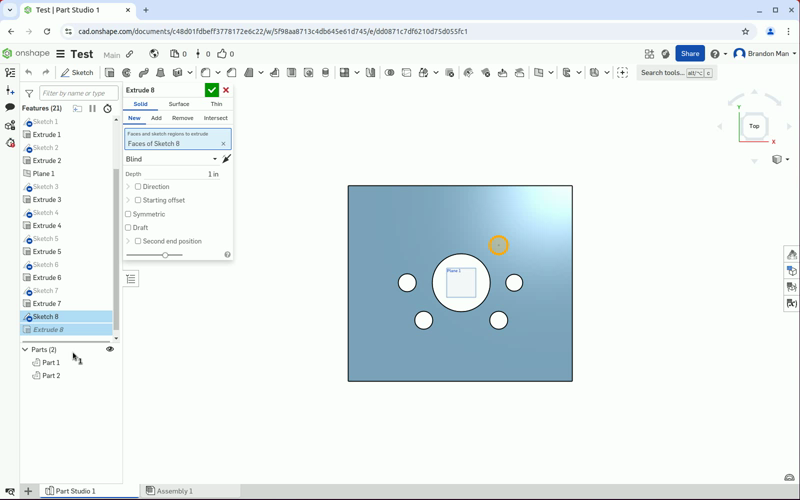
mouse_move(143, 106)
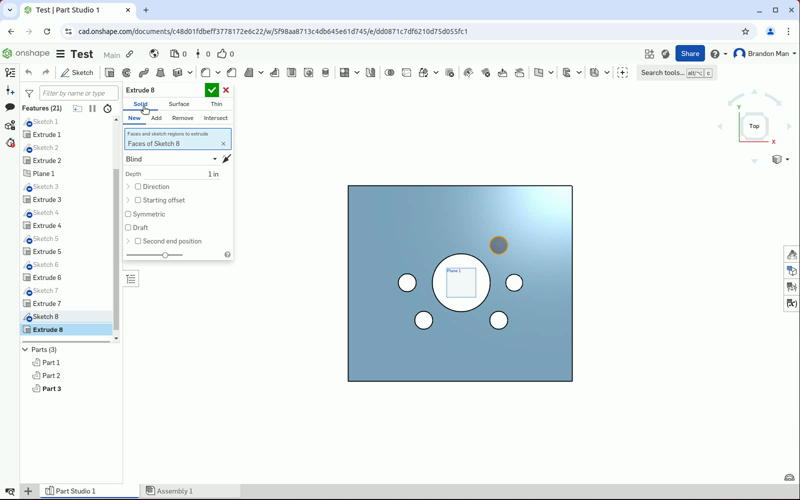
click(143, 106)
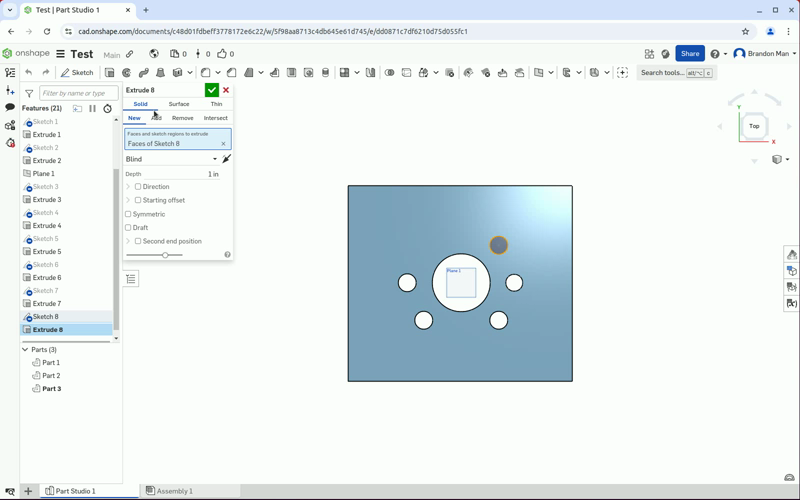
mouse_move(186, 120)
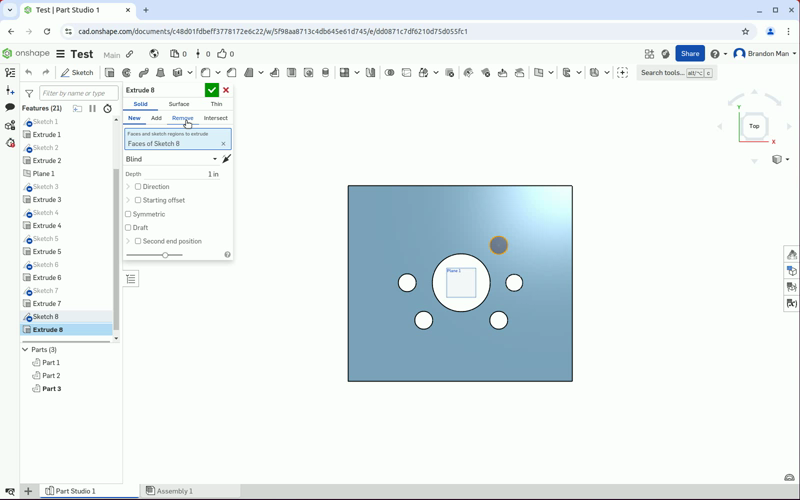
click(186, 120)
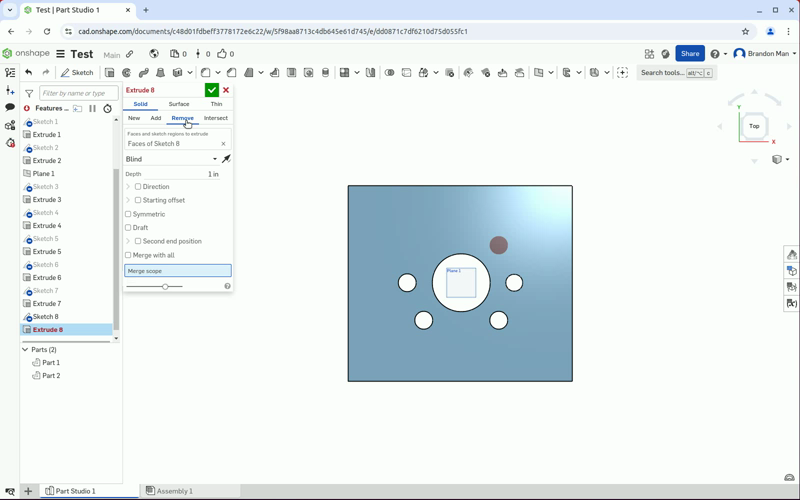
key(tab, 4)
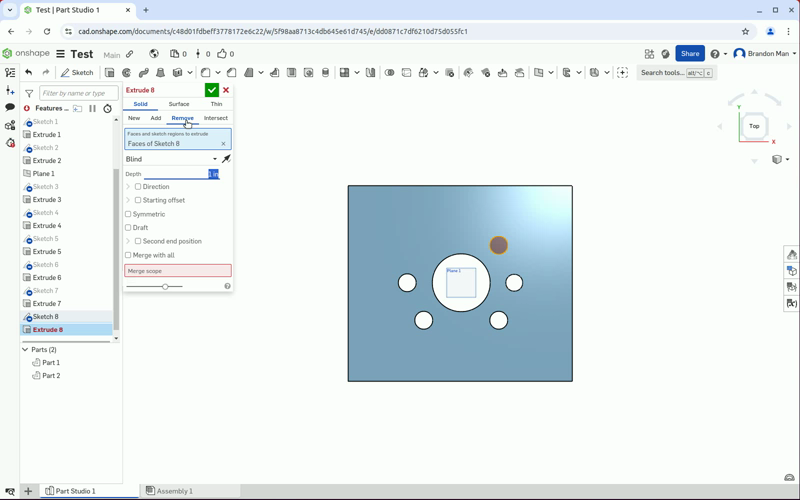
text(14.443)
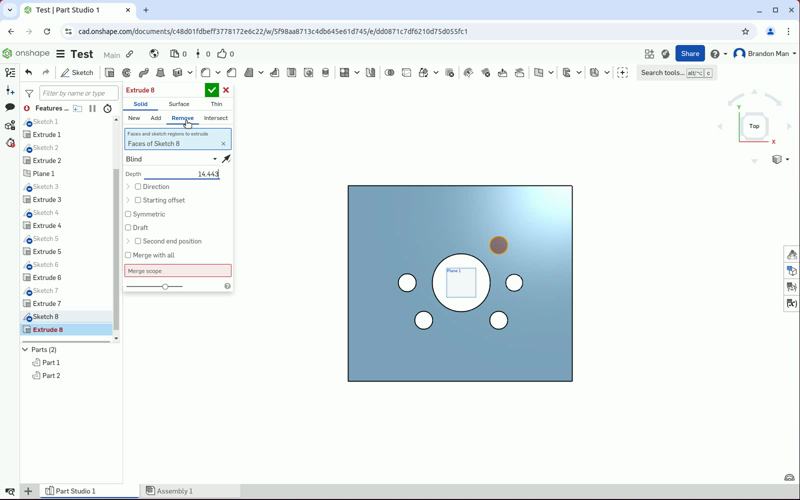
key(tab, 6)
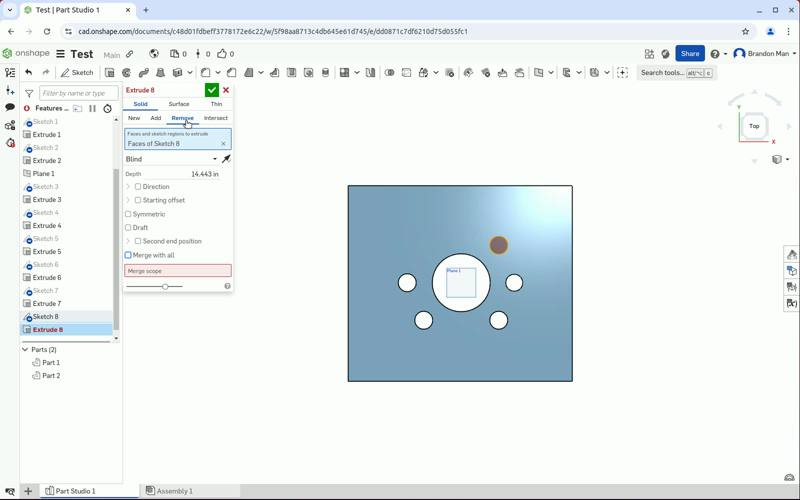
key(space)
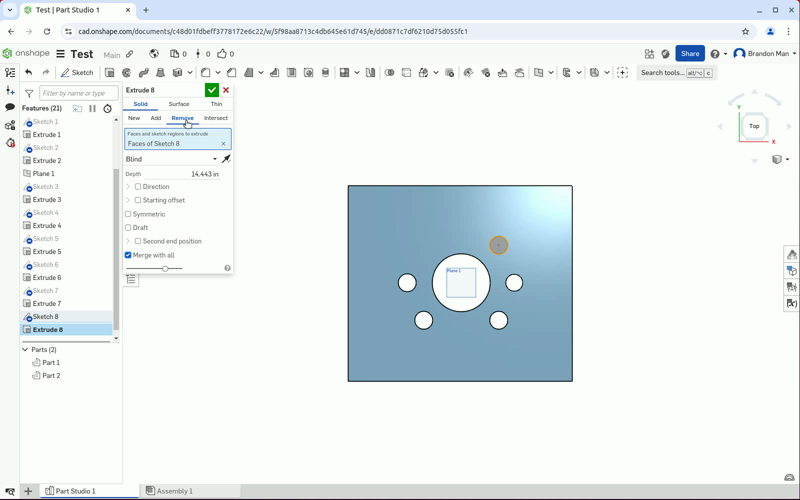
key(enter)
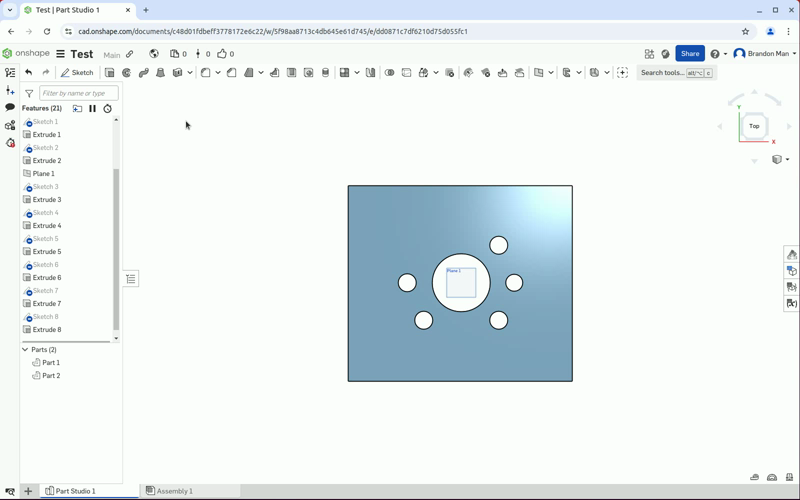
key(shift+h)
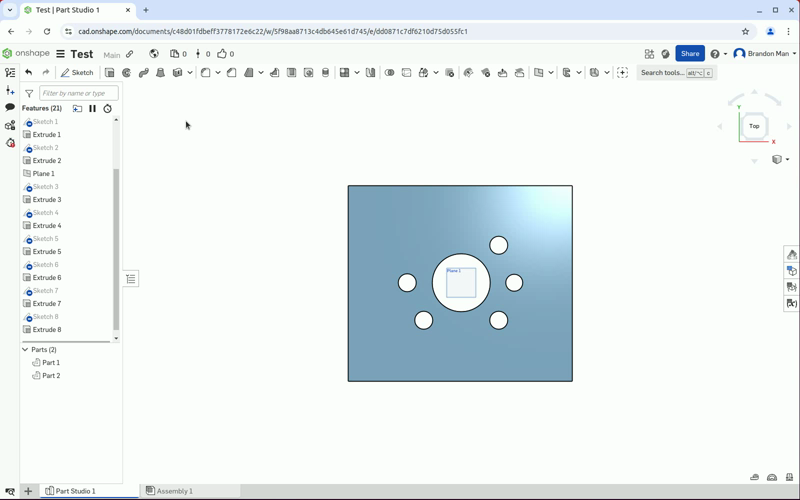
key(shift+h)
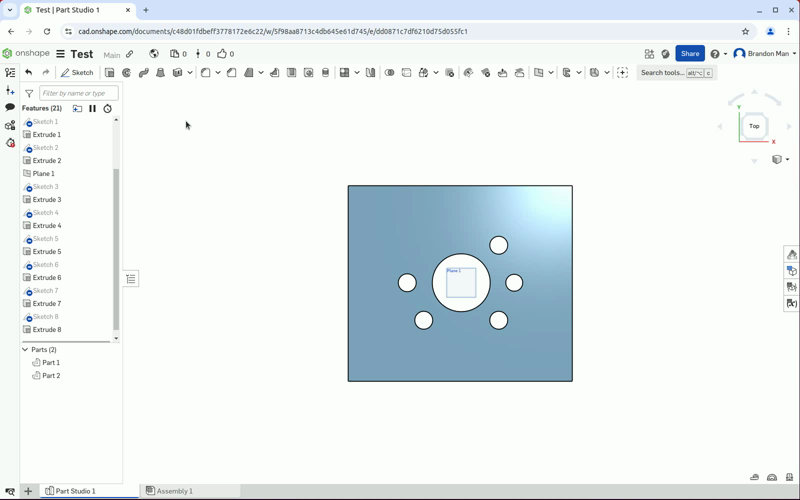
mouse_move(69, 124)
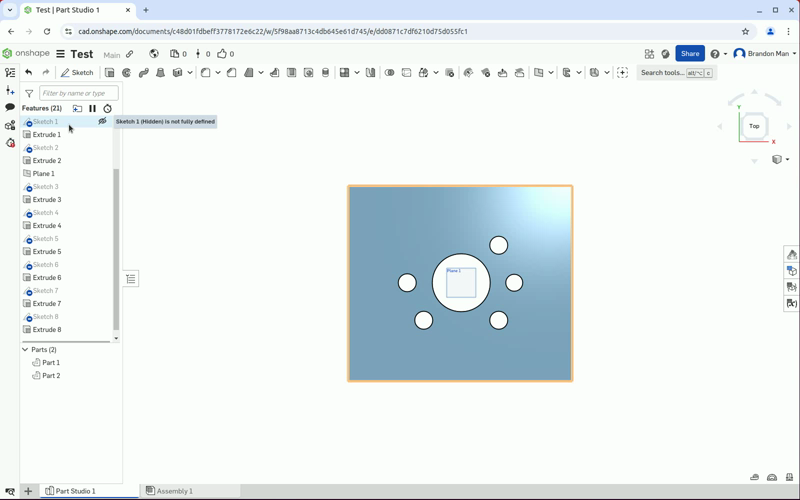
click(69, 124)
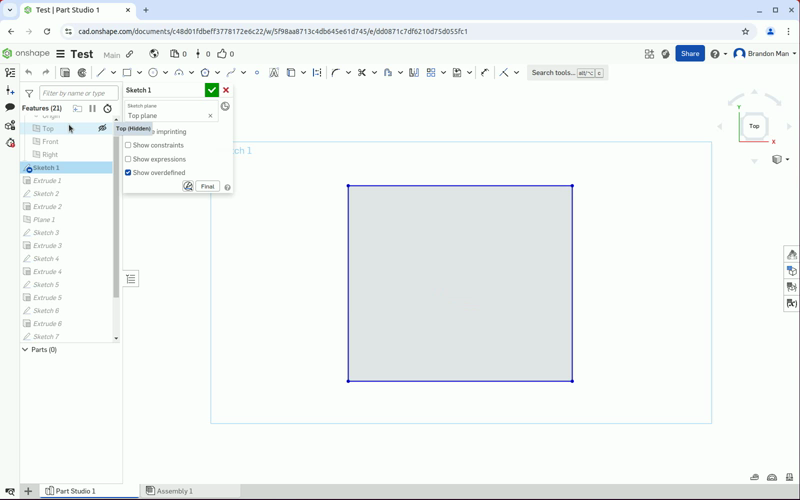
mouse_move(229, 92)
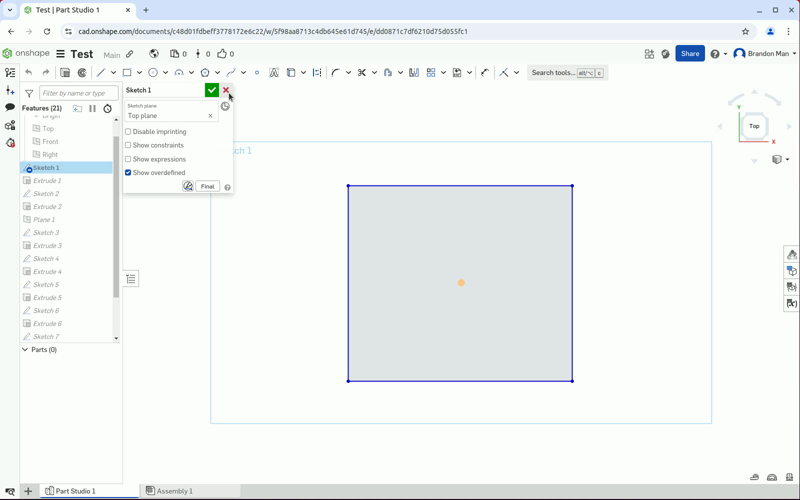
click(229, 92)
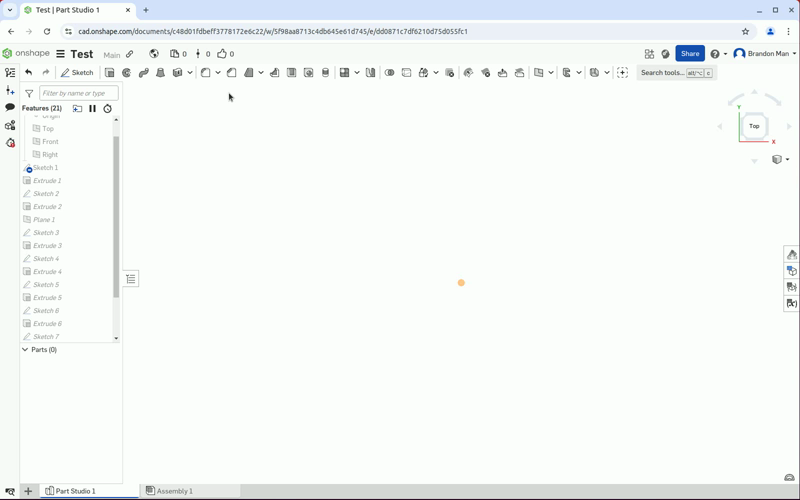
key(shift+s)
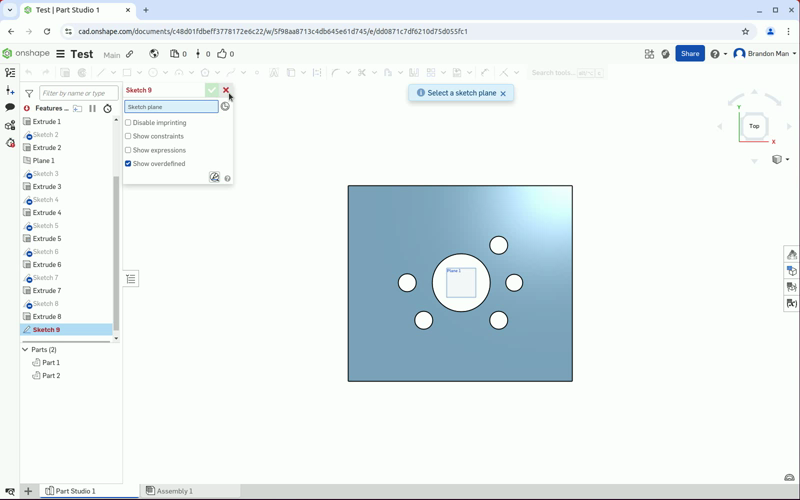
mouse_move(69, 163)
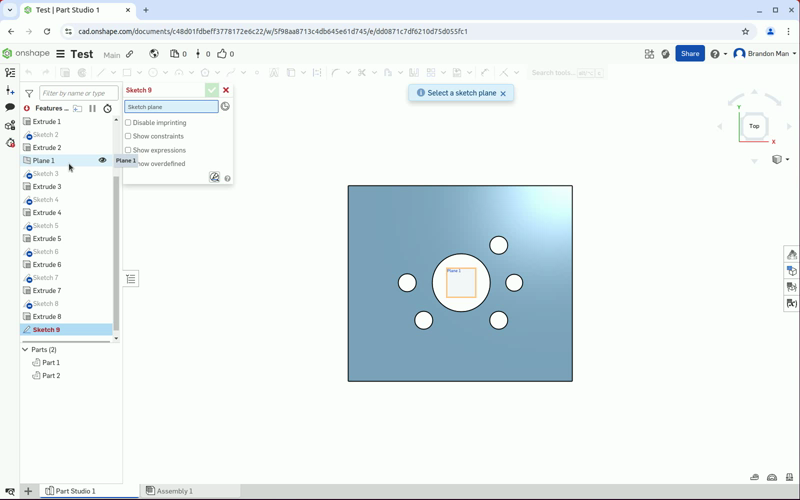
click(69, 163)
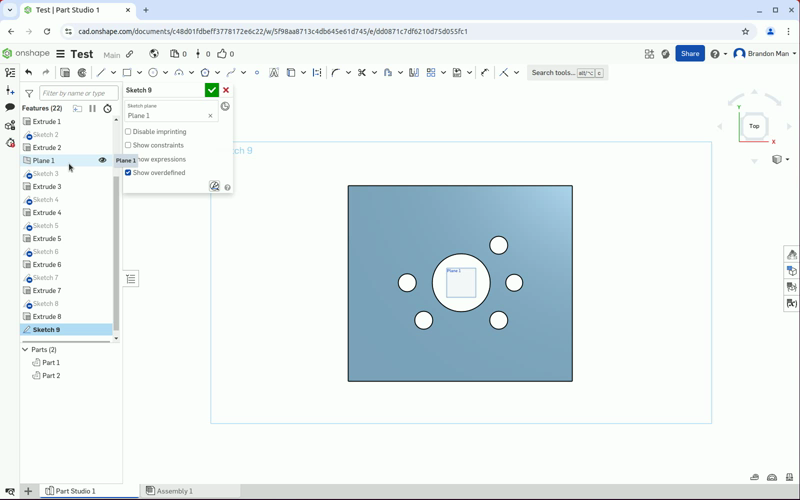
mouse_move(73, 352)
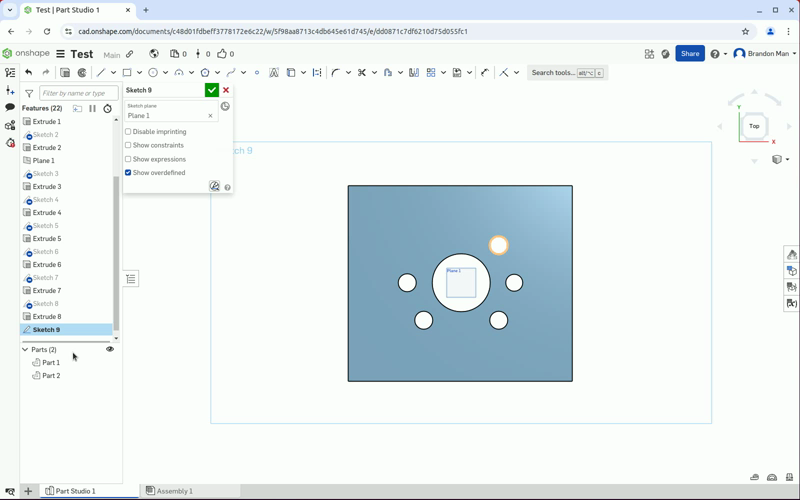
key(y)
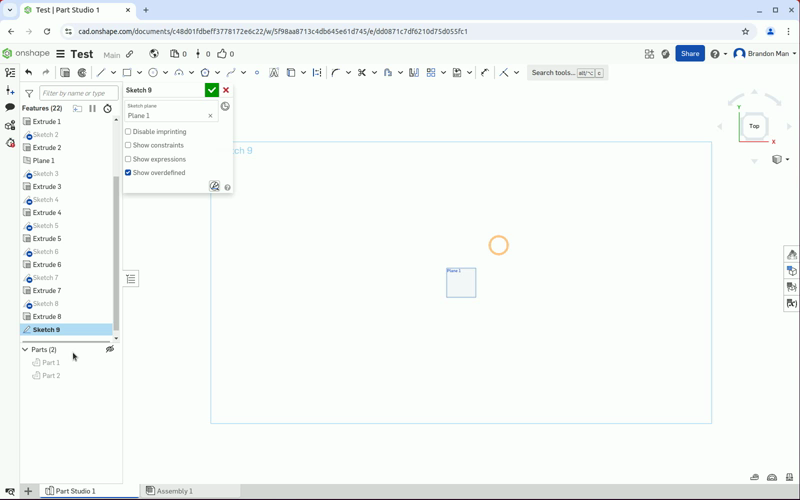
key(c)
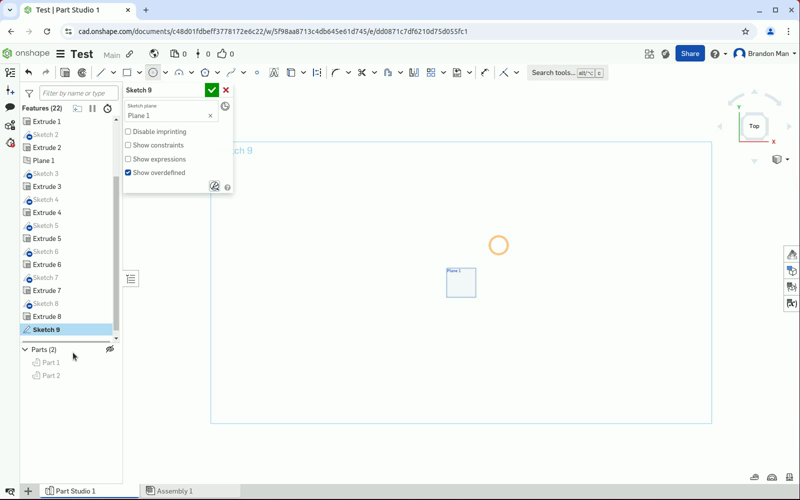
key_down(shift)
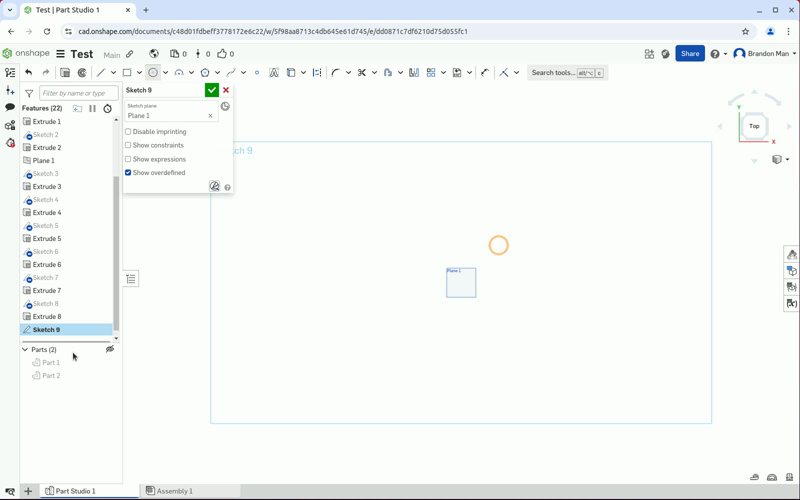
mouse_move(423, 245)
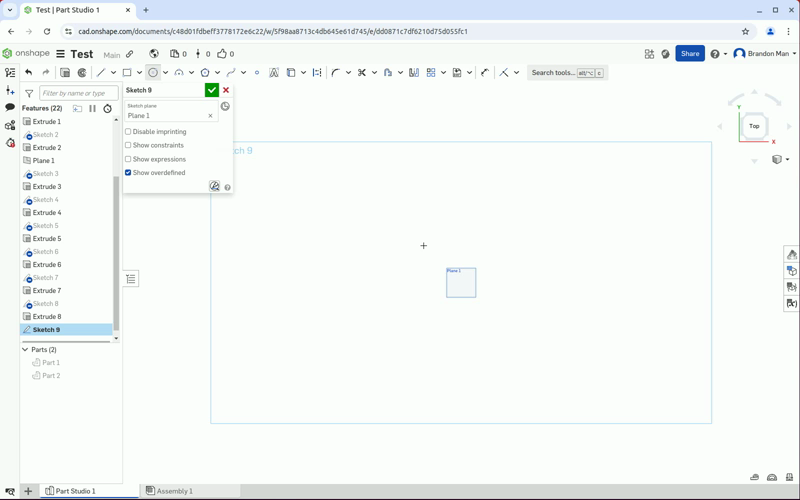
click(423, 245)
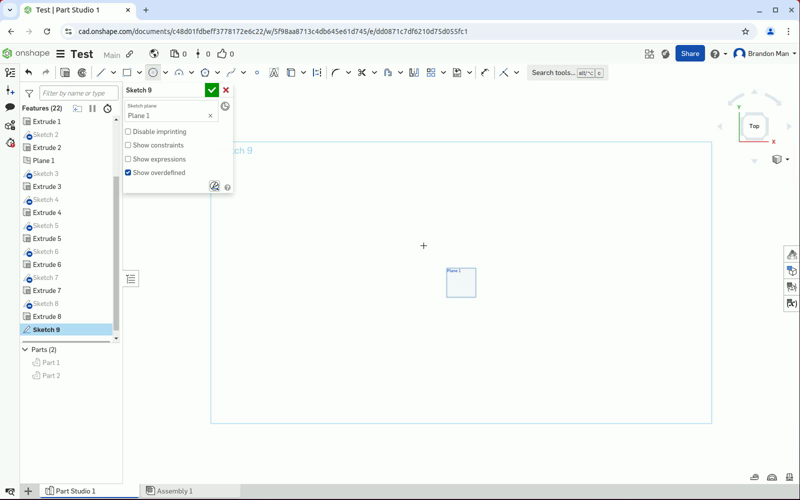
key_up(shift)
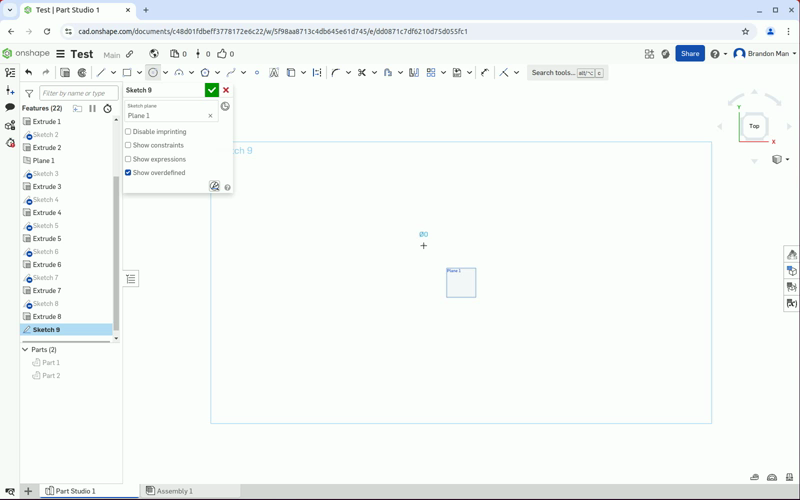
mouse_move(432, 245)
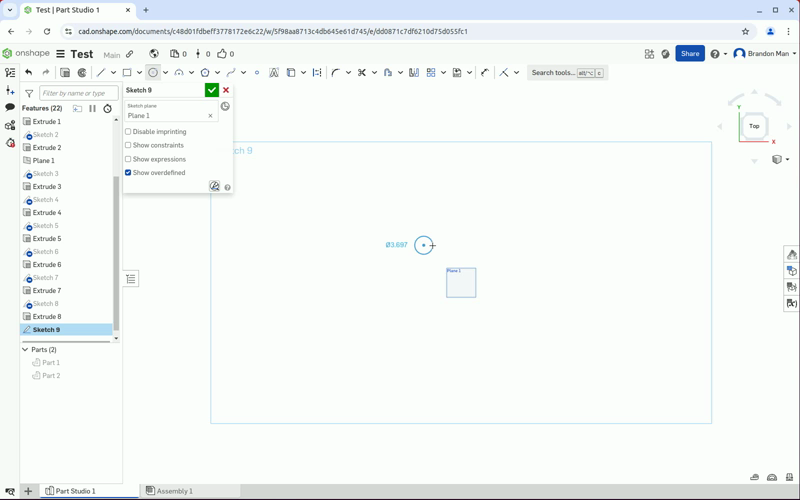
click(432, 245)
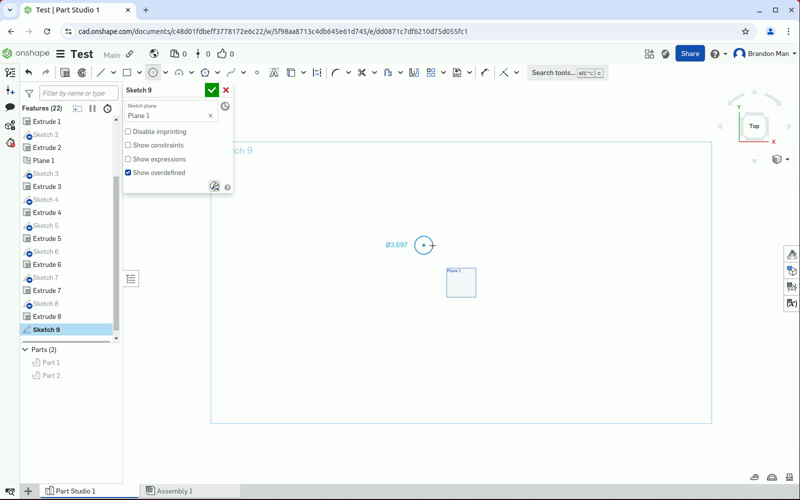
key(esc)
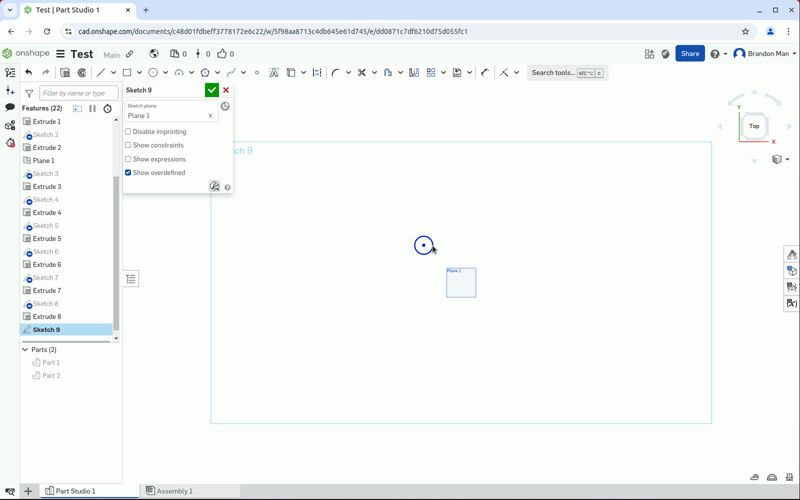
mouse_move(419, 240)
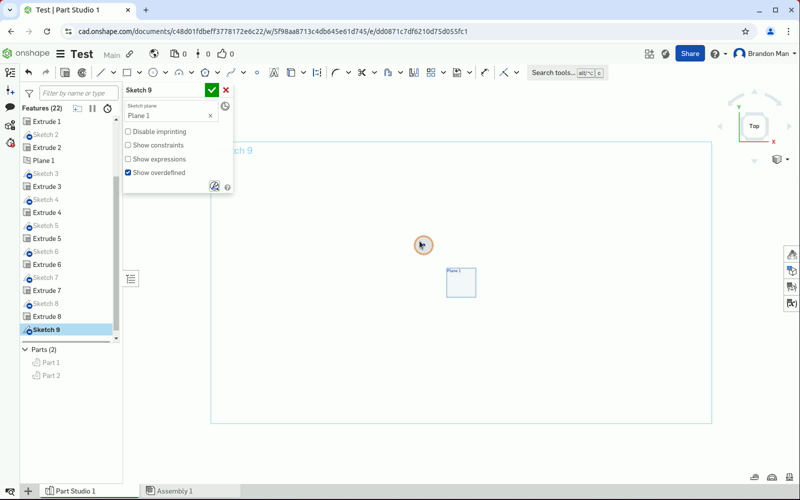
scroll(6)
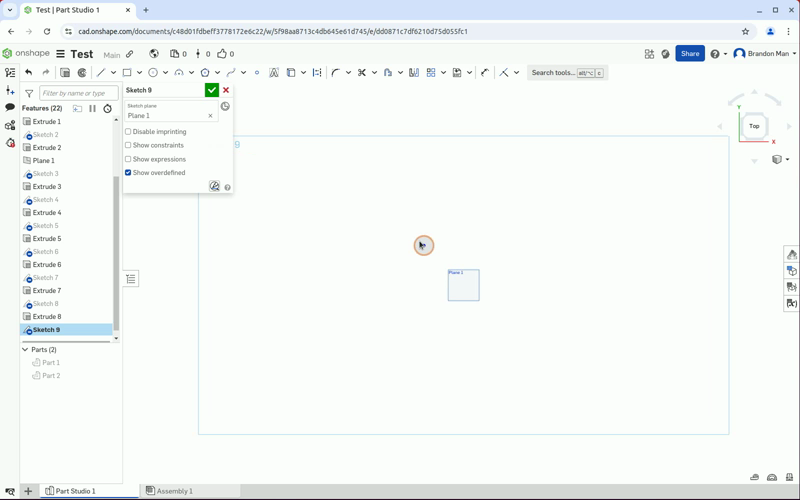
scroll(6)
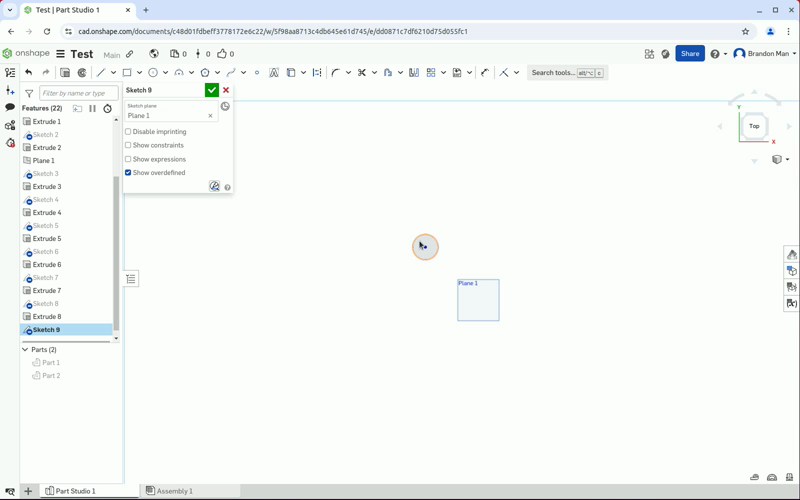
scroll(6)
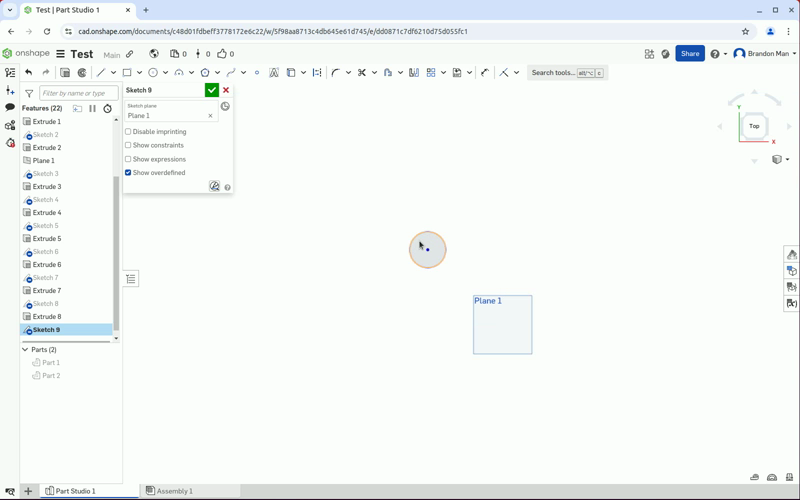
scroll(6)
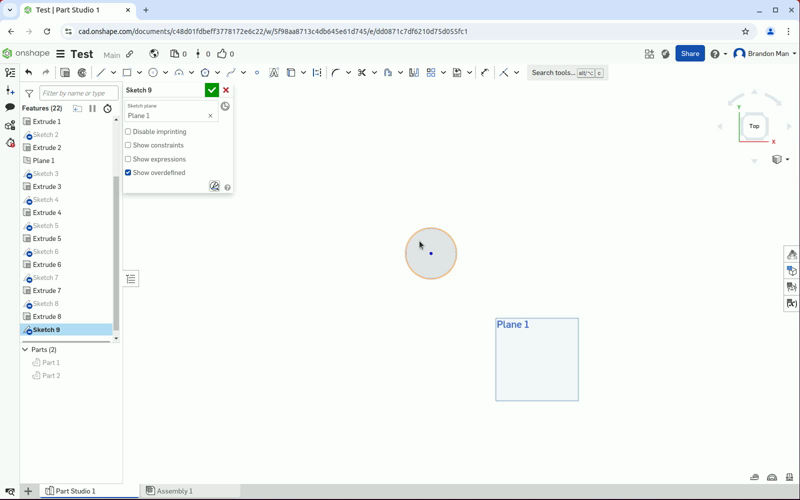
scroll(6)
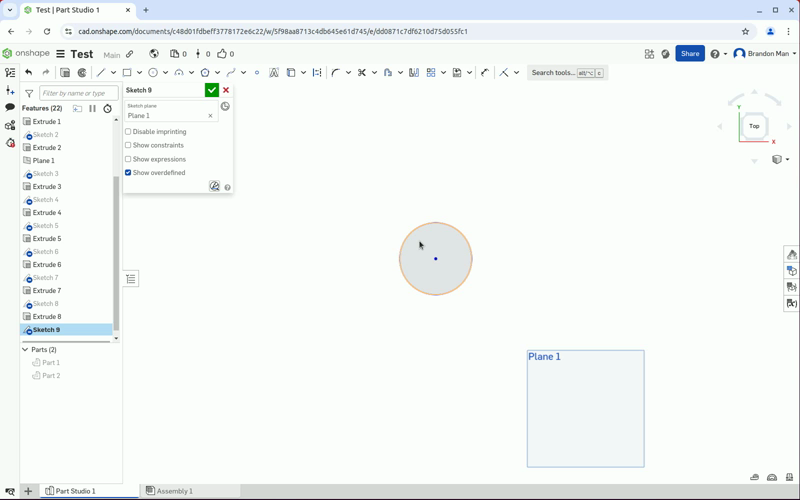
scroll(6)
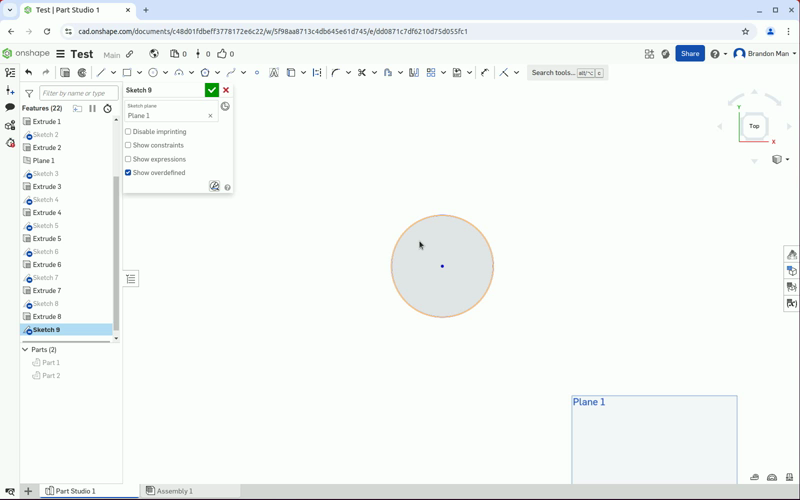
scroll(6)
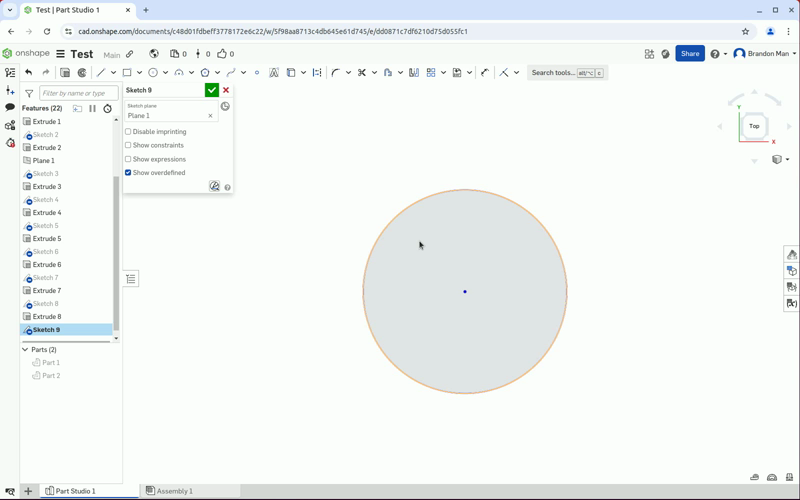
click(419, 240)
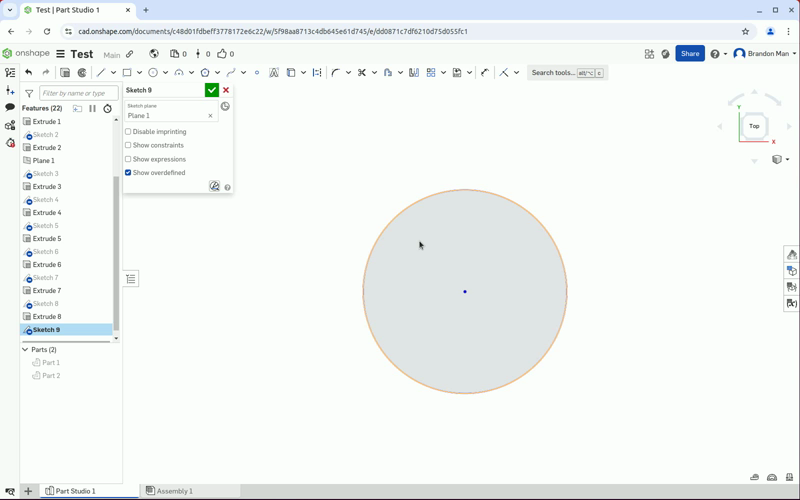
scroll(-6)
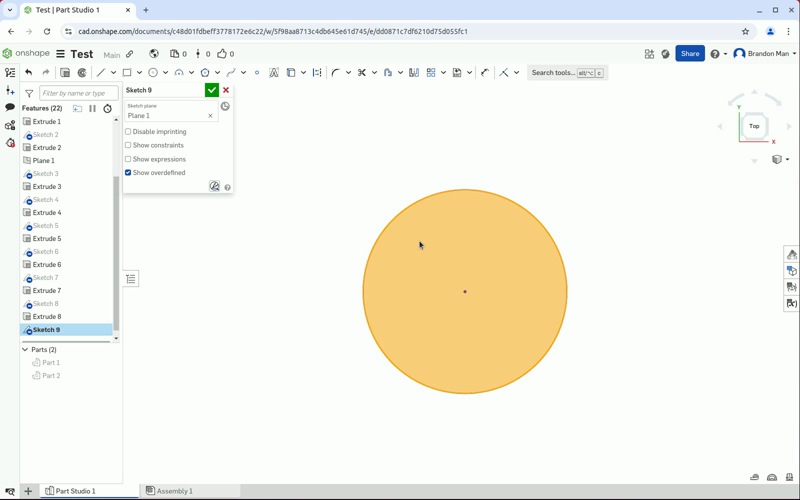
scroll(-6)
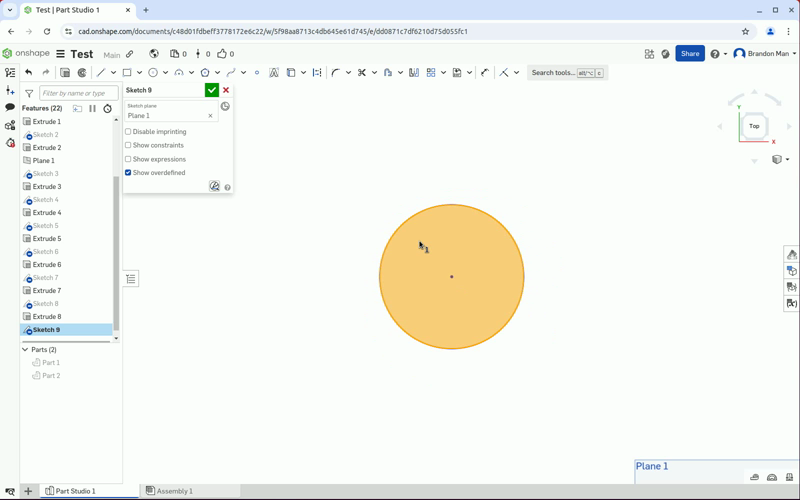
scroll(-6)
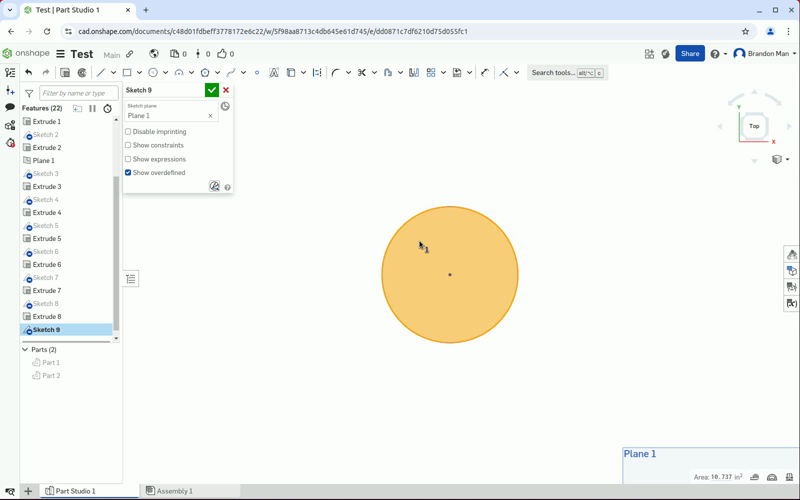
scroll(-6)
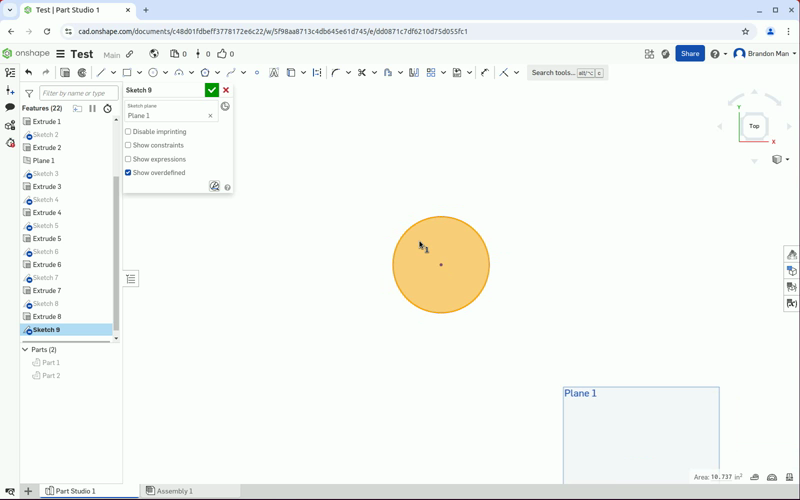
scroll(-6)
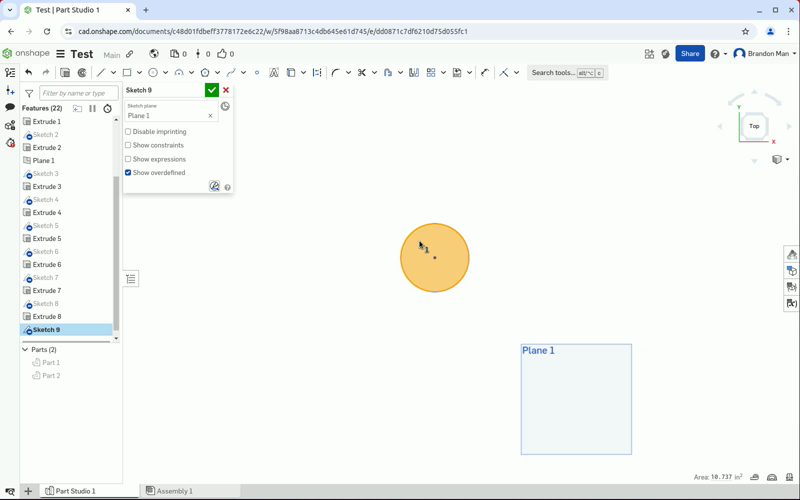
scroll(-6)
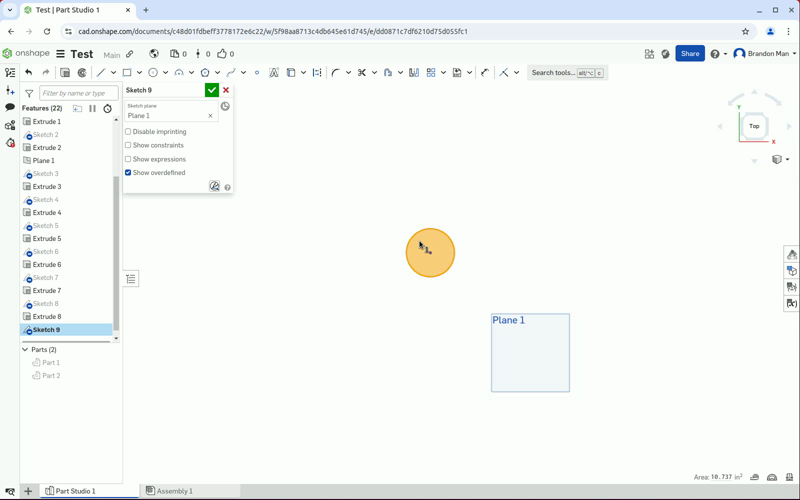
scroll(-6)
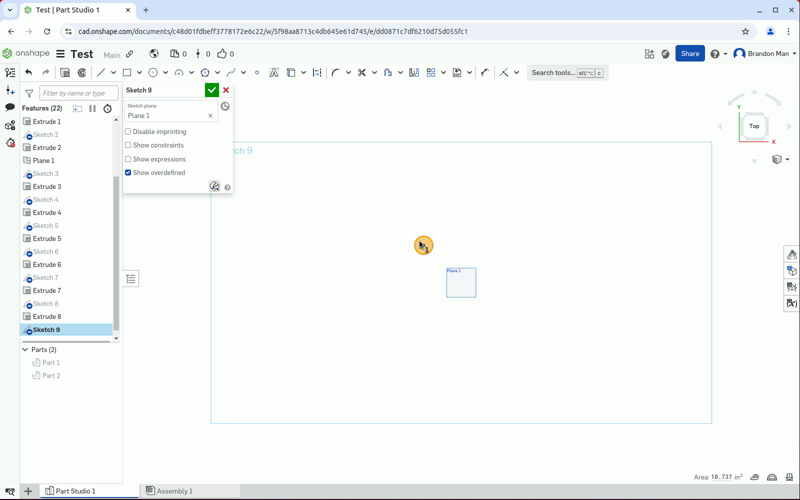
mouse_move(73, 352)
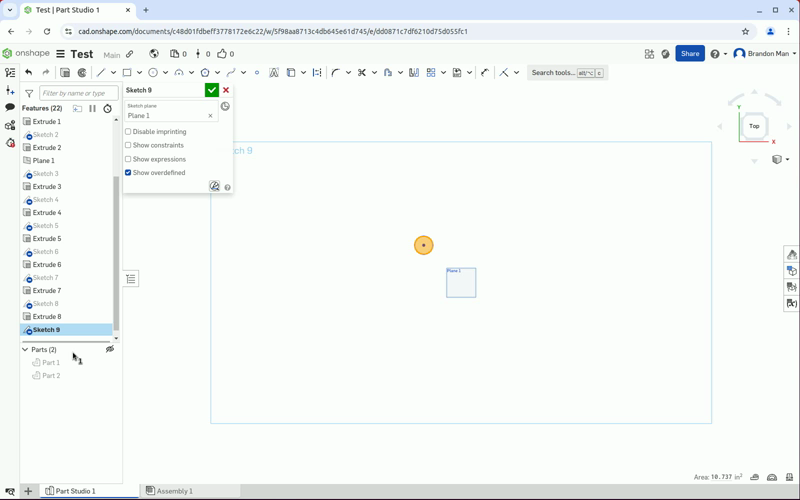
key(shift+y)
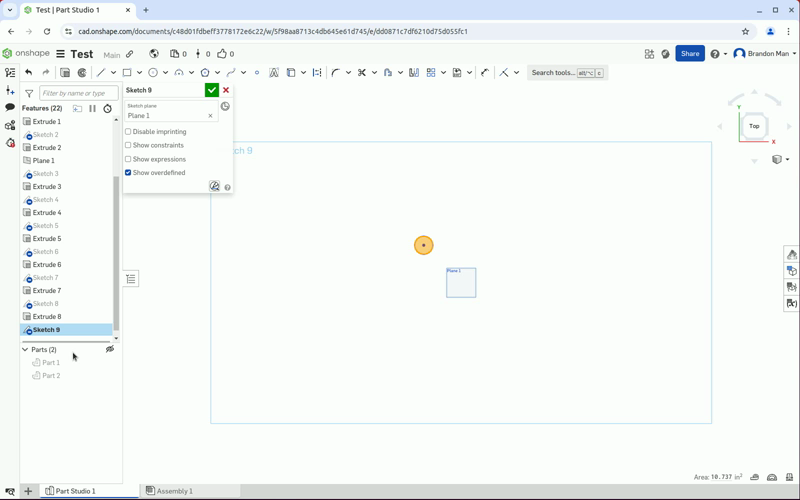
key(shift+e)
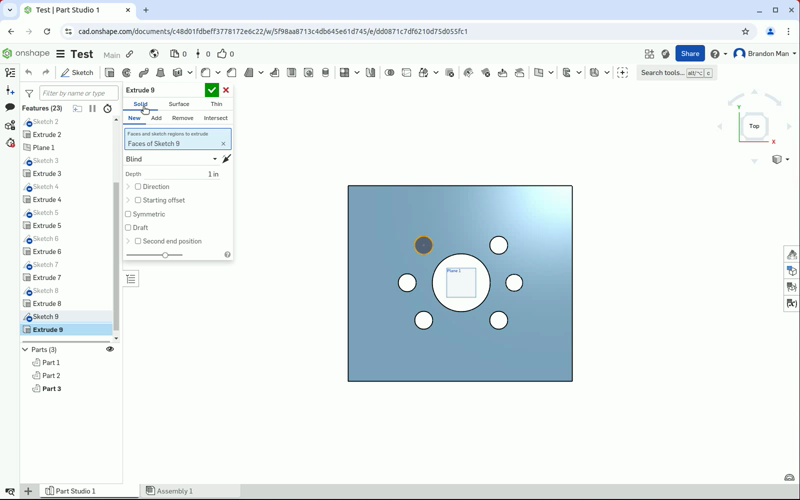
mouse_move(143, 106)
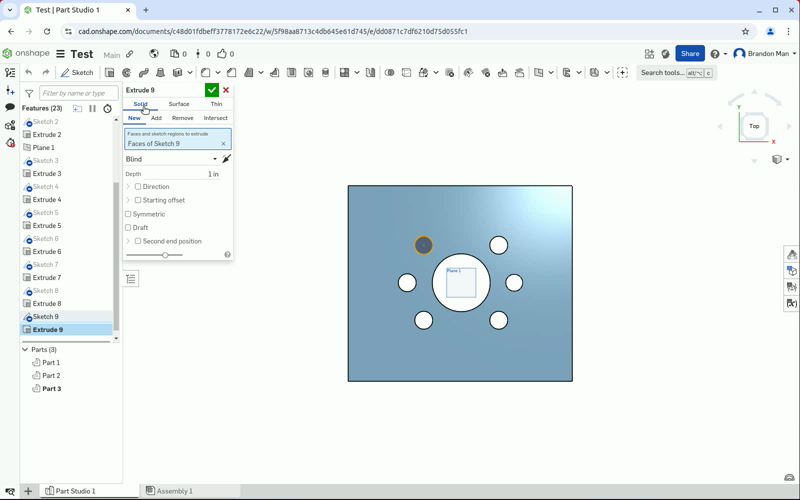
click(143, 106)
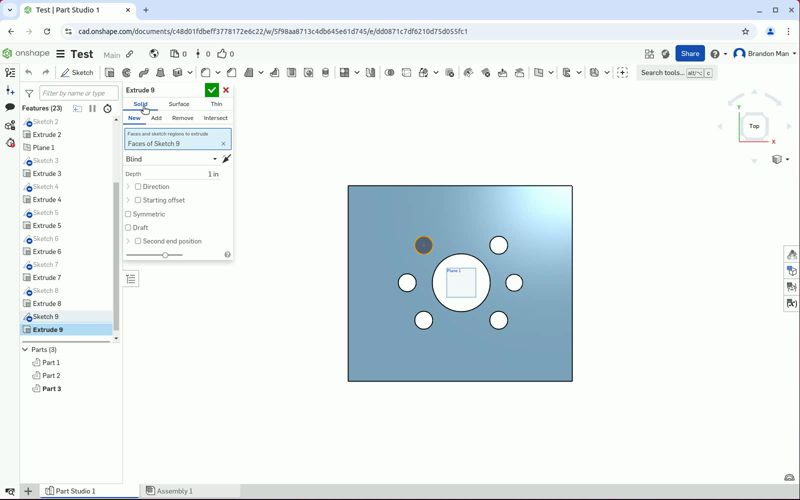
mouse_move(186, 120)
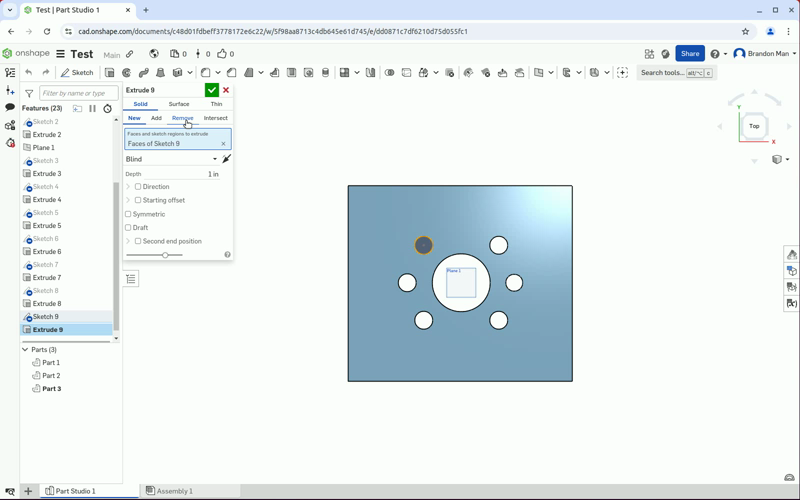
click(186, 120)
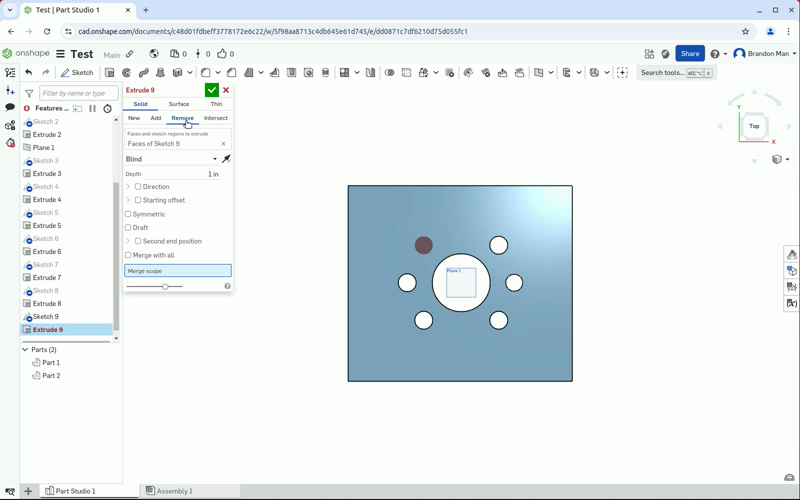
key(tab, 4)
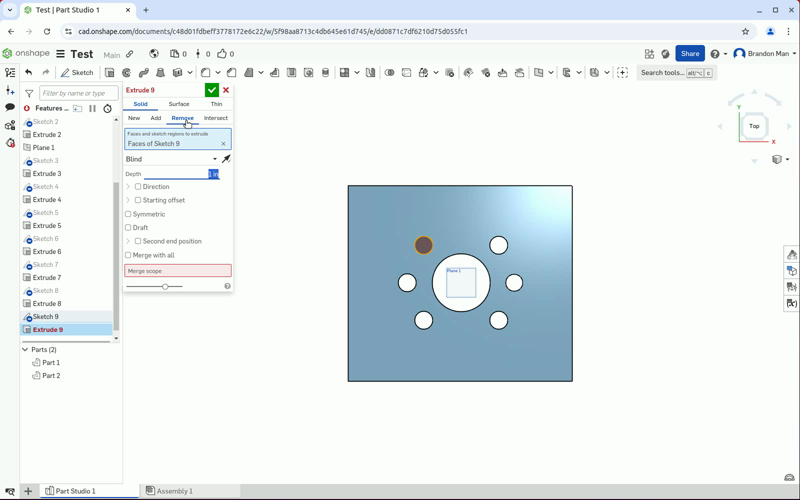
text(14.443)
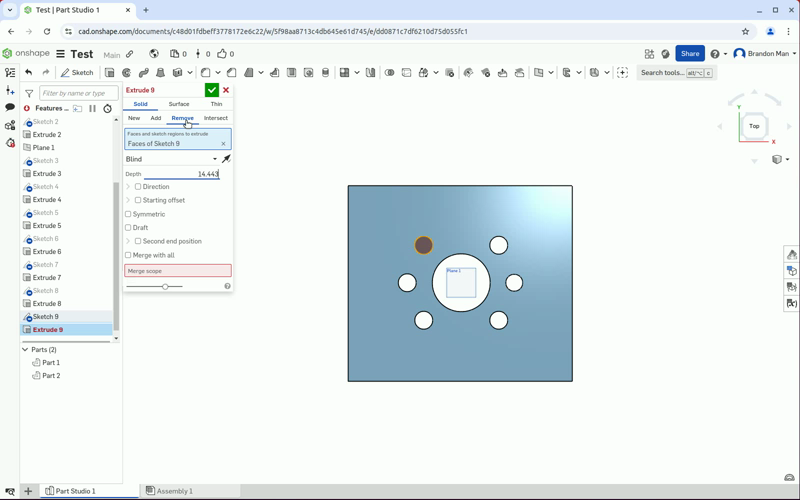
key(tab, 6)
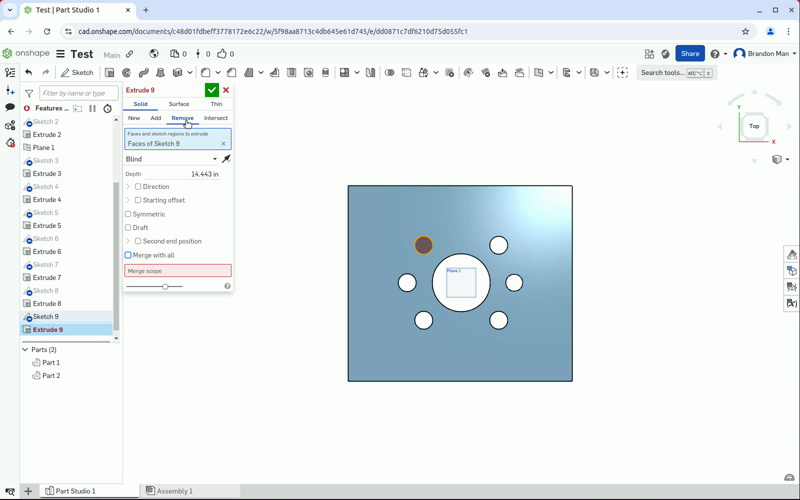
key(space)
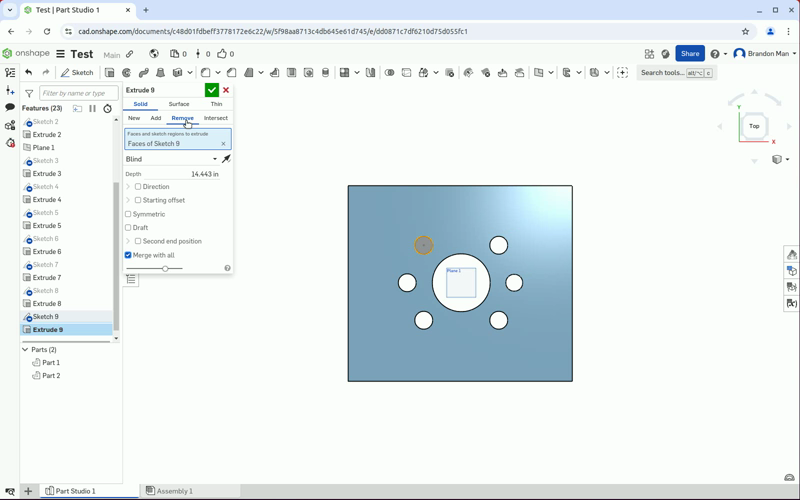
key(enter)
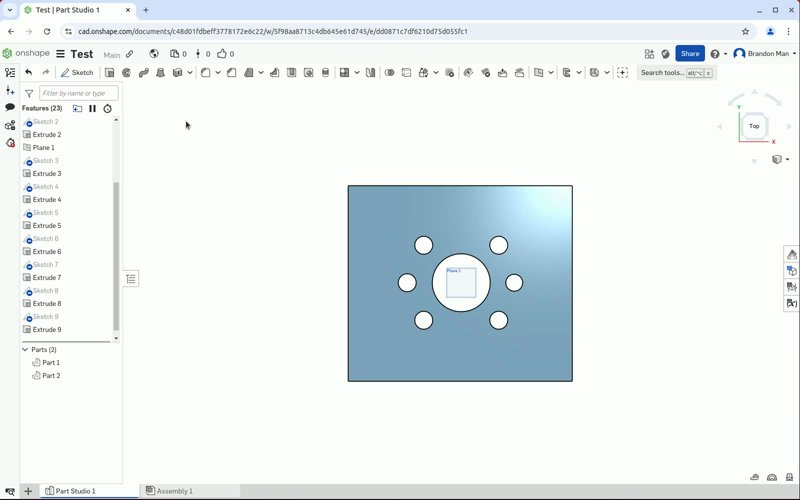
key(shift+h)
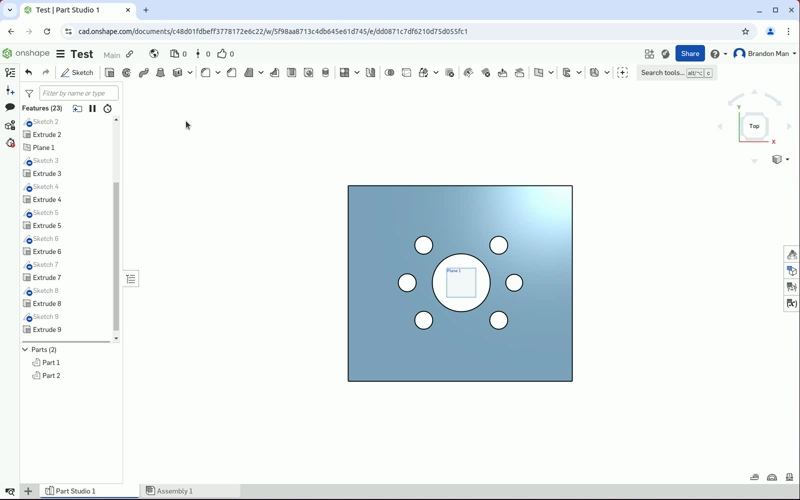
key(shift+h)
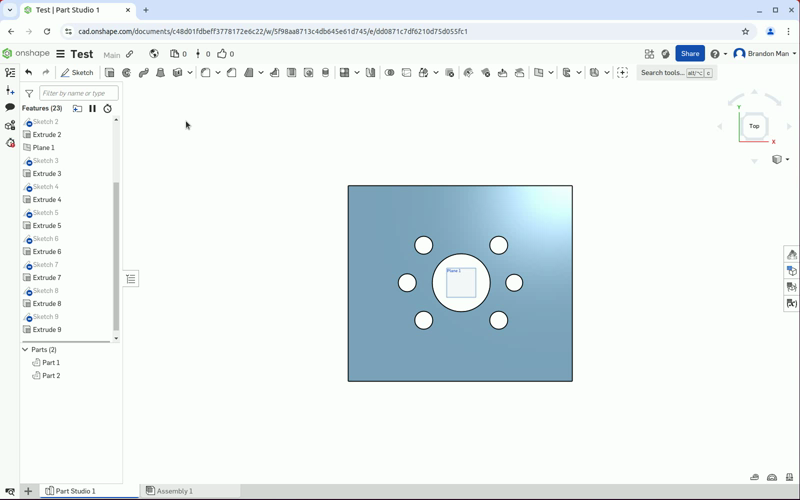
key(shift+7)
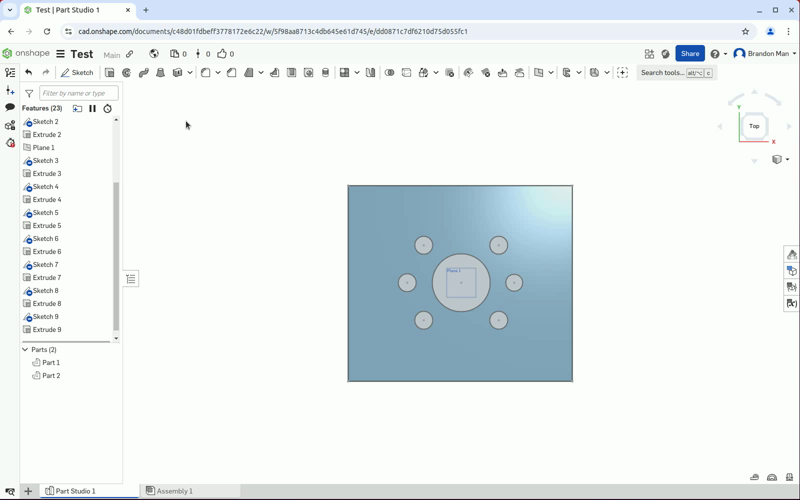
key(up, 3)
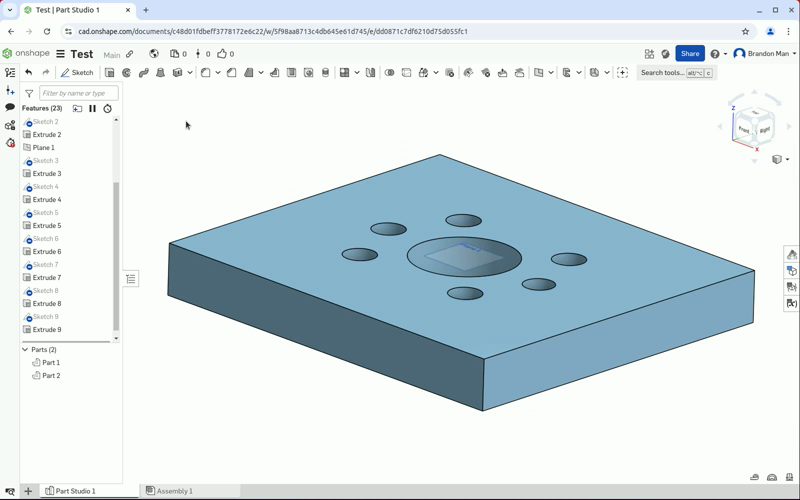
key(left, 3)
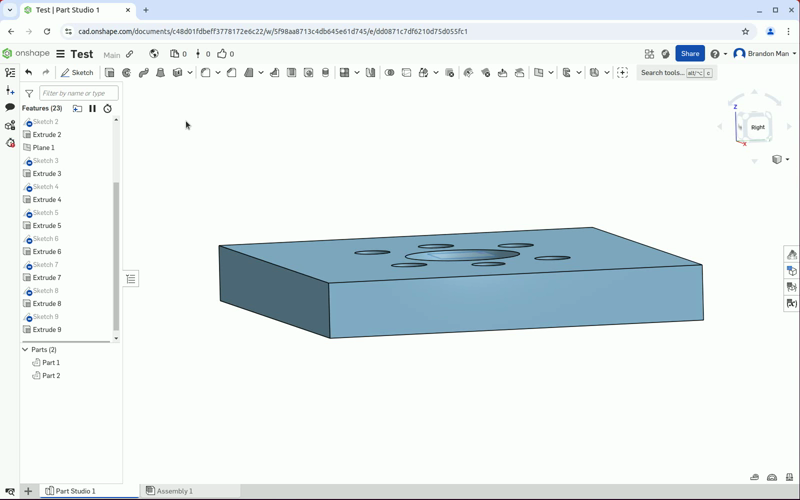
key(right, 3)
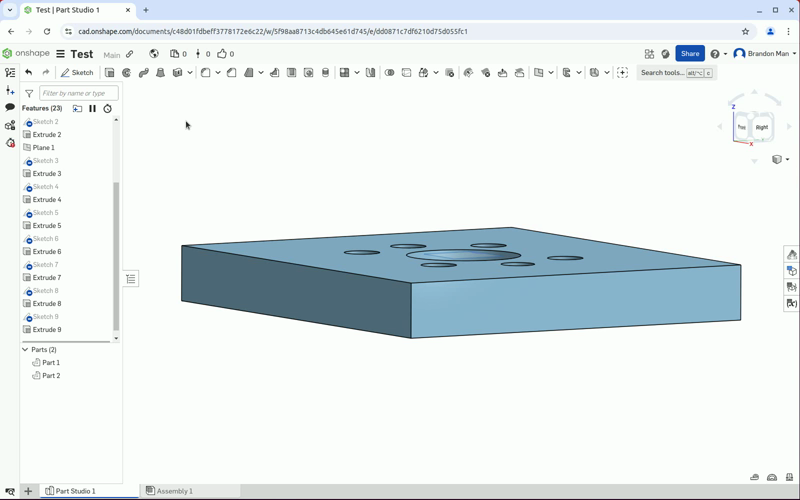
key(down, 3)
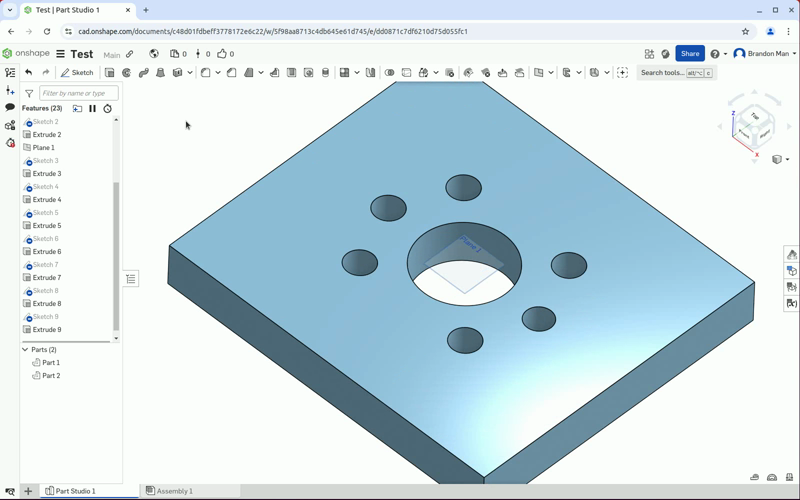
mouse_move(69, 98)
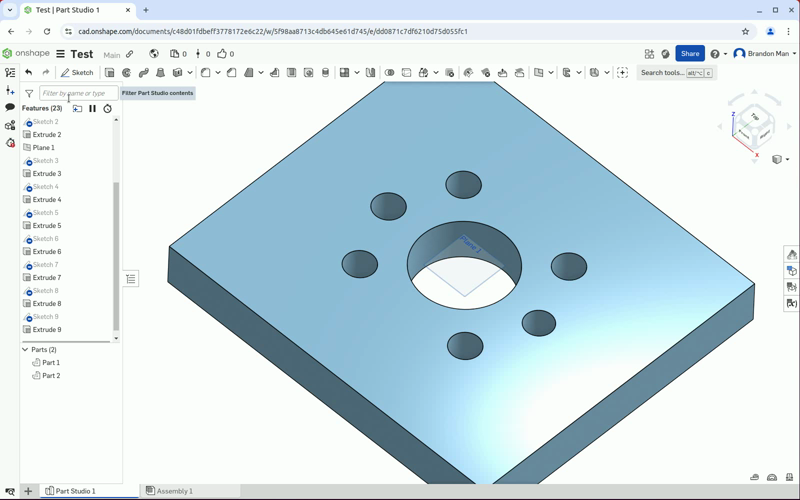
click(69, 98)